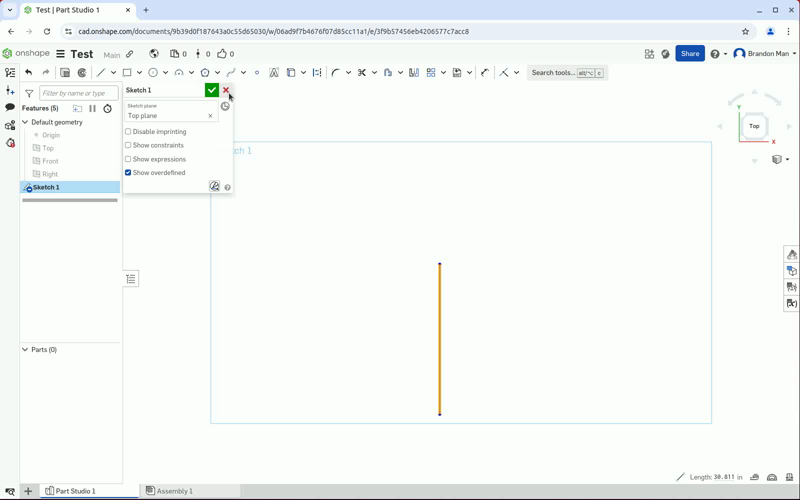
key(shift+h)
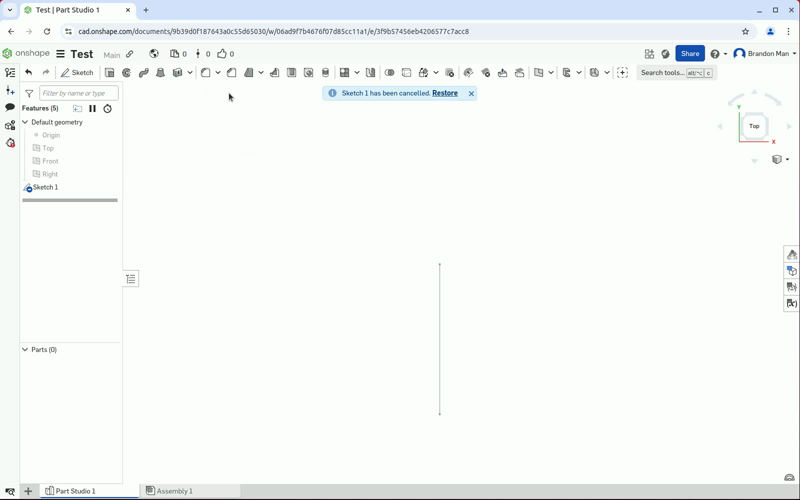
key(shift+s)
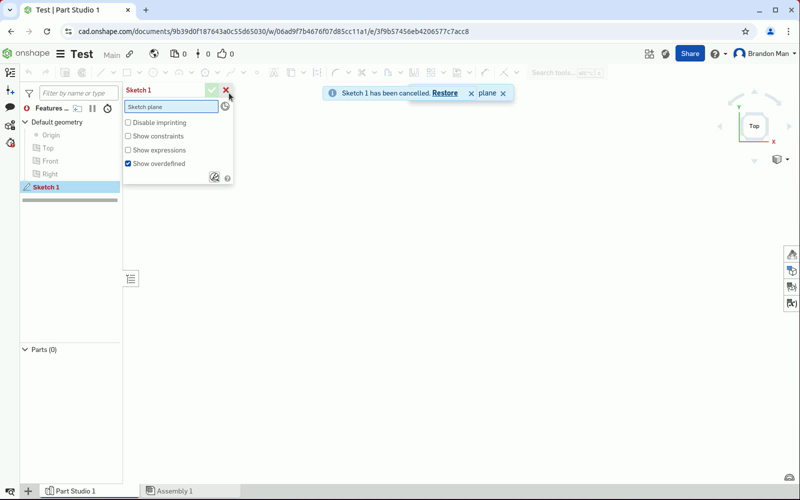
mouse_move(73, 150)
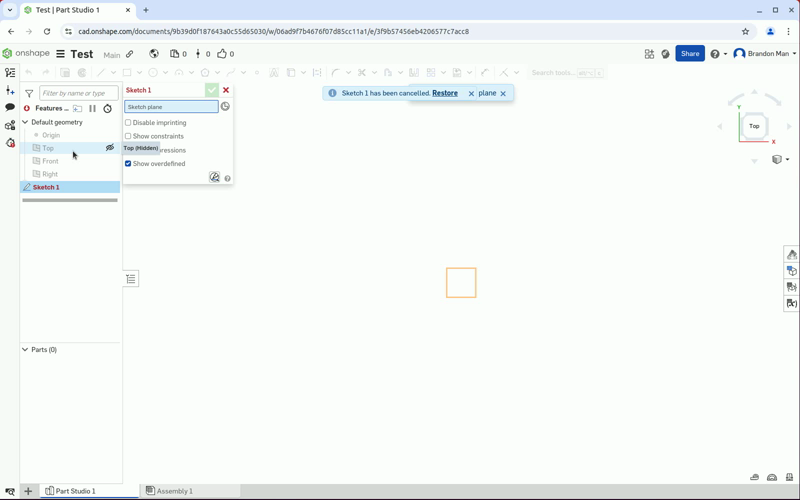
click(73, 150)
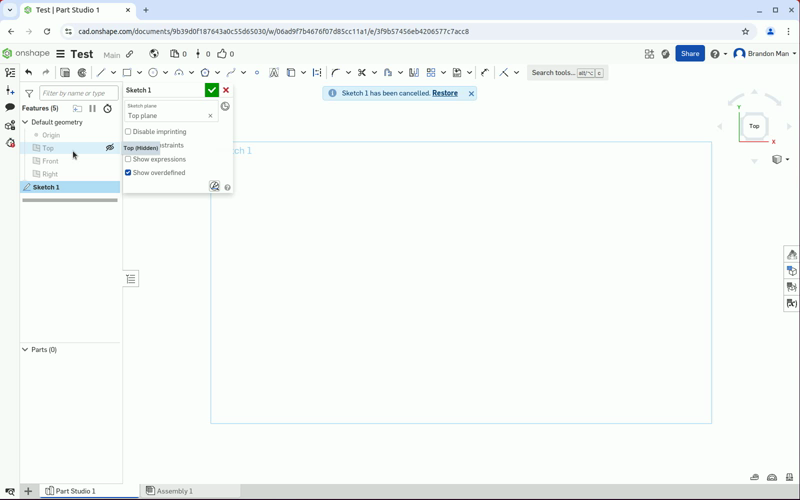
mouse_move(73, 352)
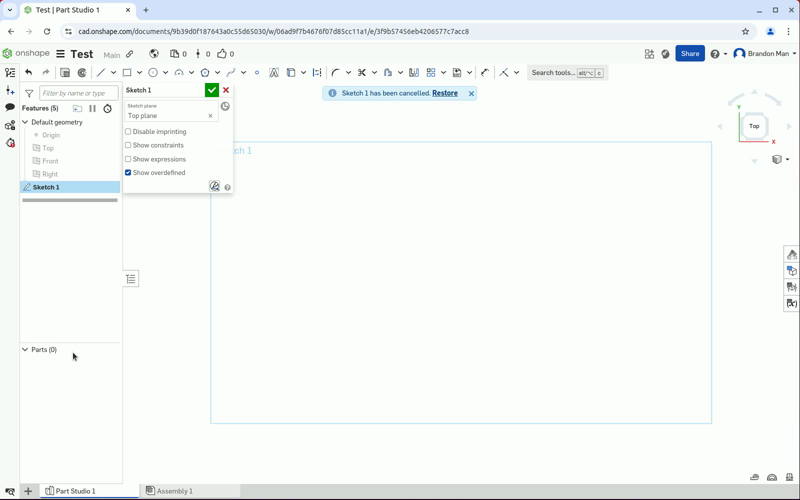
key(y)
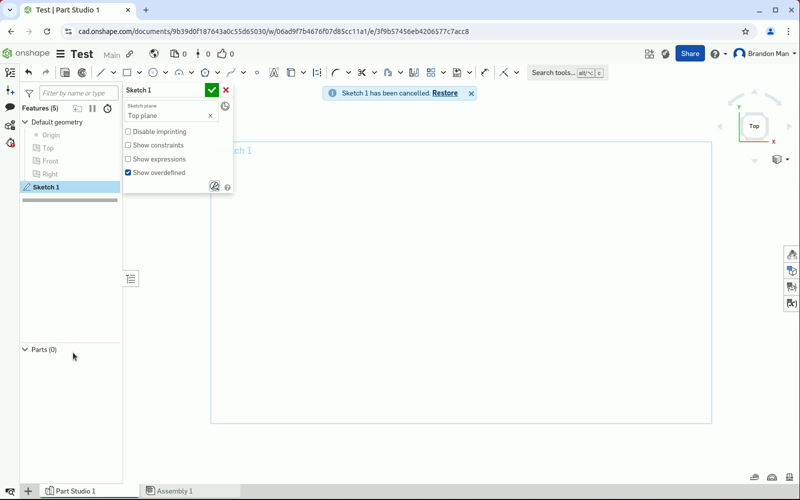
key(l)
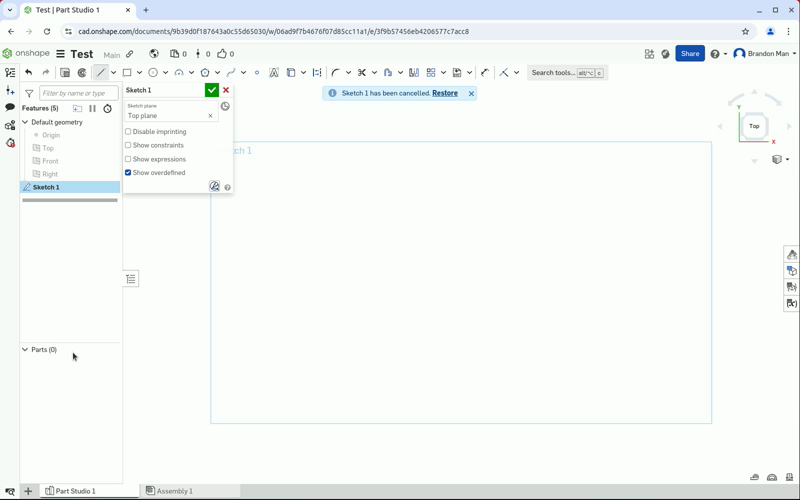
key_down(shift)
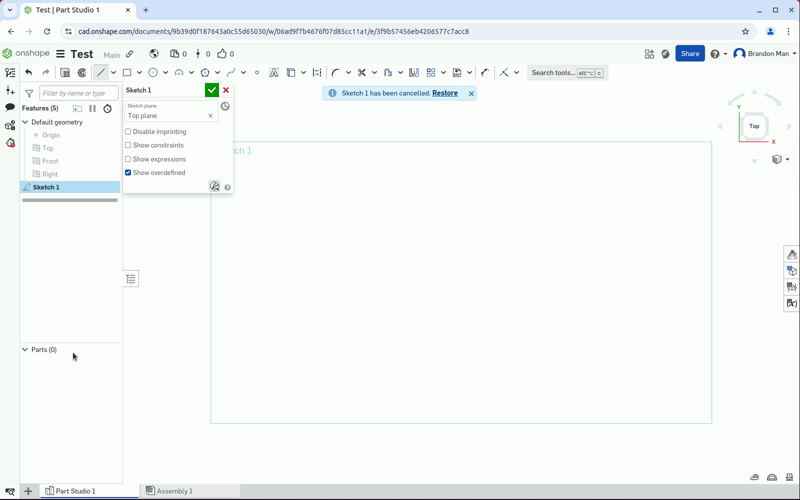
mouse_move(447, 326)
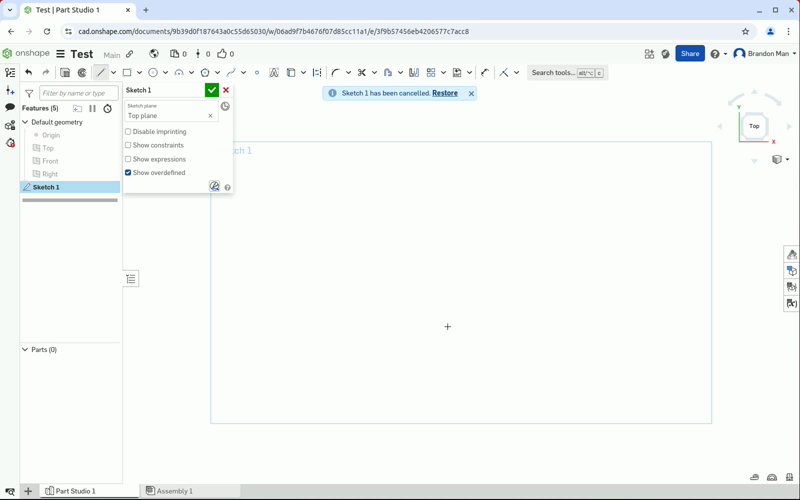
click(447, 326)
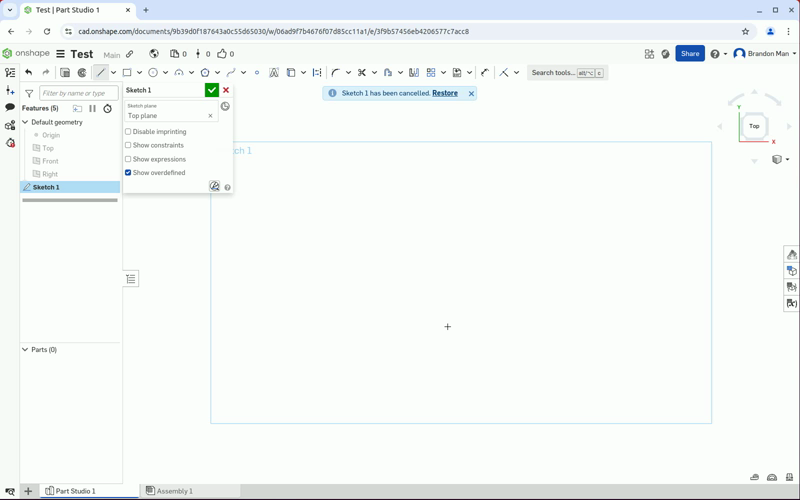
key_up(shift)
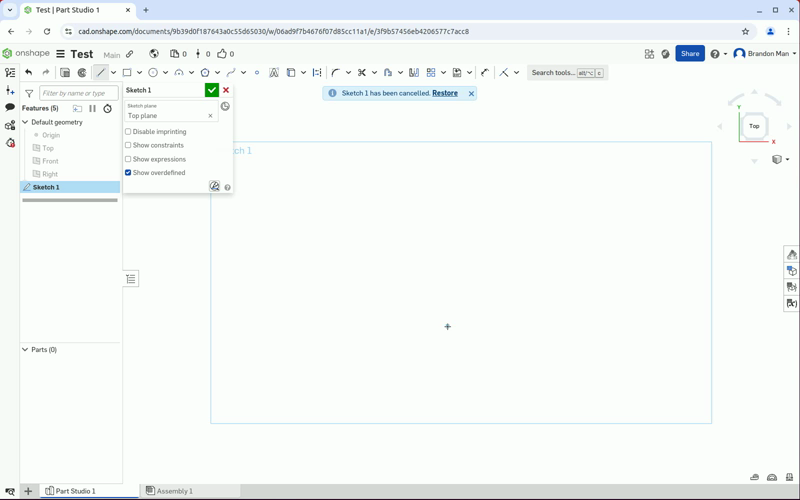
key_down(shift)
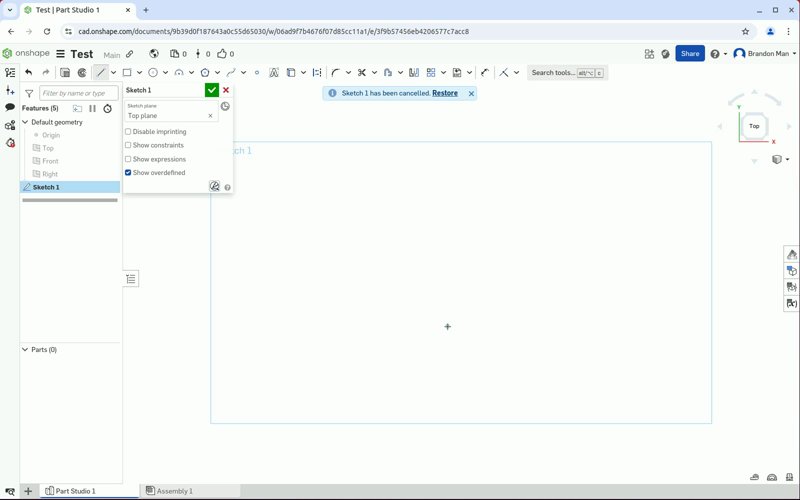
mouse_move(477, 326)
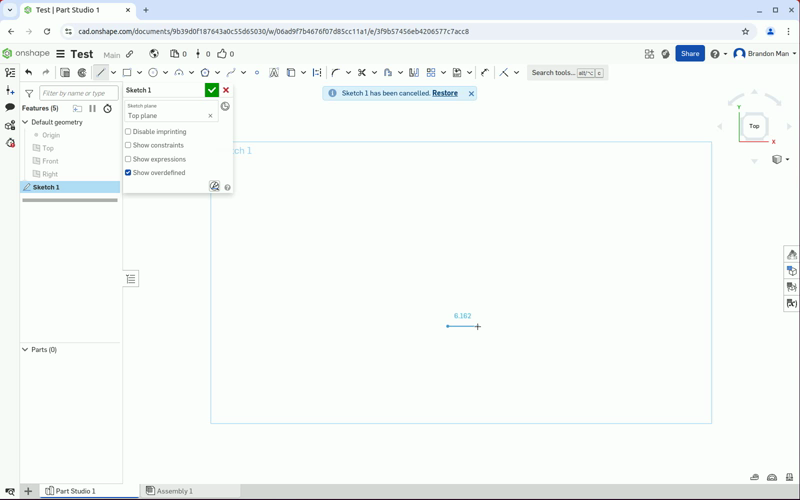
mouse_move(455, 326)
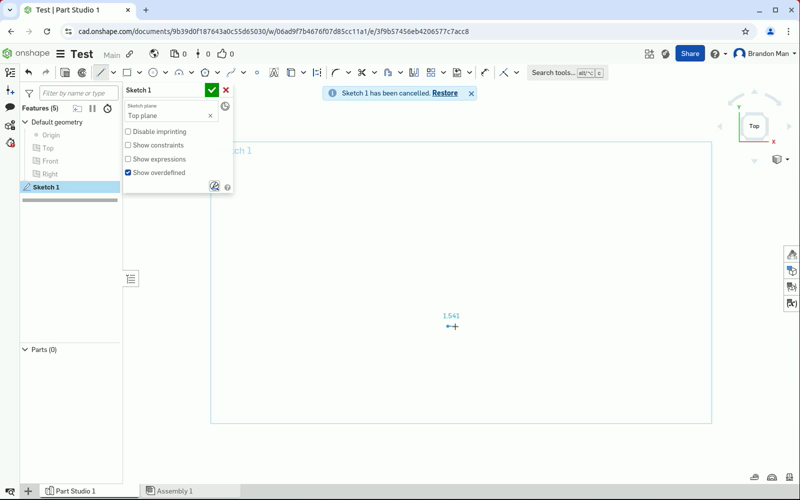
scroll(6)
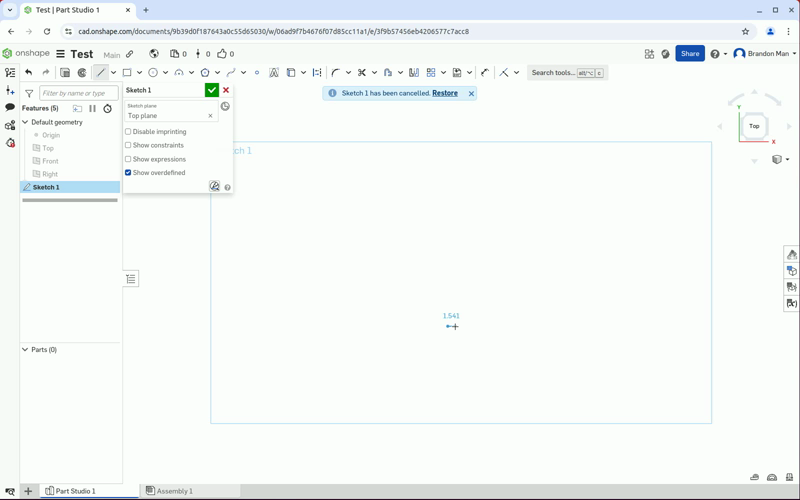
scroll(6)
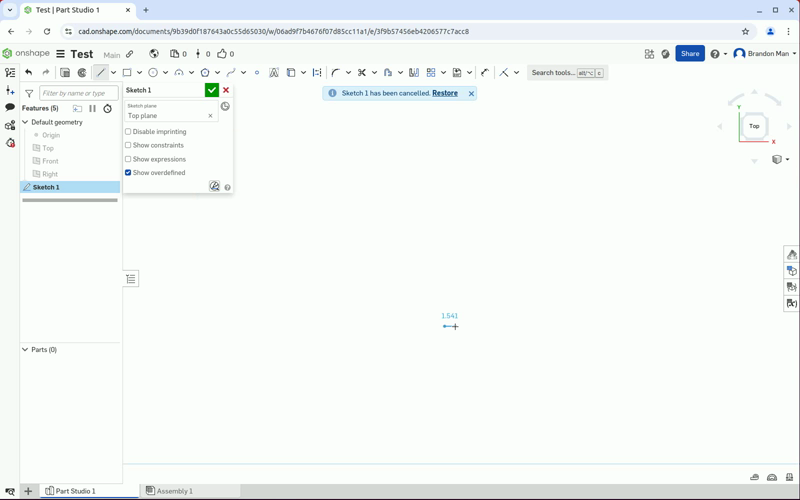
scroll(6)
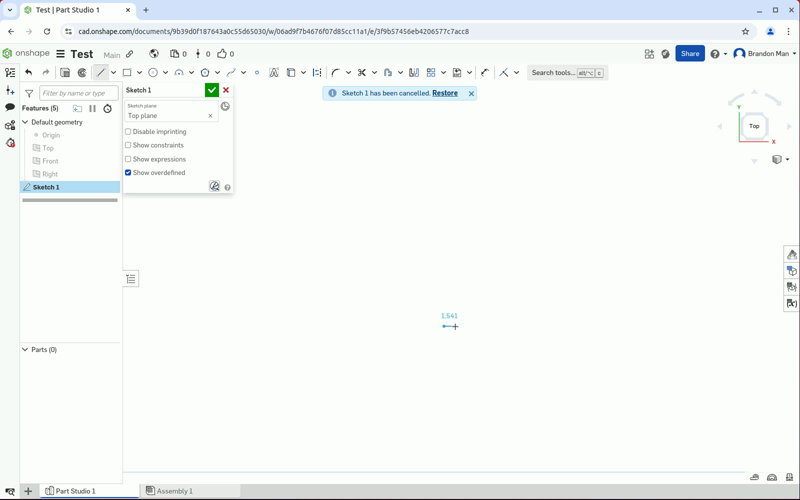
scroll(6)
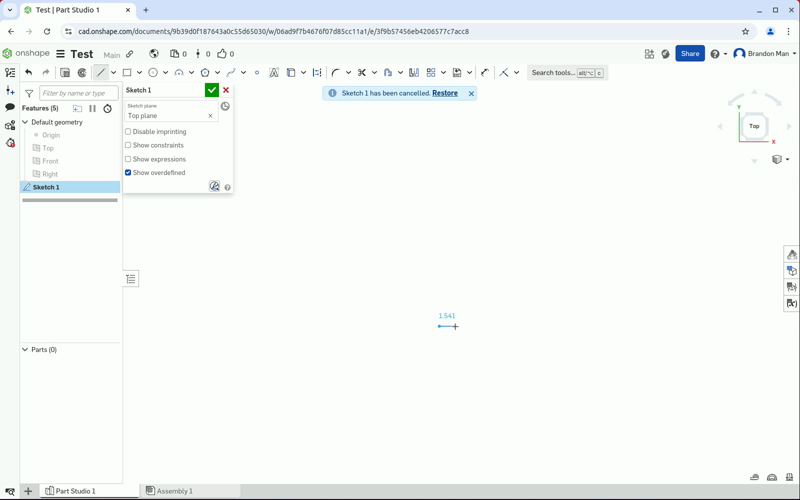
scroll(6)
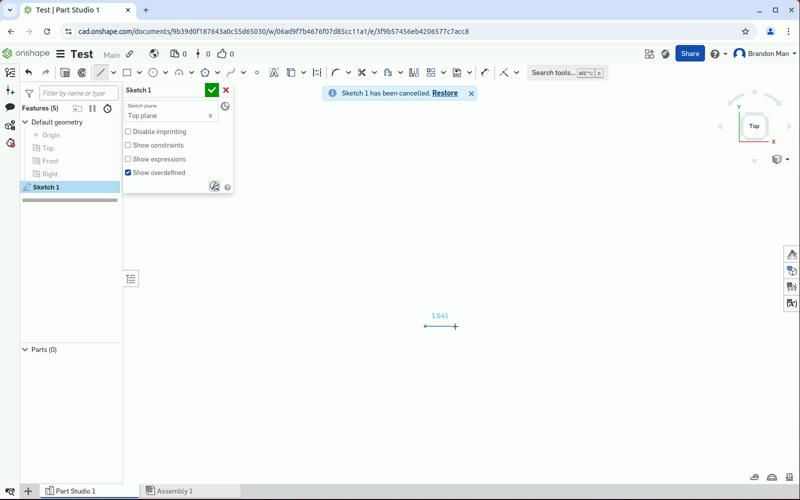
scroll(6)
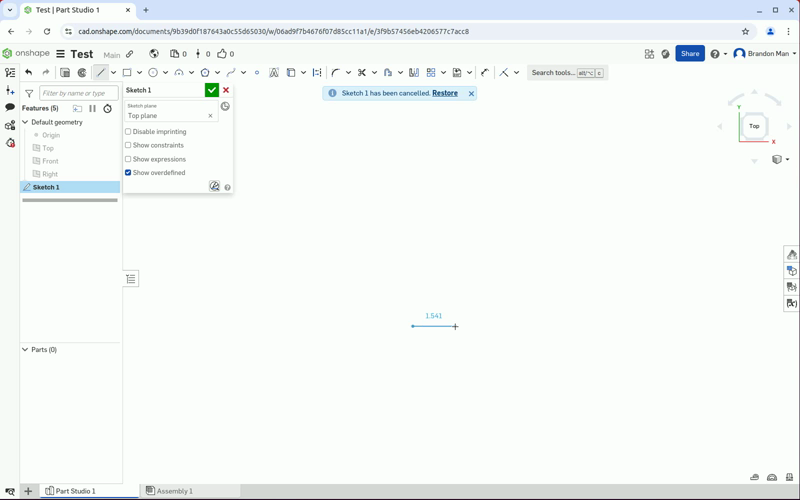
scroll(6)
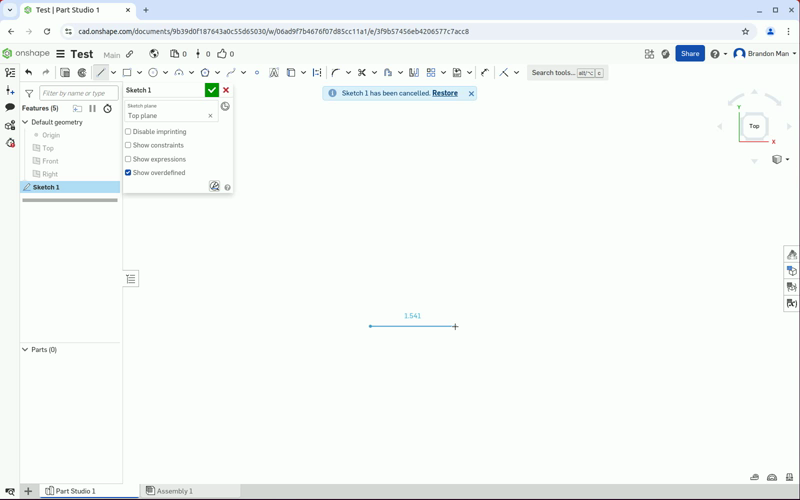
click(455, 326)
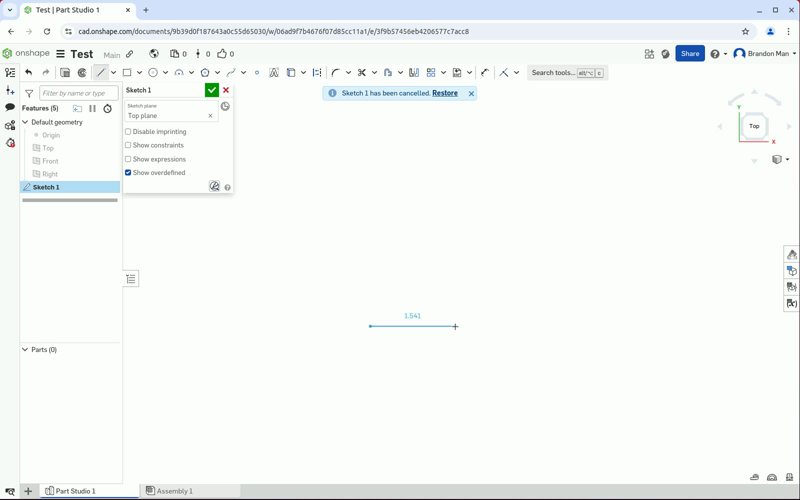
scroll(-6)
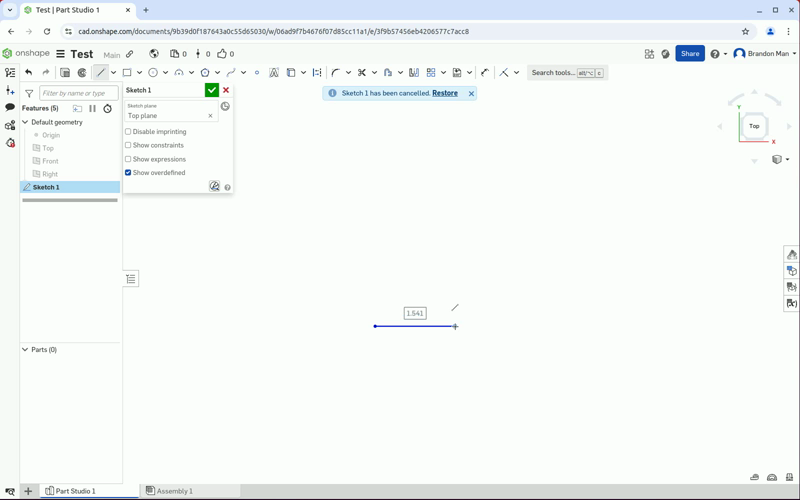
scroll(-6)
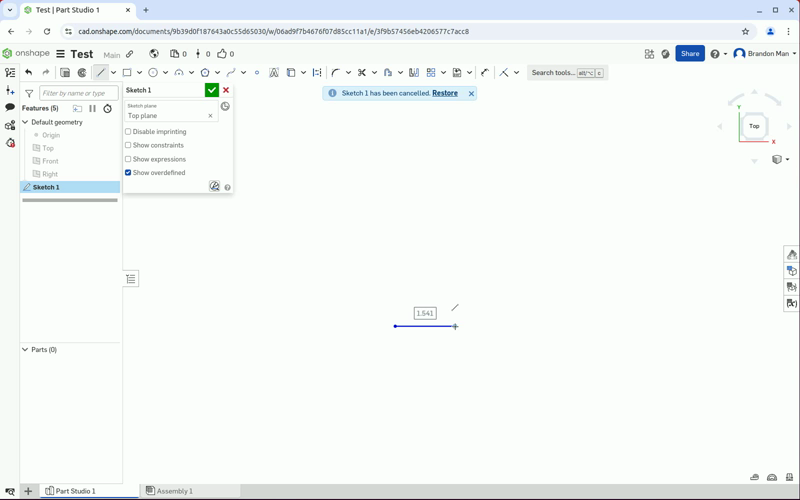
scroll(-6)
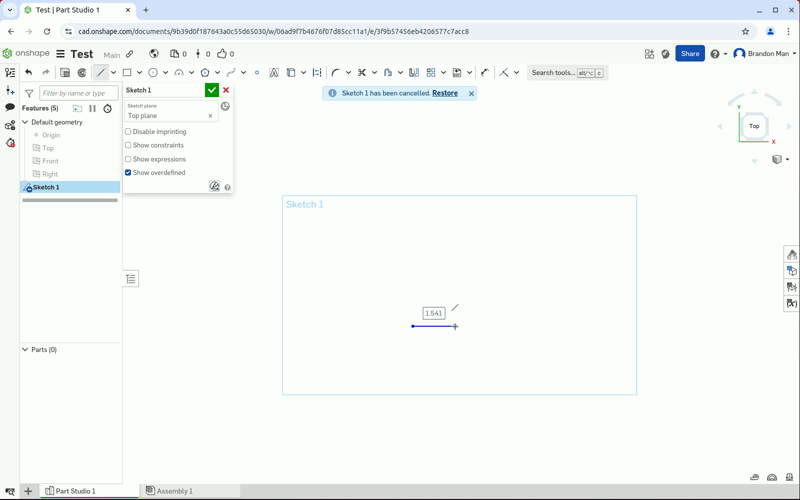
scroll(-6)
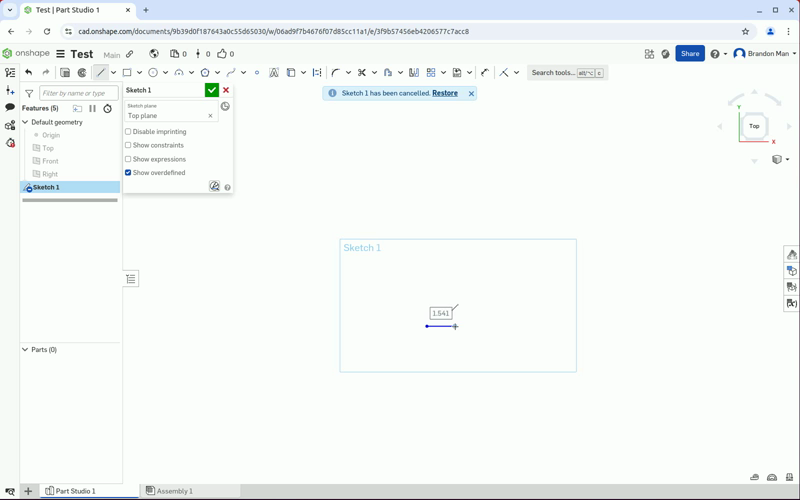
scroll(-6)
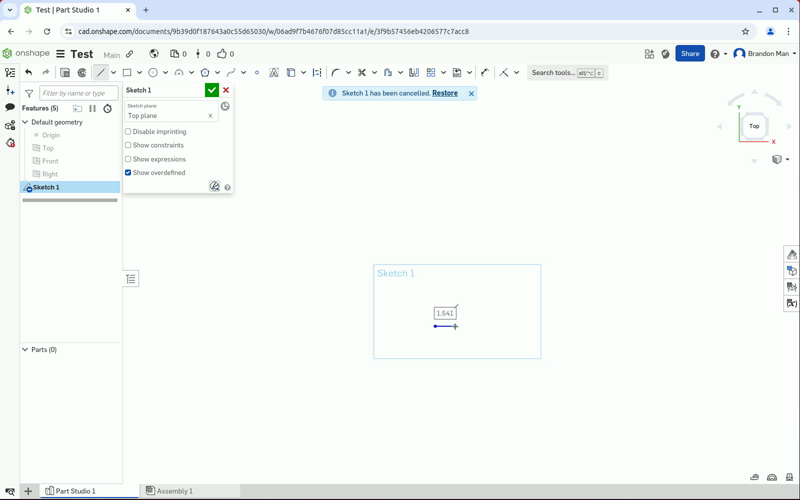
scroll(-6)
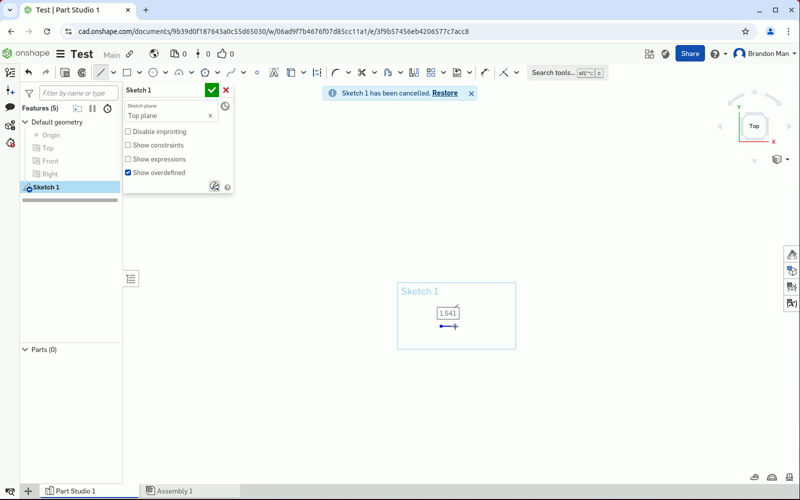
scroll(-6)
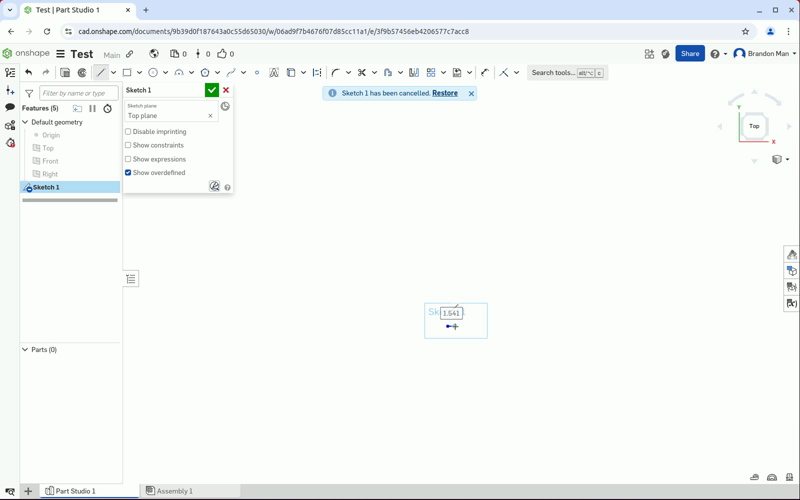
key_up(shift)
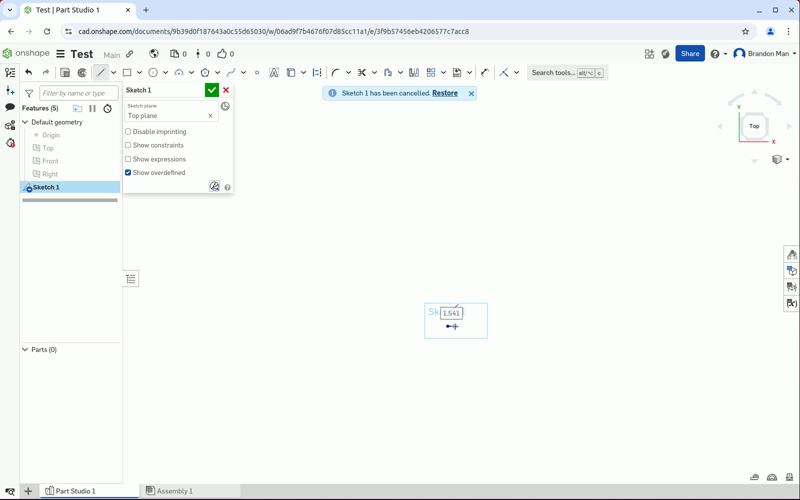
key_down(shift)
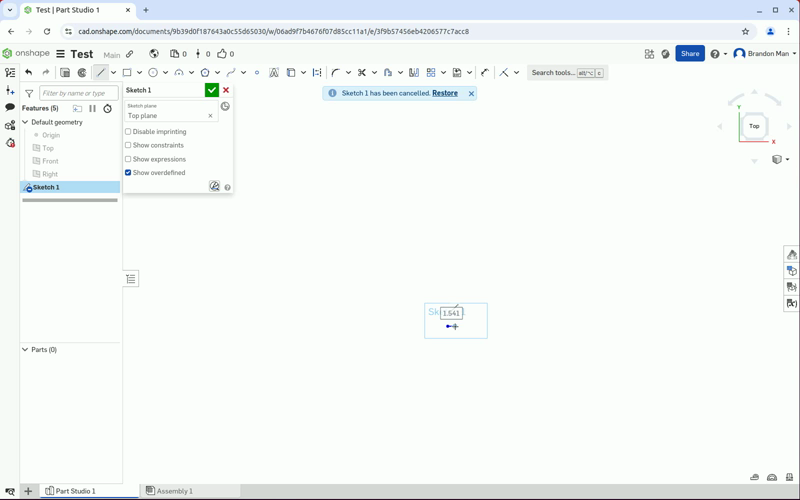
mouse_move(485, 326)
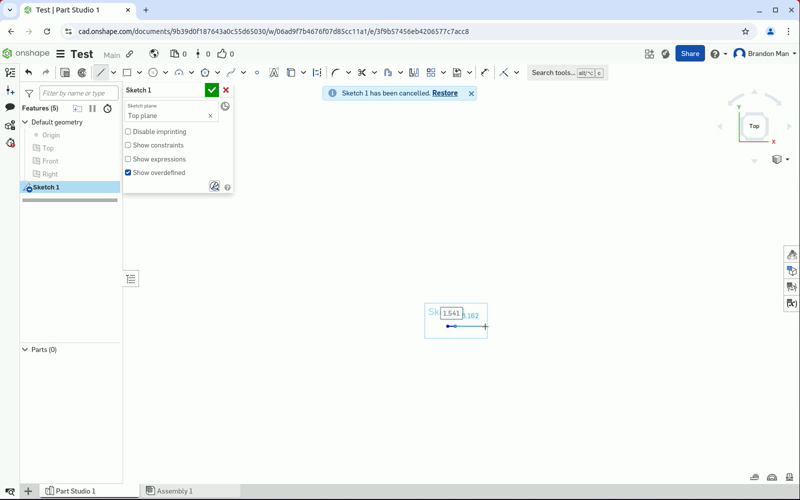
mouse_move(455, 305)
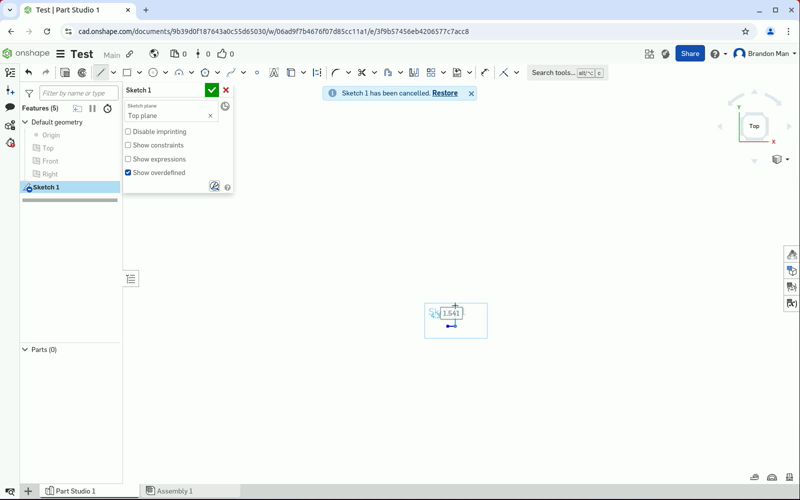
click(455, 305)
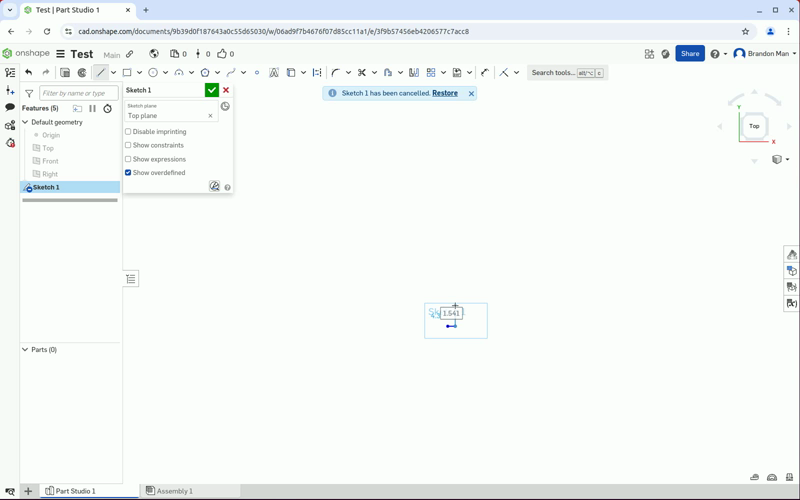
key_up(shift)
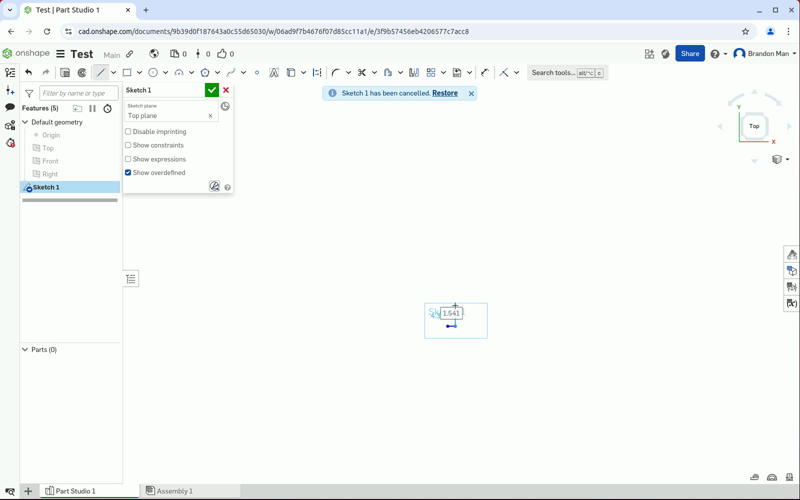
key(esc)
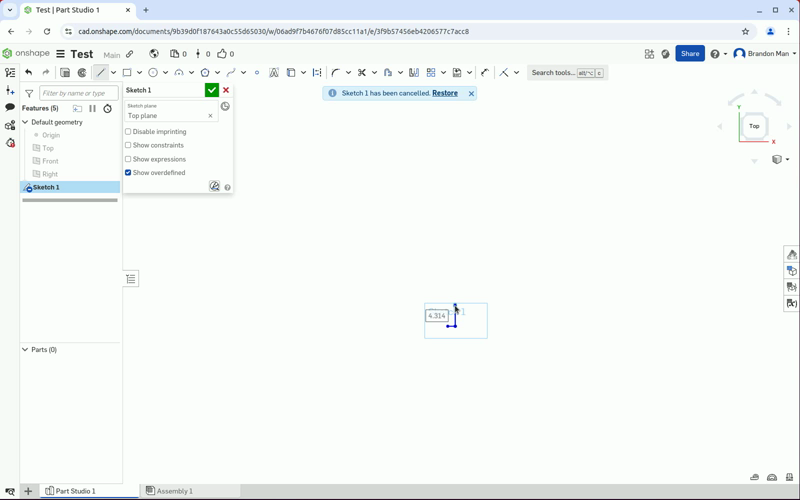
key(a)
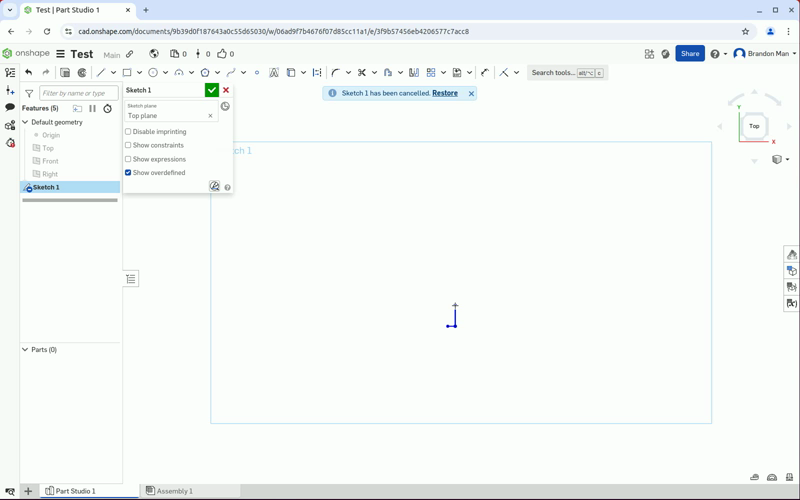
mouse_move(455, 305)
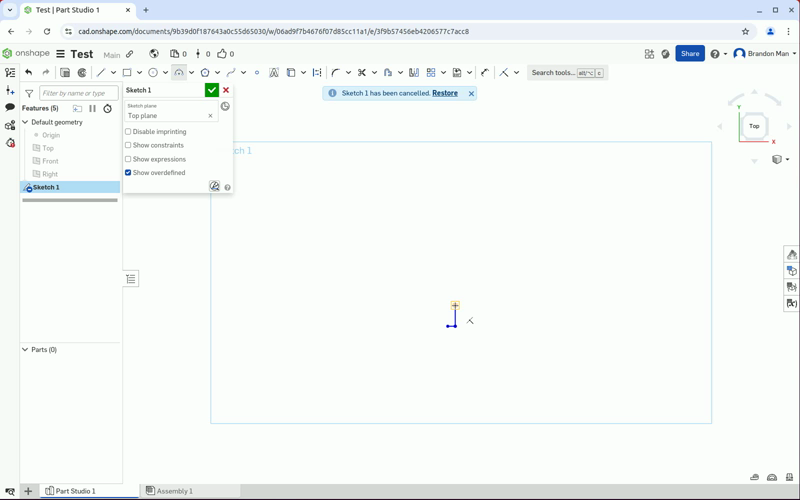
click(455, 305)
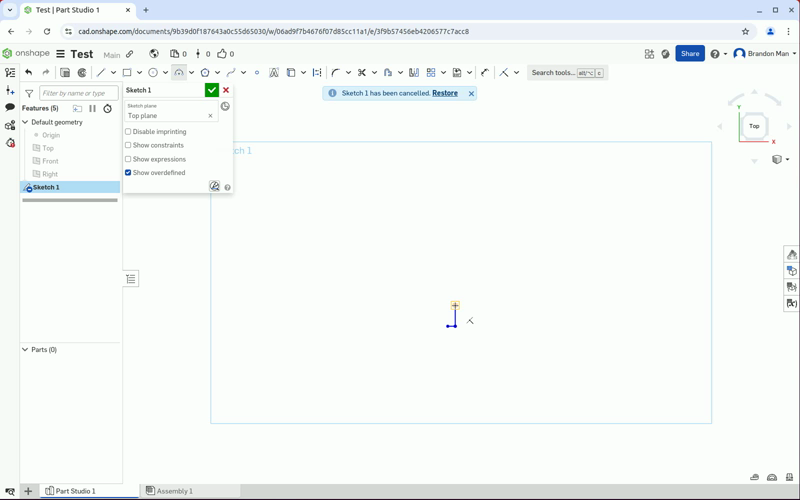
key_down(shift)
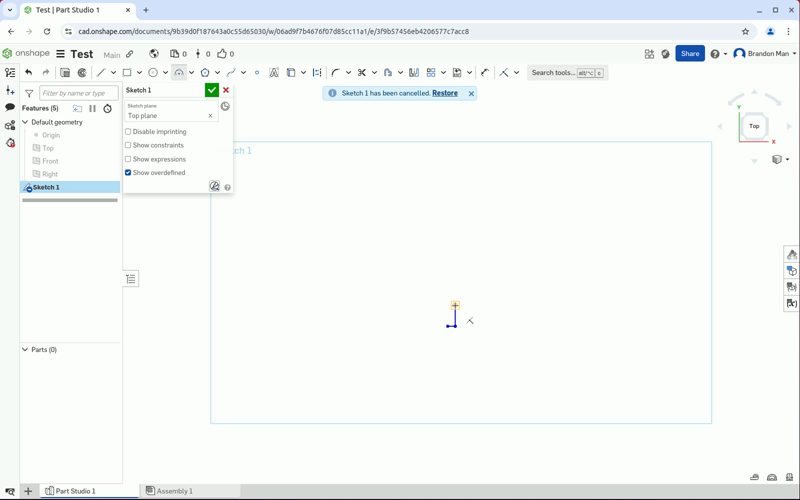
mouse_move(460, 299)
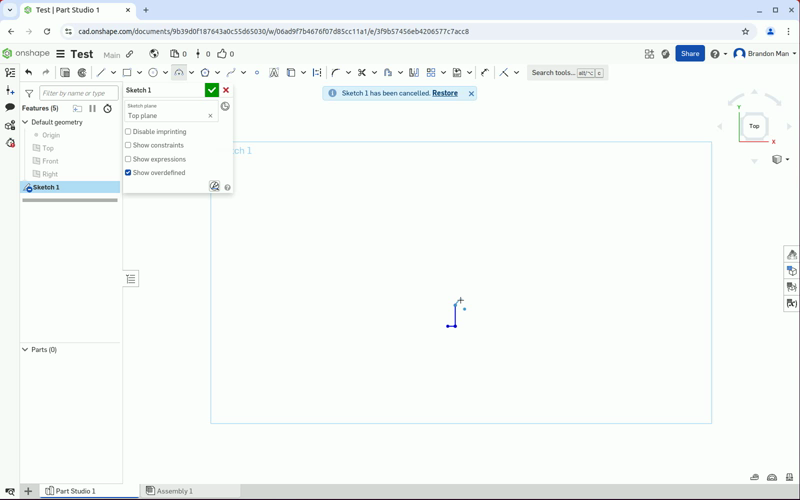
click(460, 299)
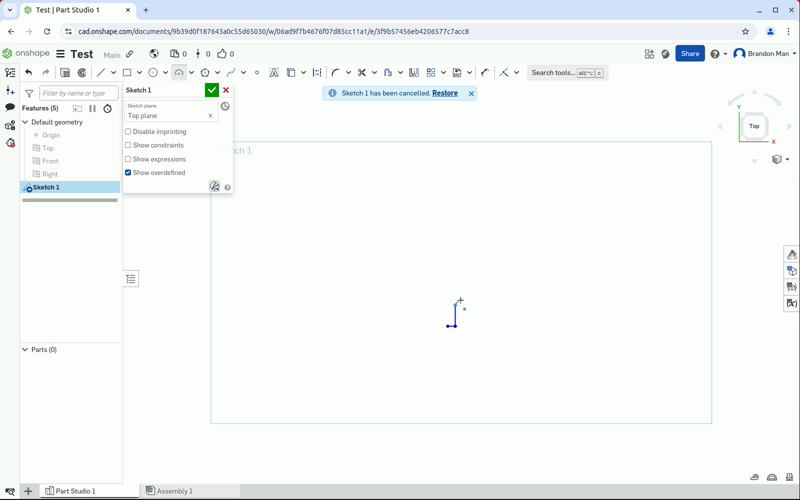
mouse_move(456, 301)
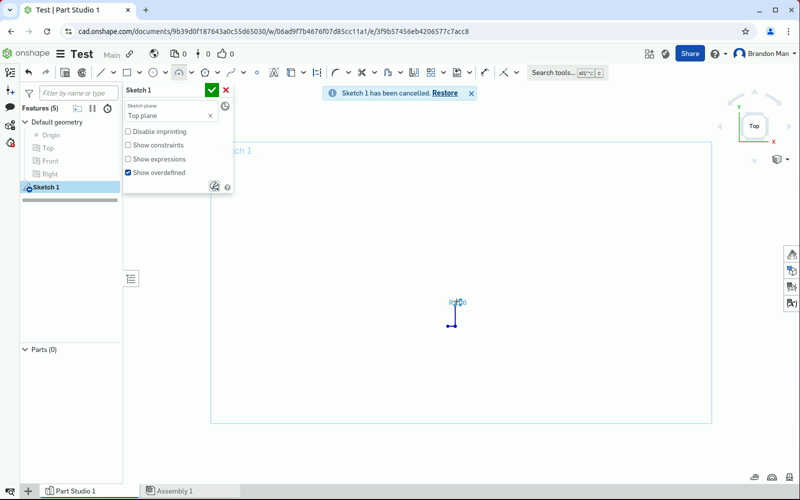
scroll(6)
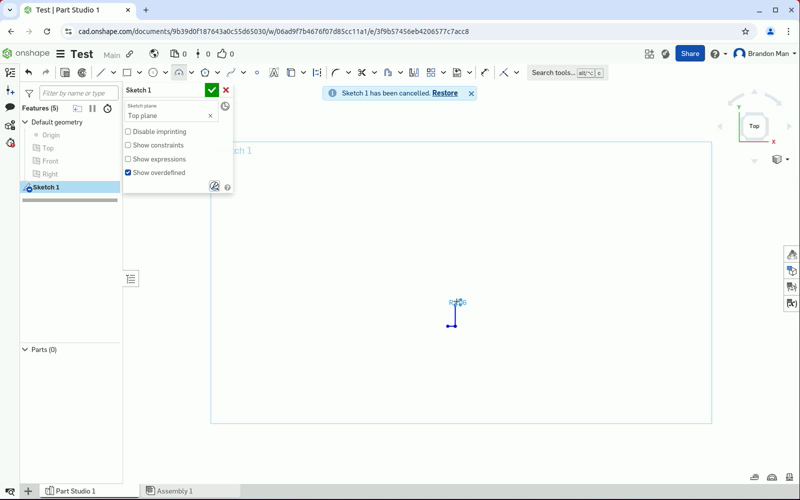
scroll(6)
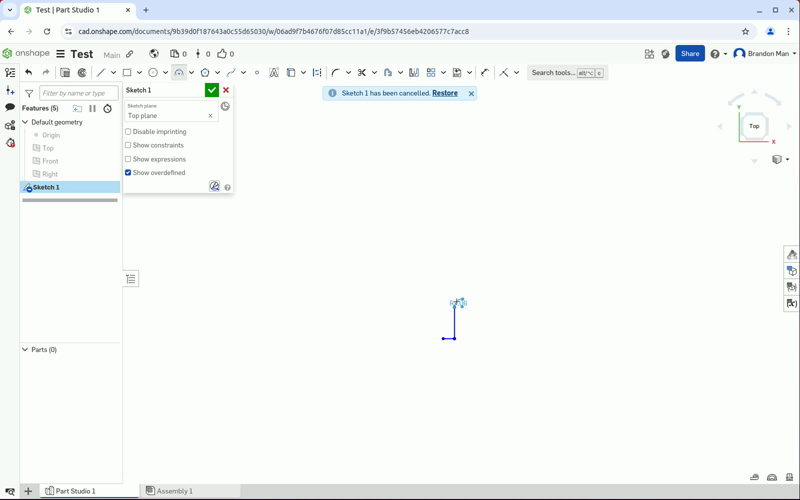
scroll(6)
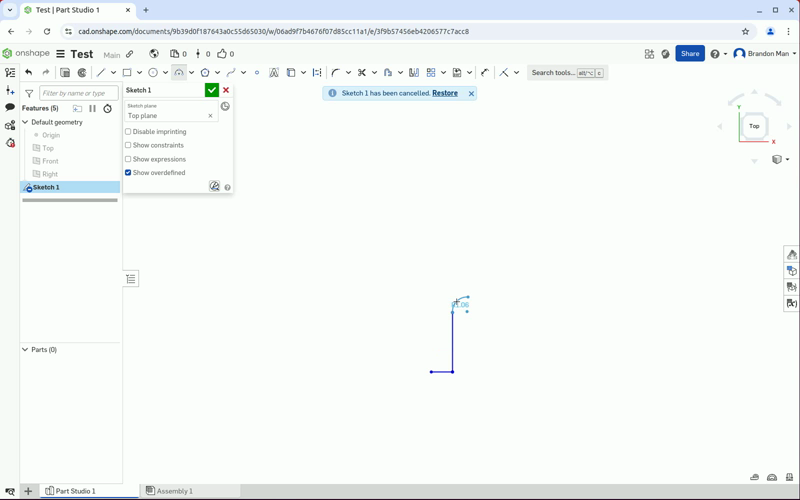
scroll(6)
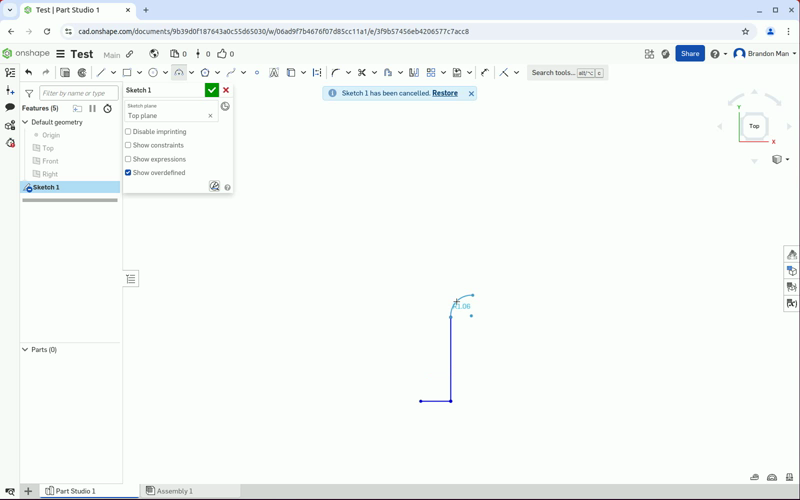
scroll(6)
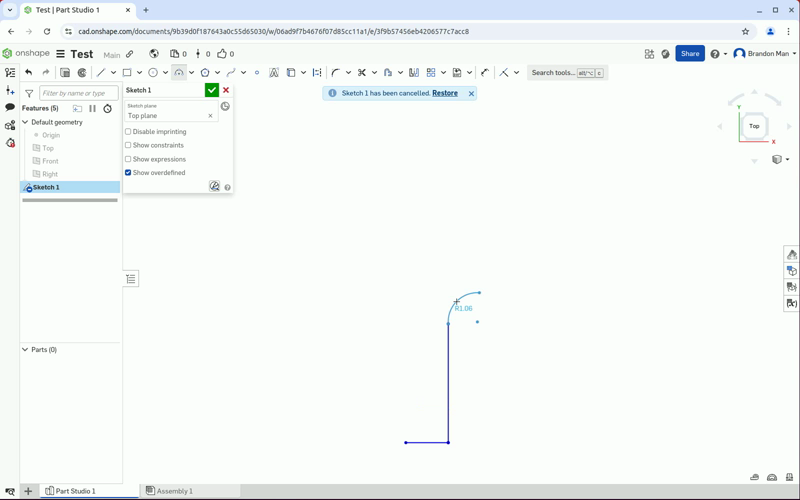
scroll(6)
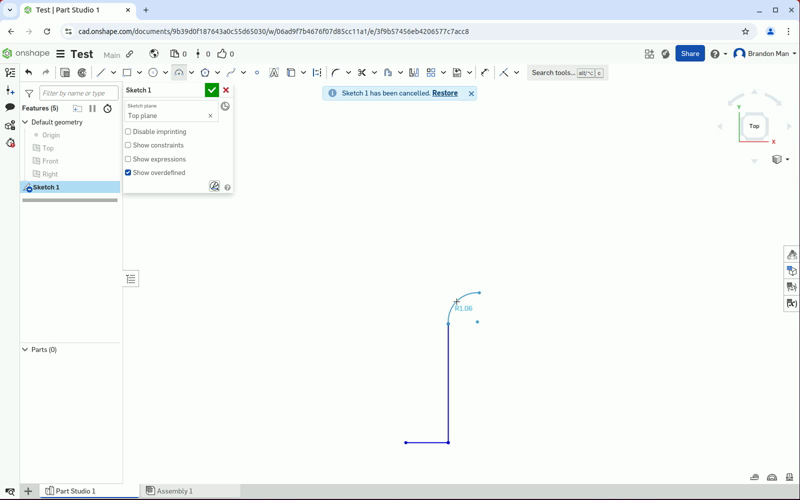
scroll(6)
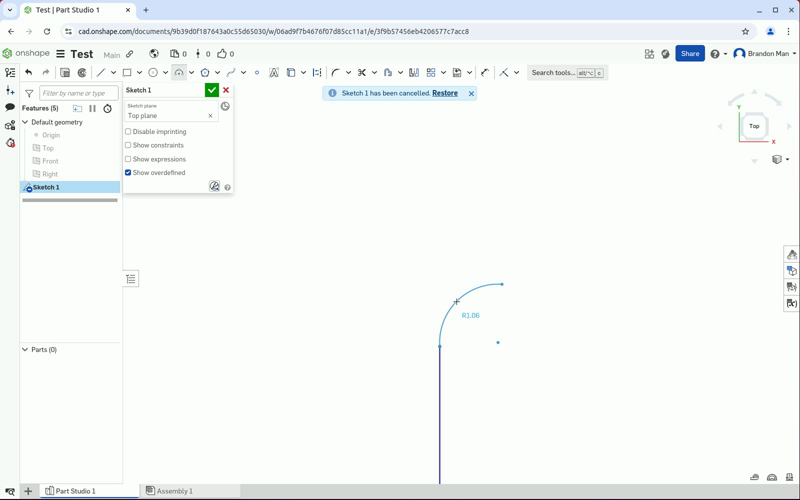
click(456, 301)
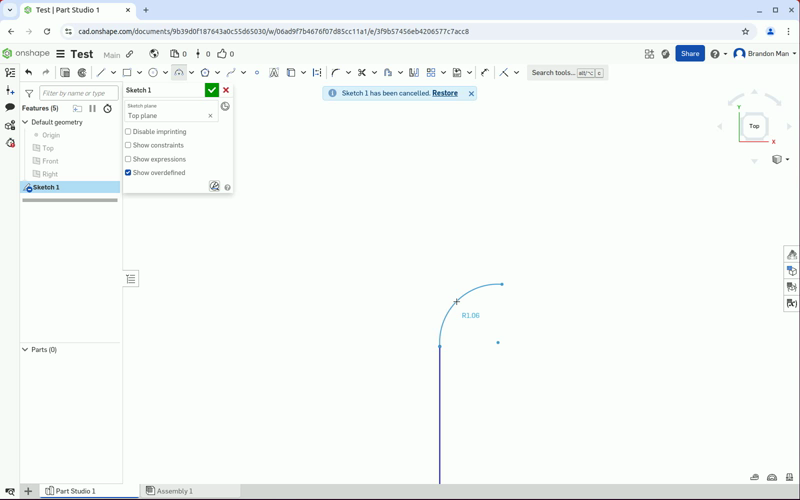
scroll(-6)
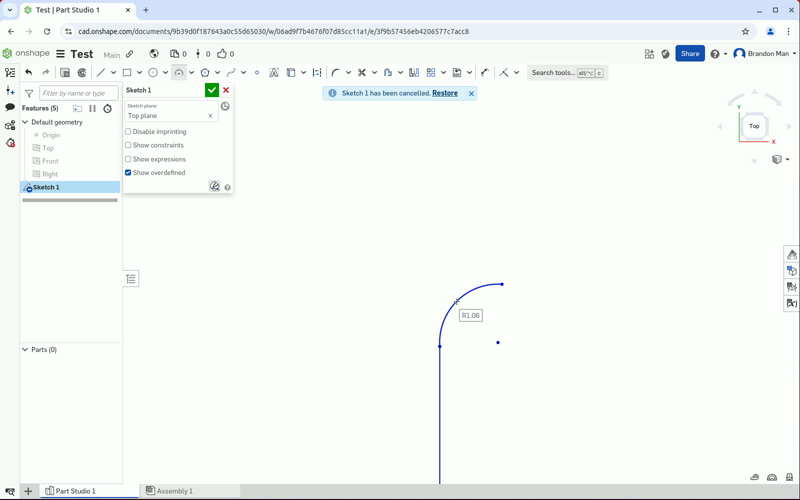
scroll(-6)
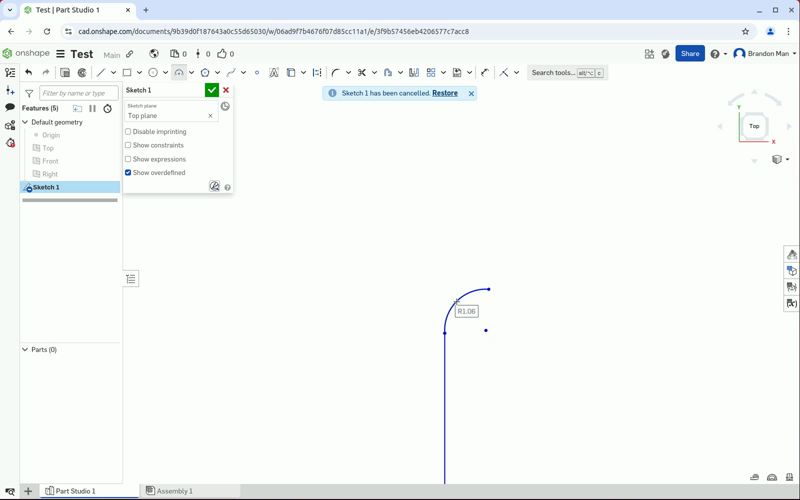
scroll(-6)
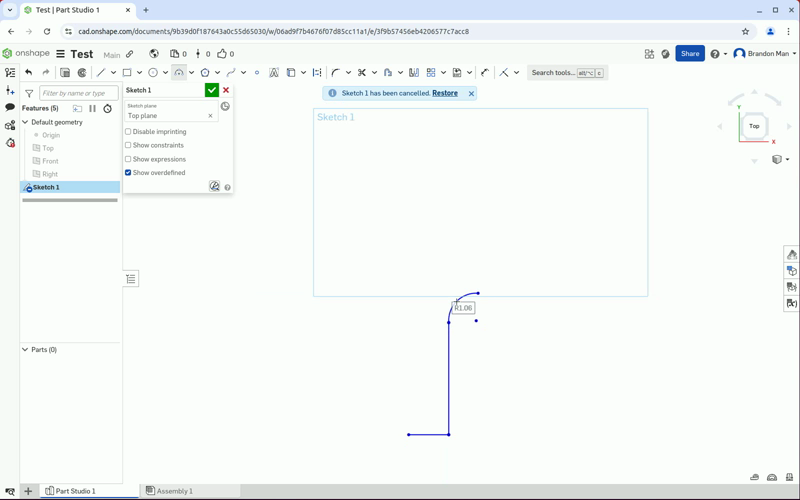
scroll(-6)
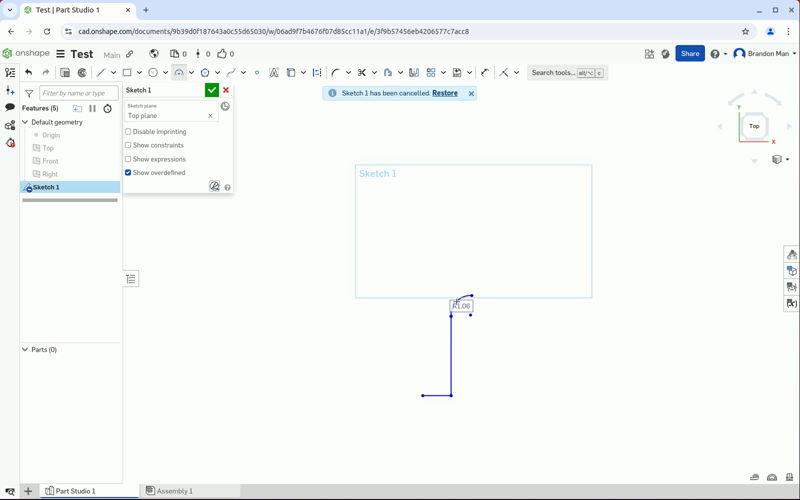
scroll(-6)
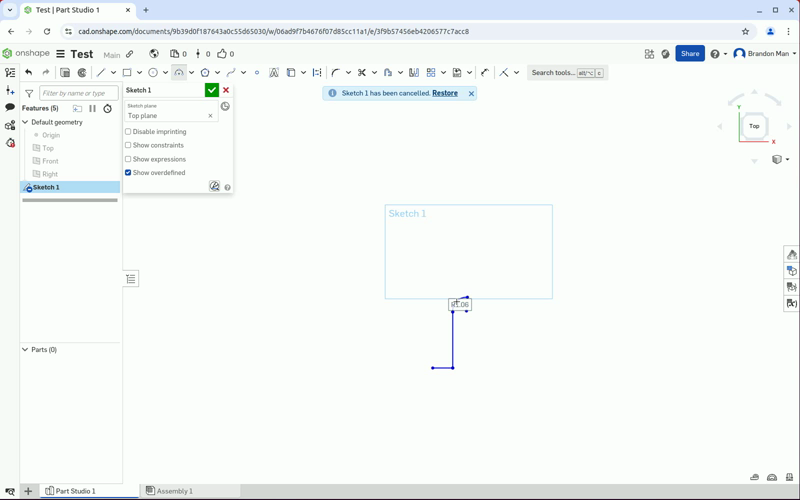
scroll(-6)
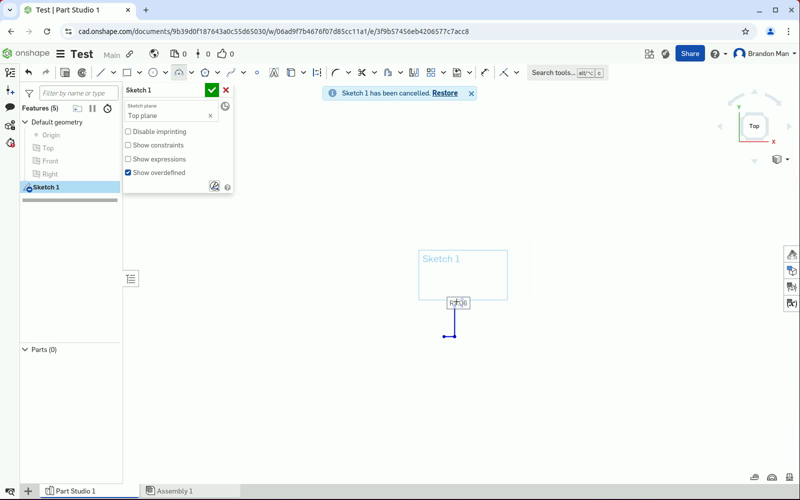
scroll(-6)
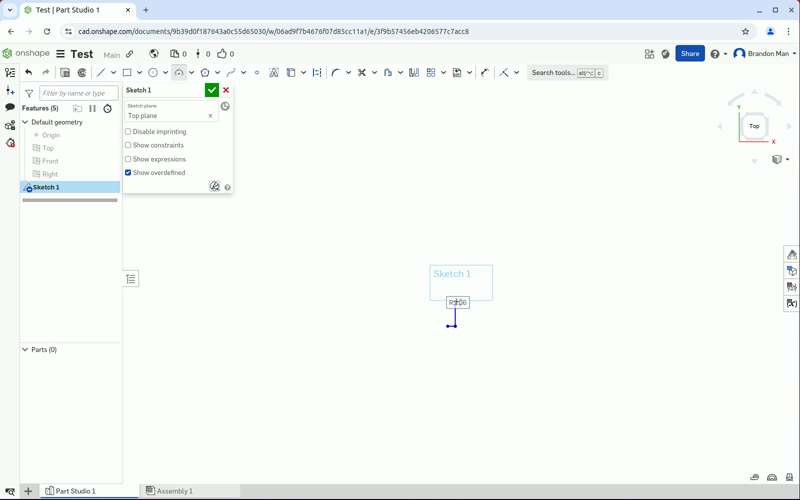
key_up(shift)
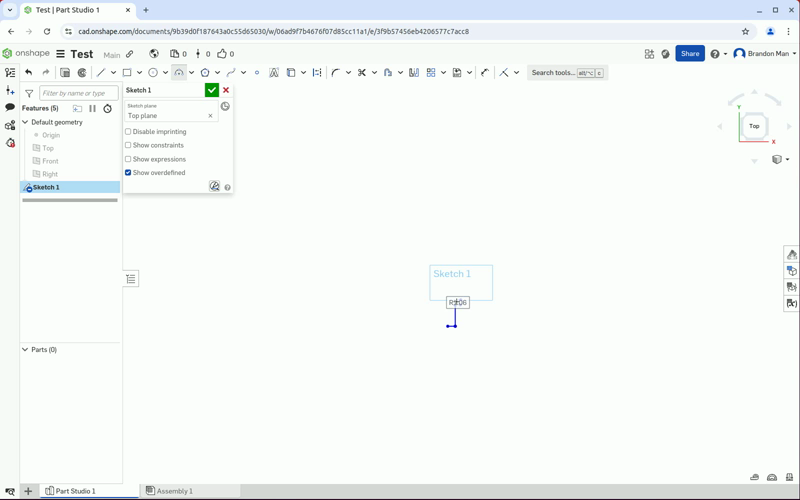
mouse_move(460, 299)
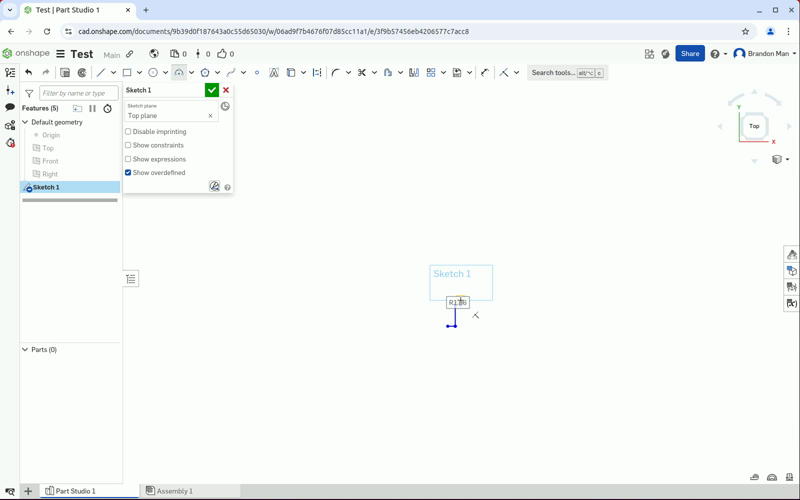
scroll(6)
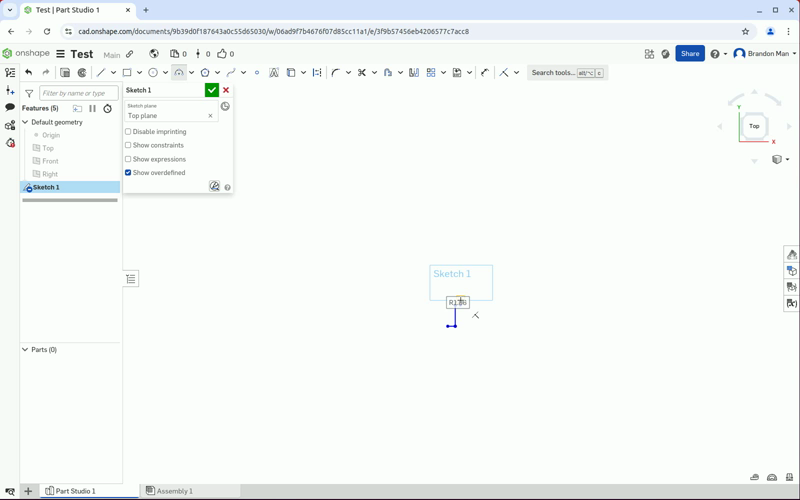
scroll(6)
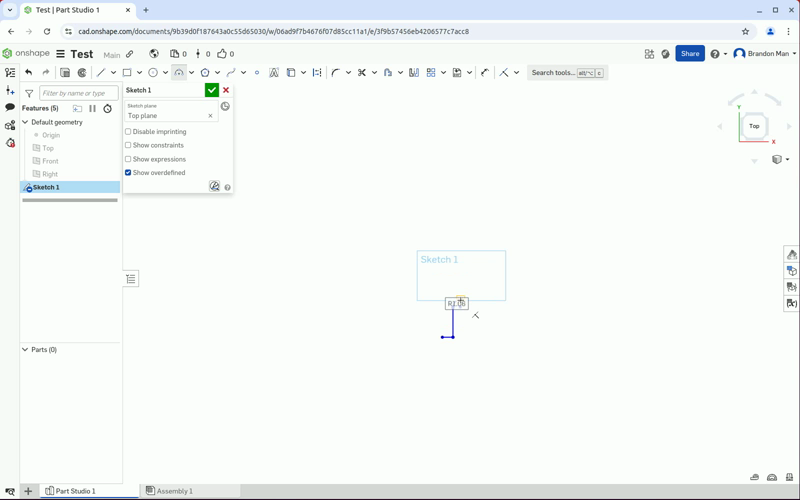
scroll(6)
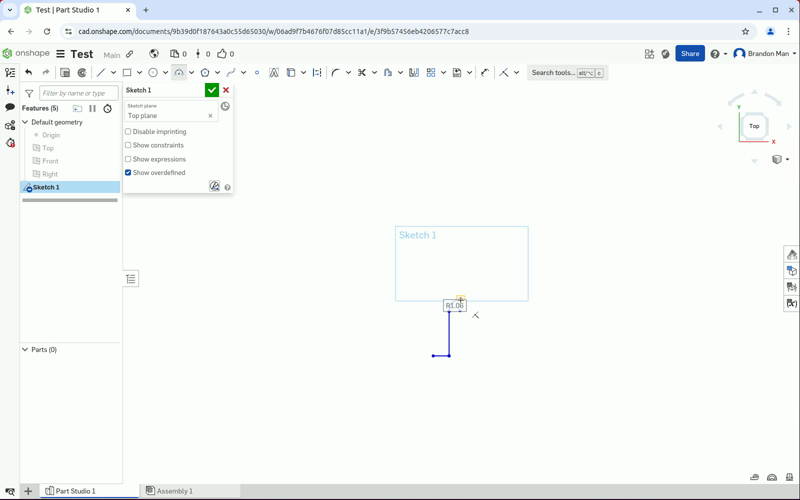
scroll(6)
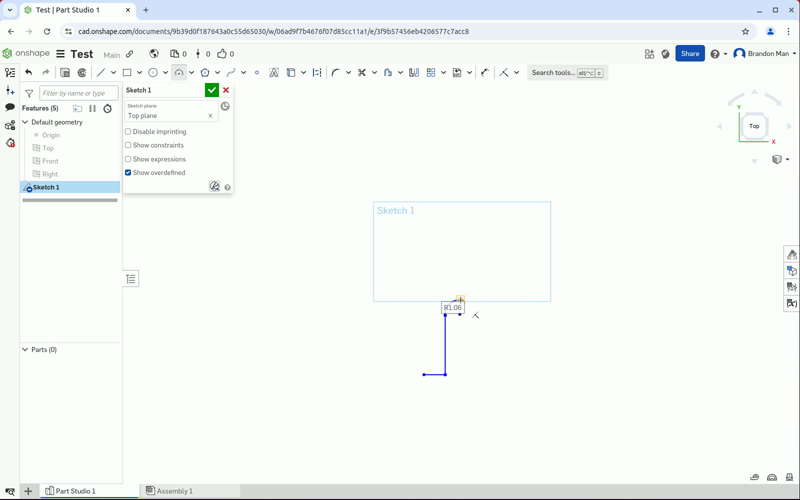
scroll(6)
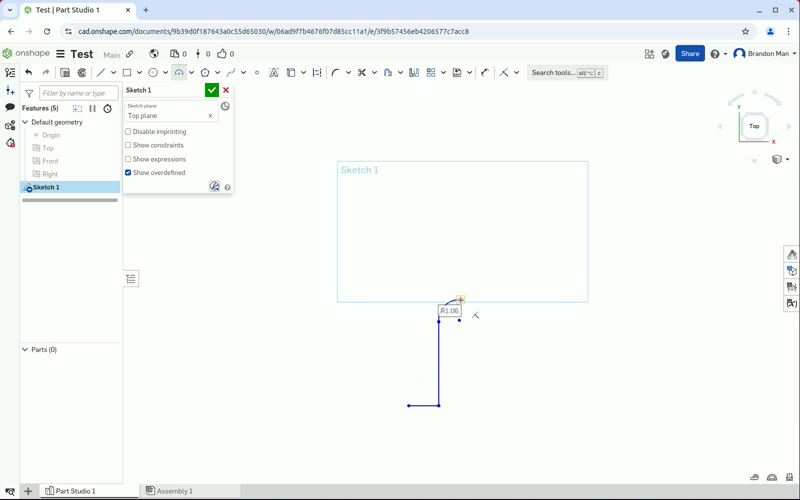
scroll(6)
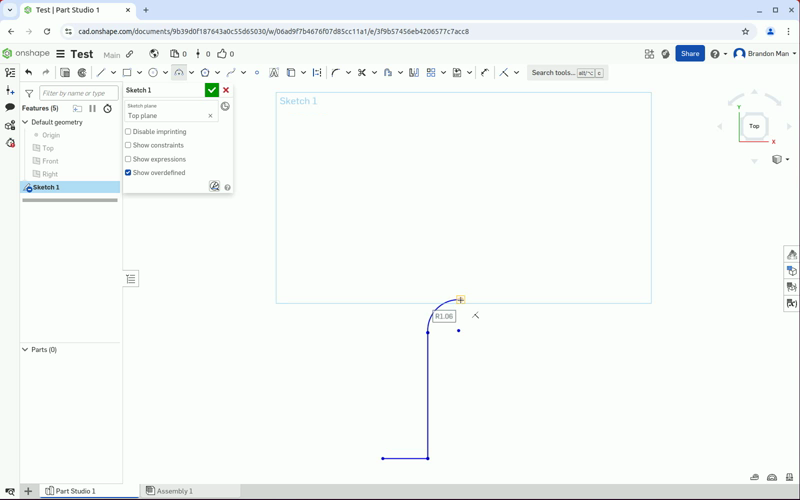
scroll(6)
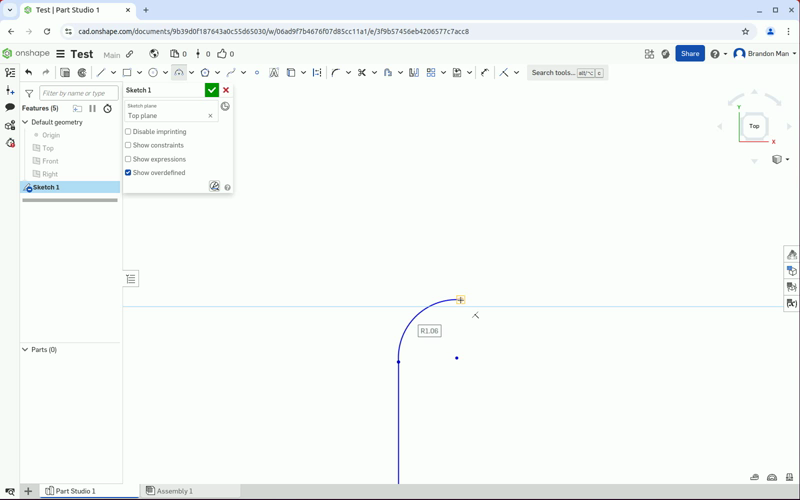
click(460, 299)
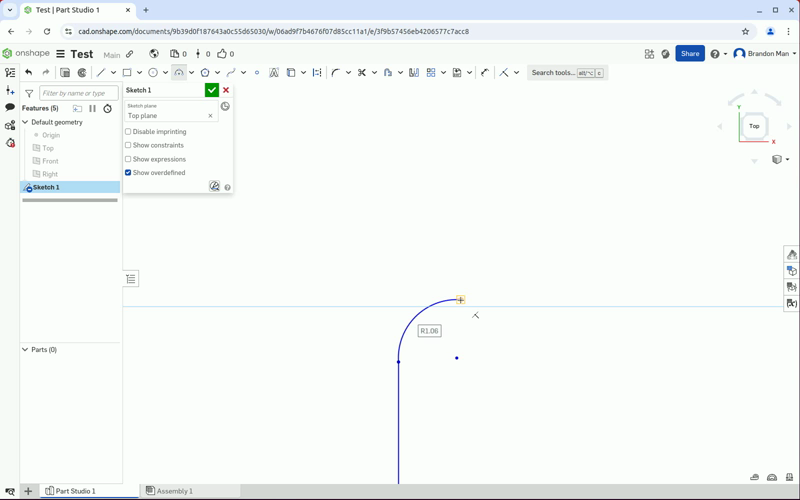
scroll(-6)
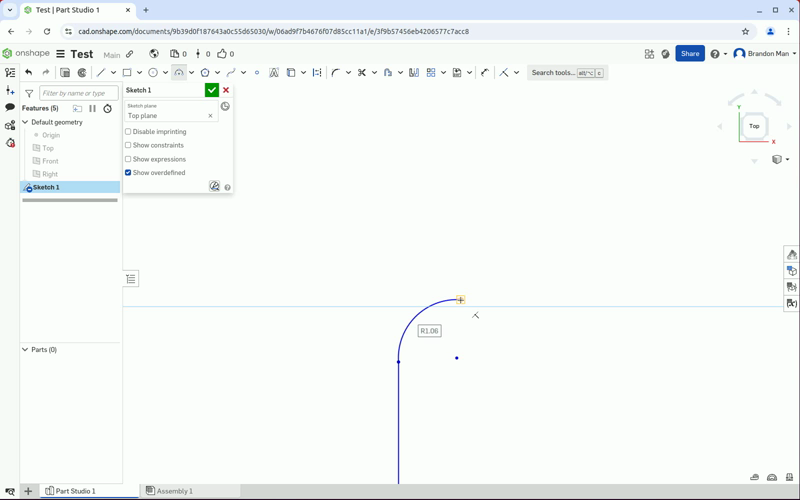
scroll(-6)
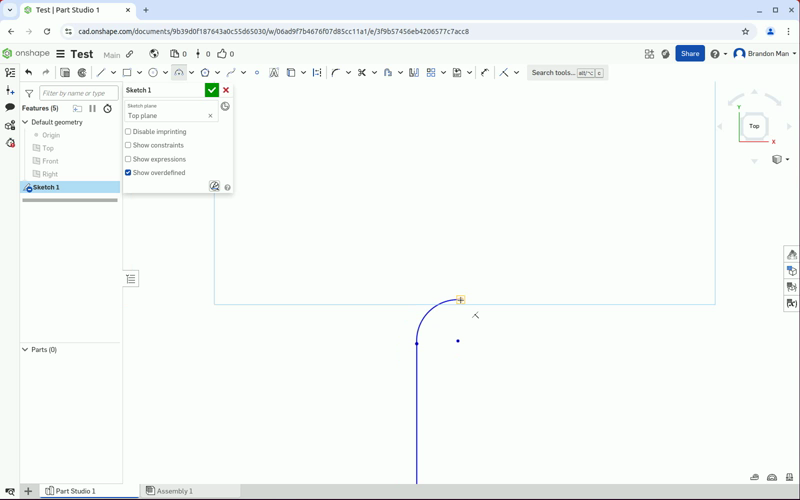
scroll(-6)
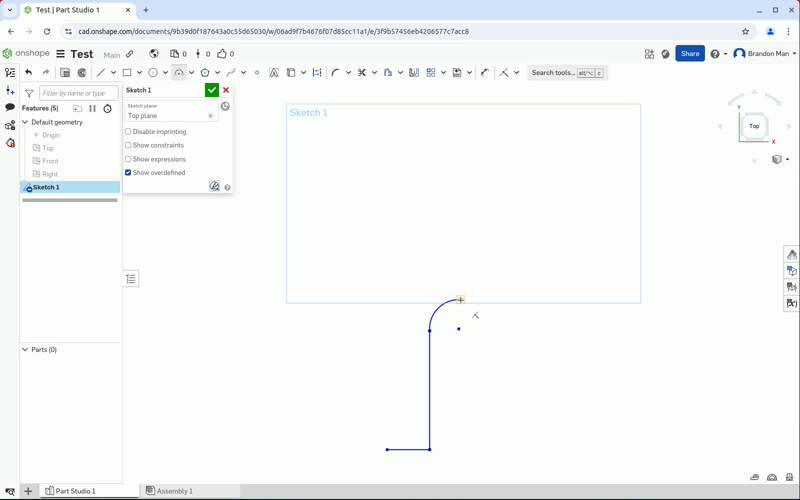
scroll(-6)
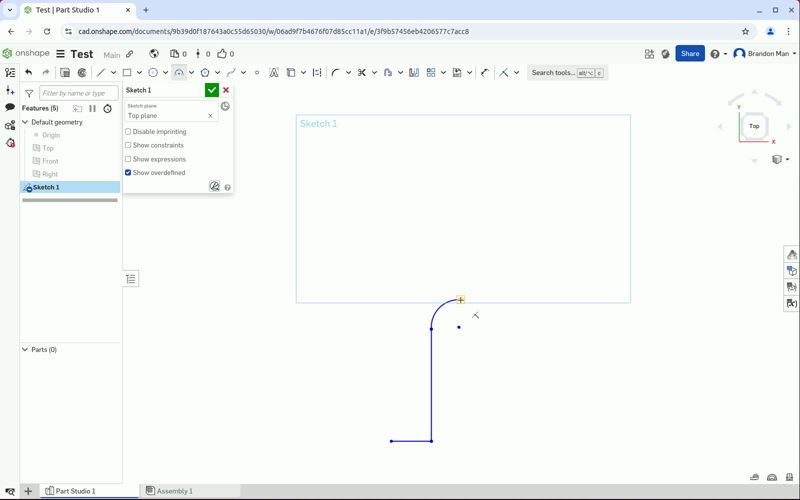
scroll(-6)
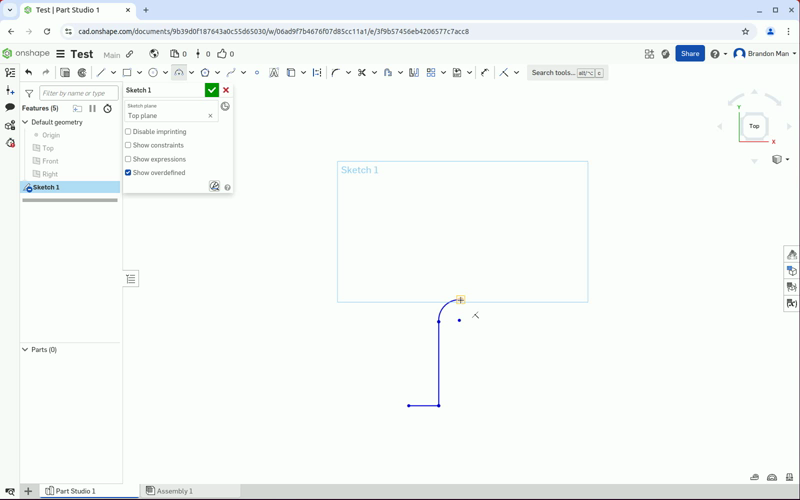
scroll(-6)
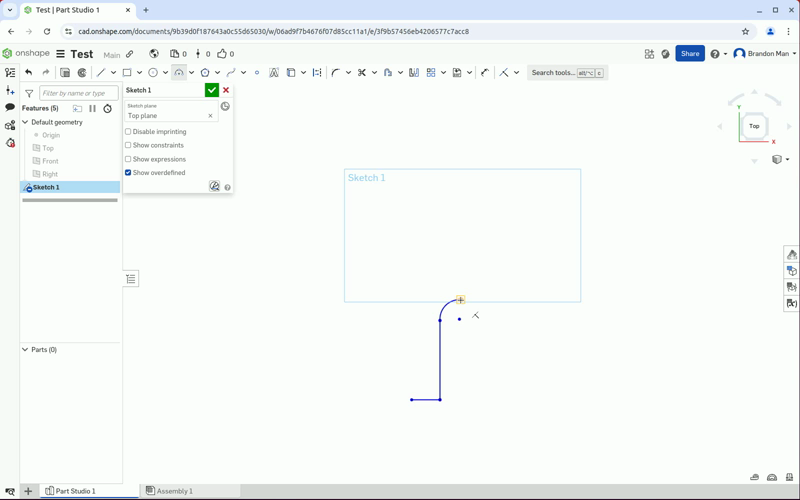
scroll(-6)
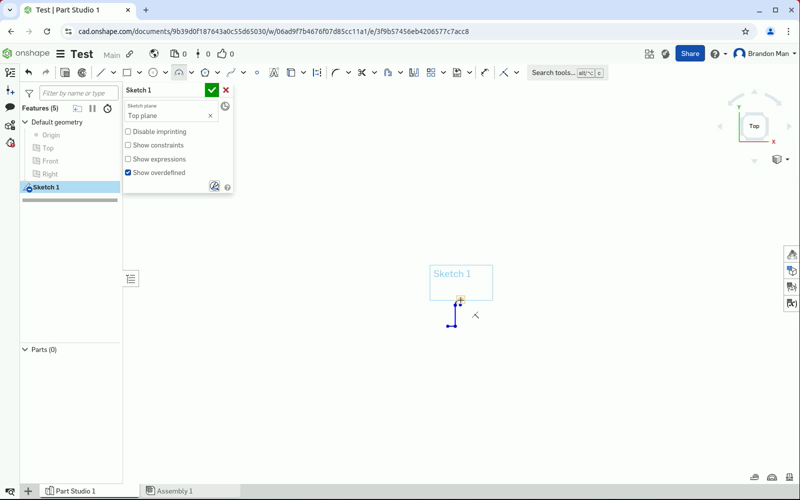
key_down(shift)
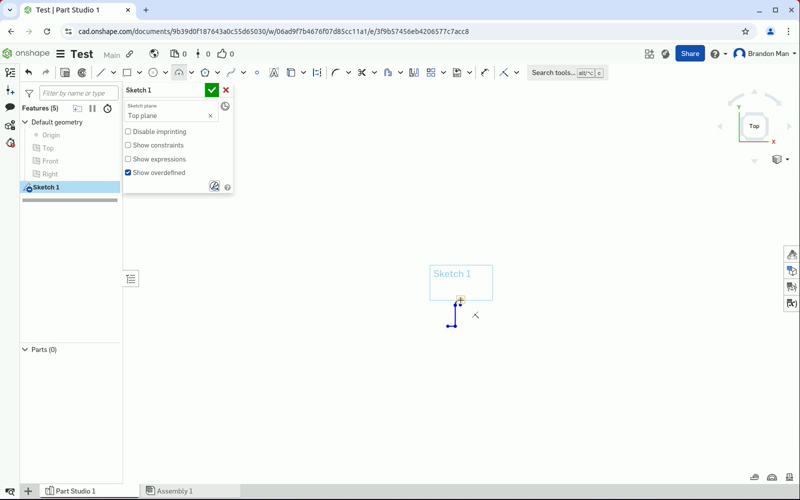
mouse_move(460, 265)
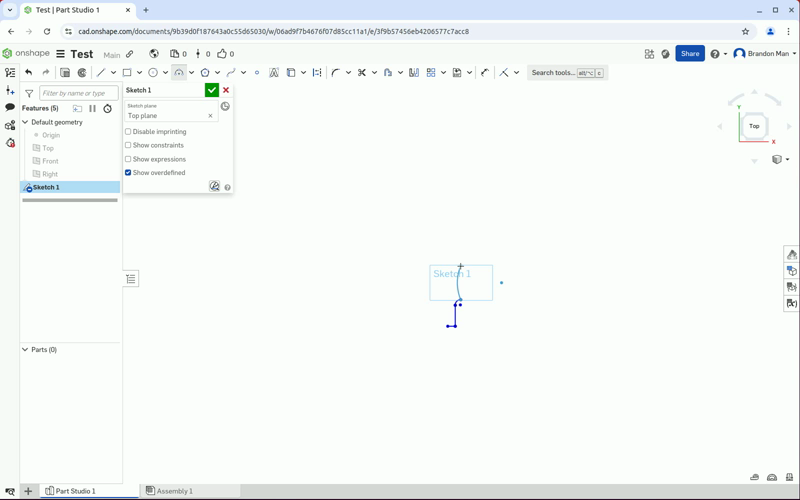
click(460, 265)
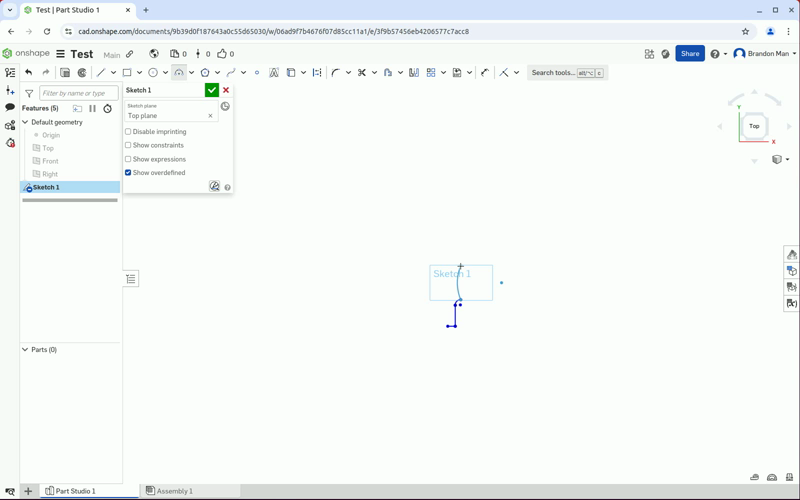
mouse_move(477, 282)
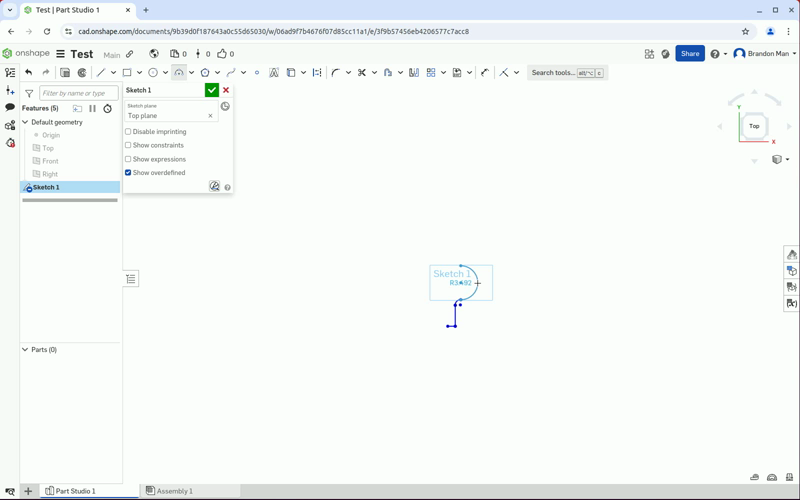
click(477, 282)
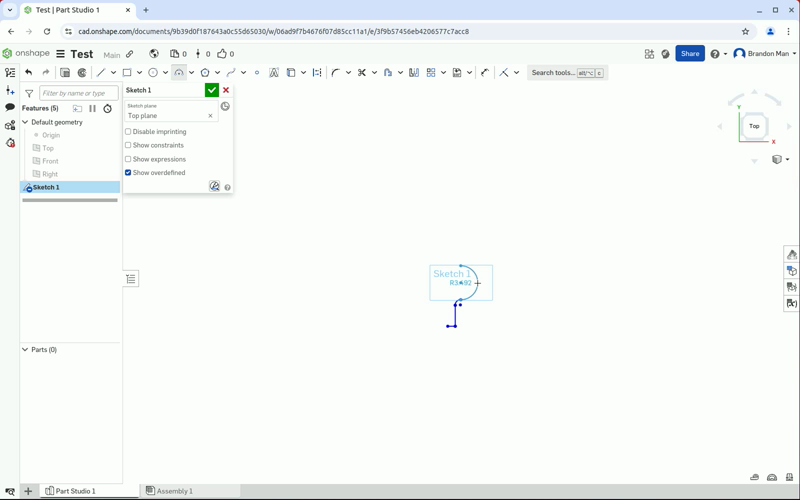
key_up(shift)
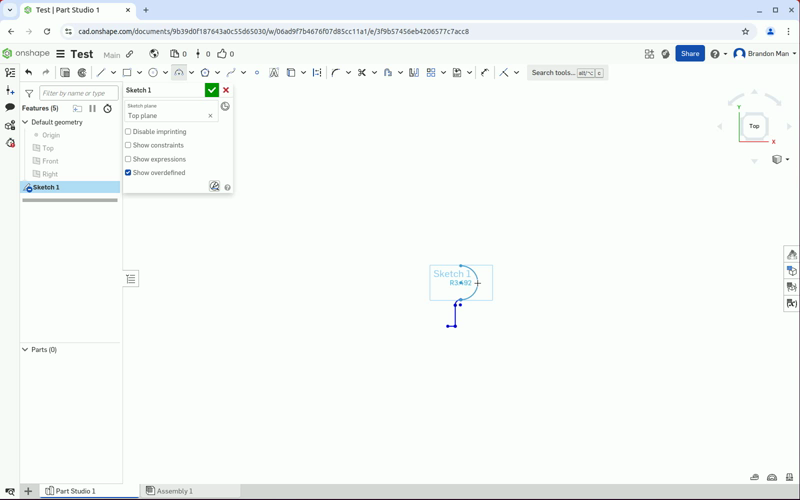
mouse_move(460, 265)
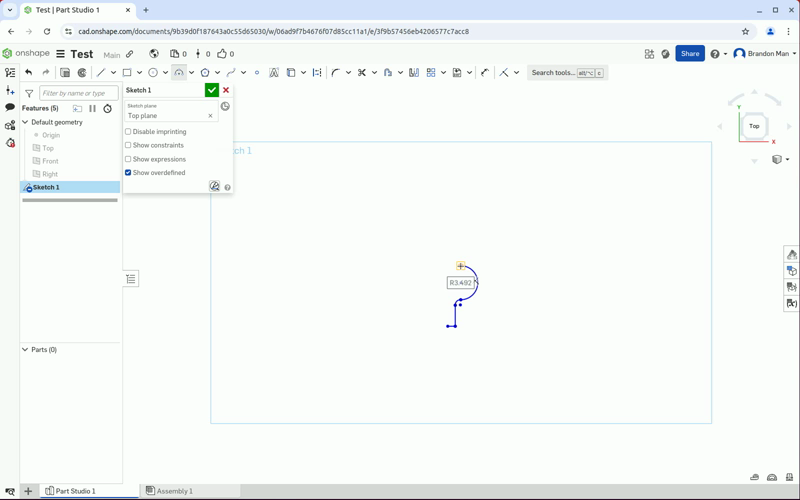
click(460, 265)
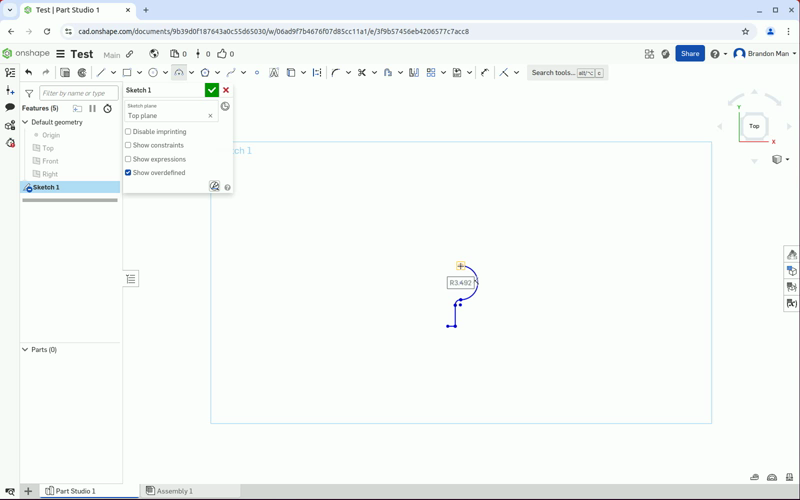
key_down(shift)
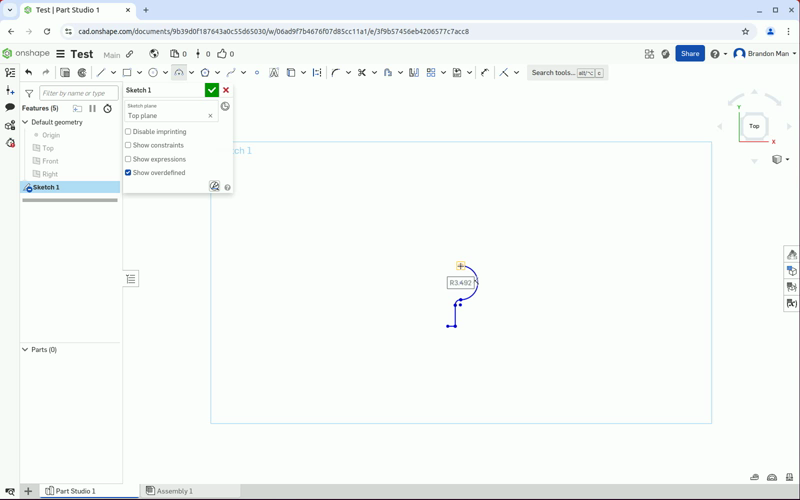
mouse_move(455, 260)
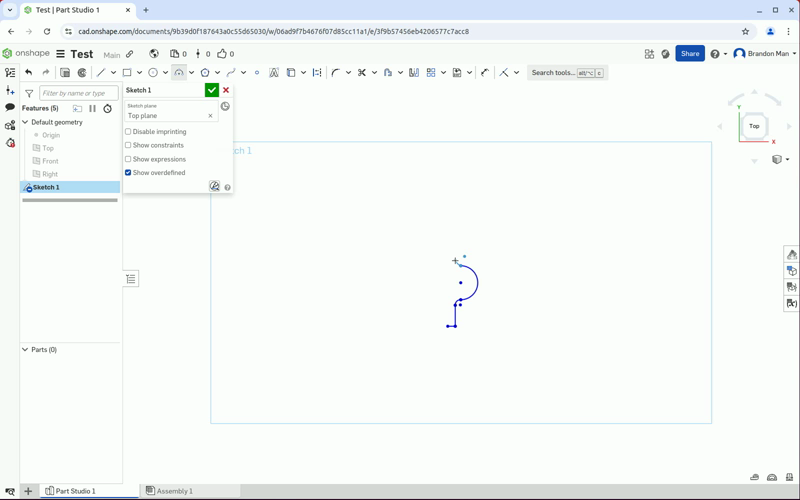
click(455, 260)
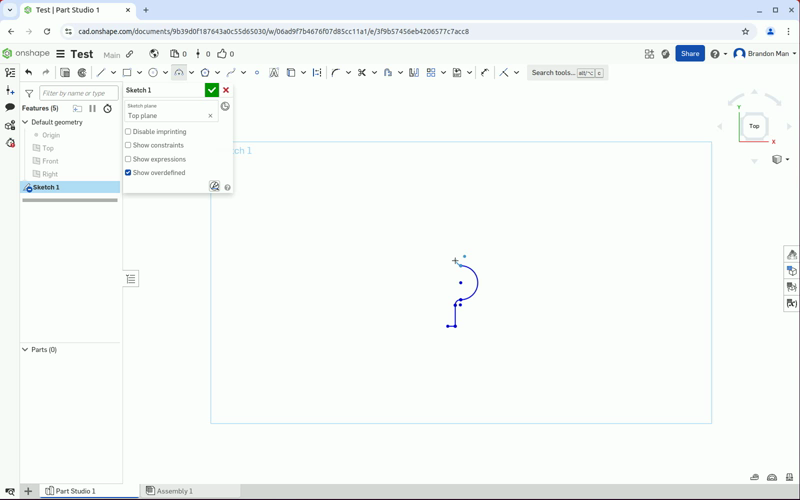
mouse_move(456, 264)
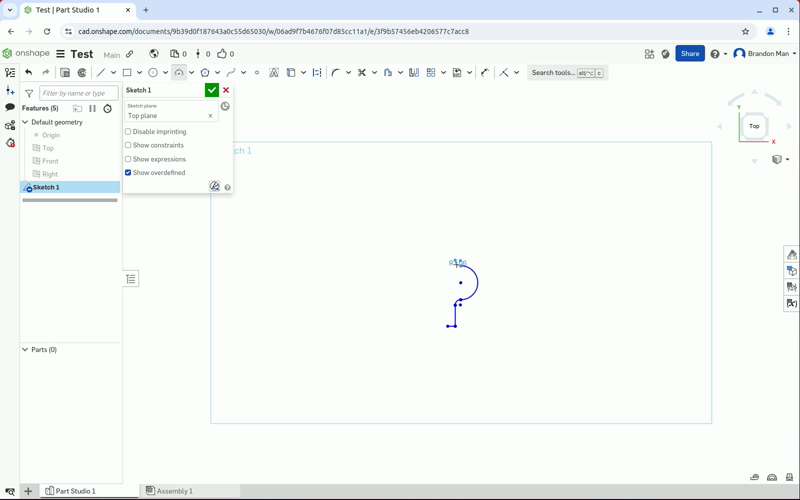
scroll(6)
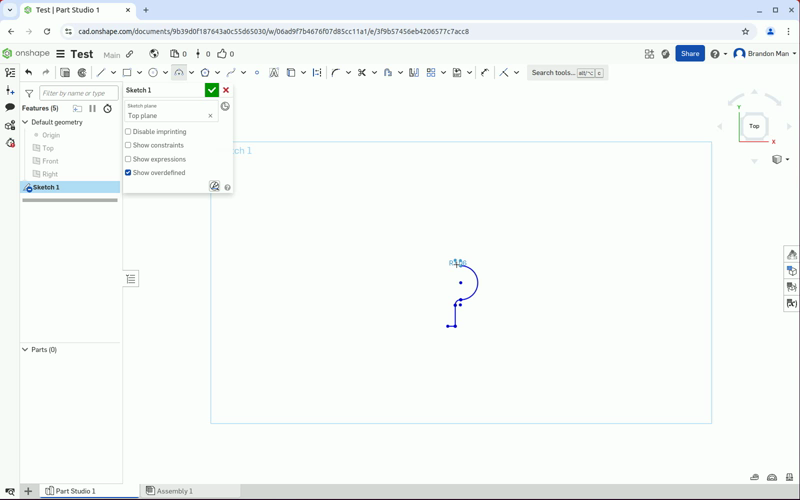
scroll(6)
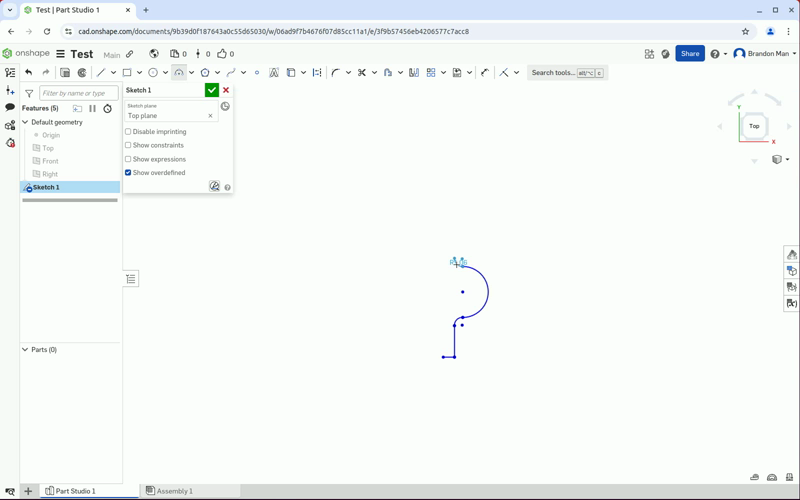
scroll(6)
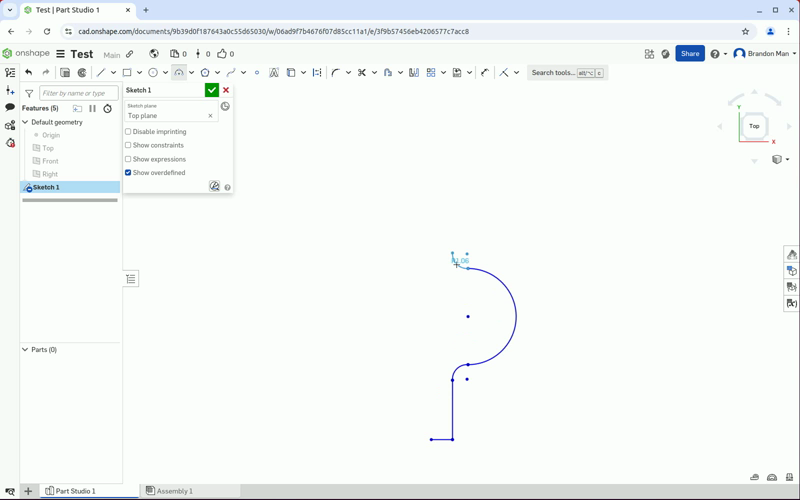
scroll(6)
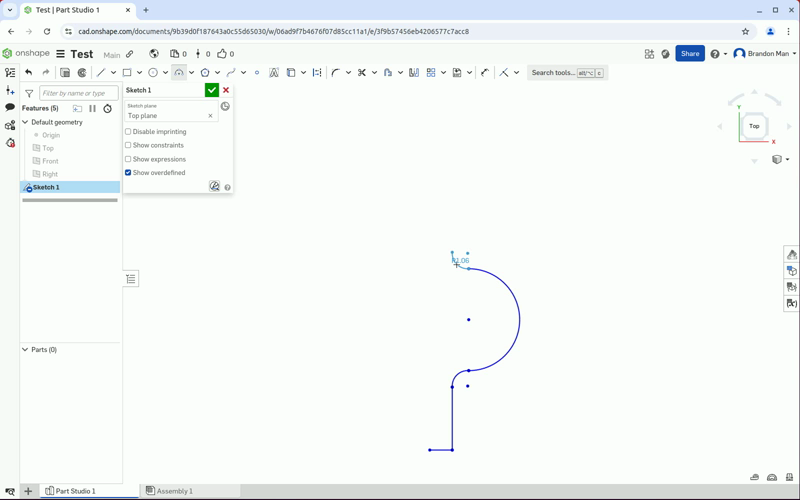
scroll(6)
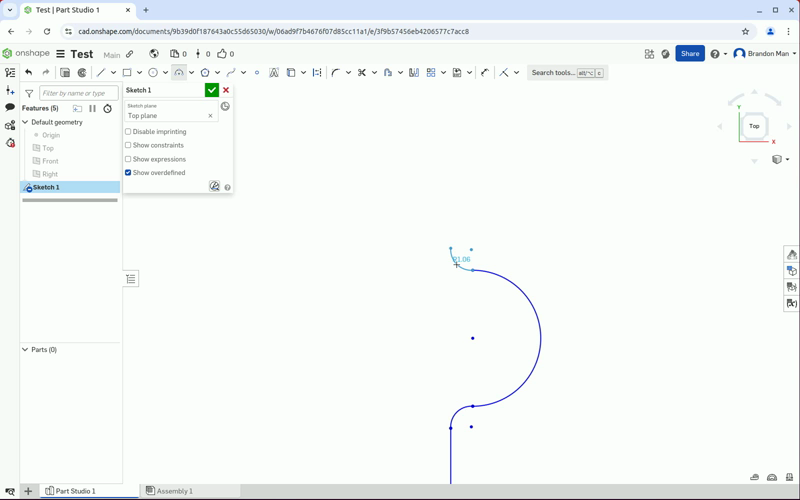
scroll(6)
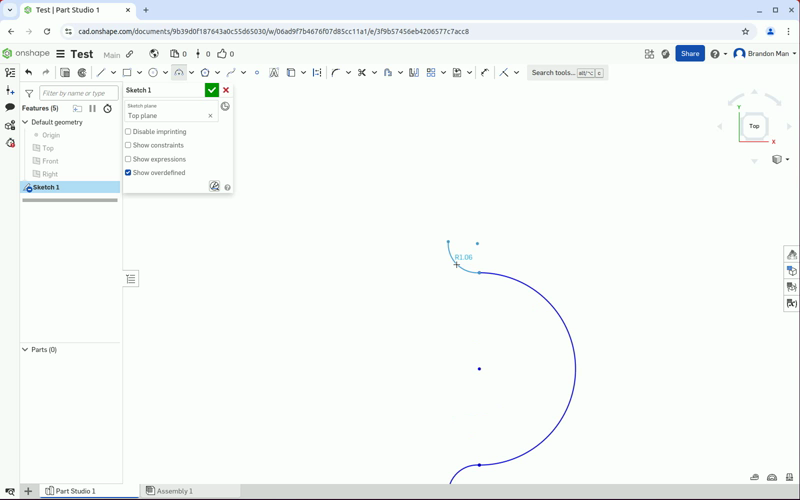
scroll(6)
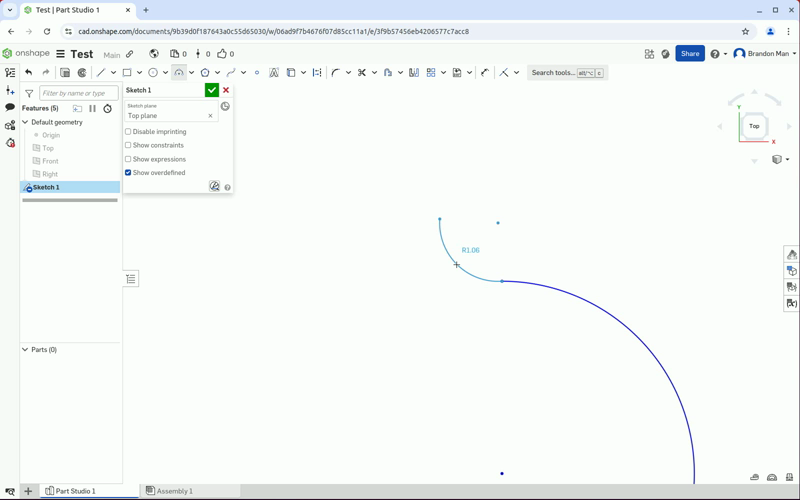
click(456, 264)
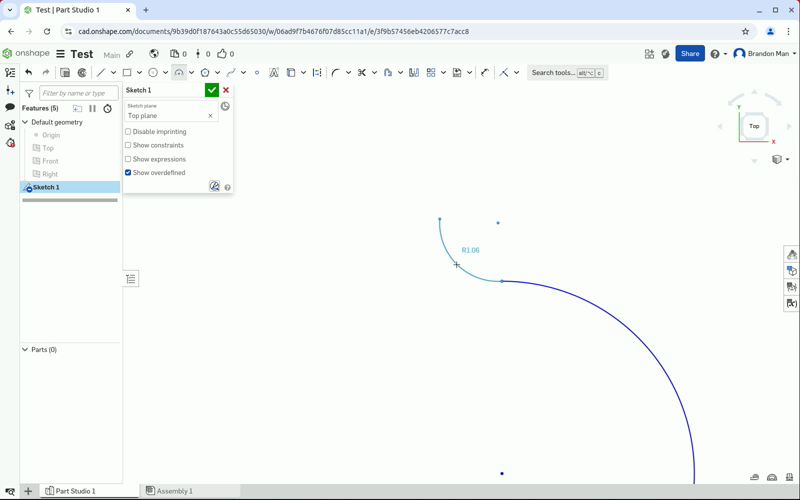
scroll(-6)
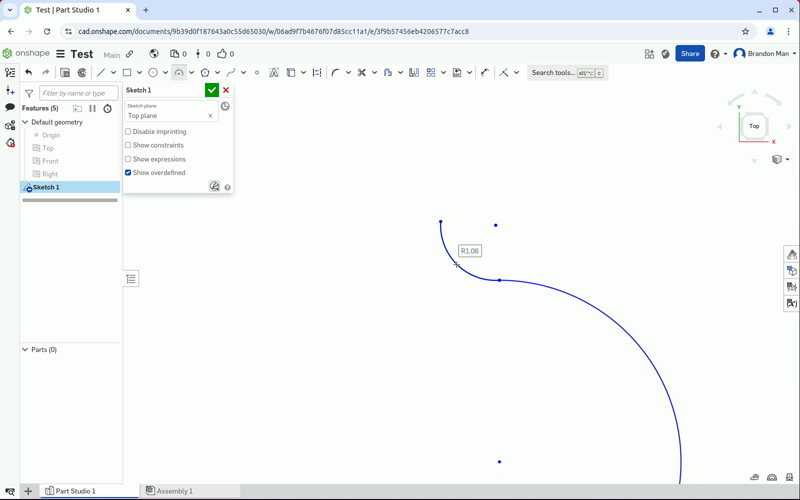
scroll(-6)
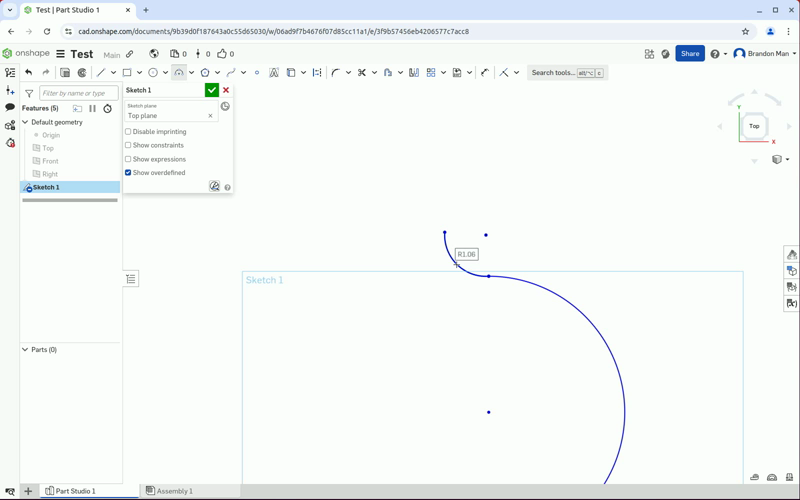
scroll(-6)
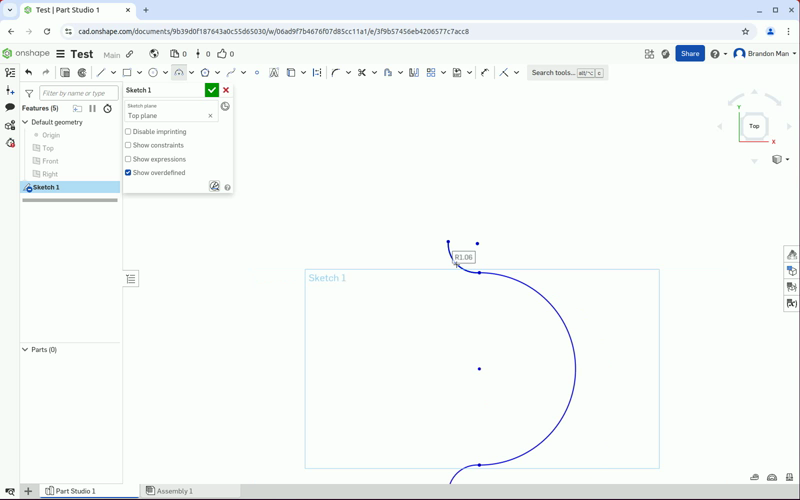
scroll(-6)
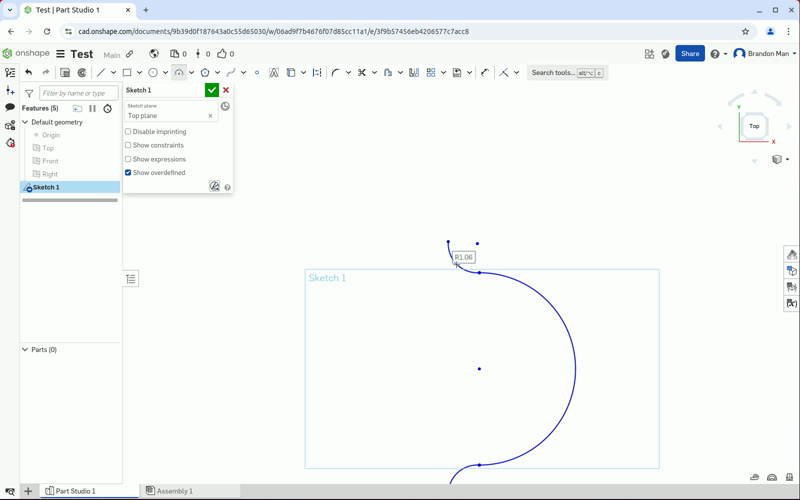
scroll(-6)
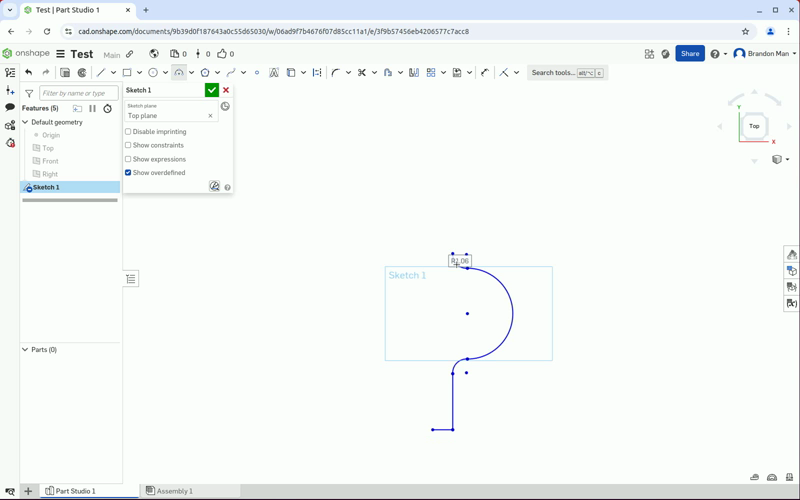
scroll(-6)
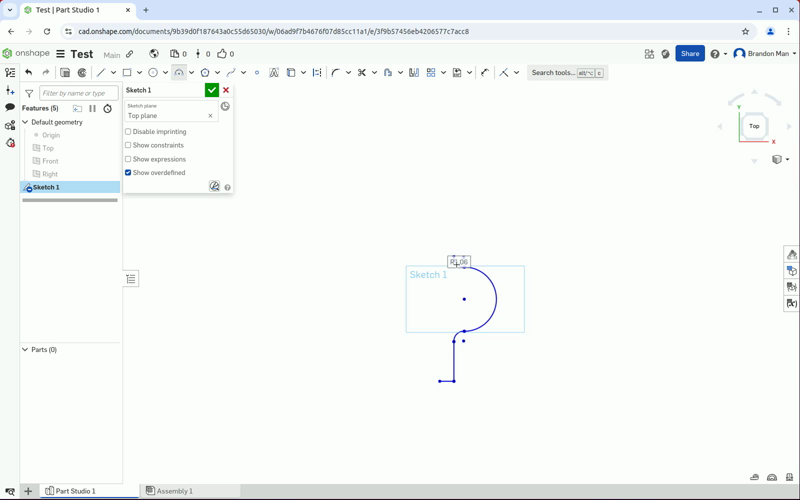
scroll(-6)
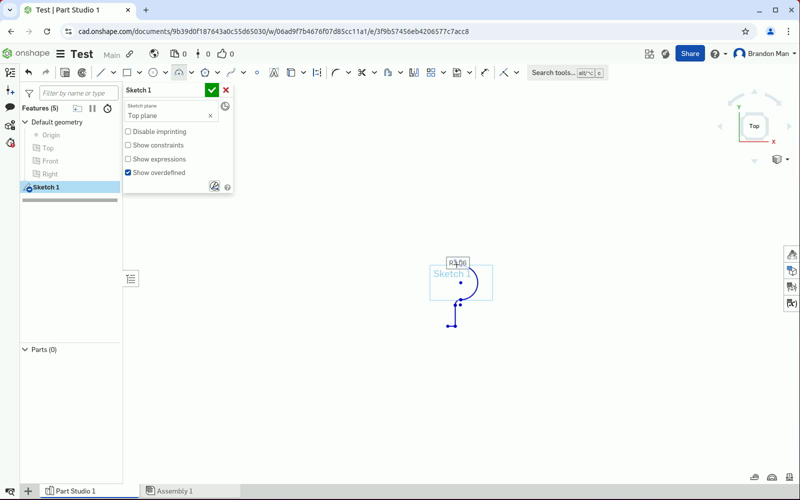
key_up(shift)
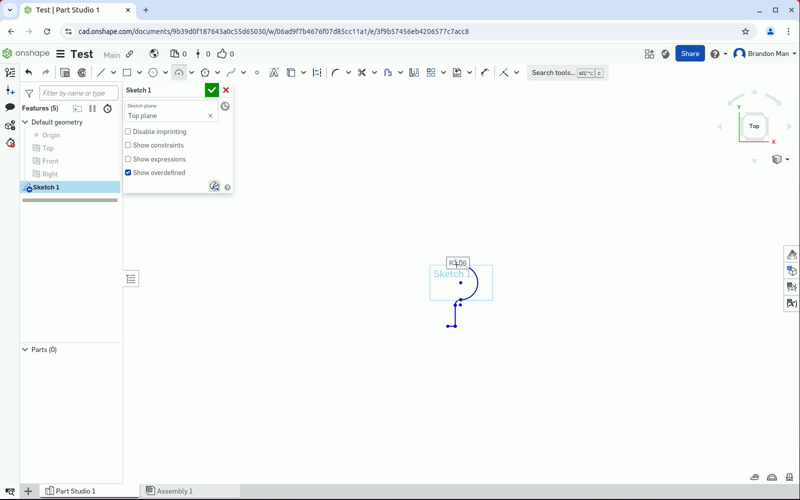
key(esc)
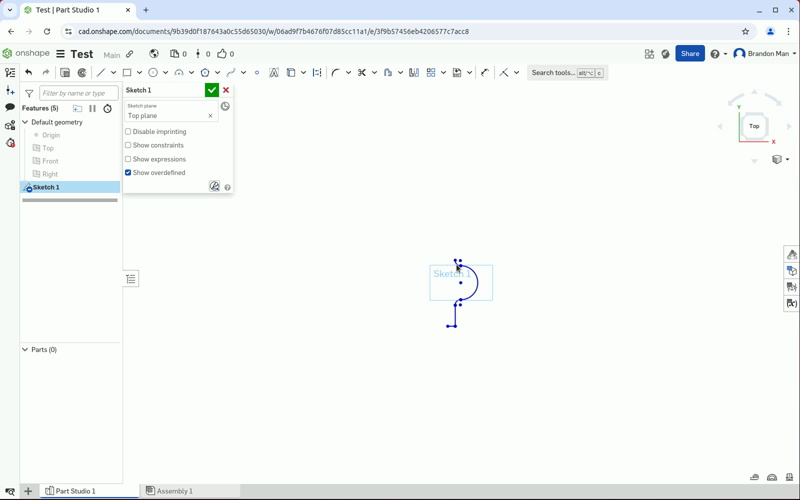
key(l)
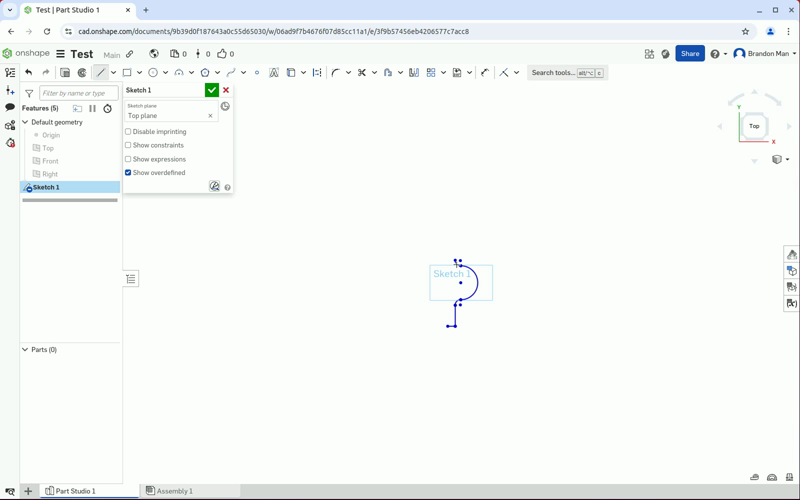
mouse_move(455, 260)
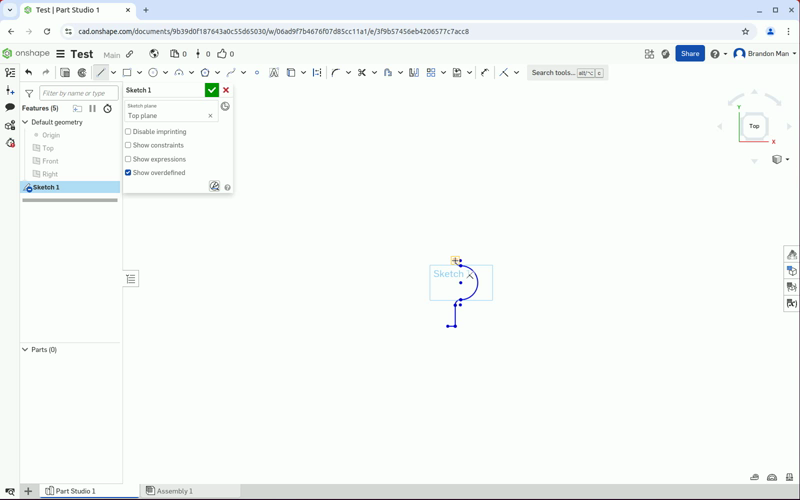
scroll(6)
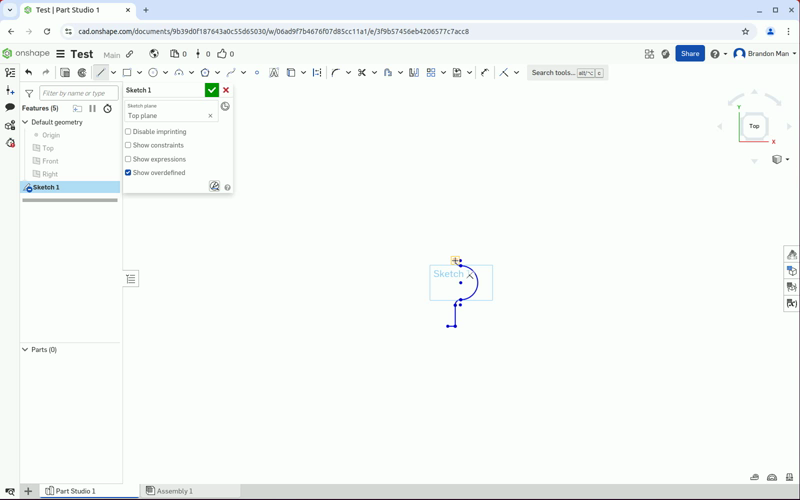
scroll(6)
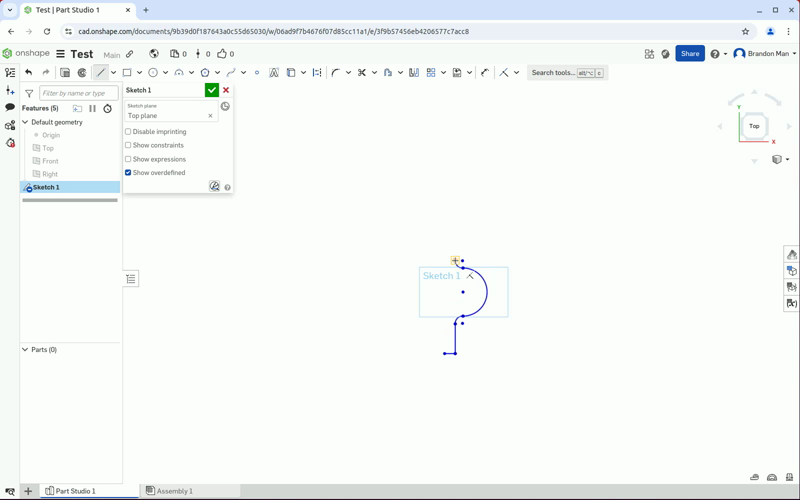
scroll(6)
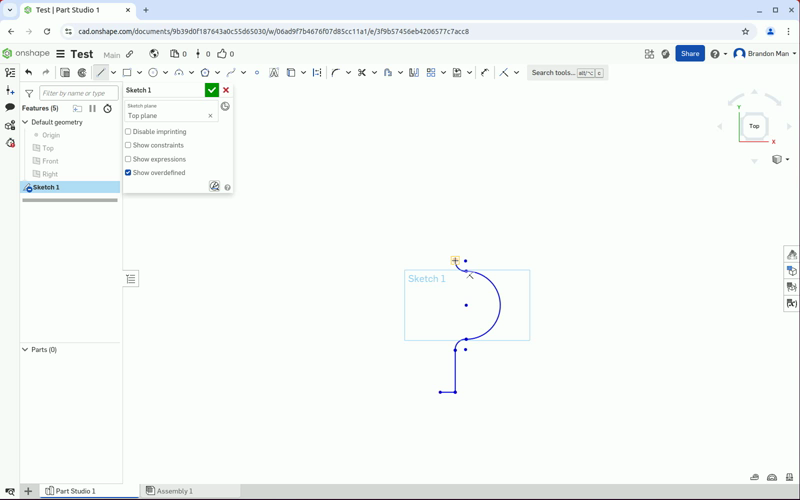
scroll(6)
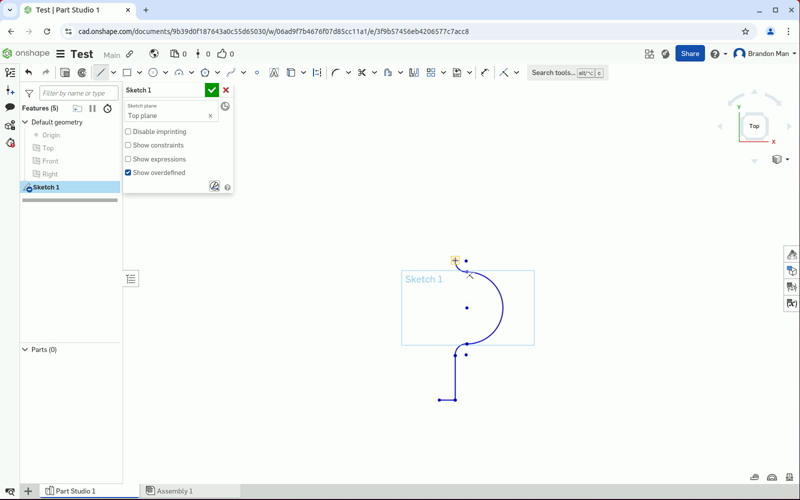
scroll(6)
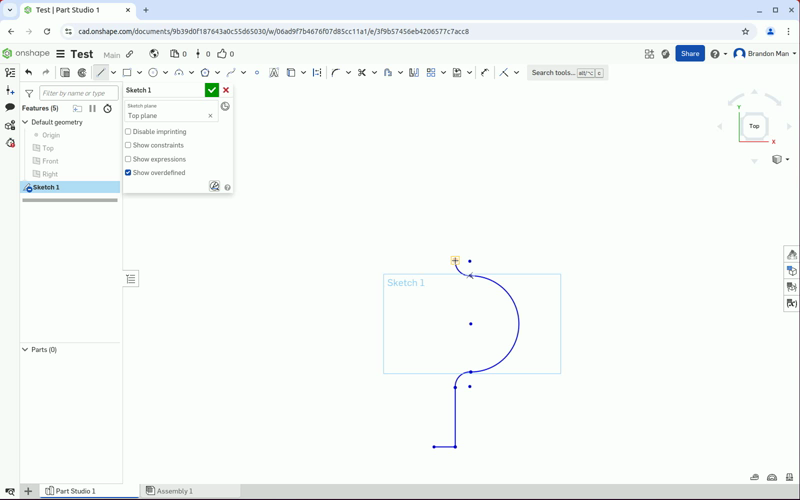
scroll(6)
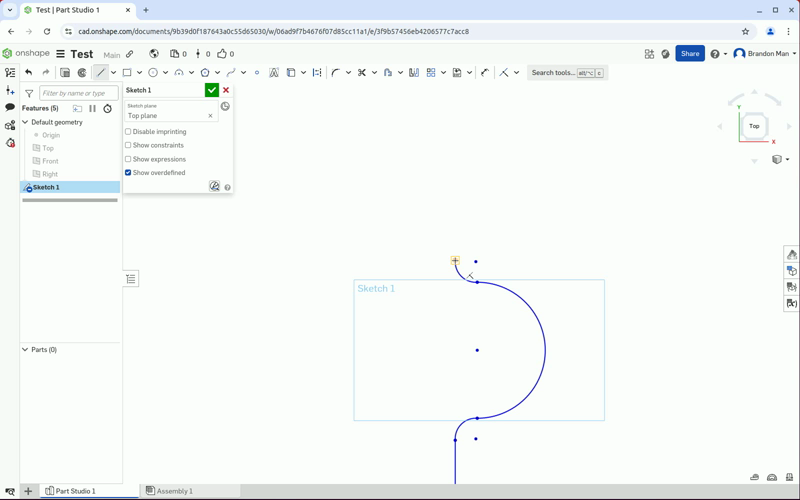
scroll(6)
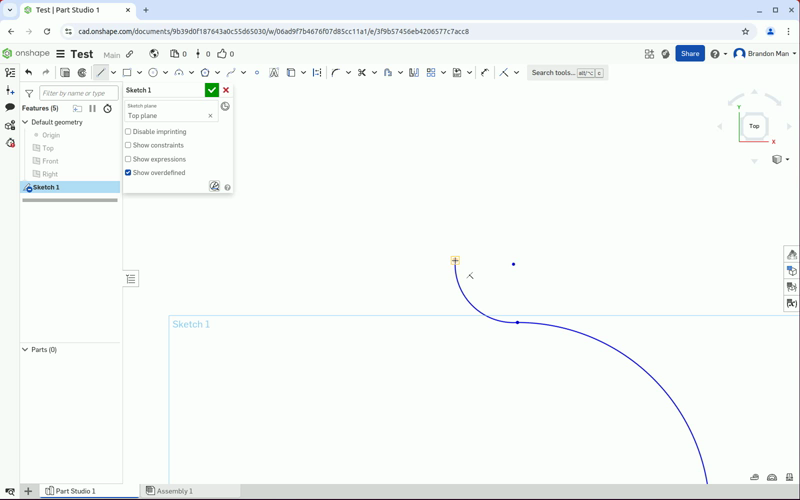
click(455, 260)
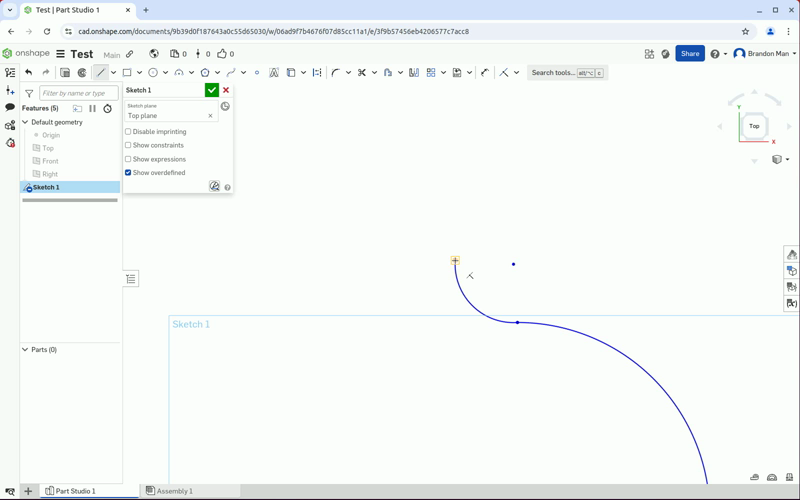
scroll(-6)
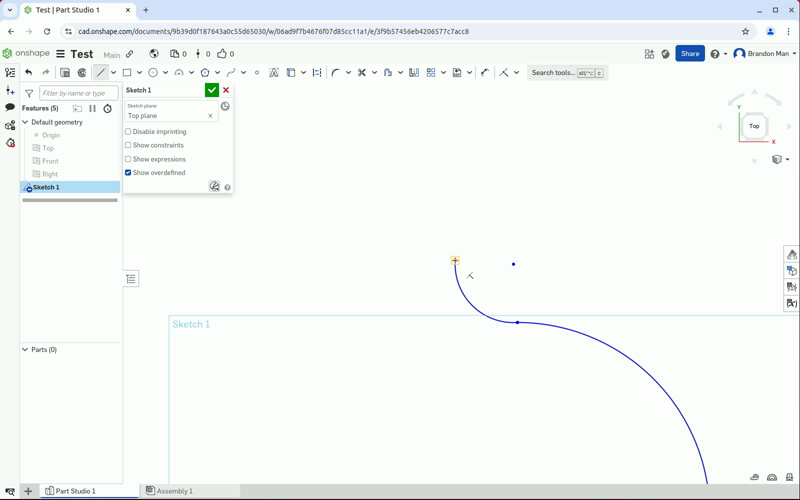
scroll(-6)
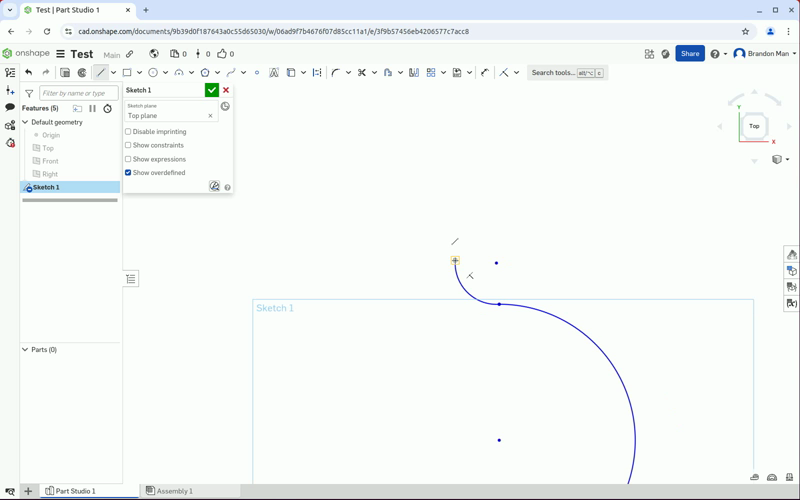
scroll(-6)
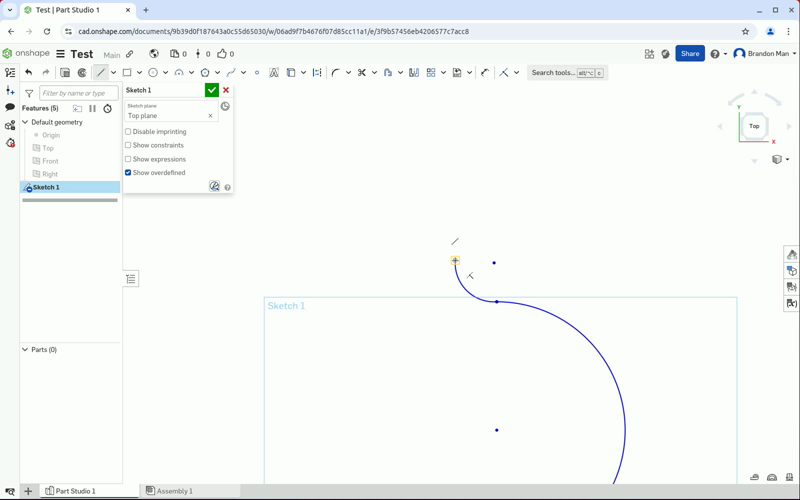
scroll(-6)
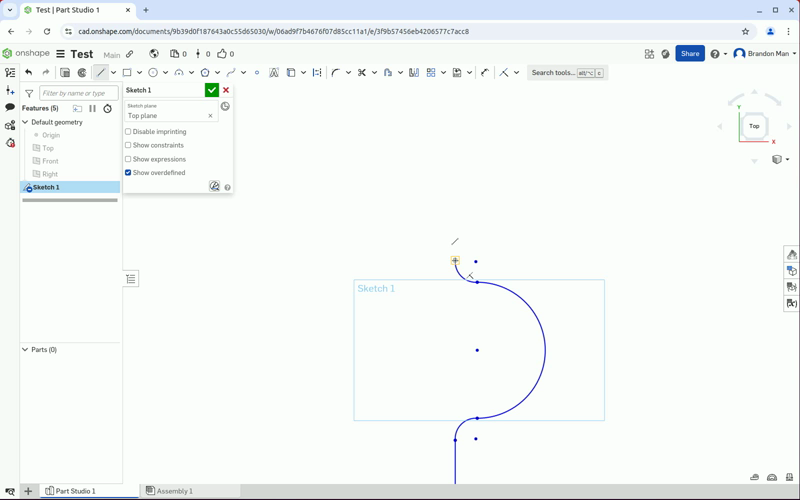
scroll(-6)
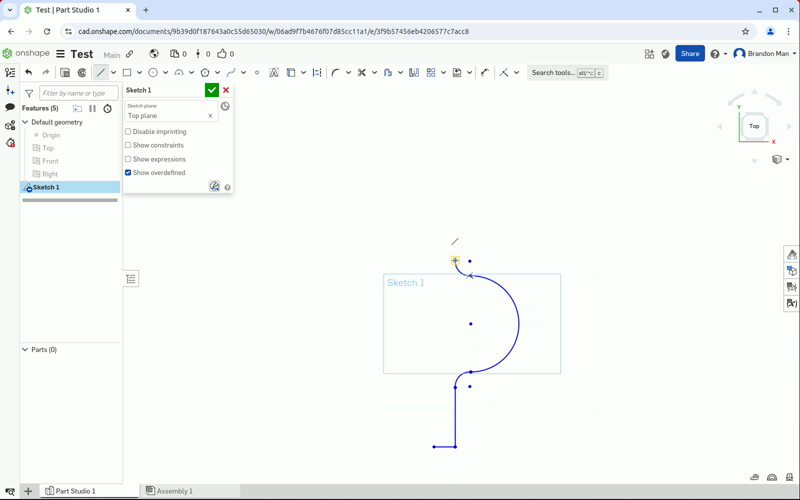
scroll(-6)
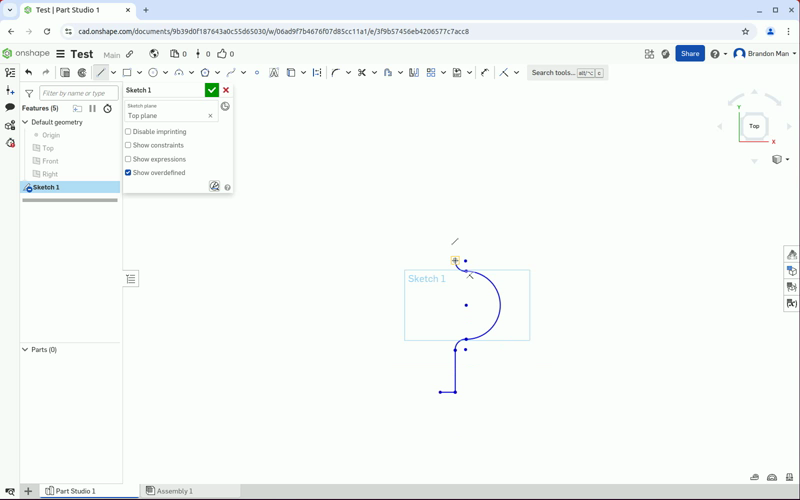
scroll(-6)
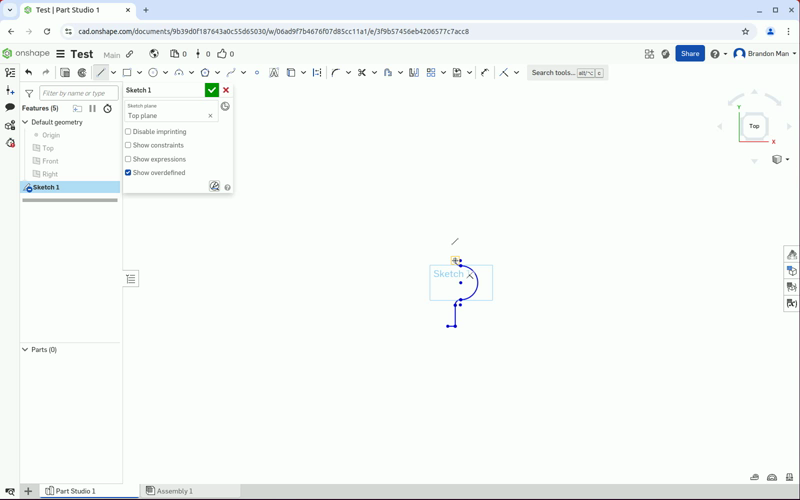
key_down(shift)
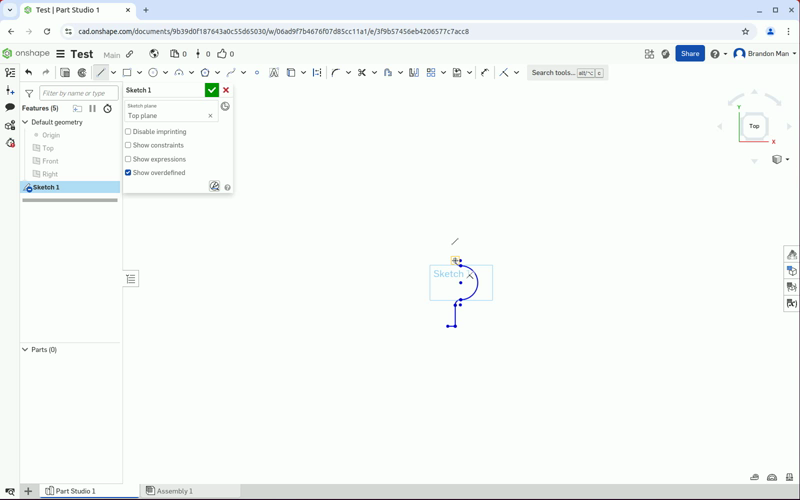
mouse_move(485, 260)
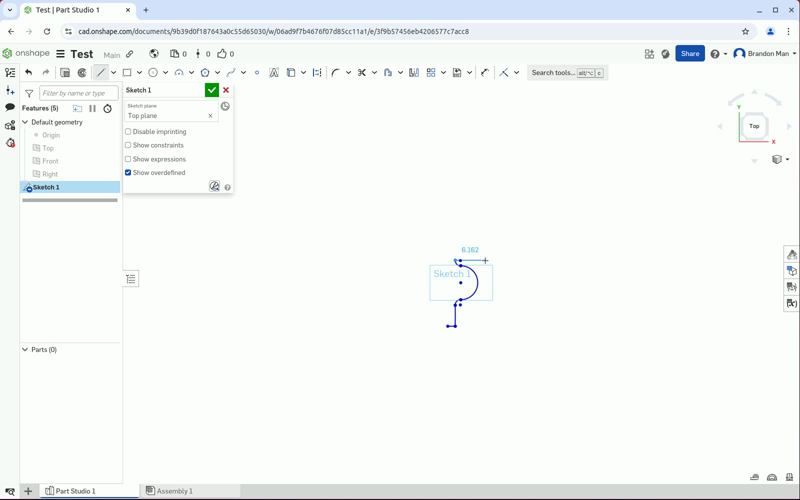
mouse_move(455, 239)
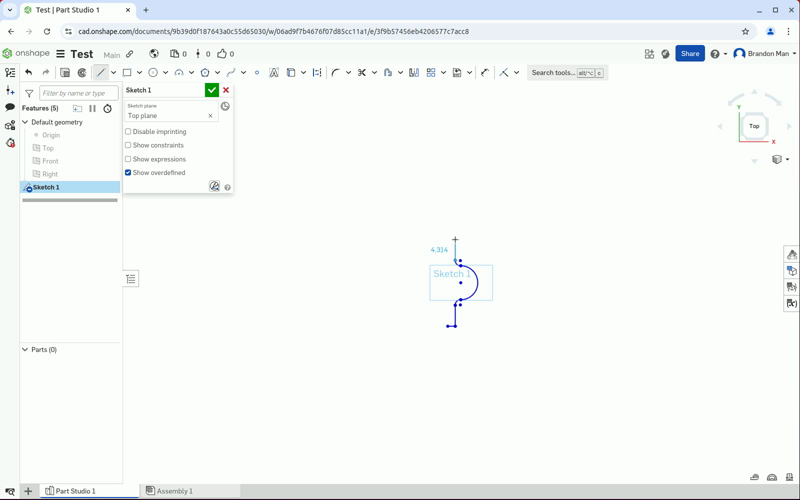
click(455, 239)
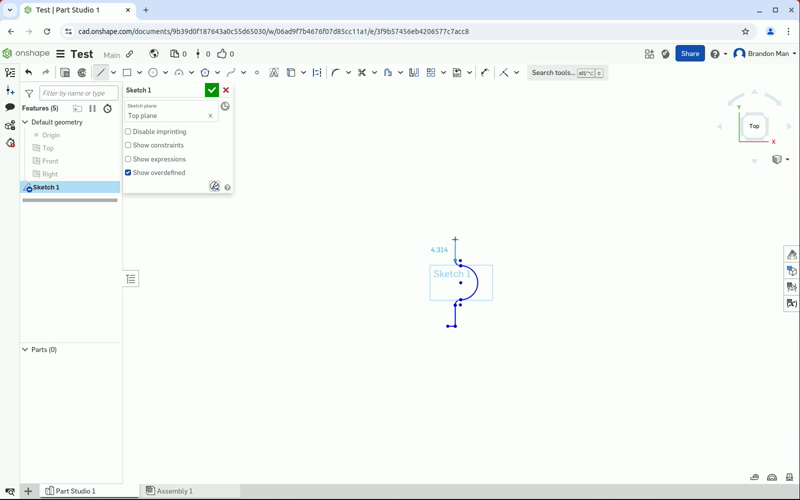
key_up(shift)
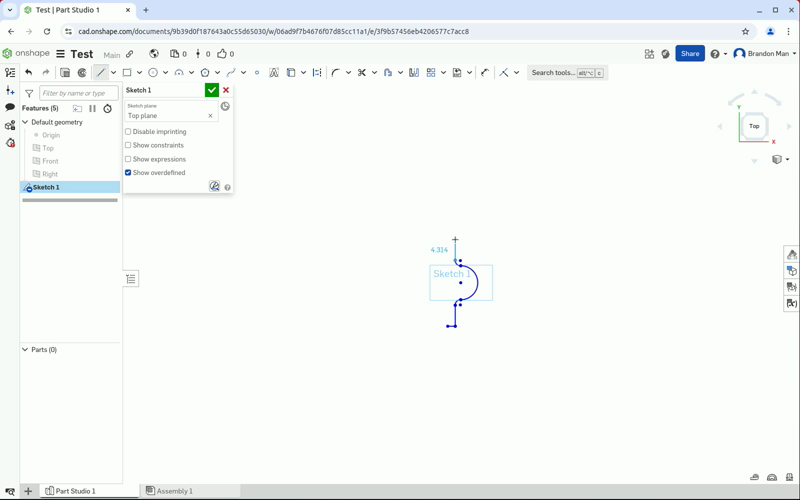
key_down(shift)
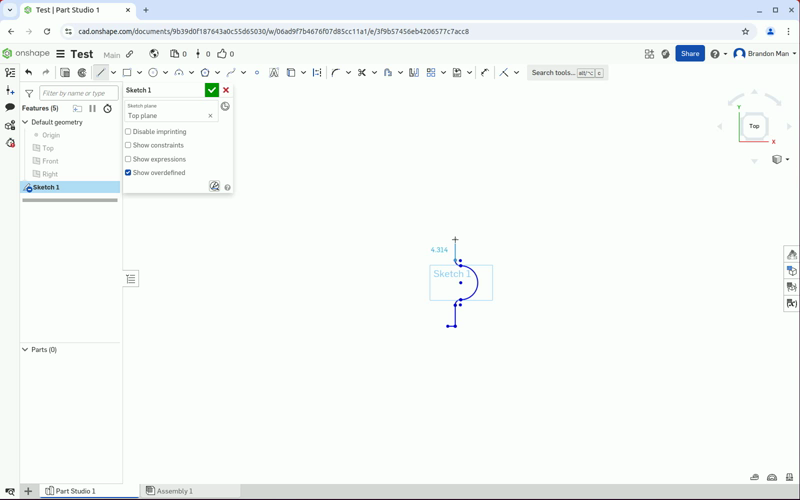
mouse_move(485, 239)
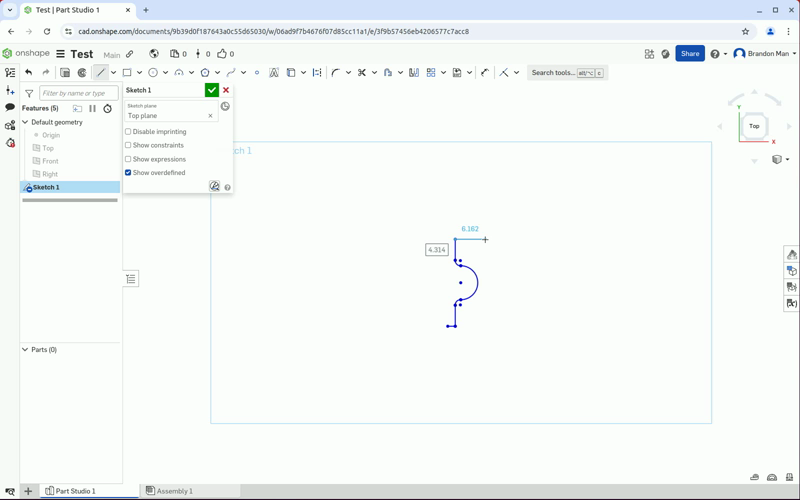
mouse_move(447, 239)
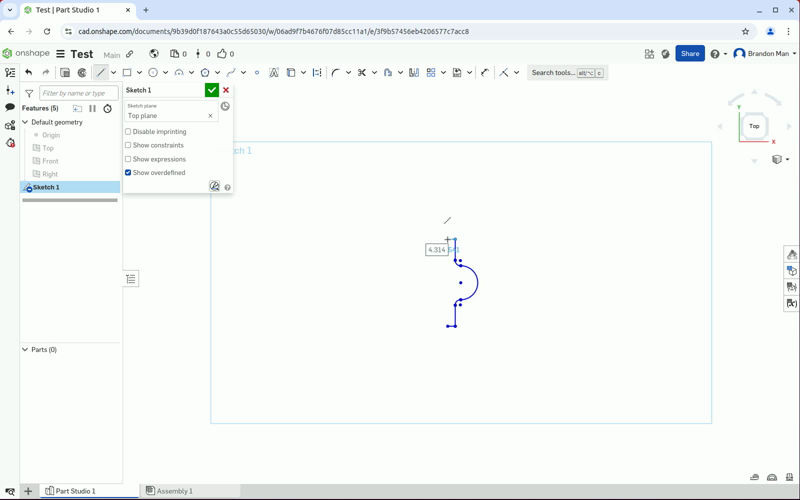
scroll(6)
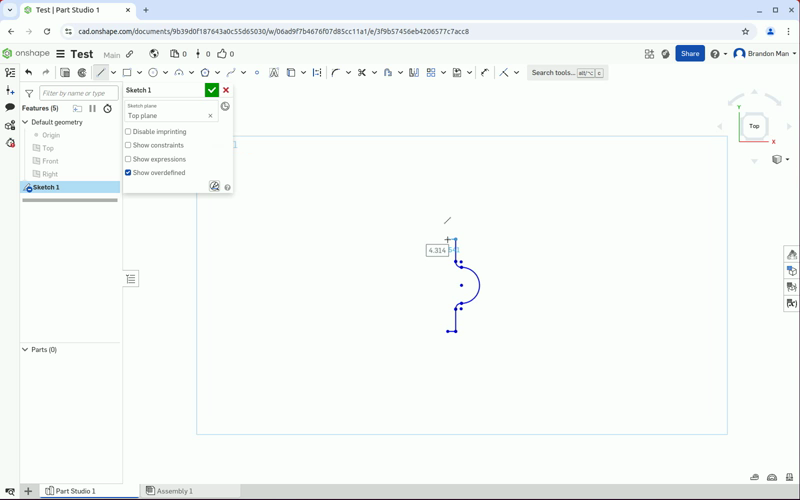
scroll(6)
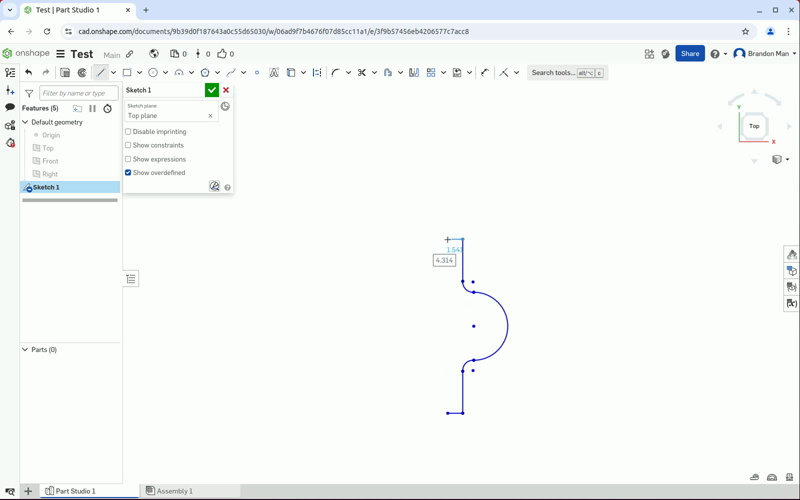
scroll(6)
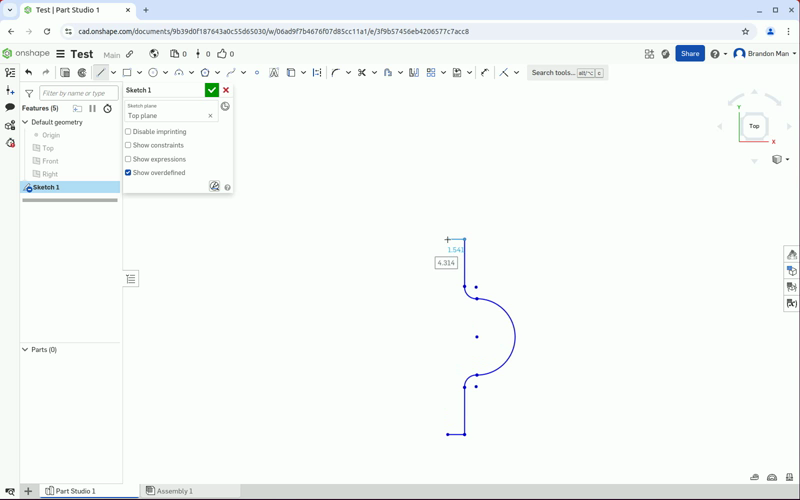
scroll(6)
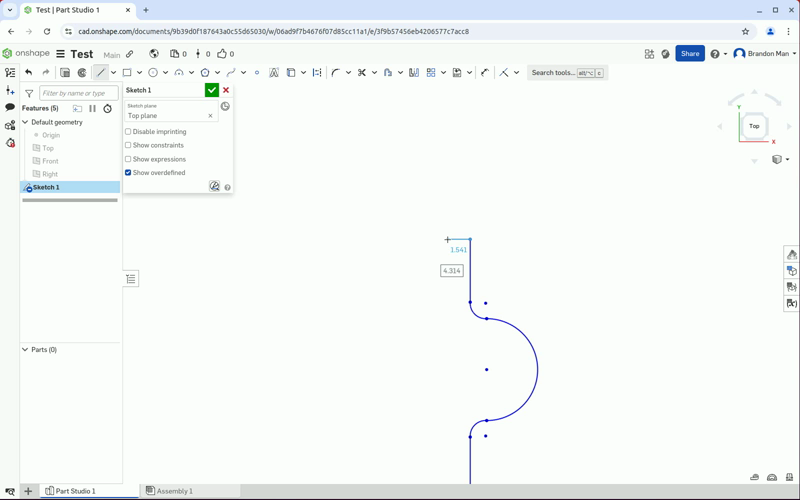
scroll(6)
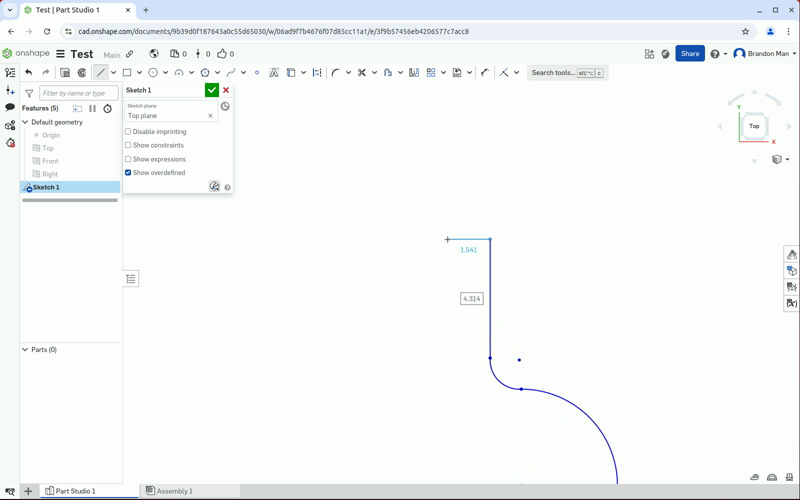
scroll(6)
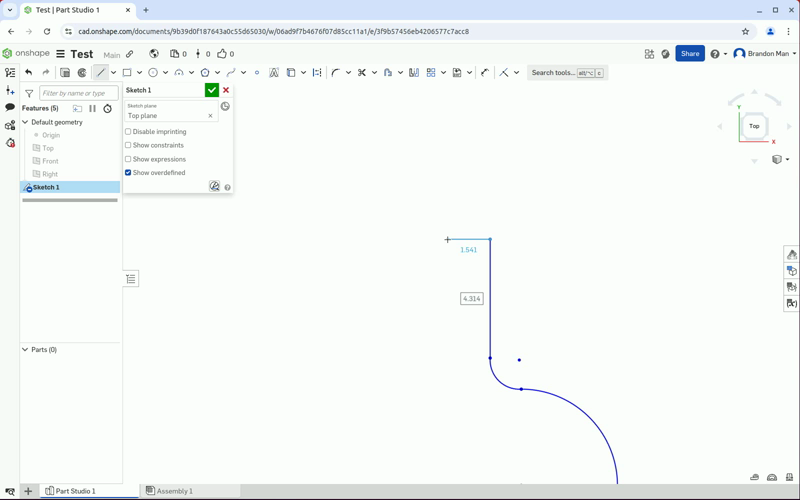
scroll(6)
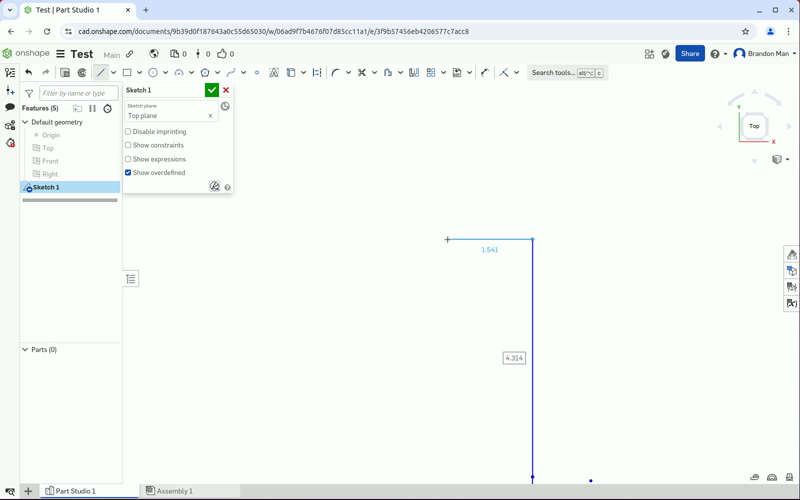
click(447, 239)
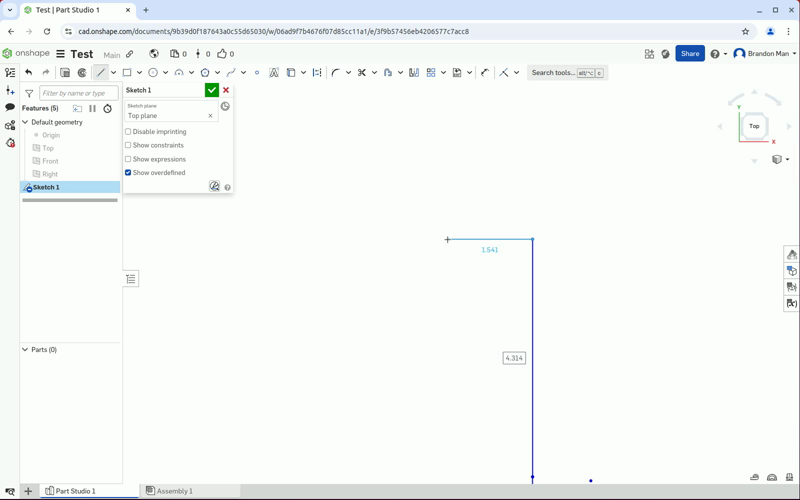
scroll(-6)
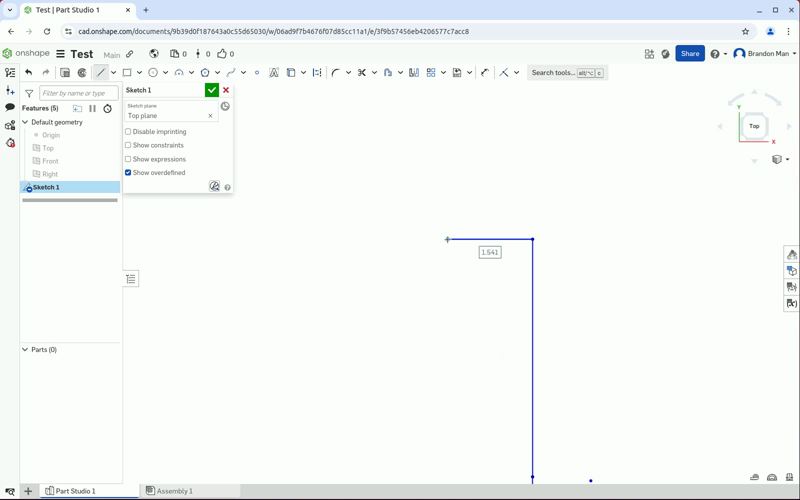
scroll(-6)
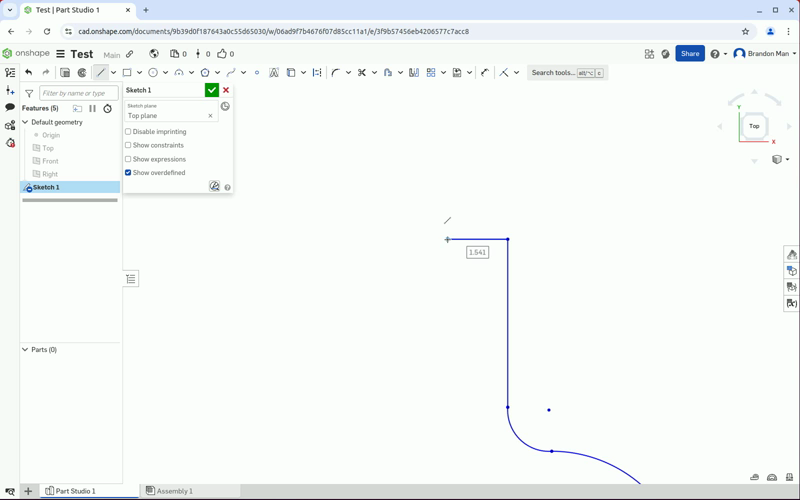
scroll(-6)
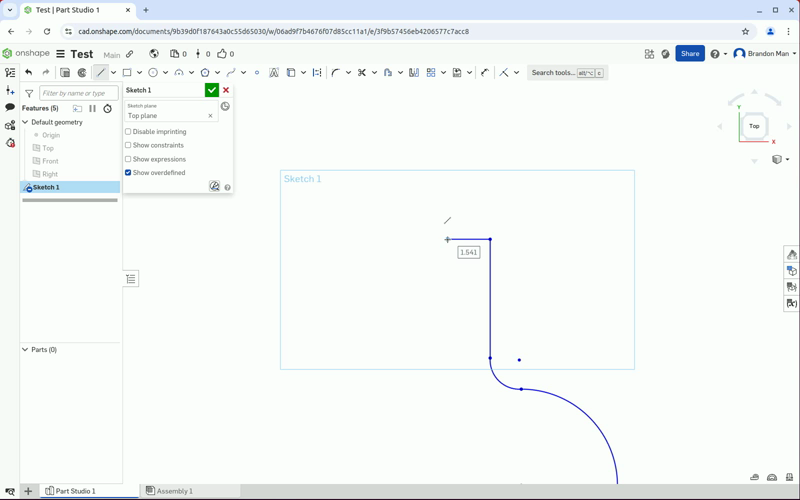
scroll(-6)
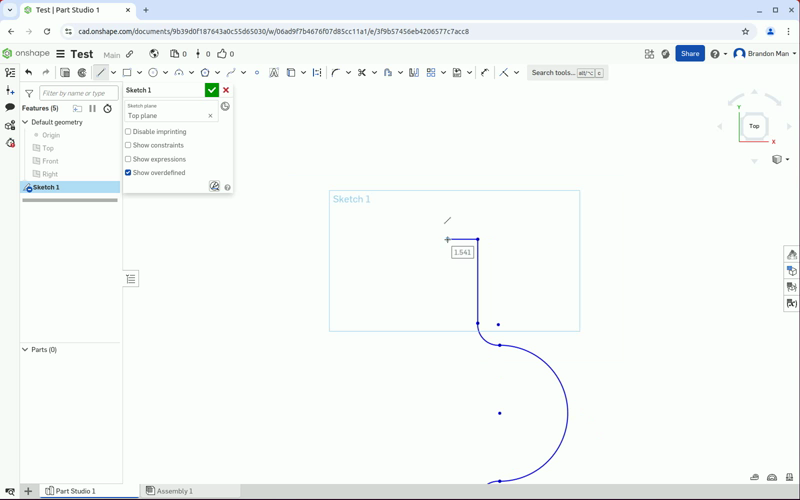
scroll(-6)
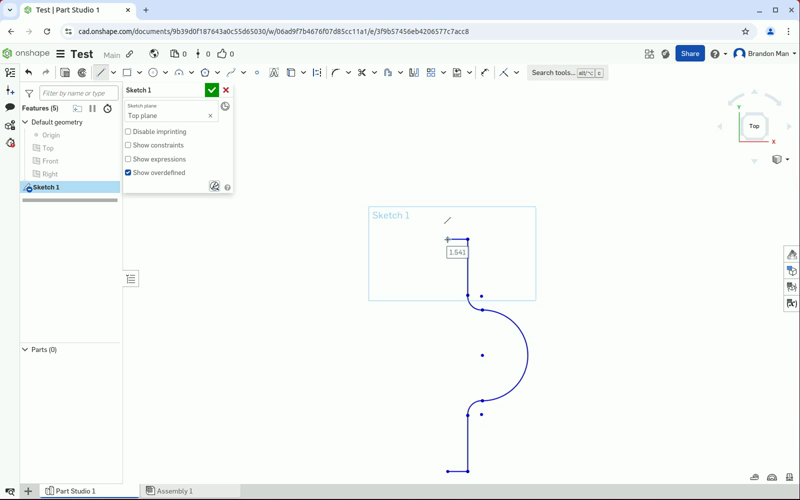
scroll(-6)
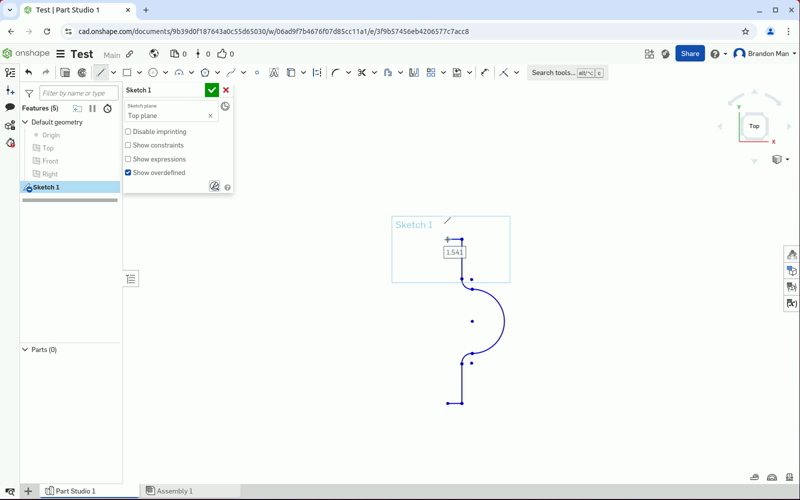
scroll(-6)
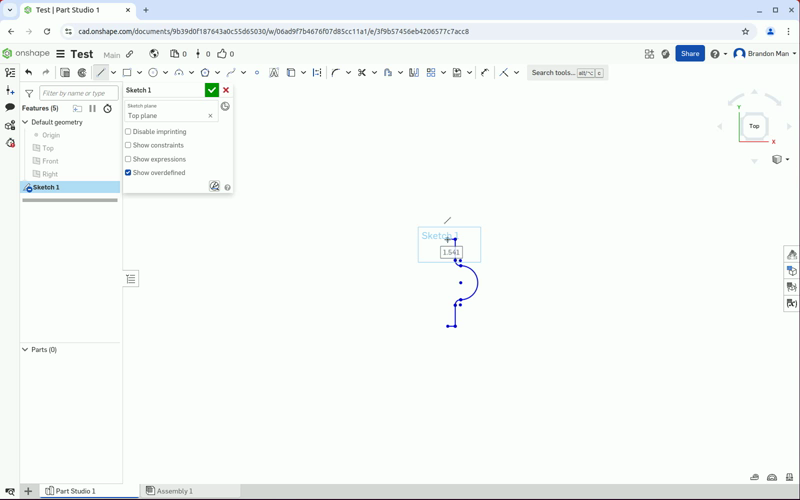
key_up(shift)
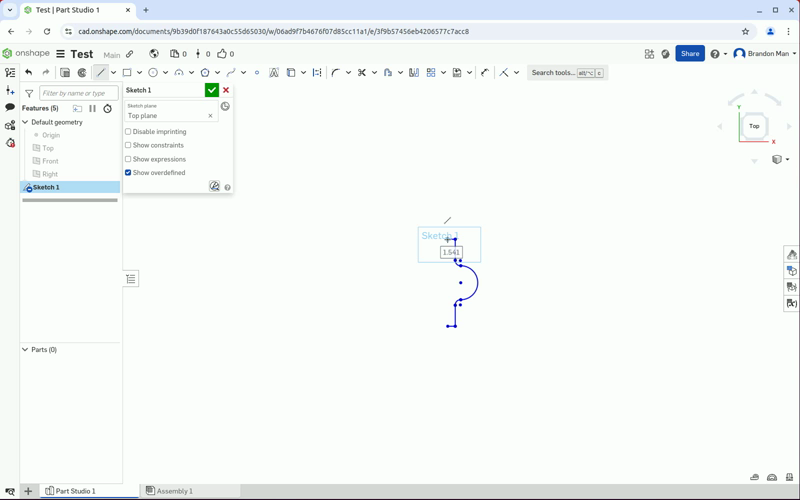
key_down(shift)
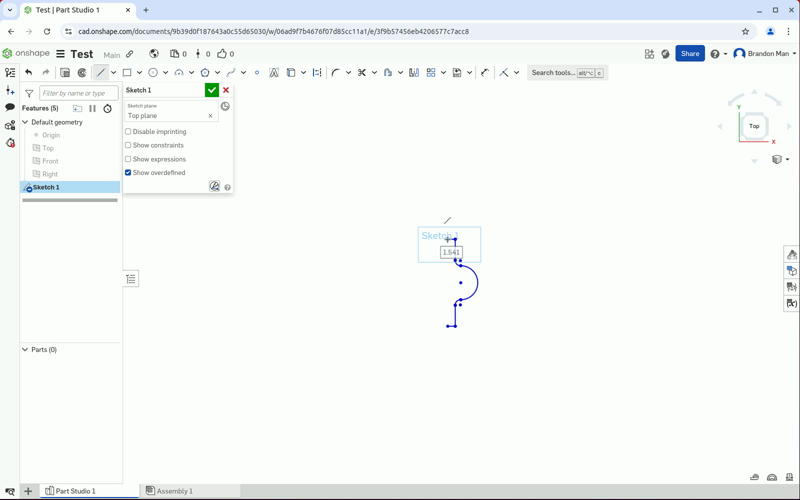
mouse_move(447, 326)
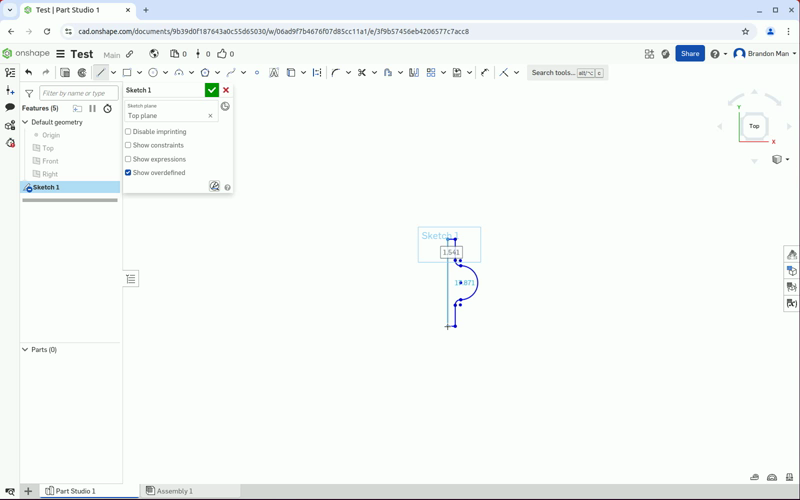
key_up(shift)
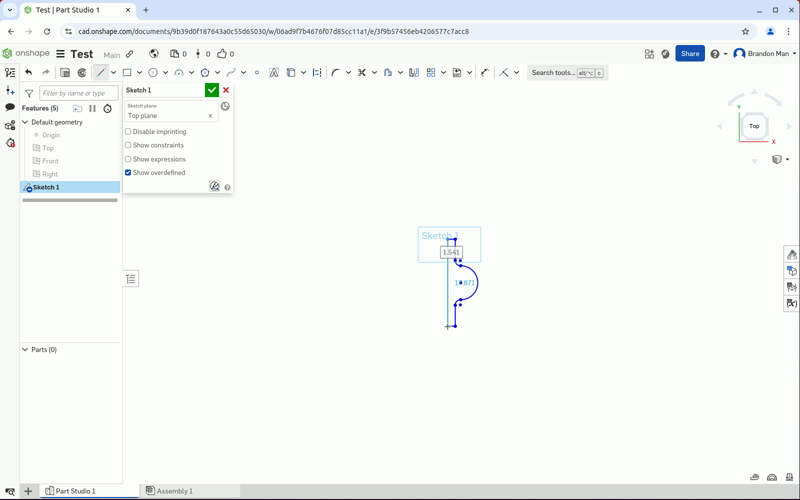
click(447, 326)
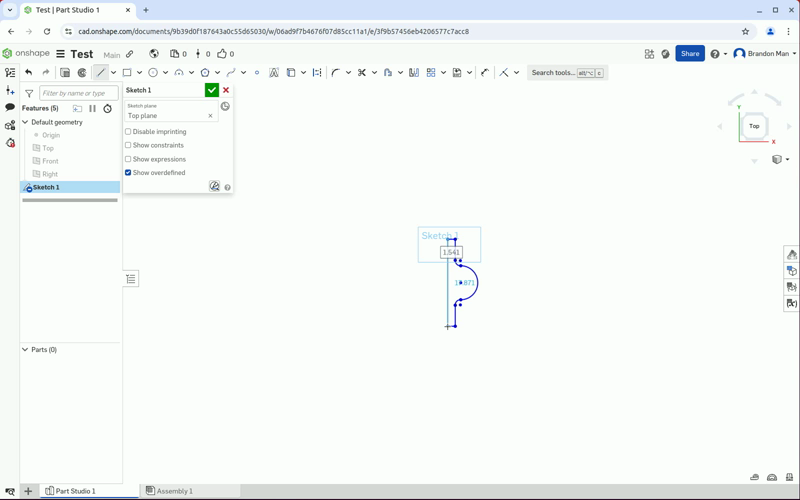
key(esc)
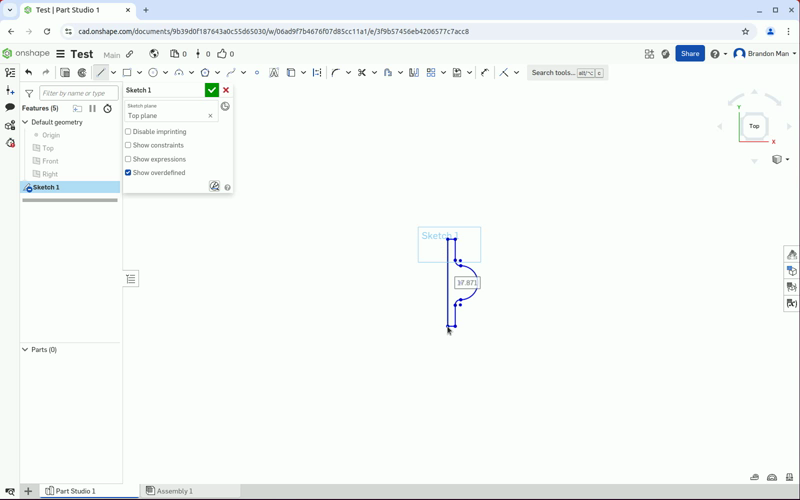
key(c)
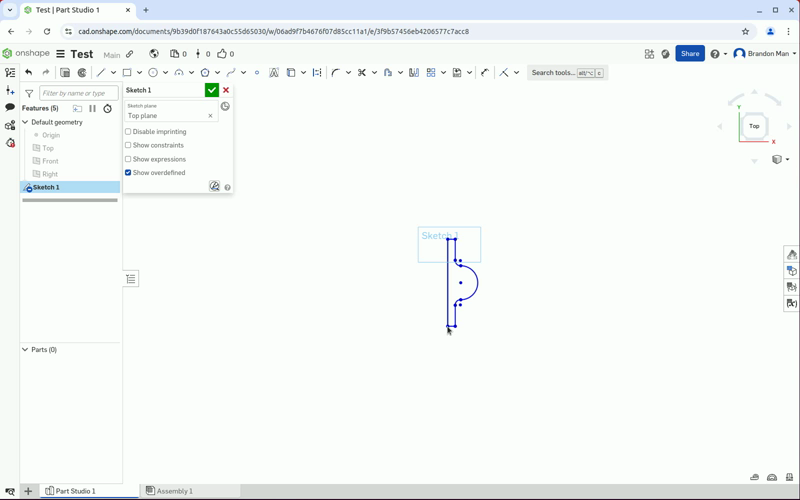
key_down(shift)
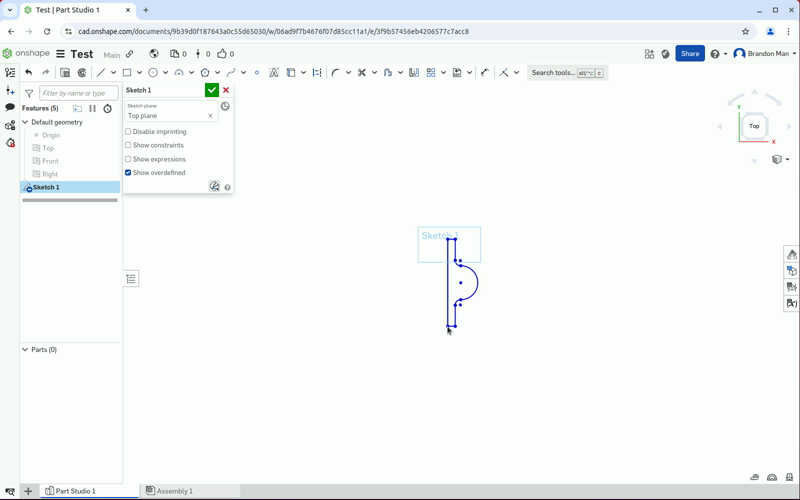
mouse_move(460, 282)
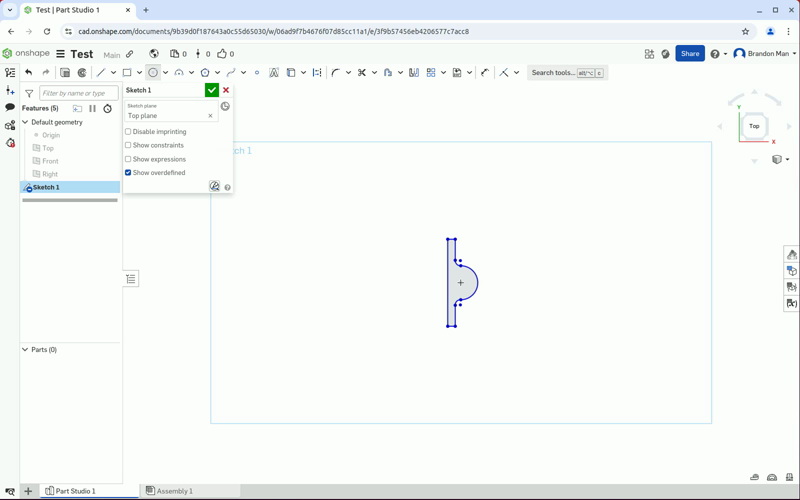
scroll(6)
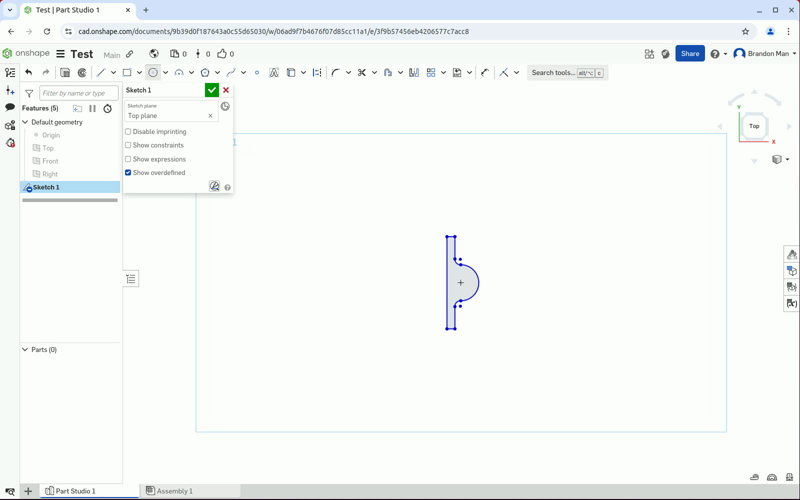
scroll(6)
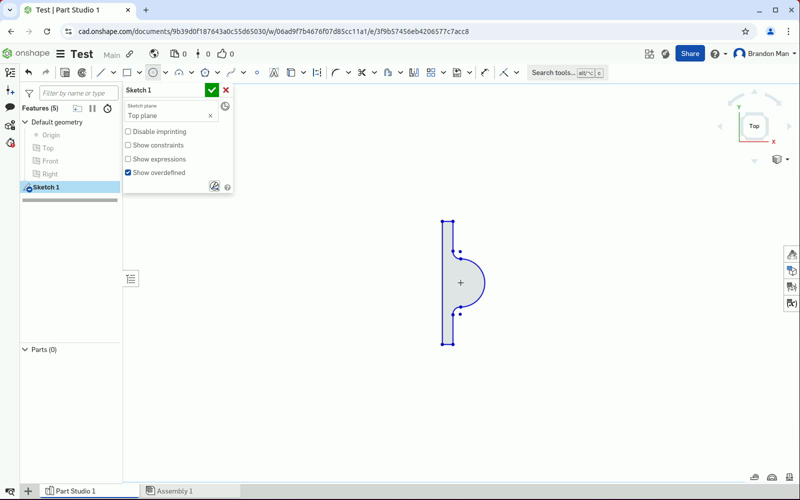
scroll(6)
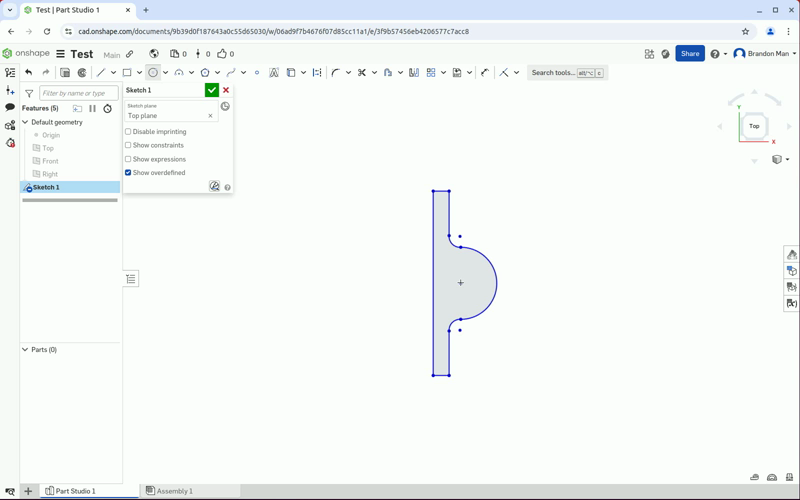
scroll(6)
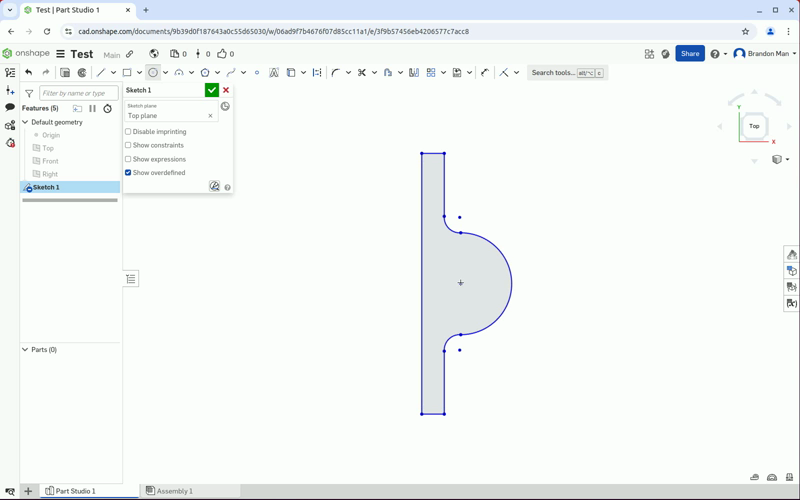
scroll(6)
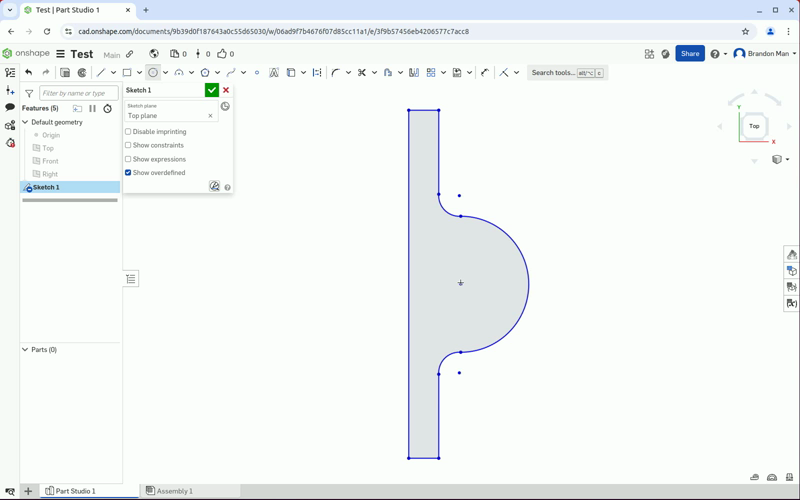
scroll(6)
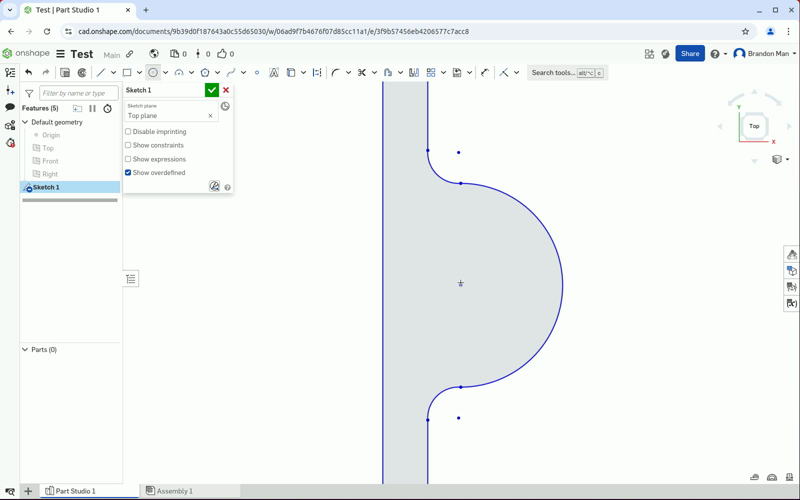
scroll(6)
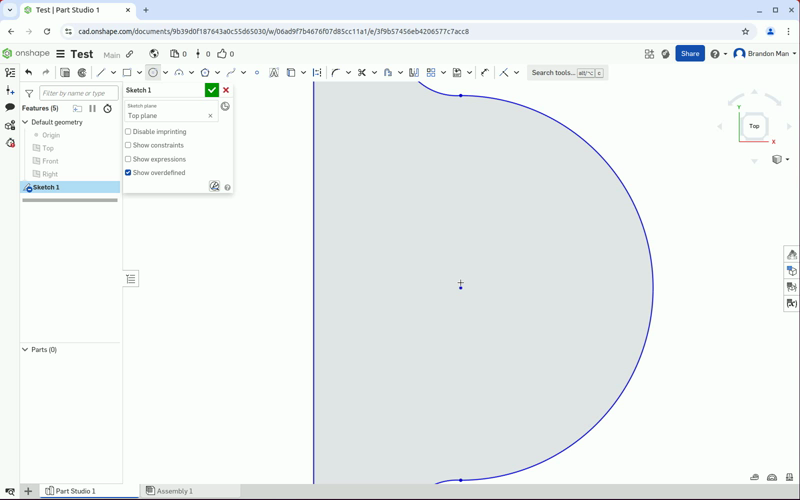
click(460, 282)
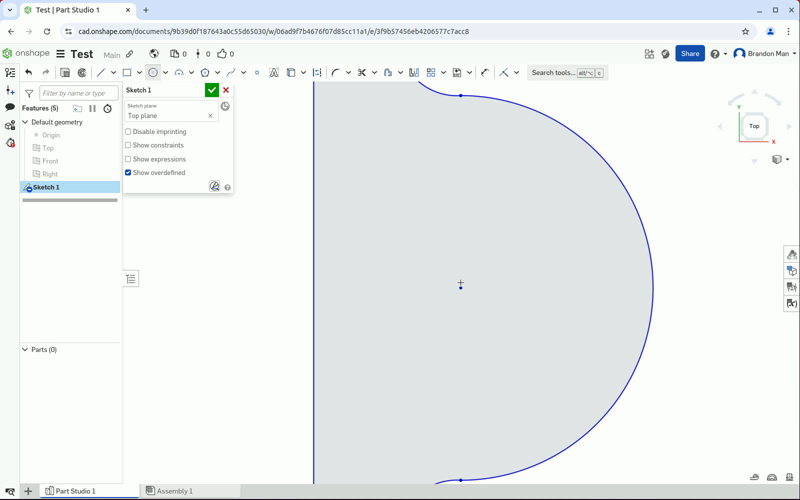
scroll(-6)
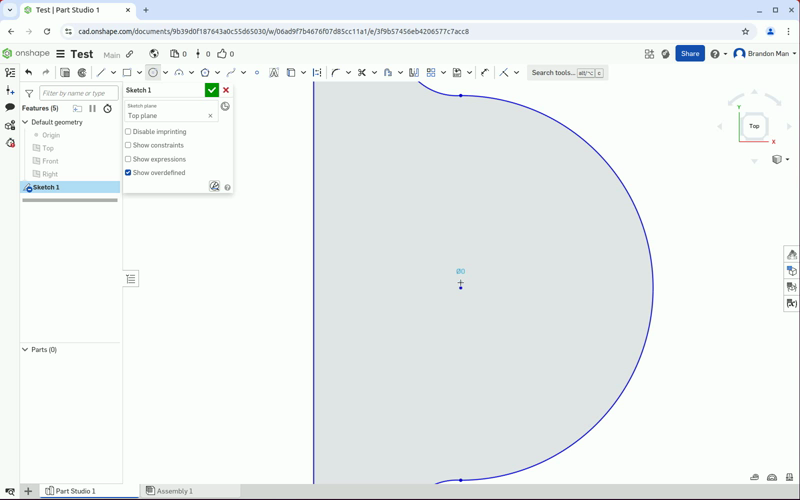
scroll(-6)
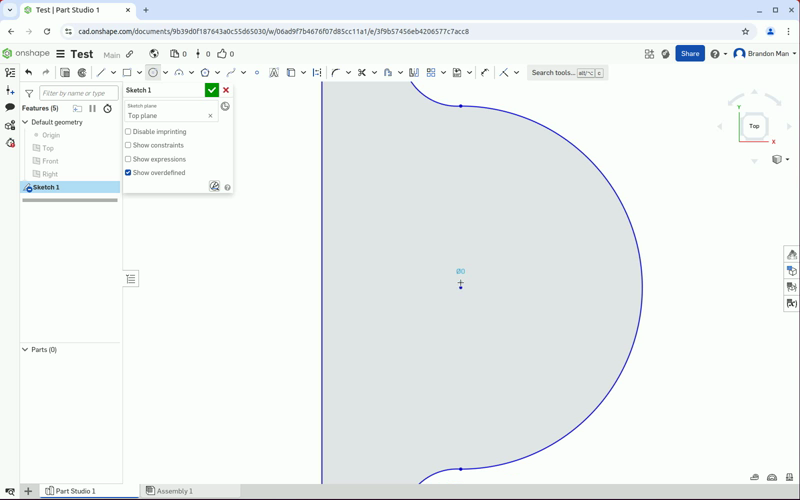
scroll(-6)
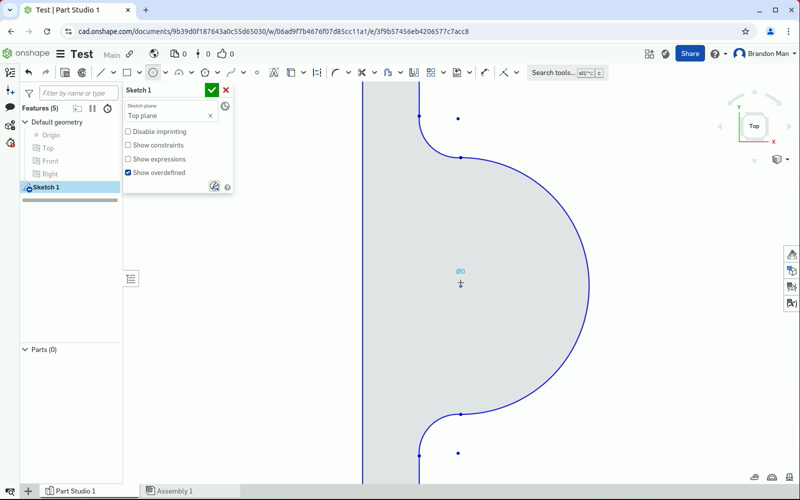
scroll(-6)
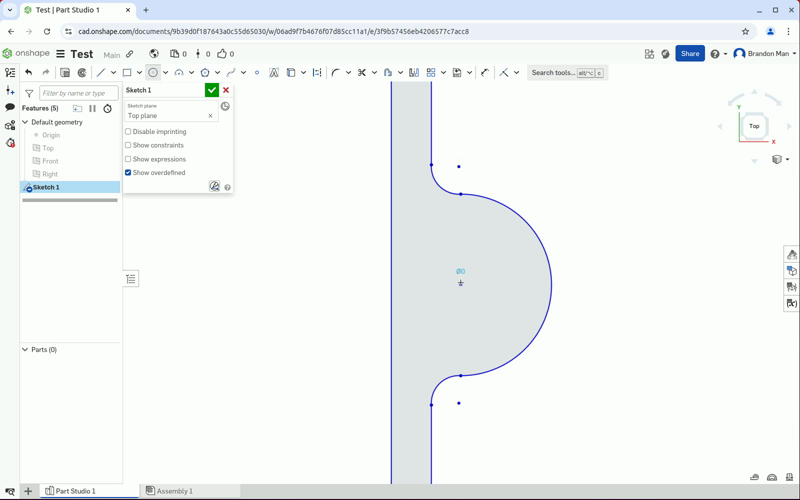
scroll(-6)
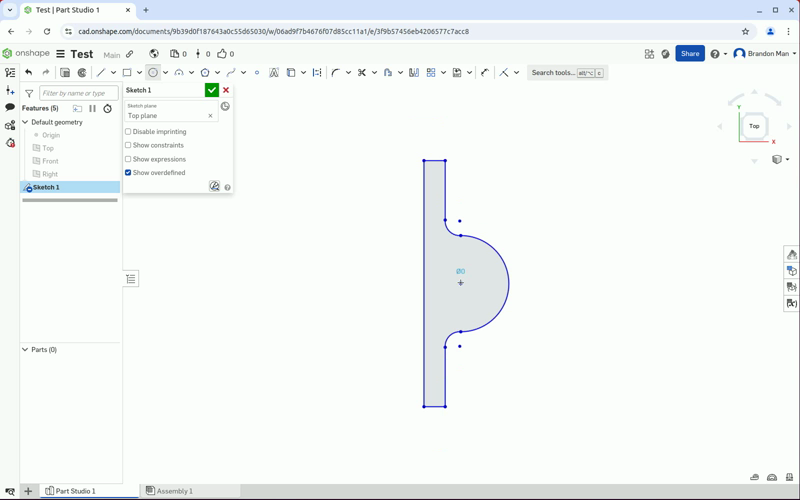
scroll(-6)
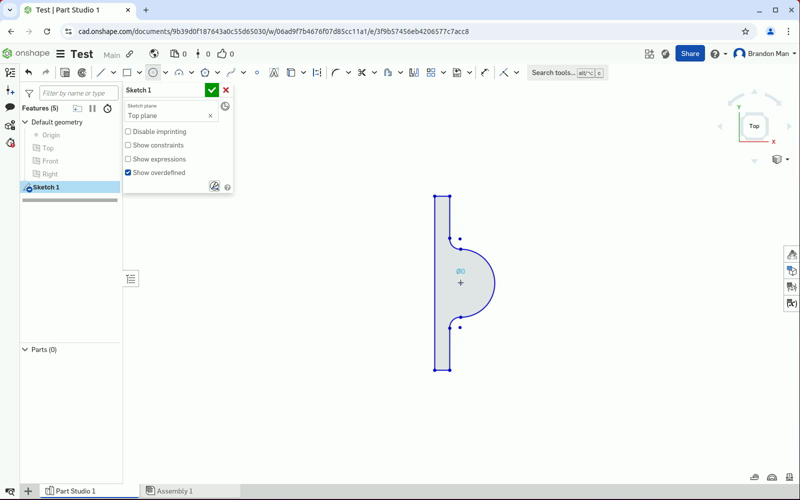
scroll(-6)
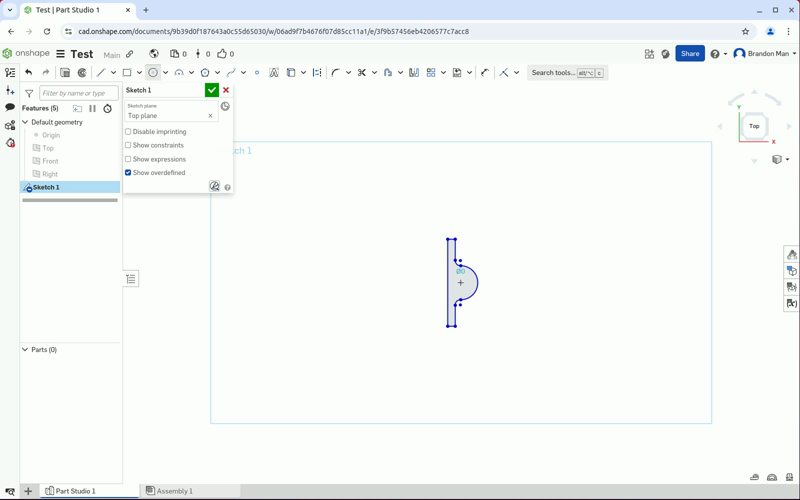
key_up(shift)
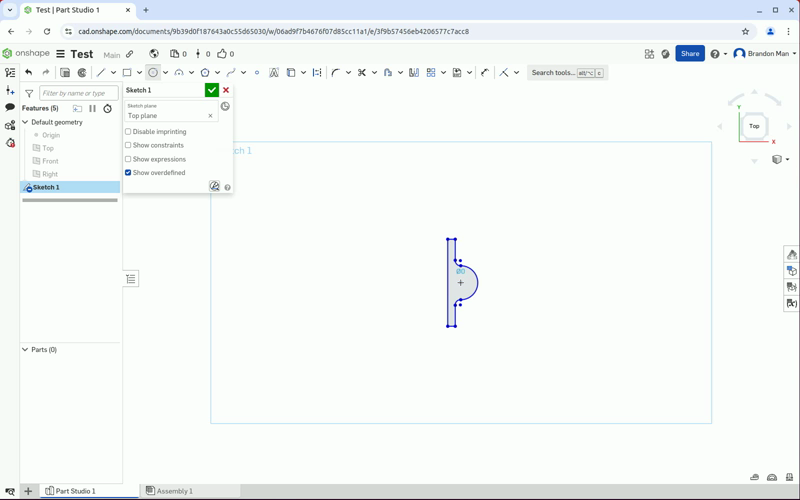
mouse_move(470, 282)
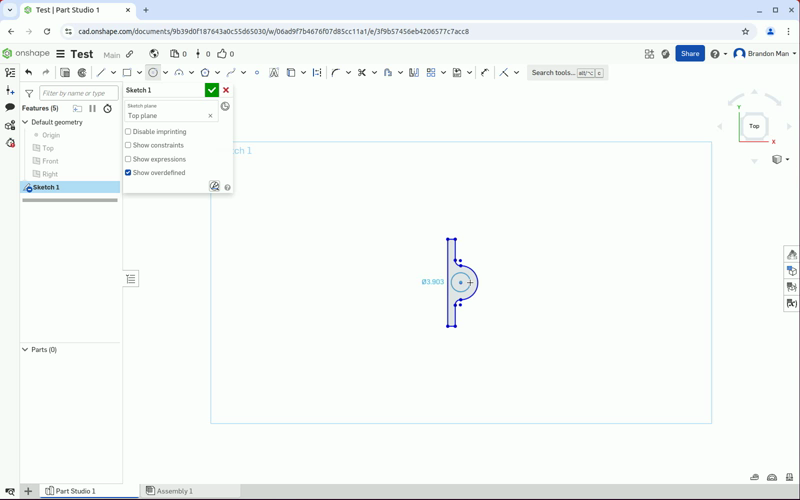
click(470, 282)
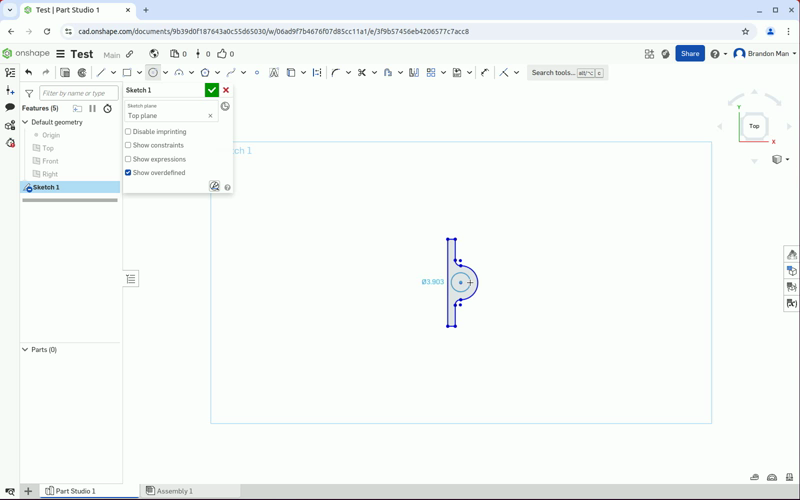
key(esc)
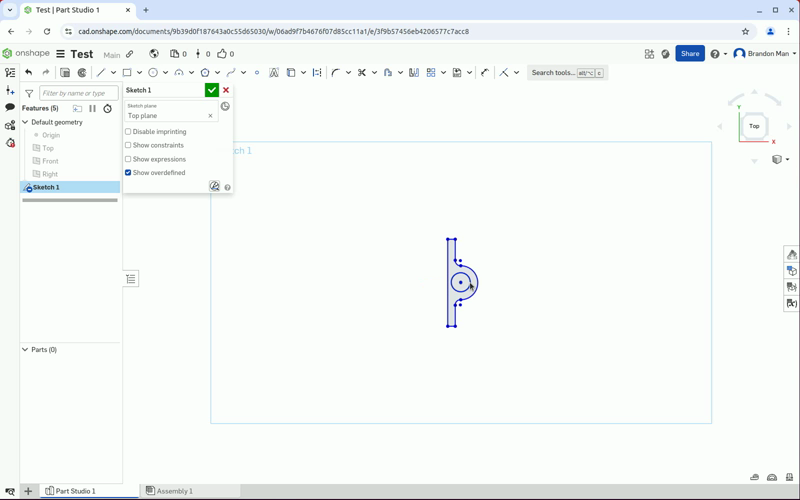
mouse_move(462, 268)
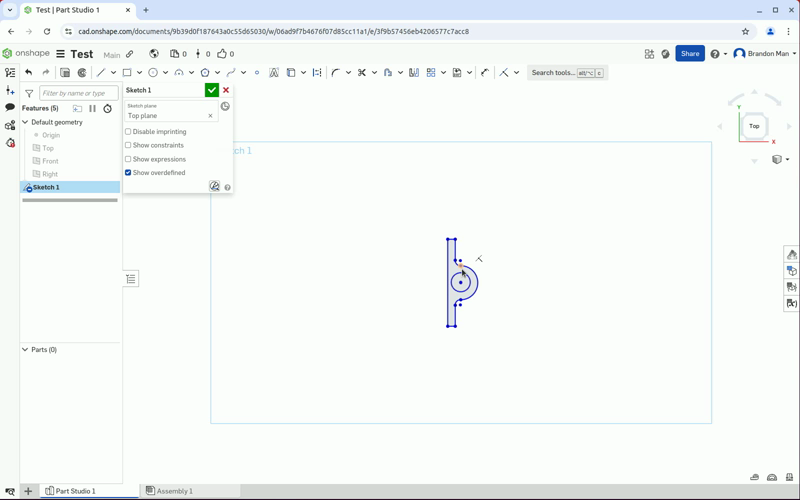
scroll(6)
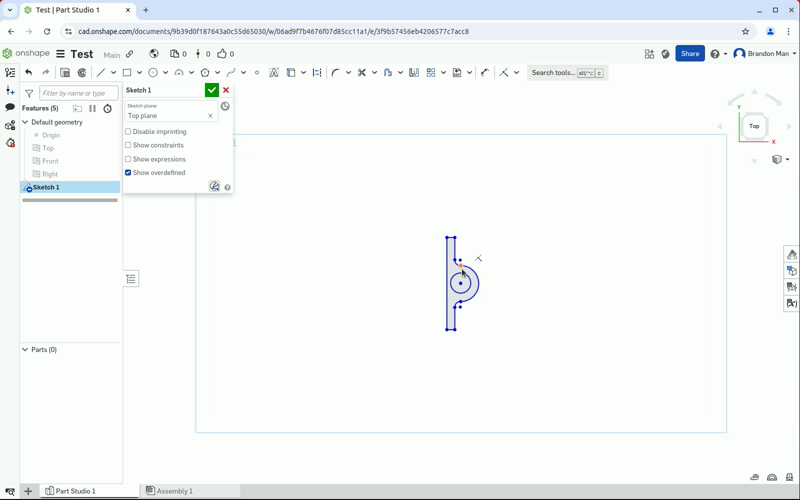
scroll(6)
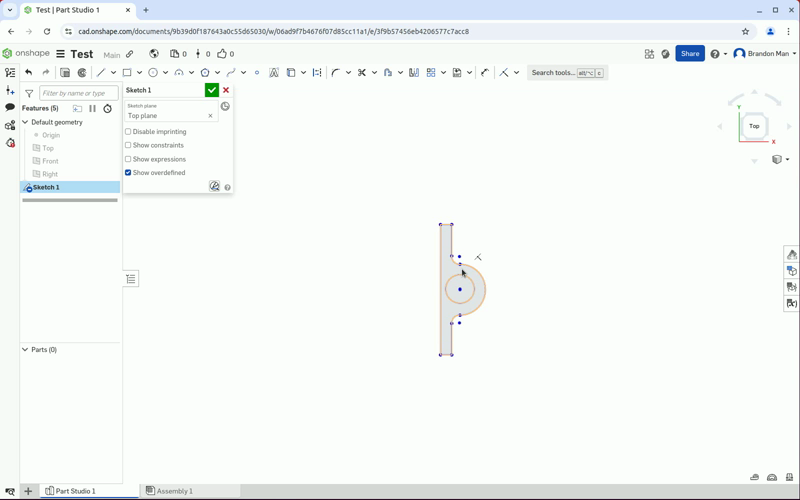
scroll(6)
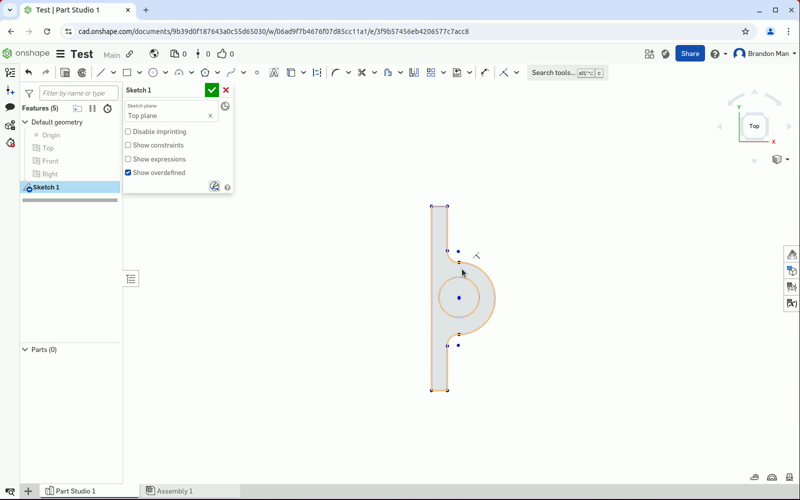
scroll(6)
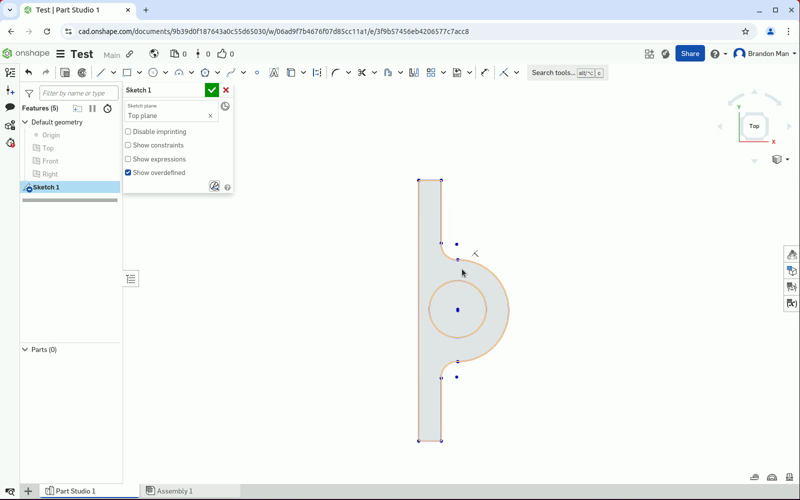
scroll(6)
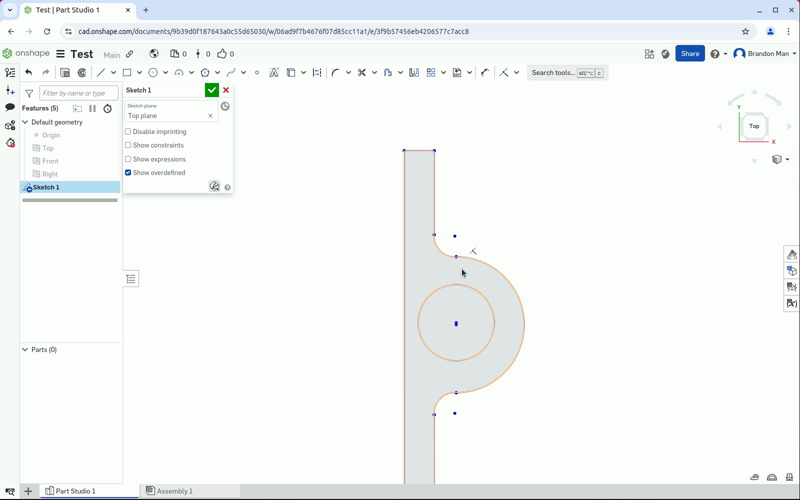
scroll(6)
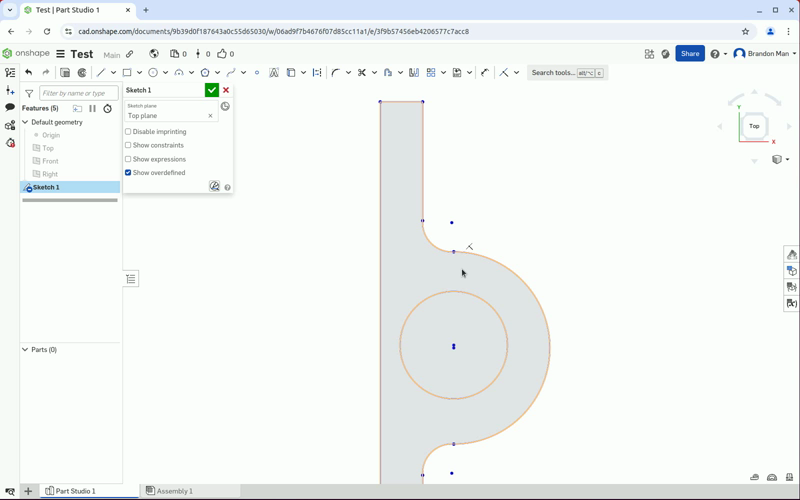
scroll(6)
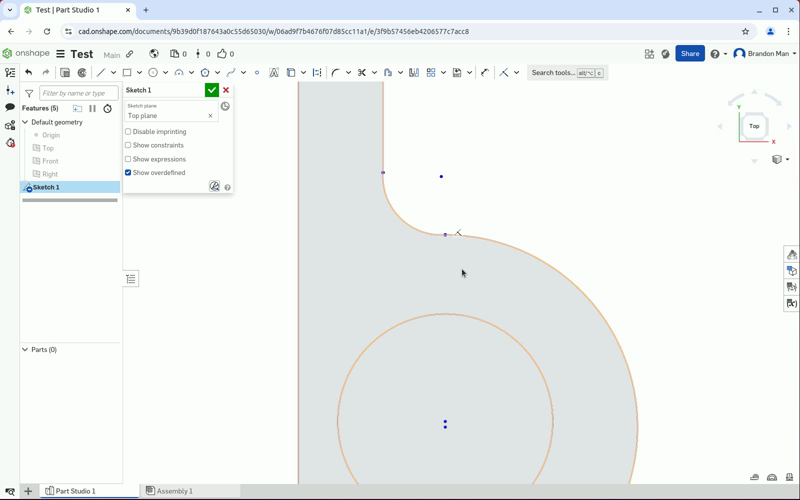
click(462, 268)
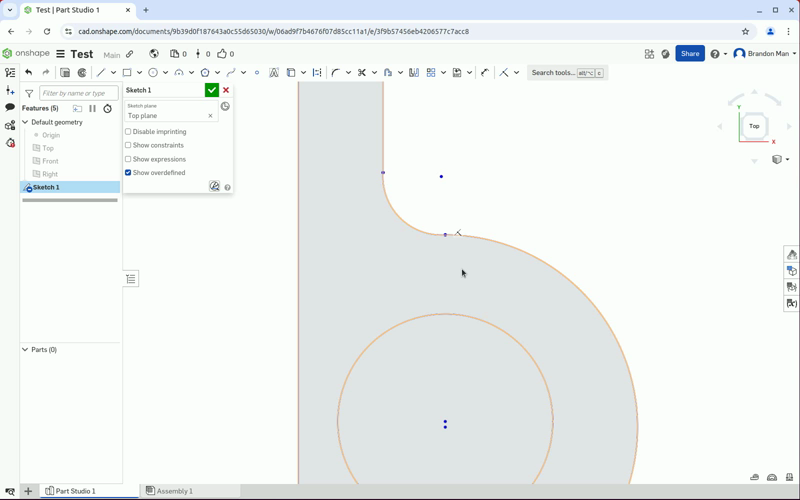
scroll(-6)
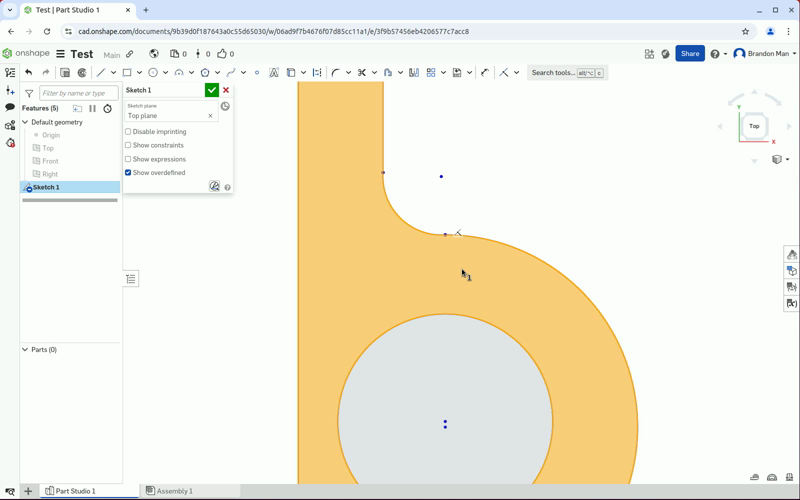
scroll(-6)
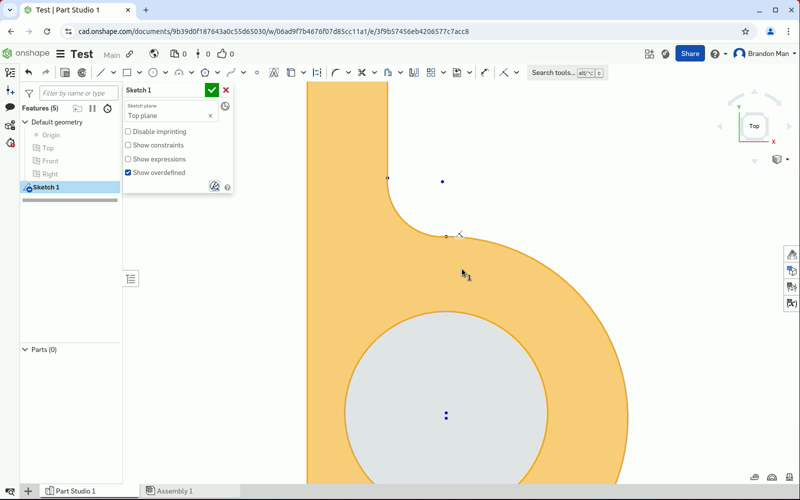
scroll(-6)
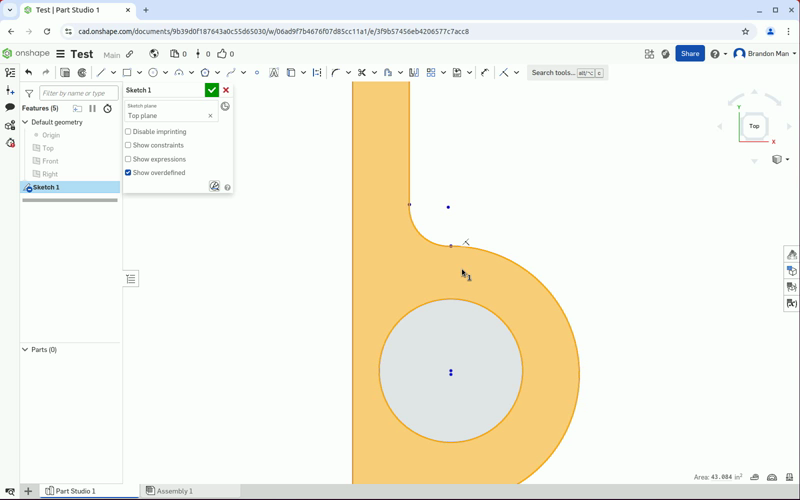
scroll(-6)
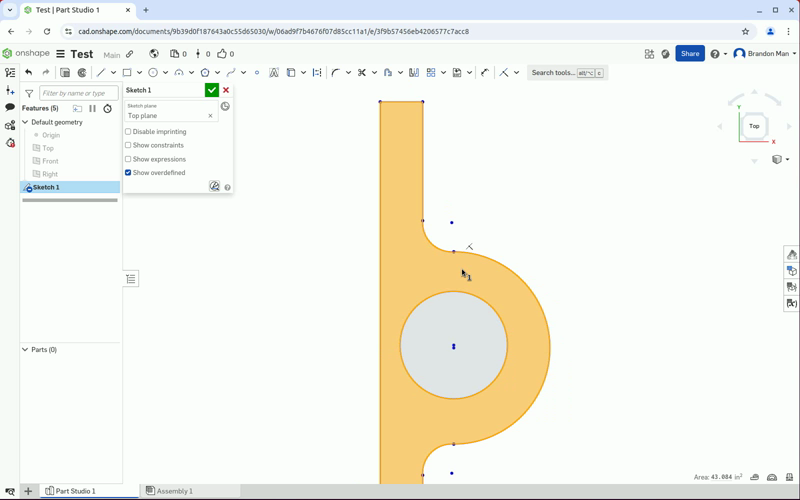
scroll(-6)
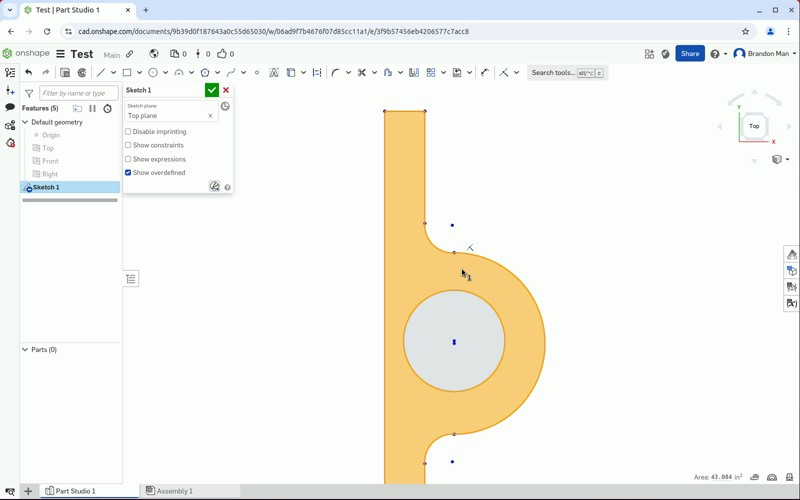
scroll(-6)
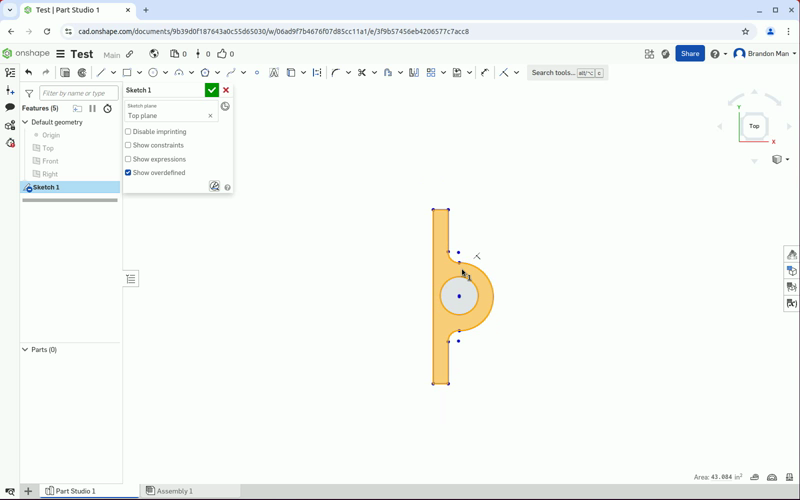
scroll(-6)
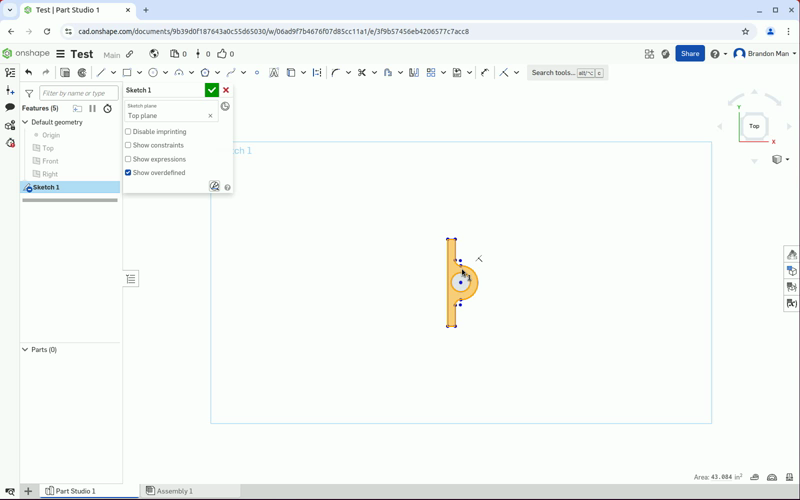
mouse_move(73, 352)
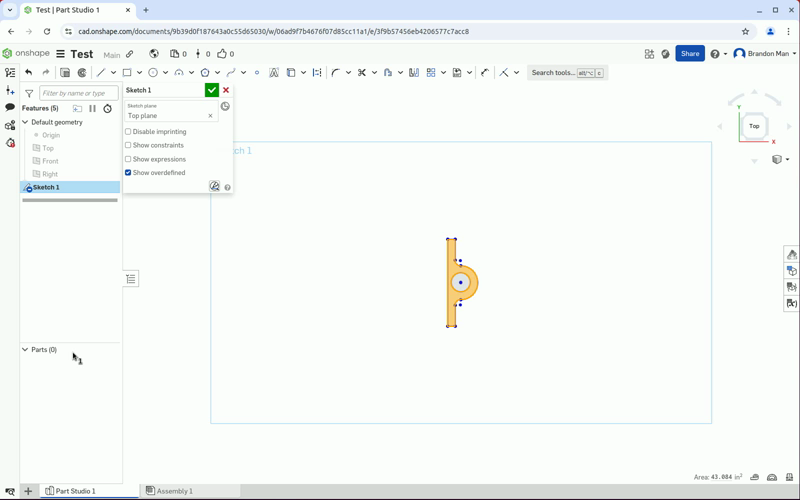
key(shift+y)
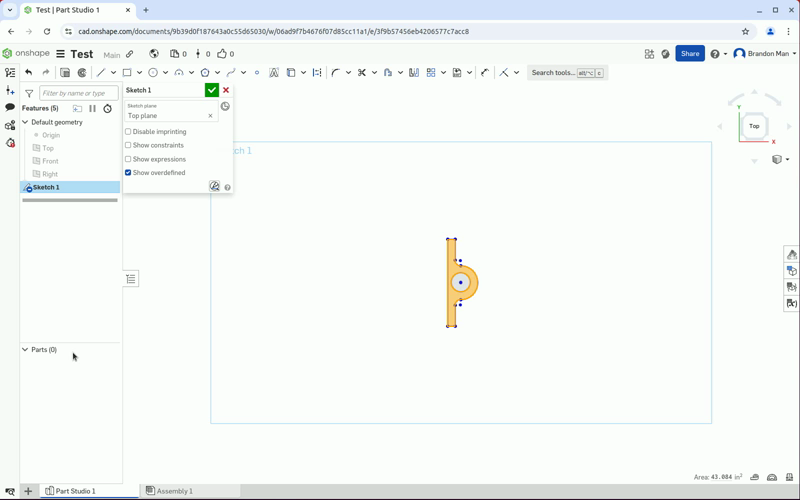
key(shift+e)
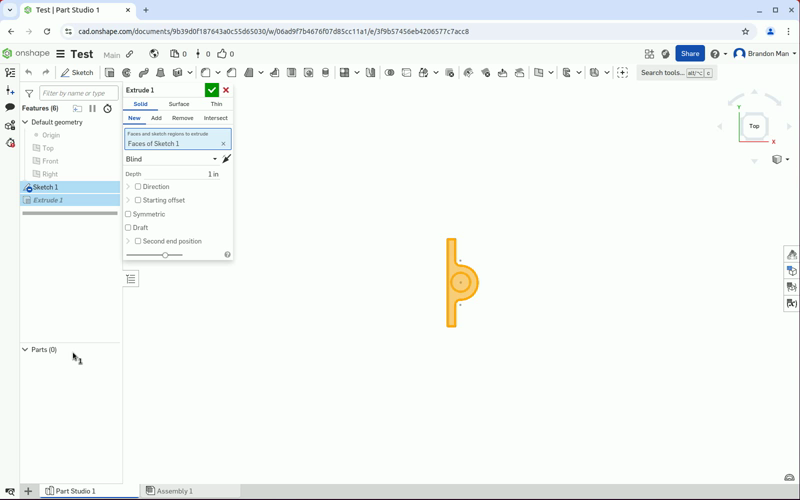
mouse_move(143, 106)
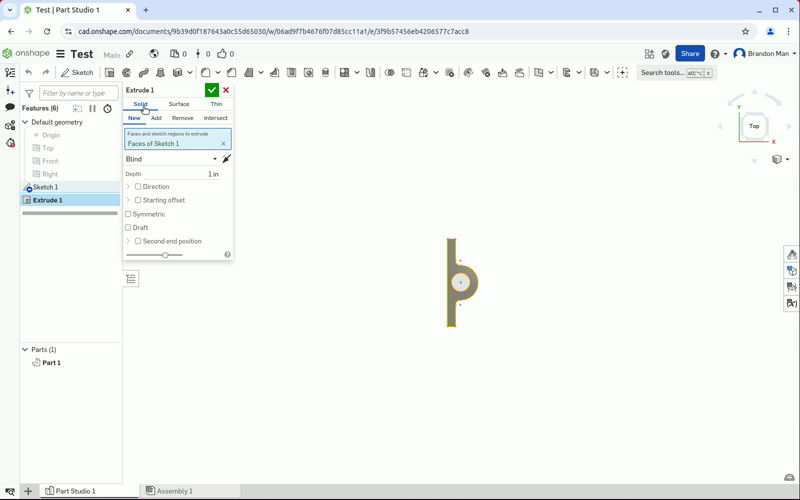
click(143, 106)
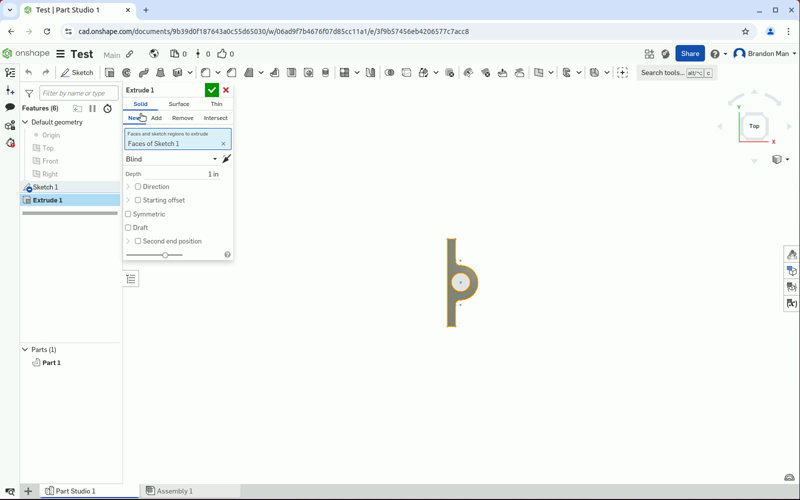
mouse_move(137, 120)
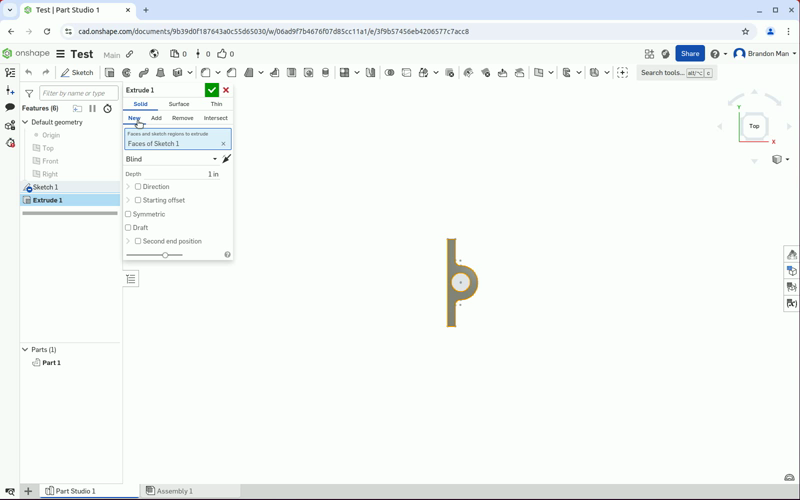
click(137, 120)
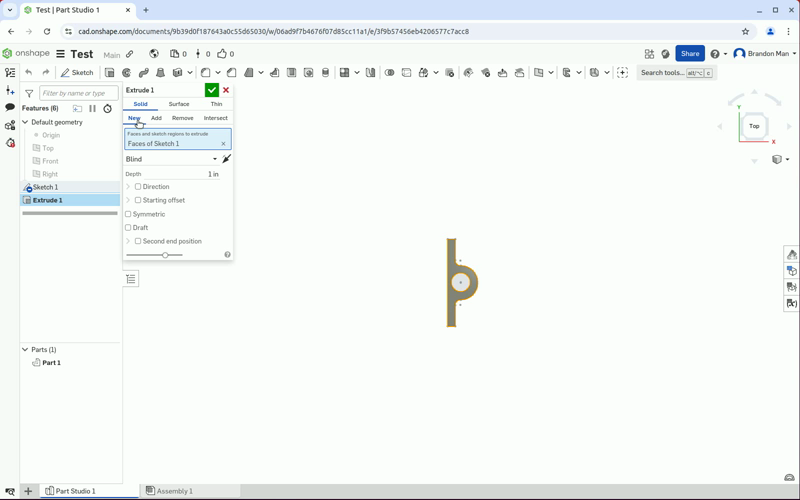
key(tab, 4)
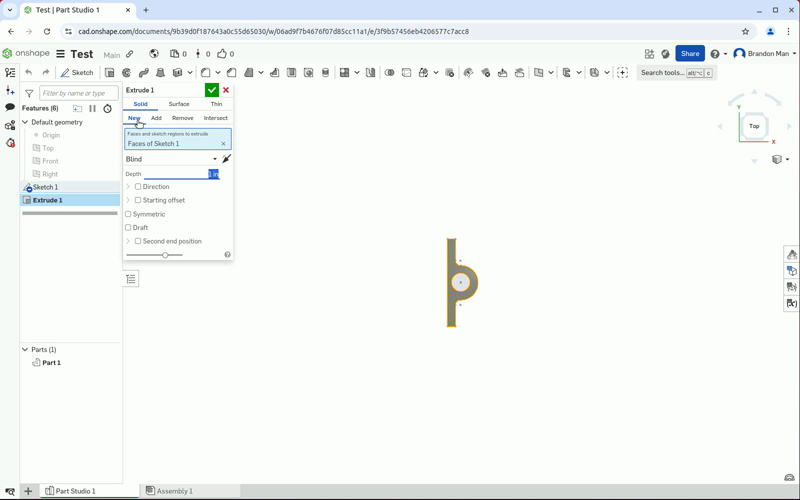
text(0.722)
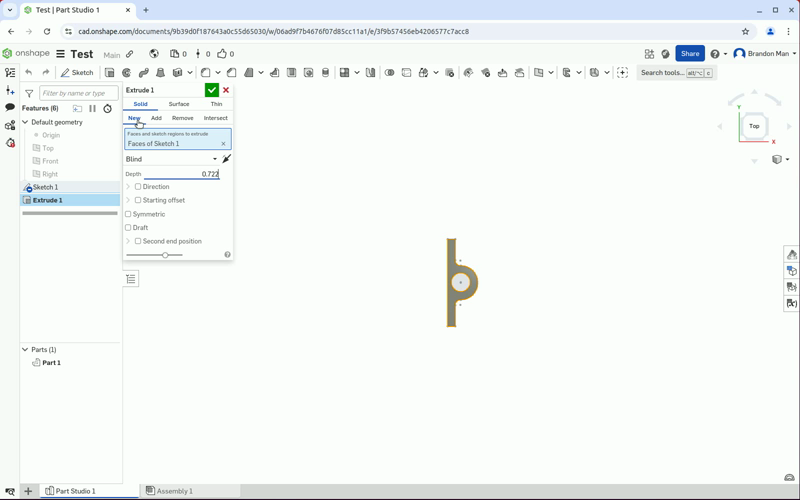
key(enter)
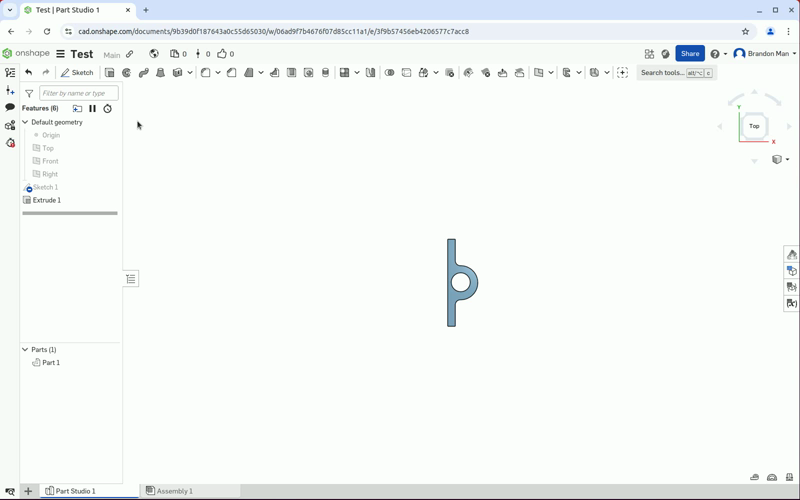
key(shift+h)
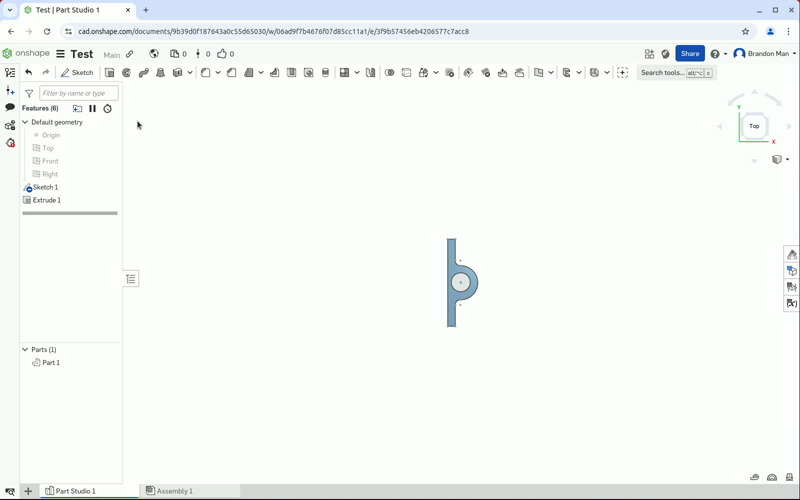
key(shift+h)
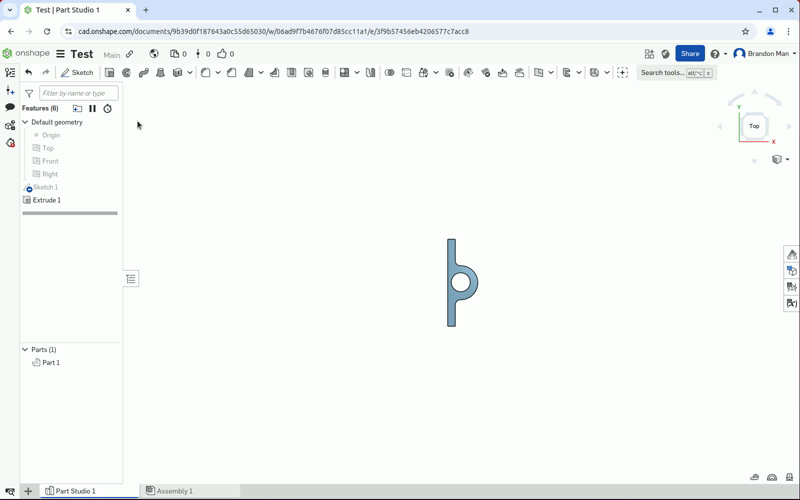
mouse_move(73, 189)
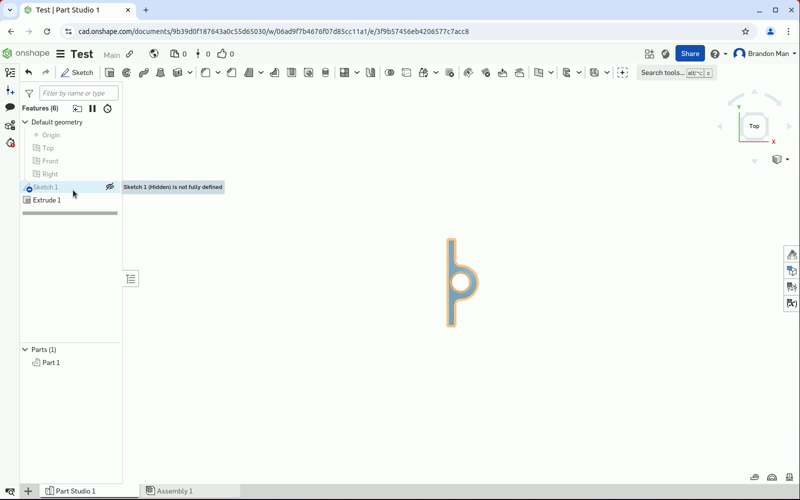
click(73, 189)
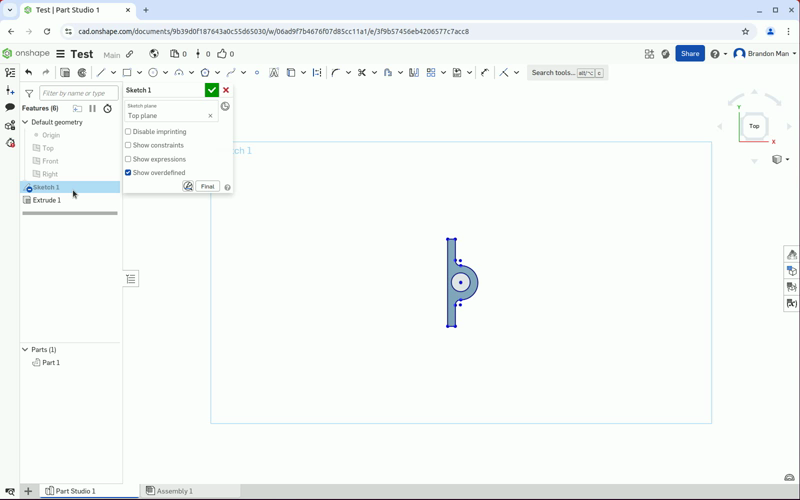
mouse_move(229, 92)
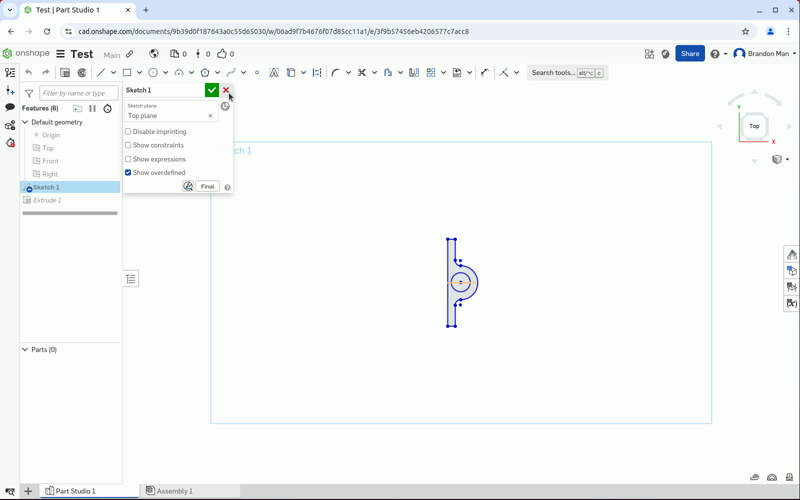
click(229, 92)
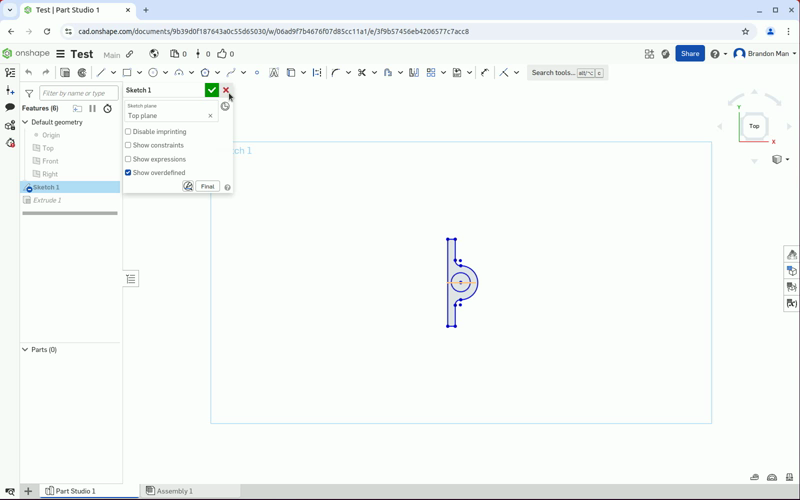
key(shift+s)
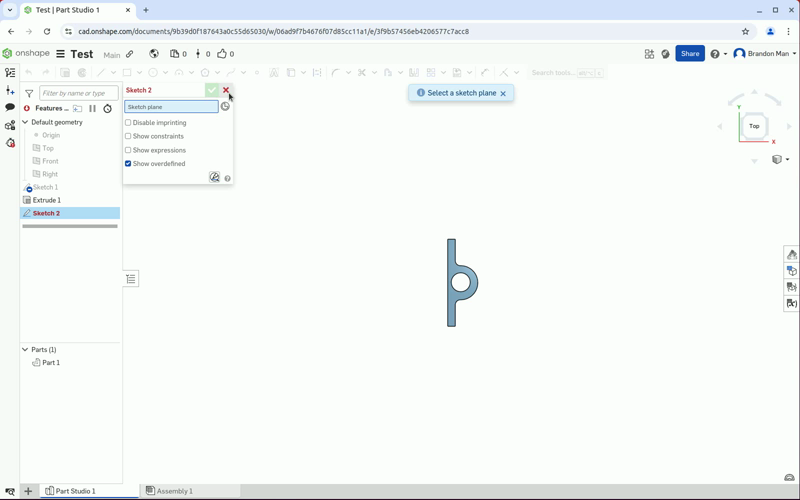
mouse_move(73, 150)
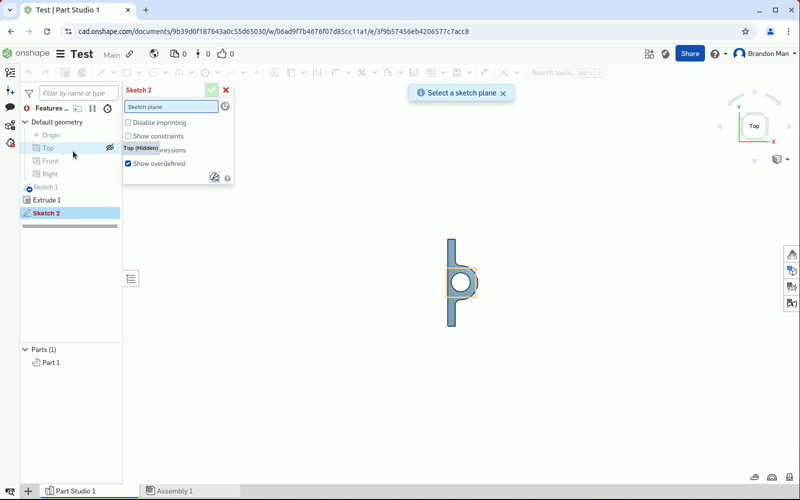
click(73, 150)
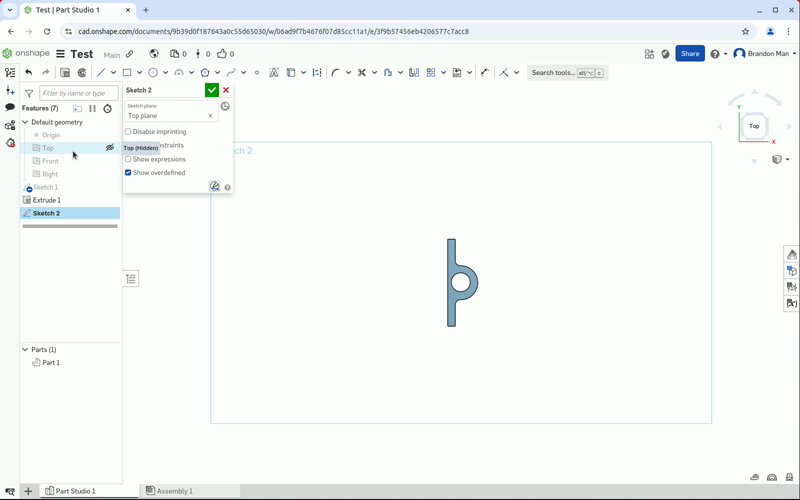
mouse_move(73, 352)
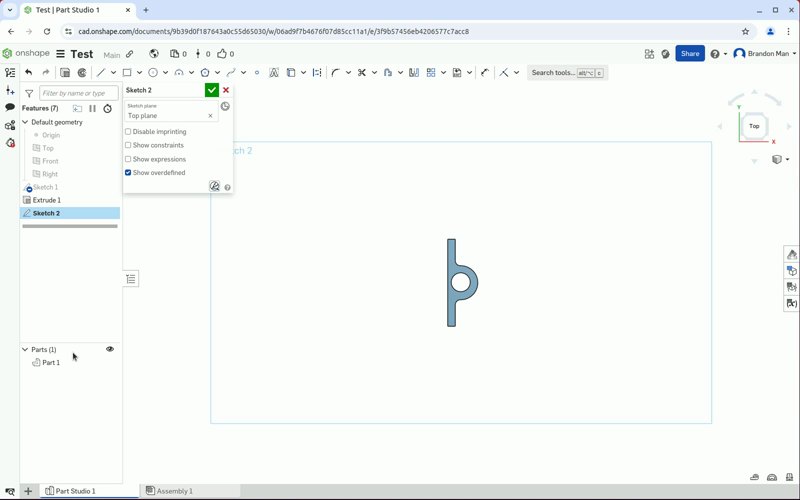
key(y)
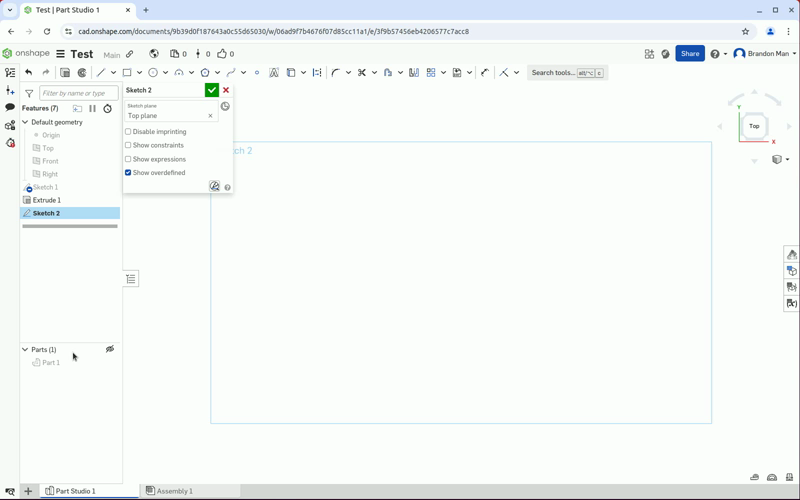
key(c)
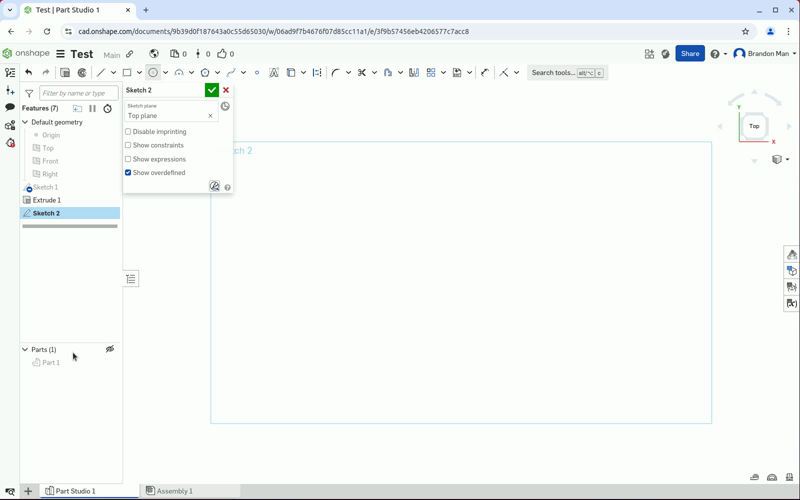
key_down(shift)
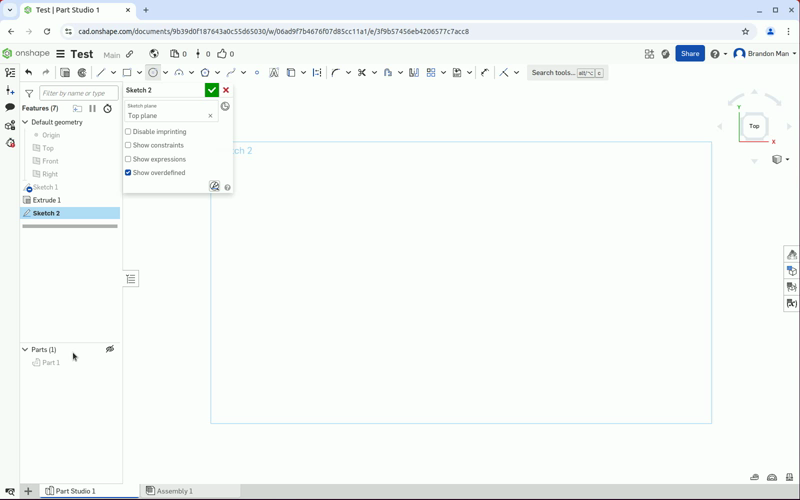
mouse_move(461, 282)
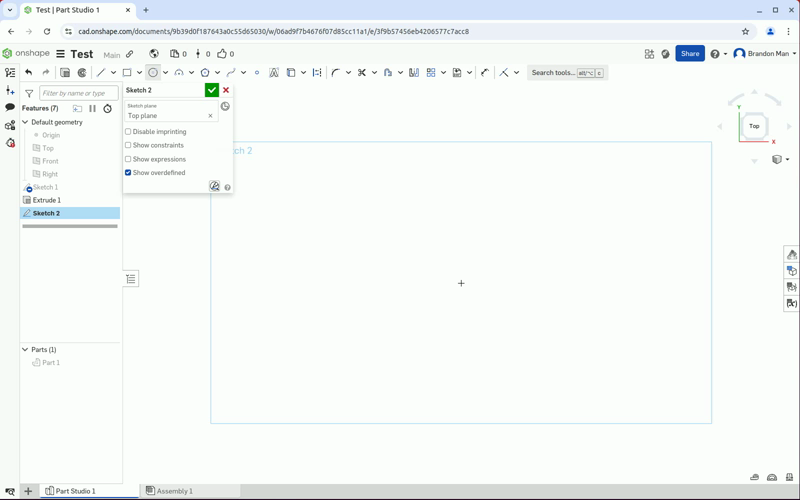
click(461, 282)
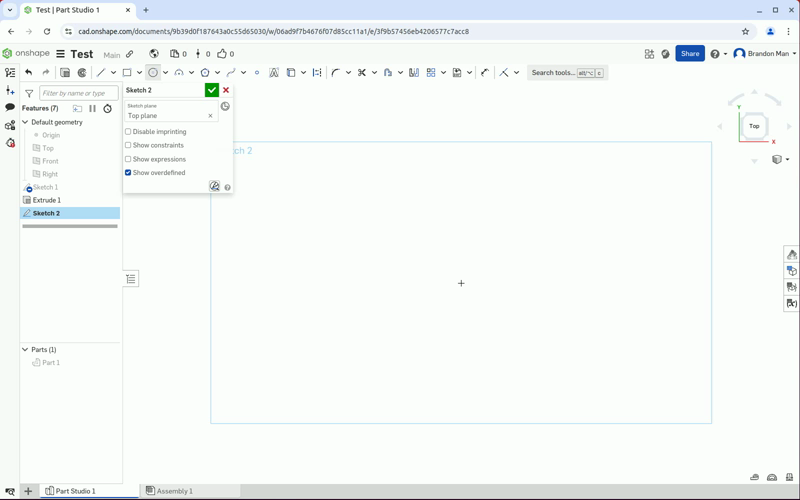
key_up(shift)
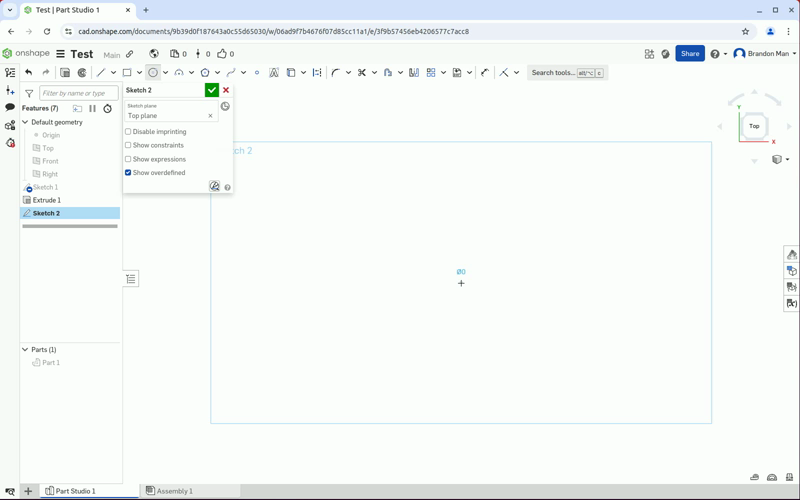
mouse_move(471, 282)
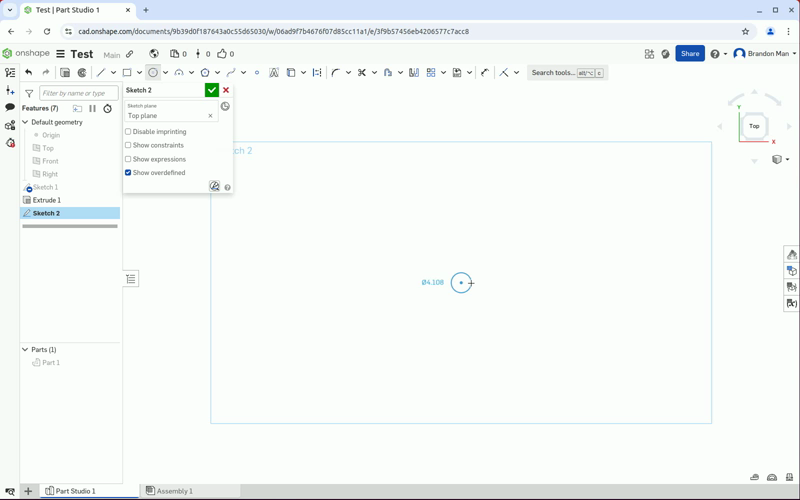
click(471, 282)
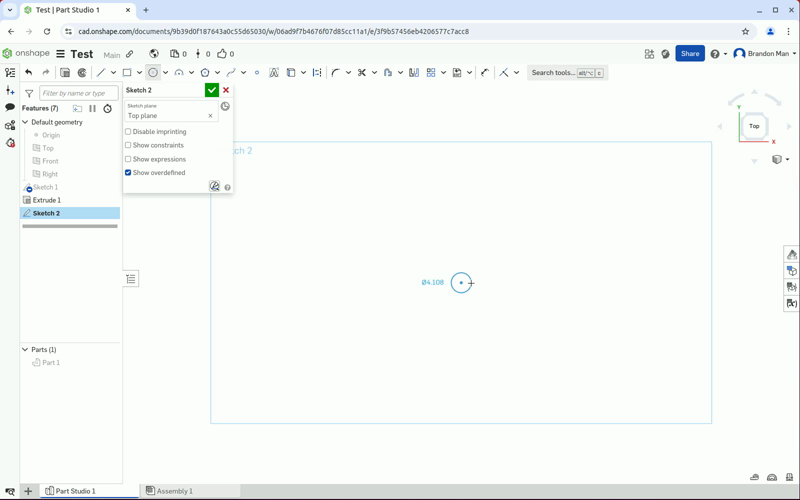
key(esc)
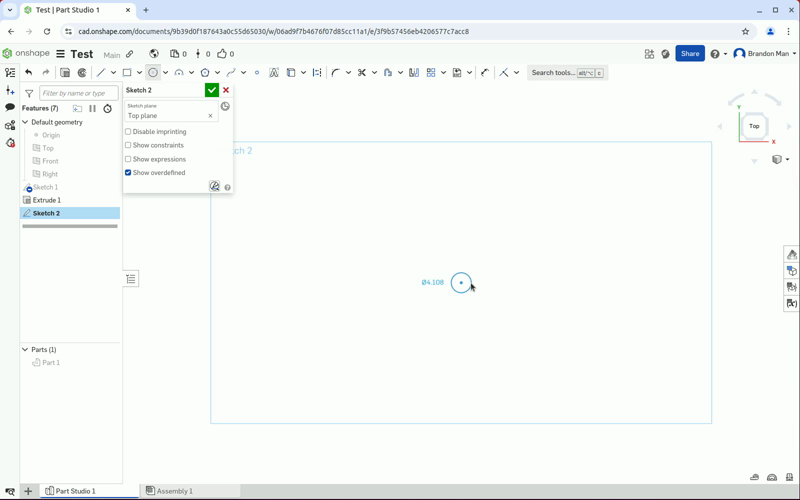
mouse_move(460, 277)
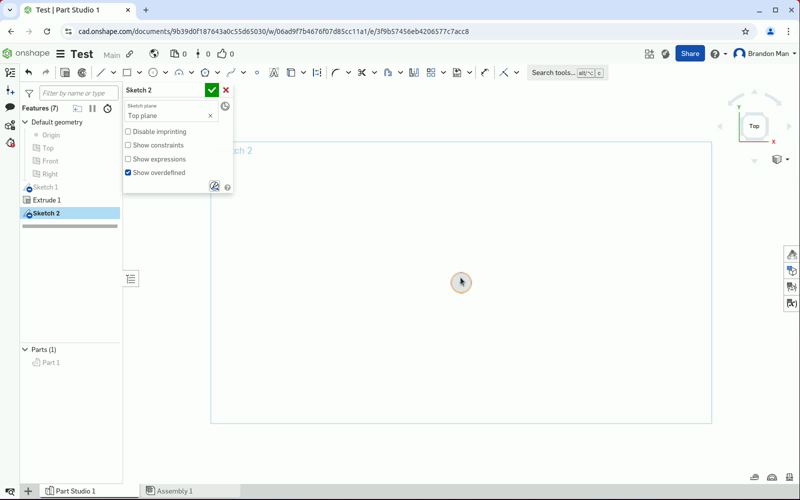
scroll(6)
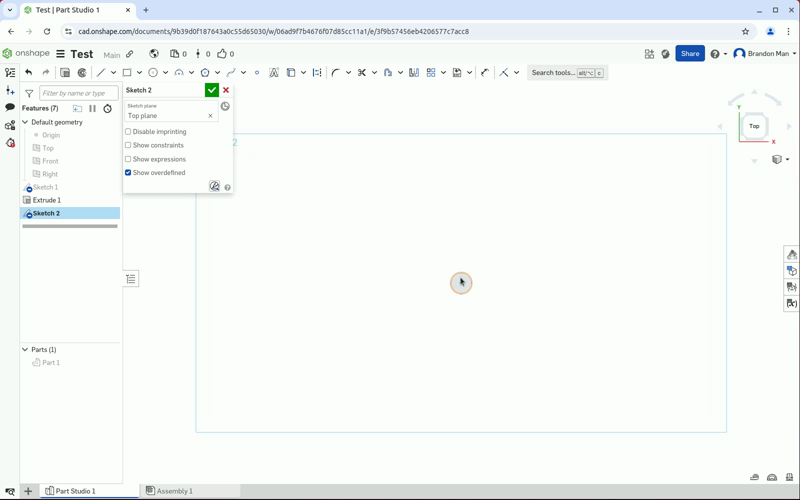
scroll(6)
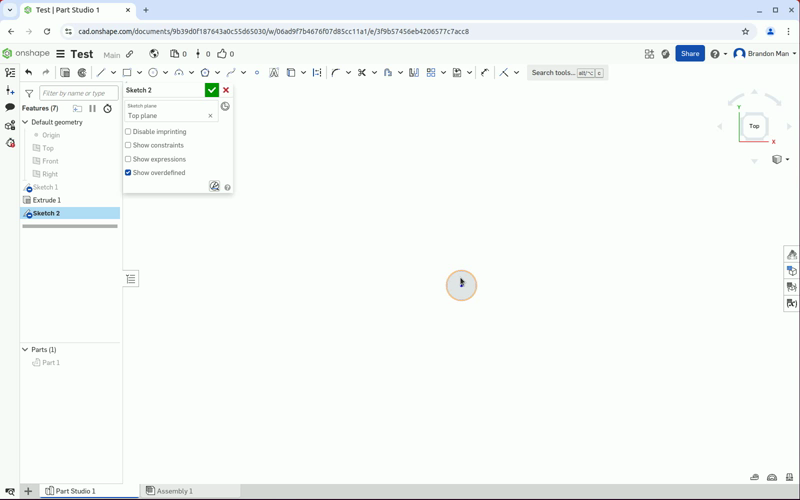
scroll(6)
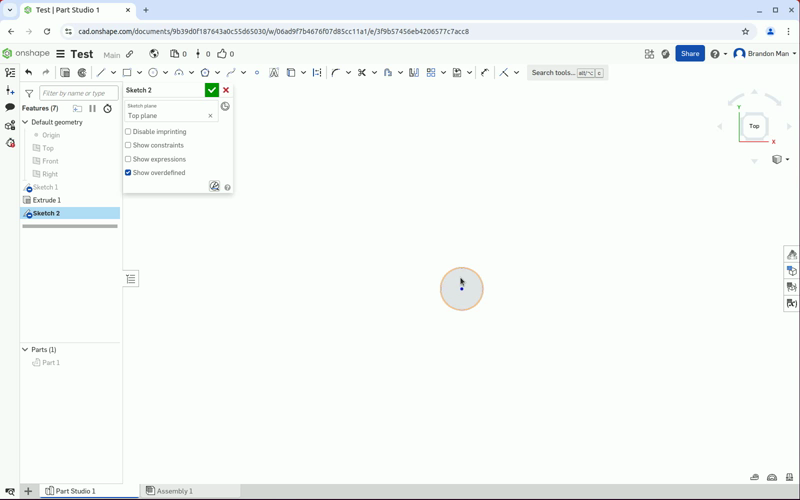
scroll(6)
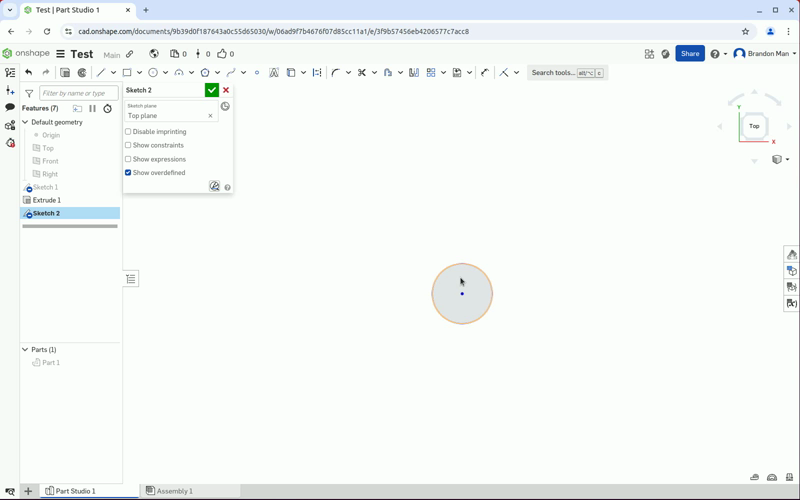
scroll(6)
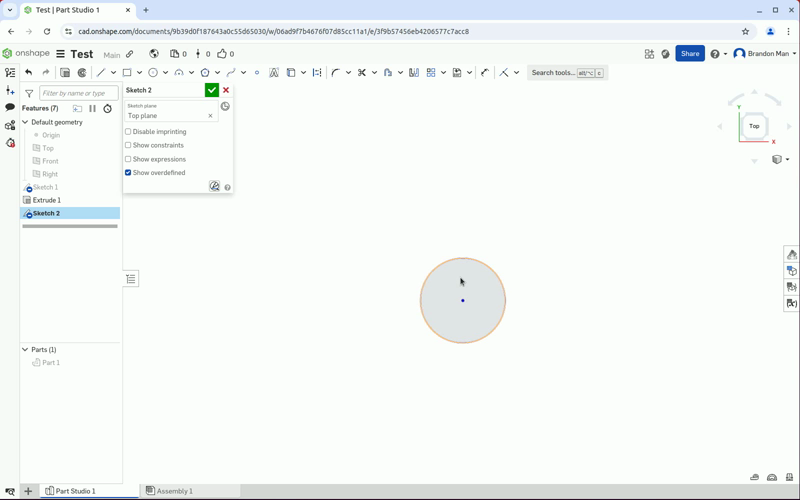
scroll(6)
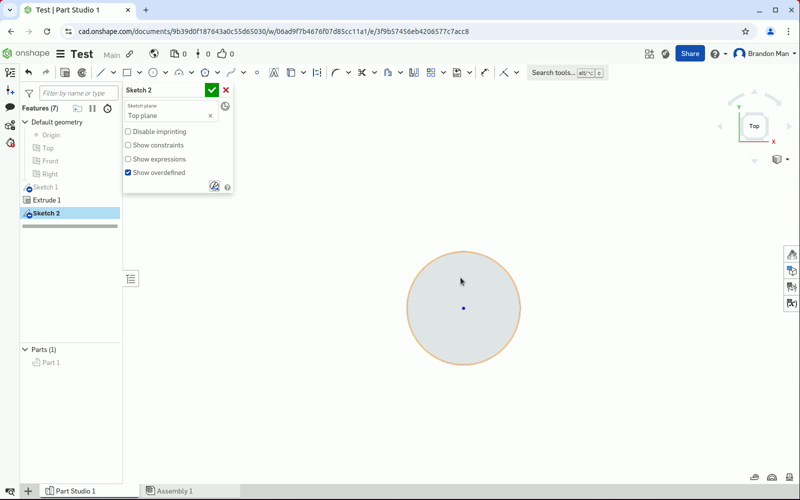
scroll(6)
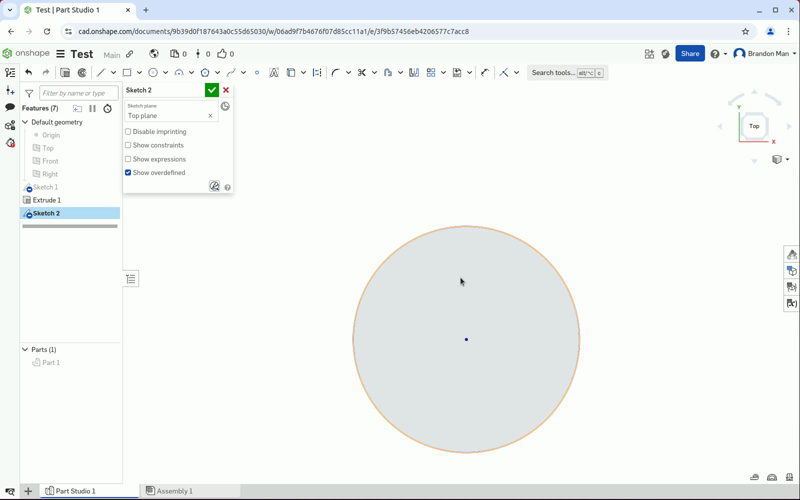
click(460, 277)
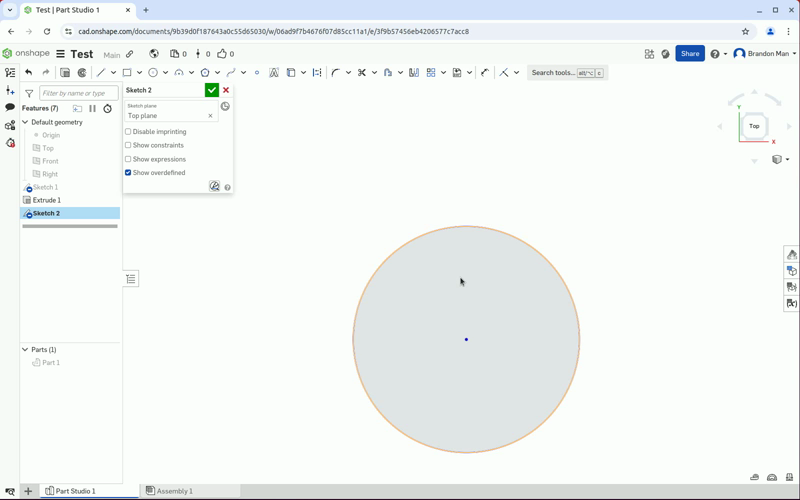
scroll(-6)
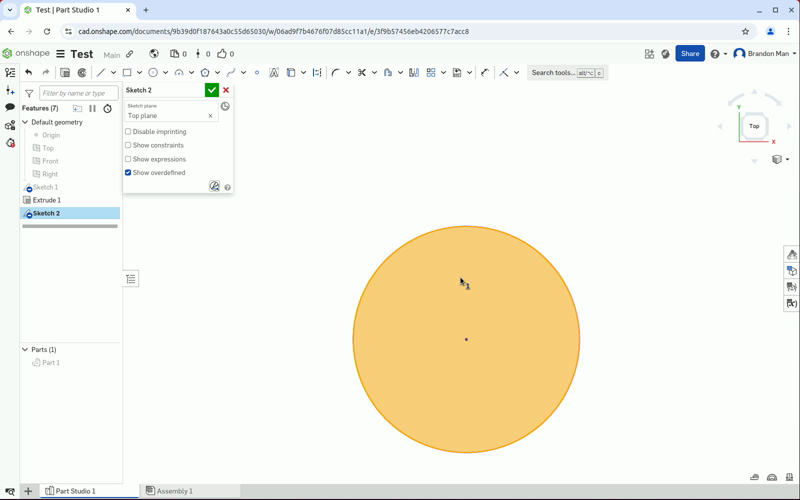
scroll(-6)
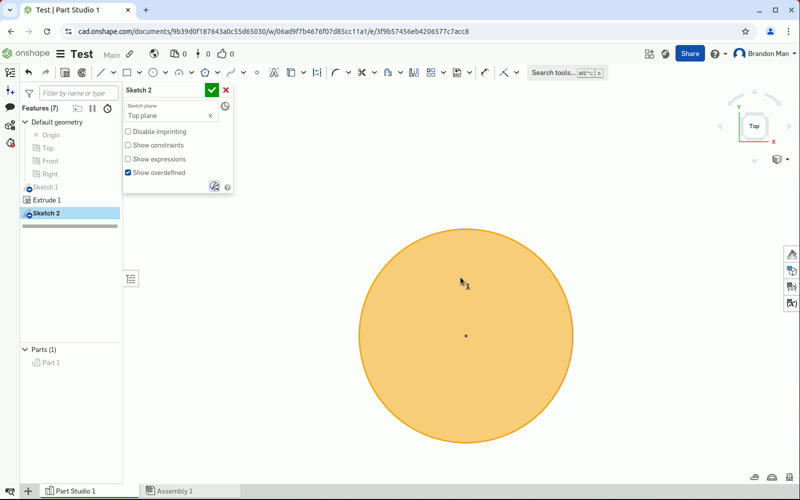
scroll(-6)
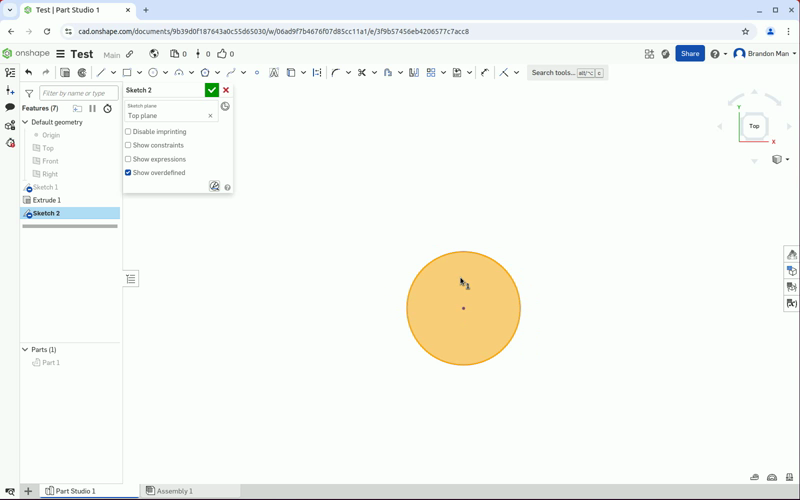
scroll(-6)
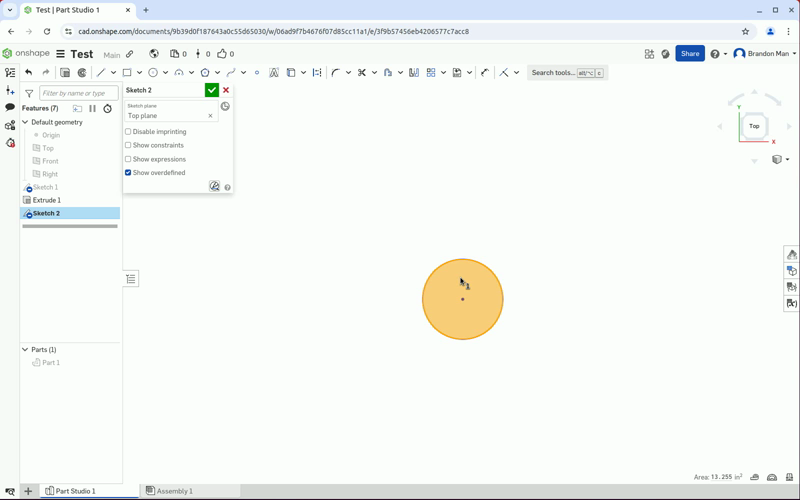
scroll(-6)
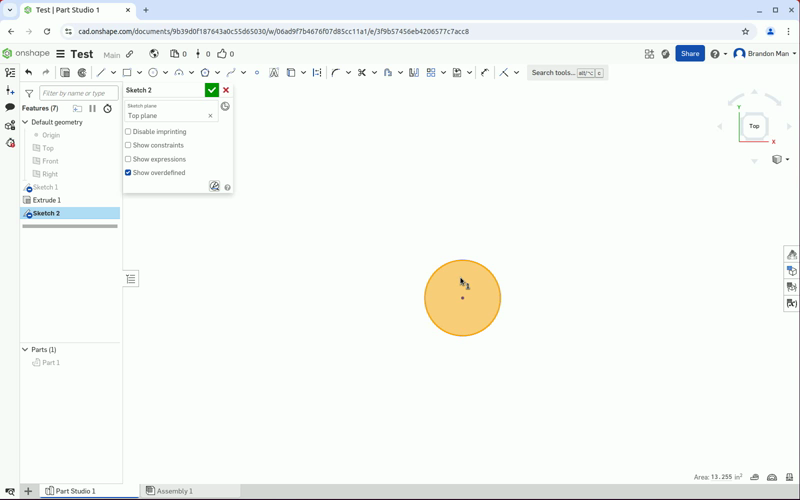
scroll(-6)
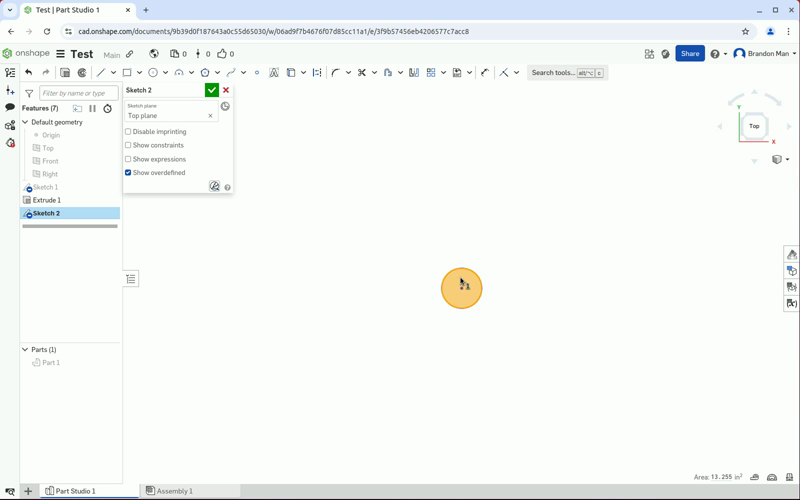
scroll(-6)
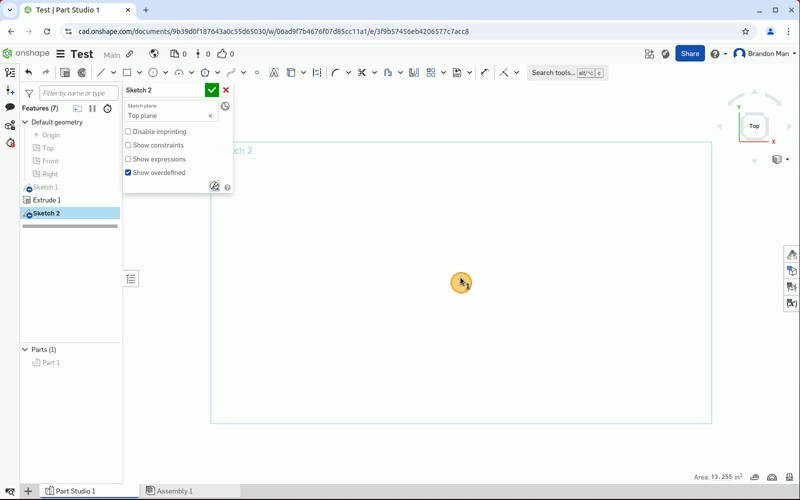
mouse_move(73, 352)
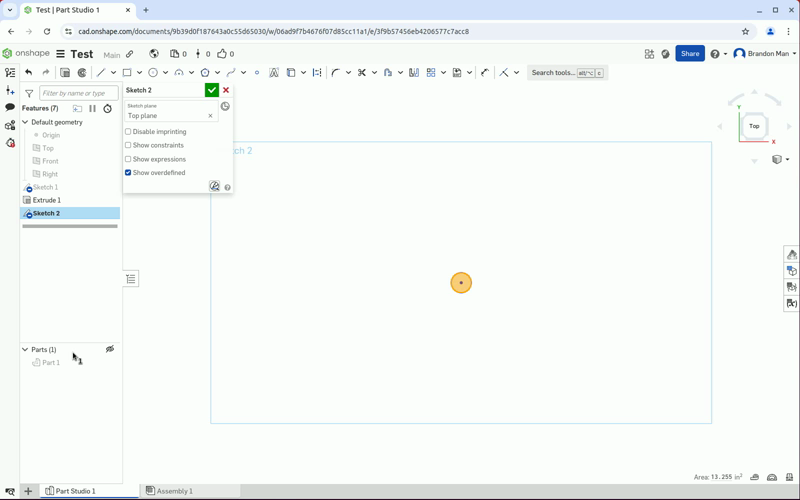
key(shift+y)
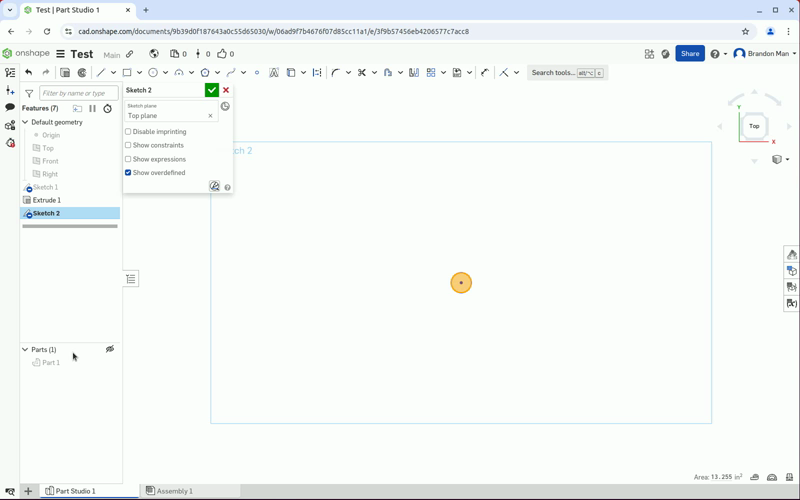
key(shift+e)
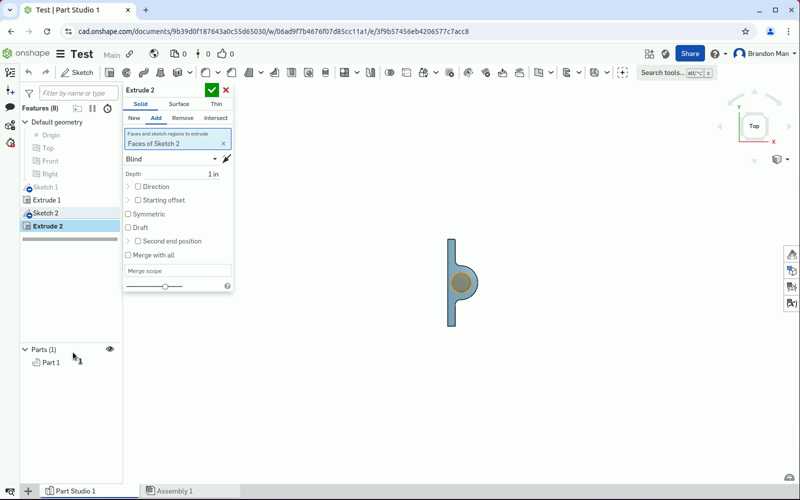
mouse_move(143, 106)
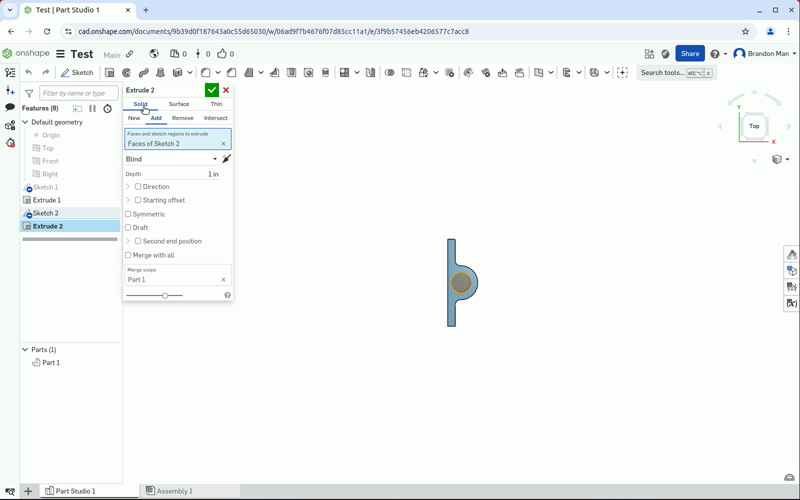
click(143, 106)
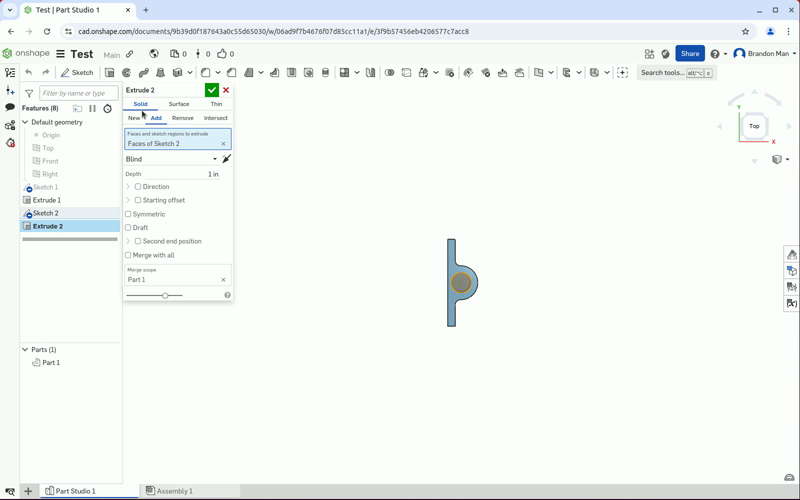
mouse_move(137, 120)
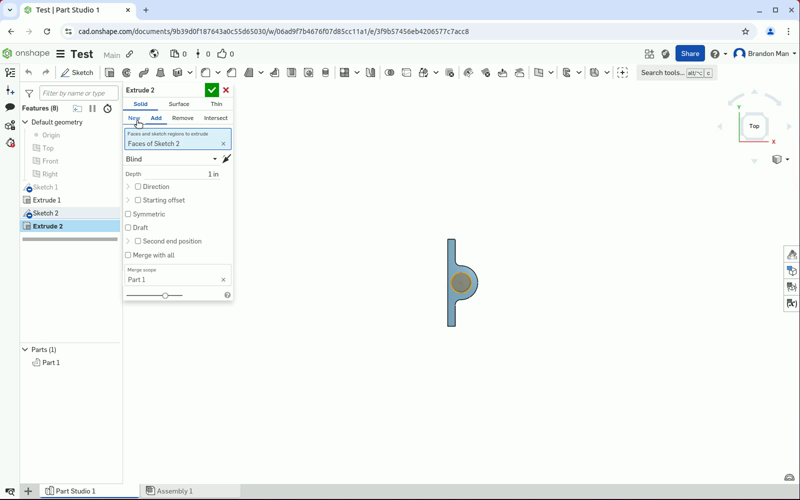
click(137, 120)
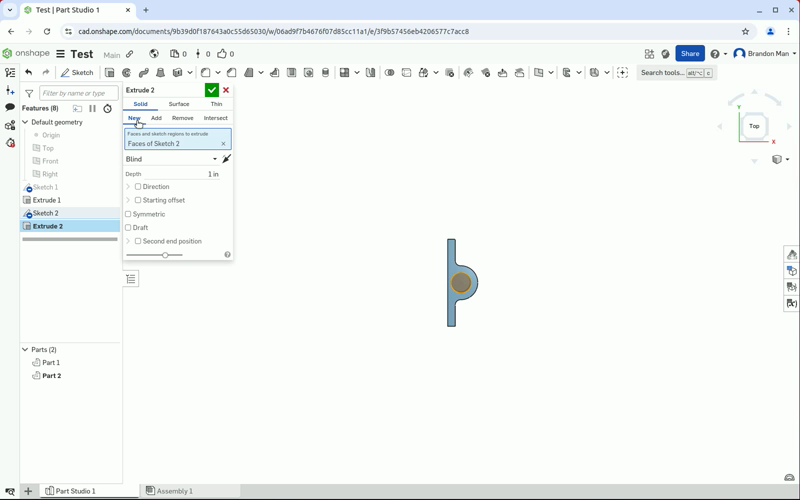
key(tab, 4)
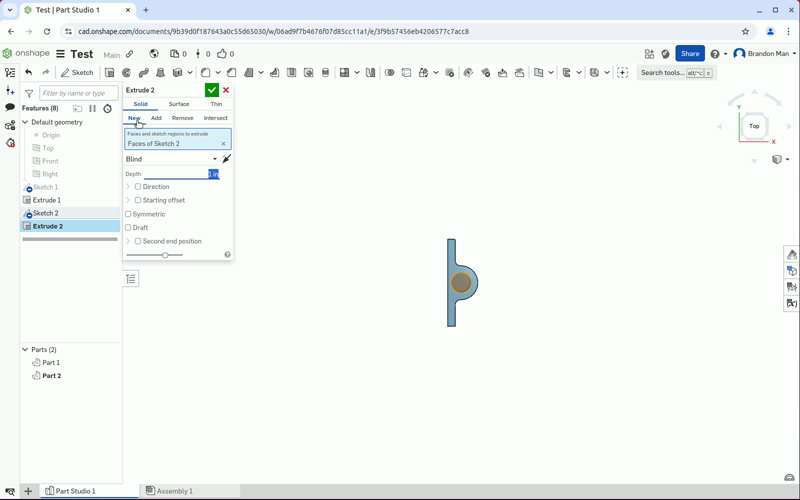
text(0.722)
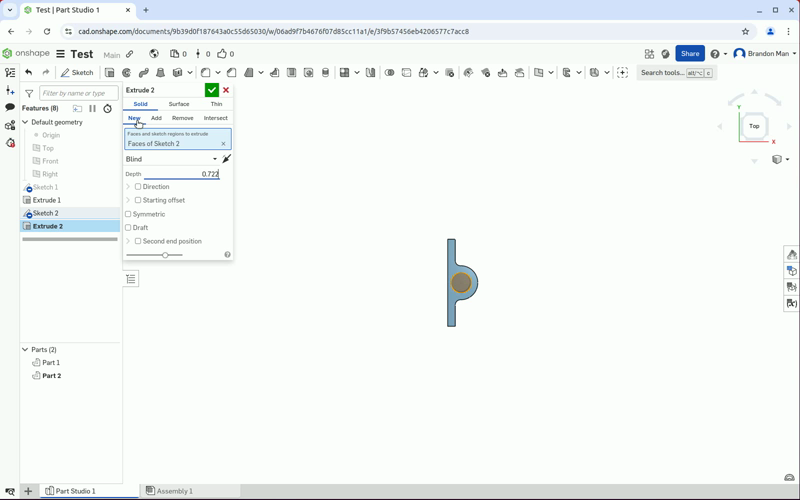
key(enter)
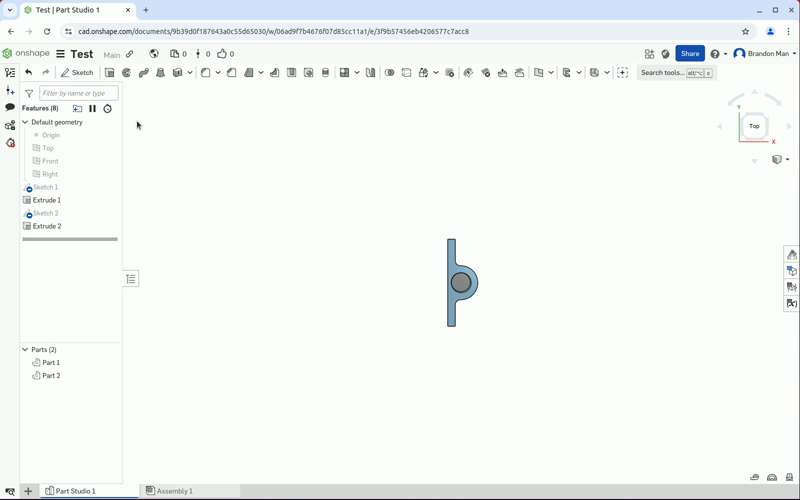
key(shift+h)
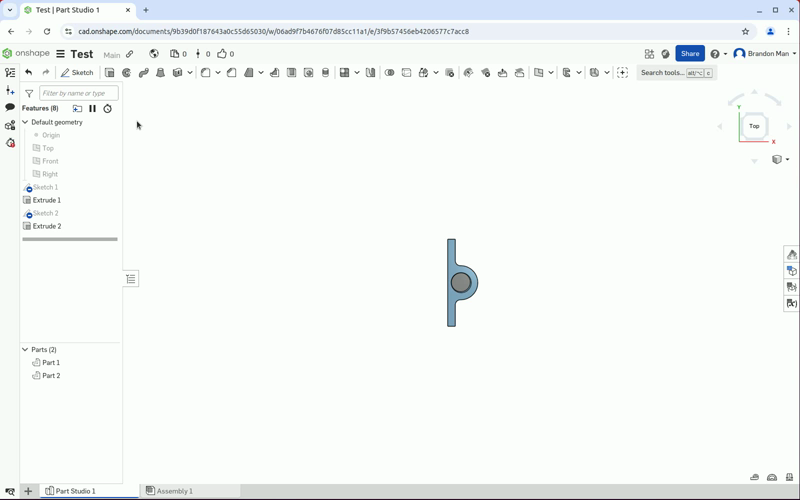
key(shift+h)
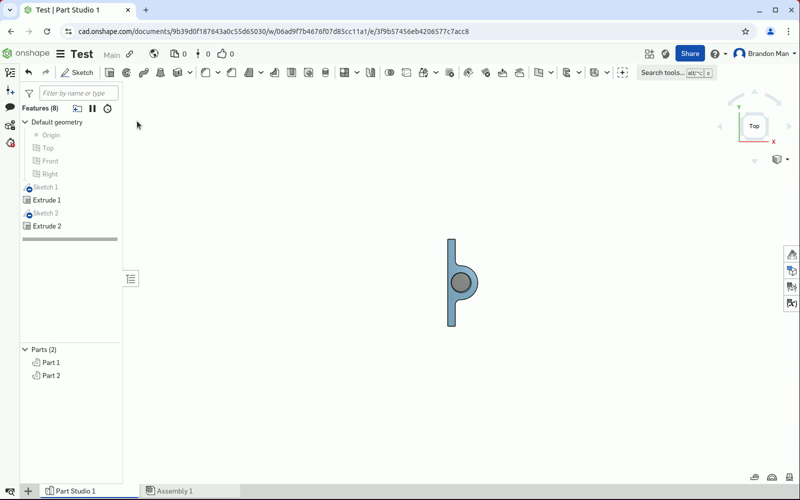
mouse_move(73, 189)
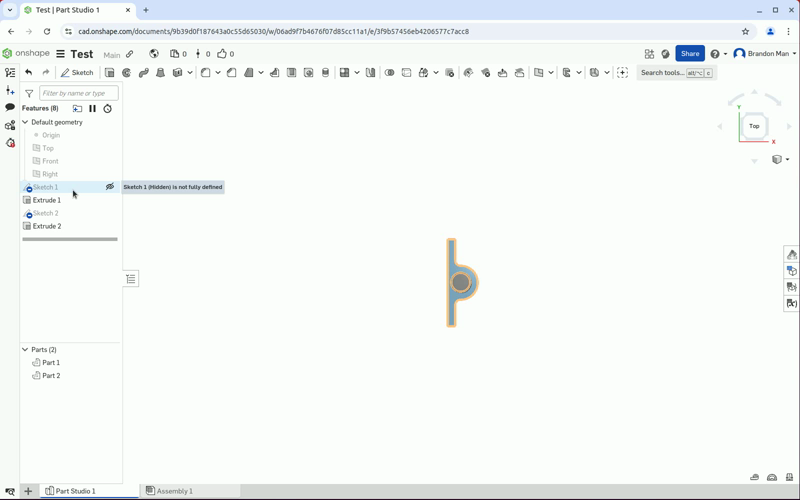
click(73, 189)
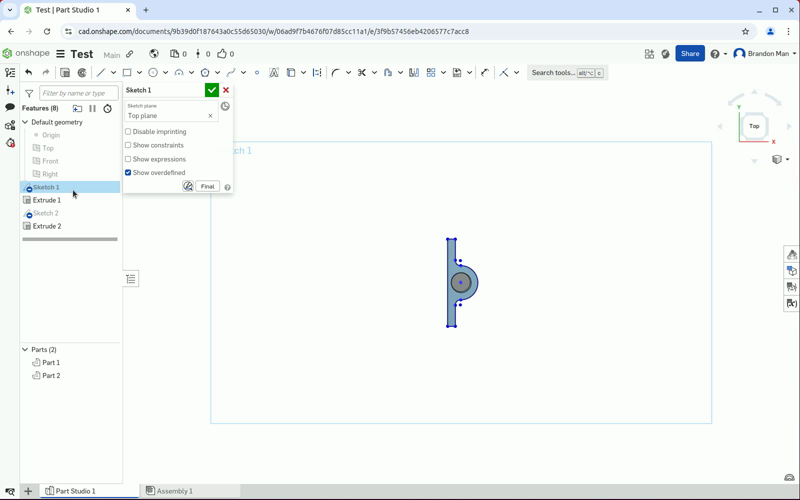
mouse_move(229, 92)
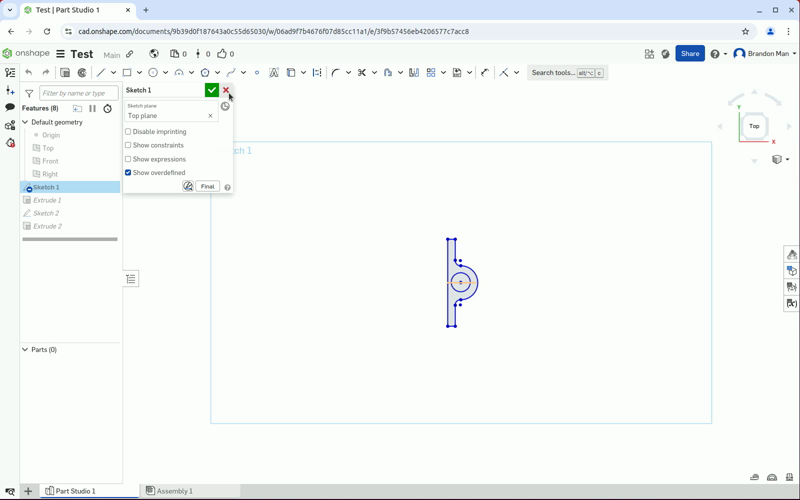
click(229, 92)
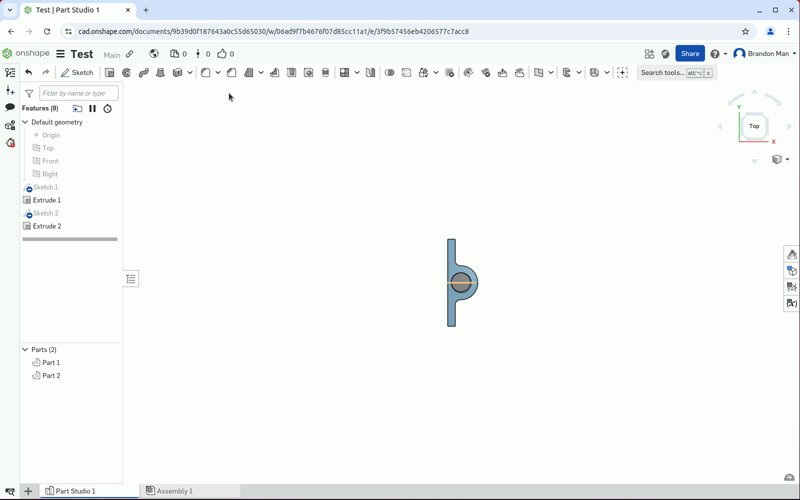
mouse_move(541, 75)
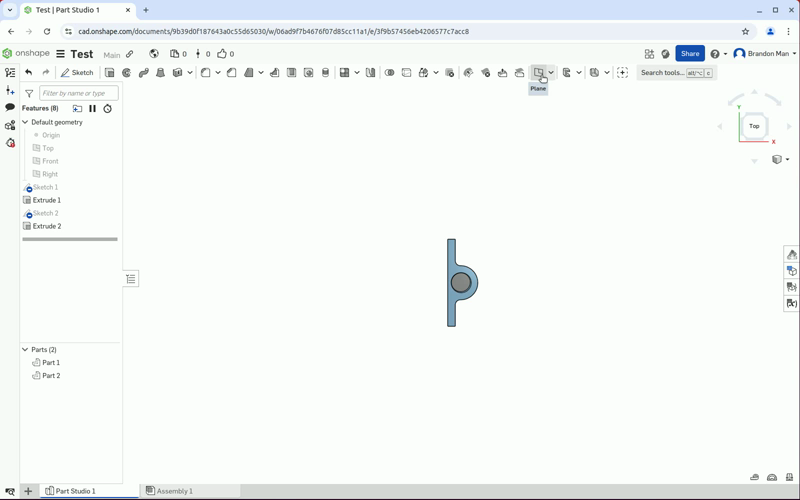
click(541, 75)
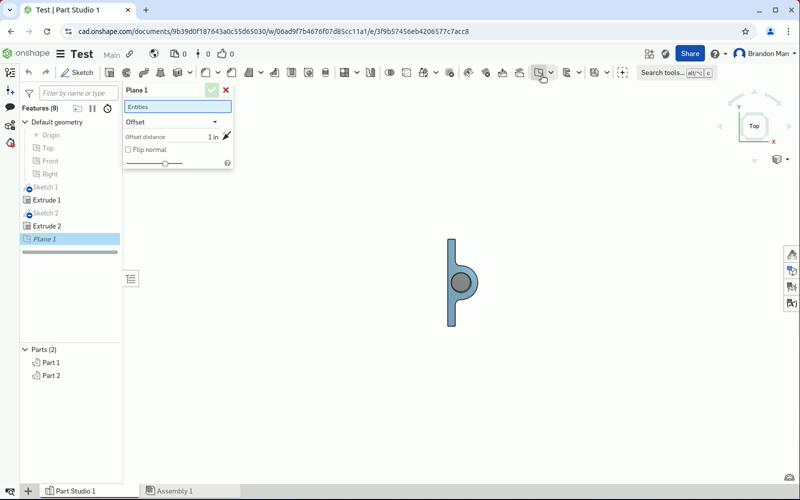
mouse_move(73, 150)
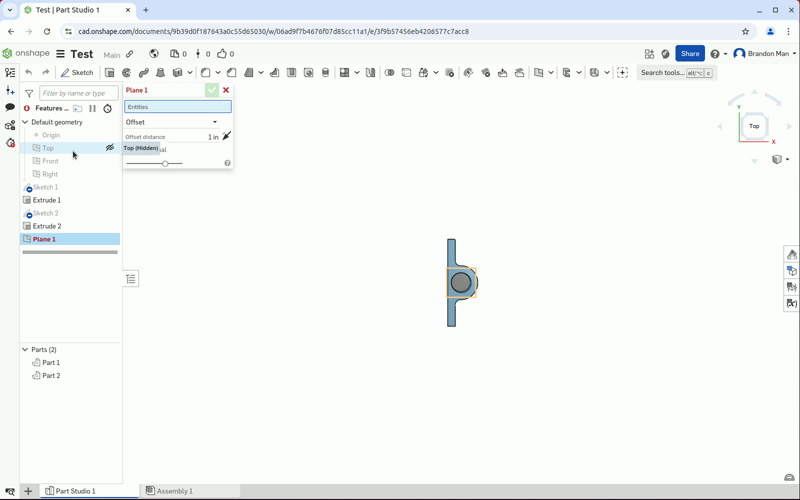
click(73, 150)
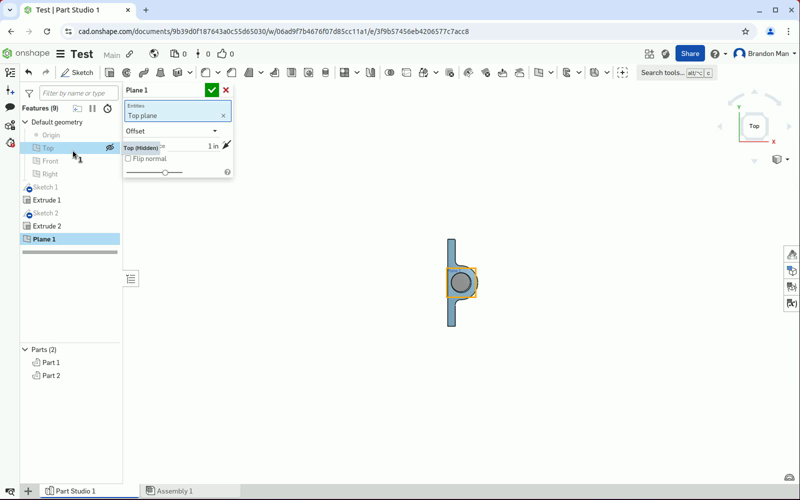
key(tab, 2)
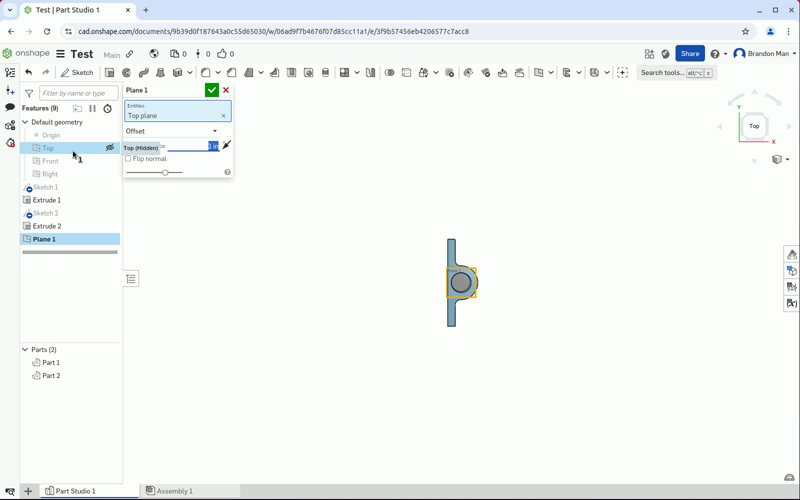
text(0.709)
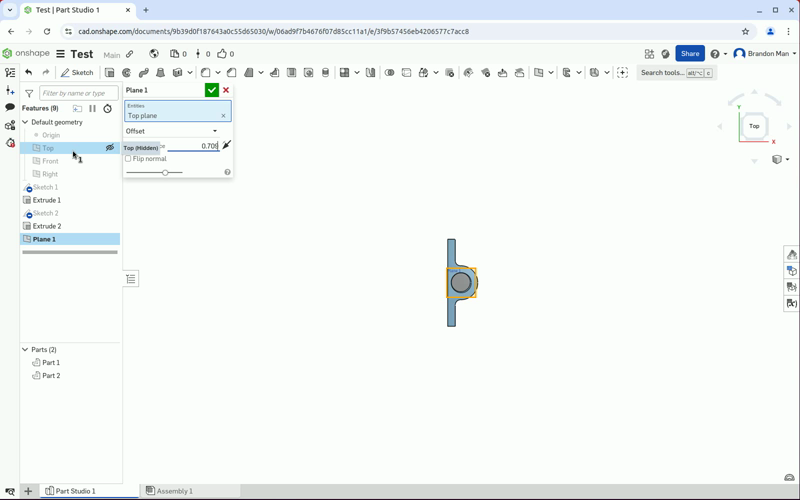
key(enter, 2)
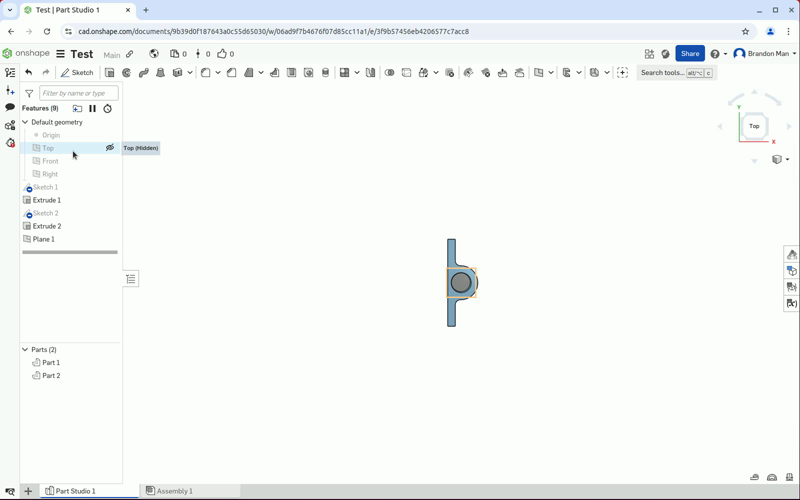
key(shift+s)
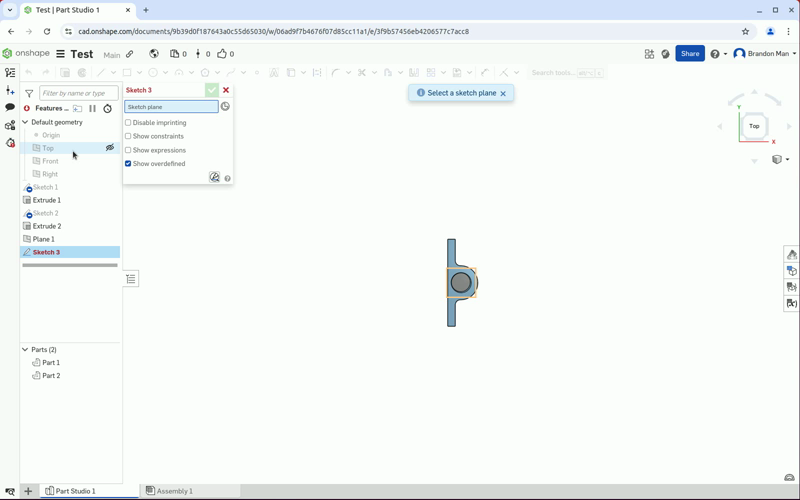
mouse_move(73, 241)
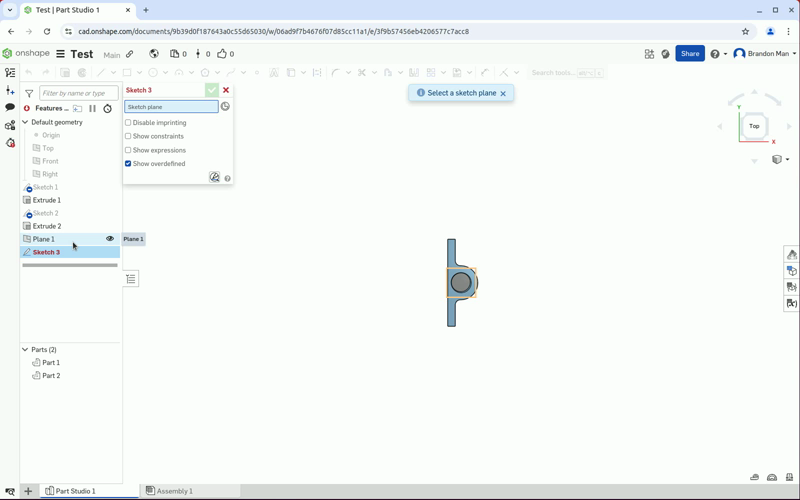
click(73, 241)
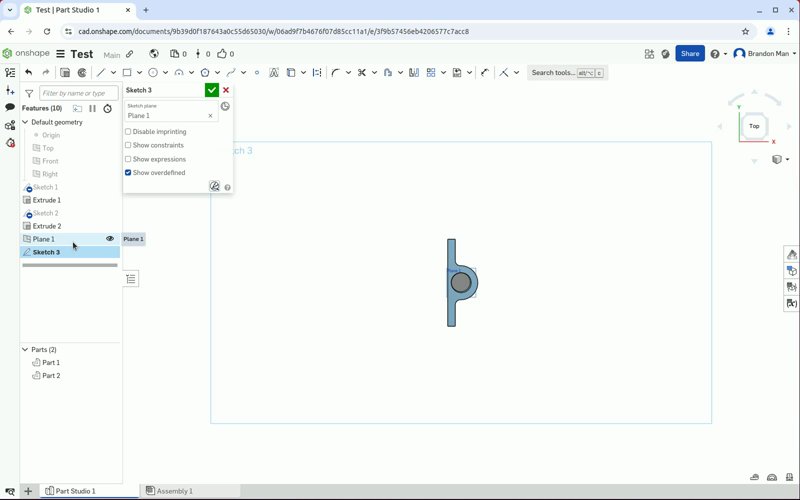
mouse_move(73, 352)
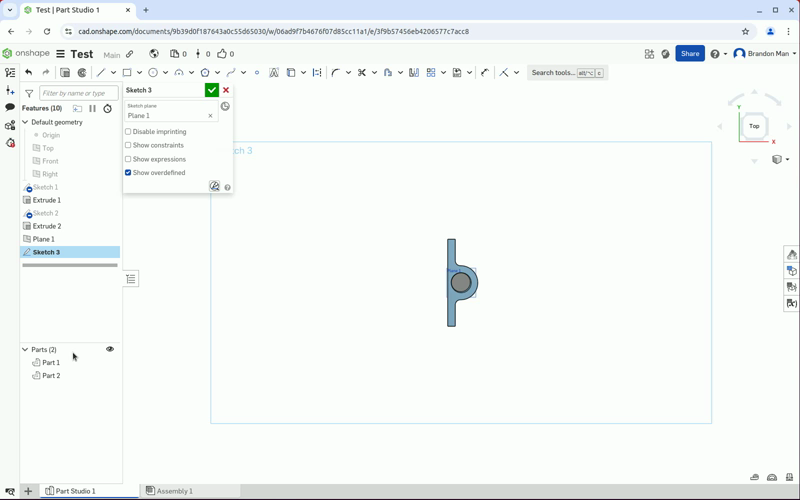
key(y)
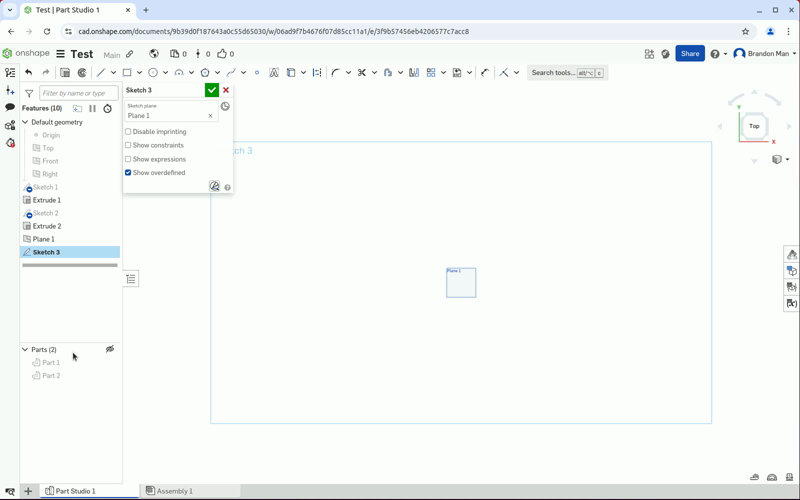
key(l)
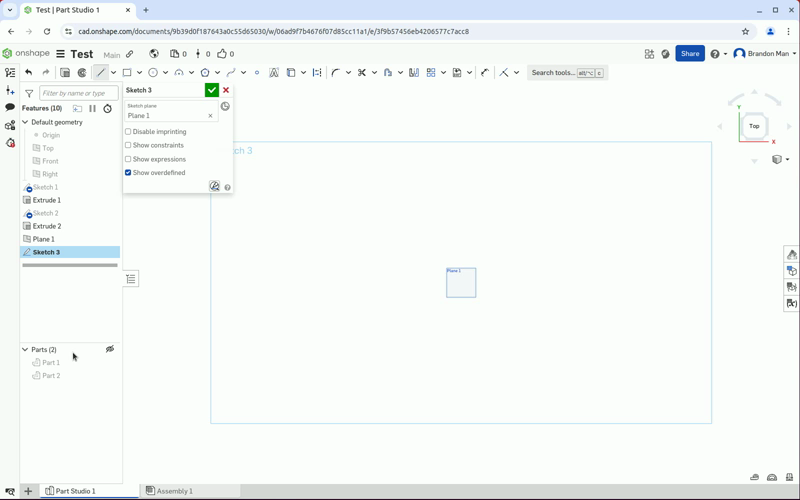
key_down(shift)
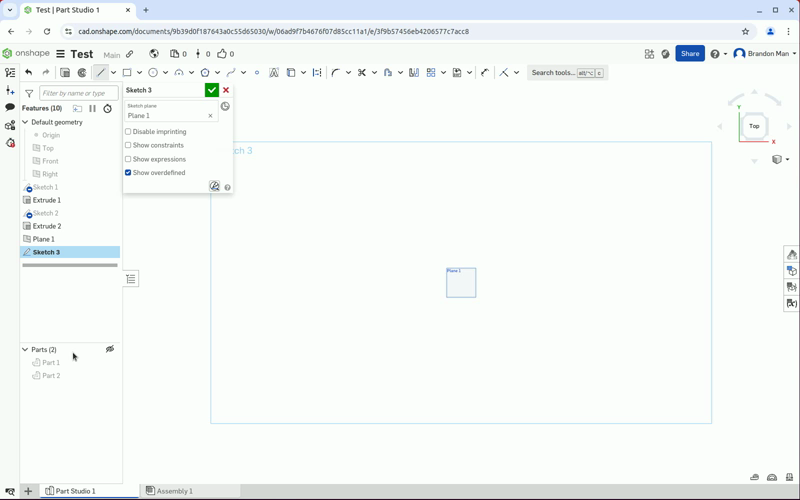
mouse_move(447, 326)
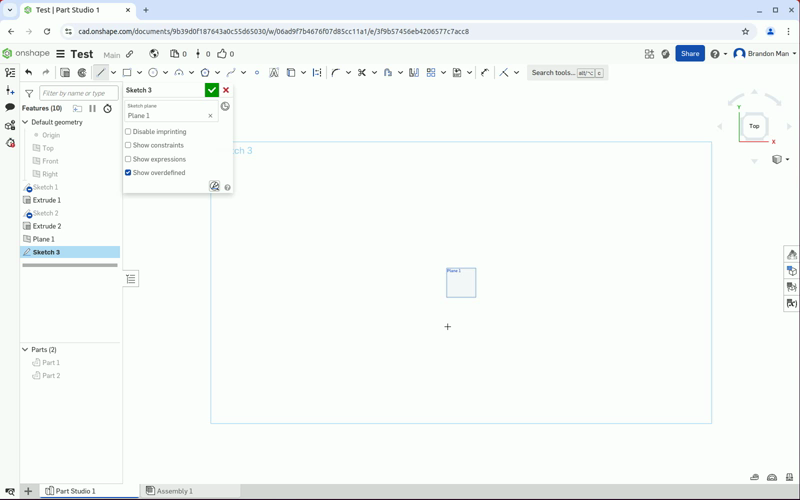
click(447, 326)
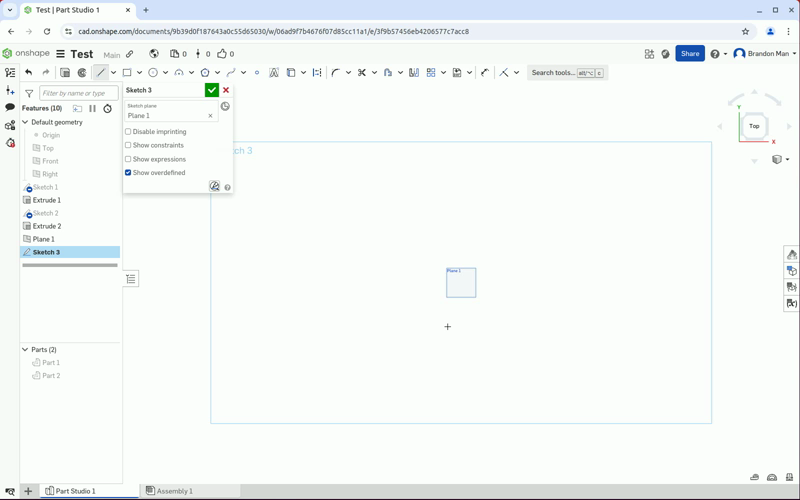
key_up(shift)
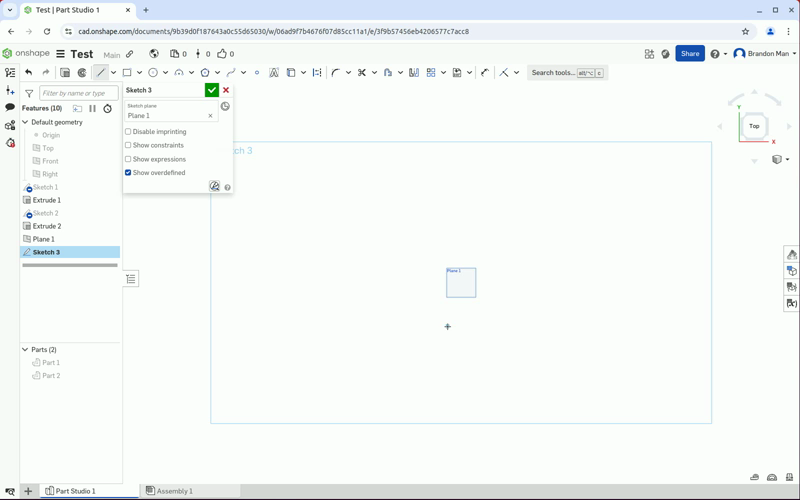
key_down(shift)
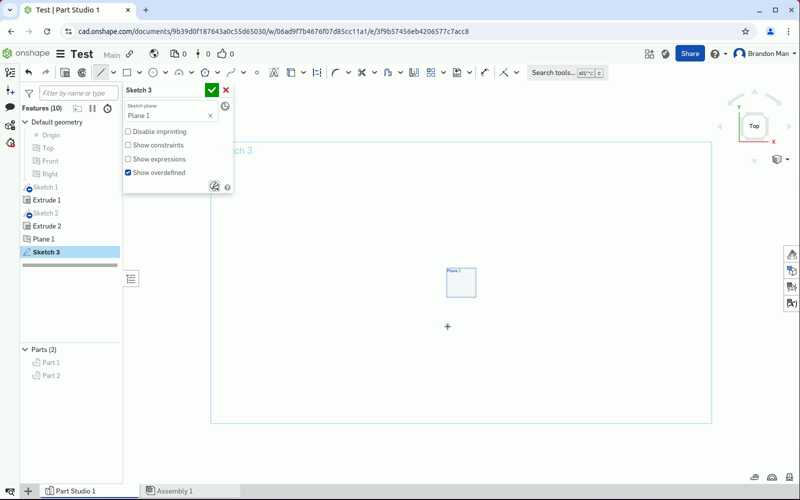
mouse_move(477, 326)
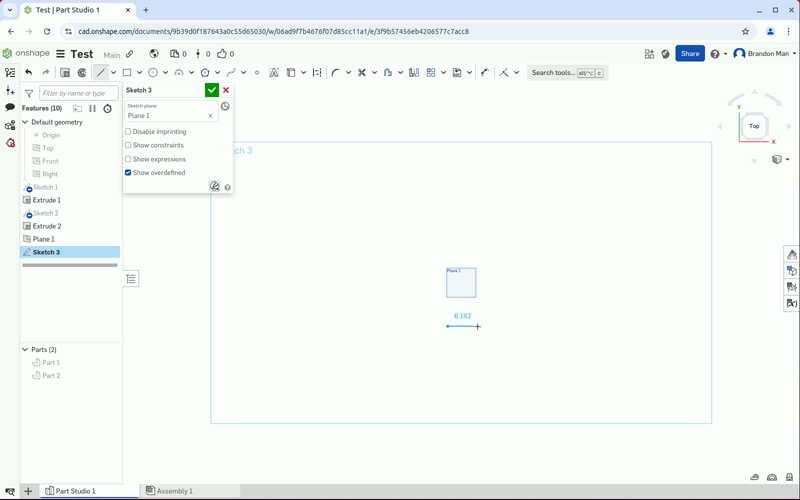
mouse_move(455, 326)
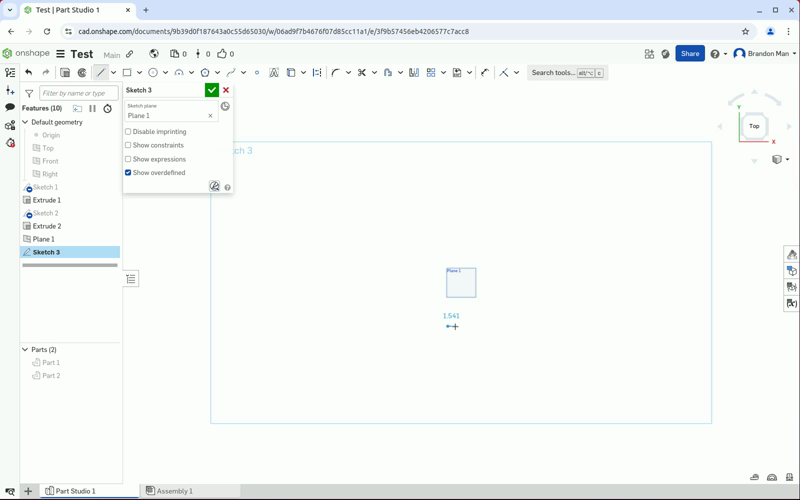
scroll(6)
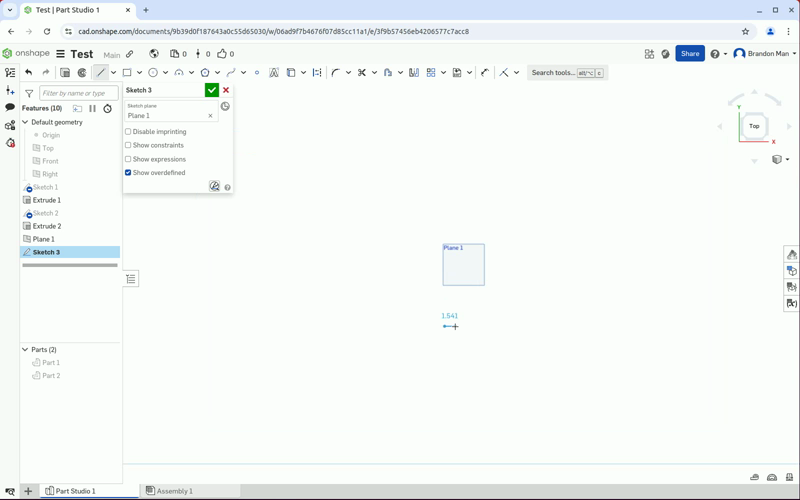
scroll(6)
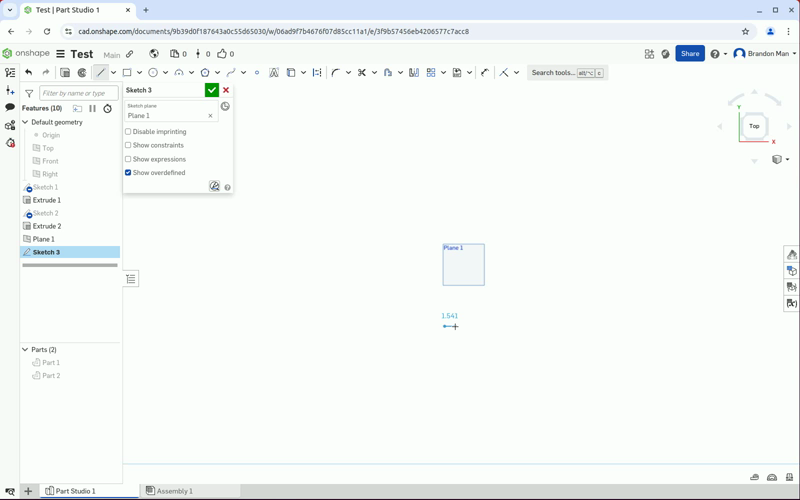
scroll(6)
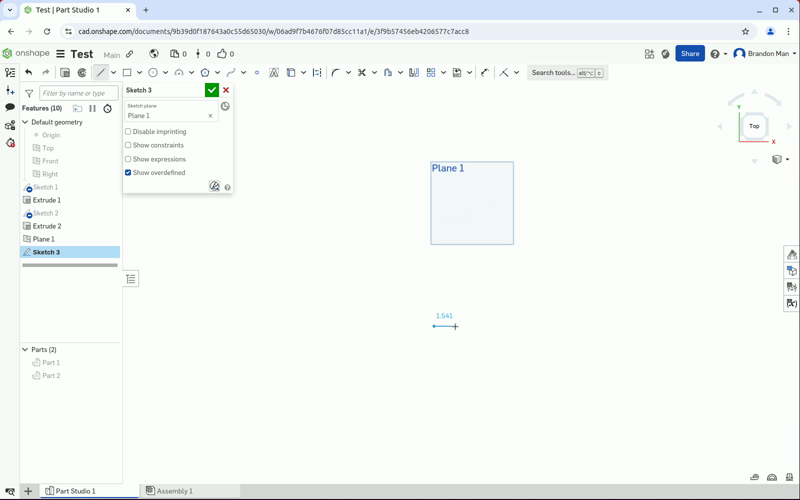
scroll(6)
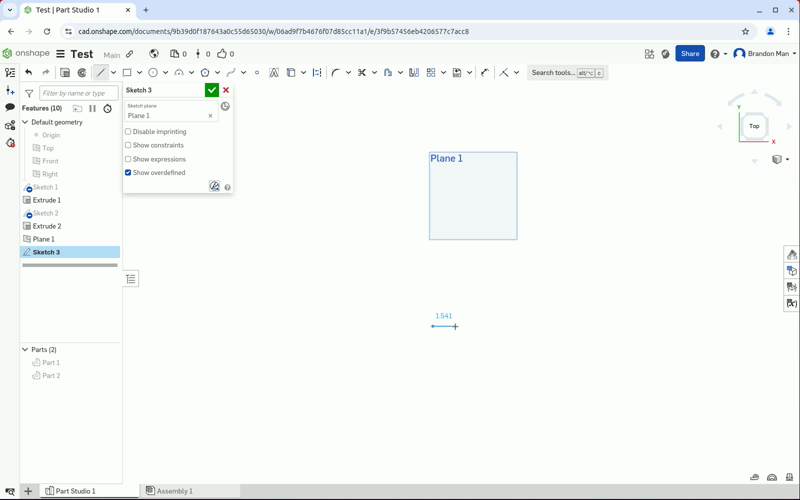
scroll(6)
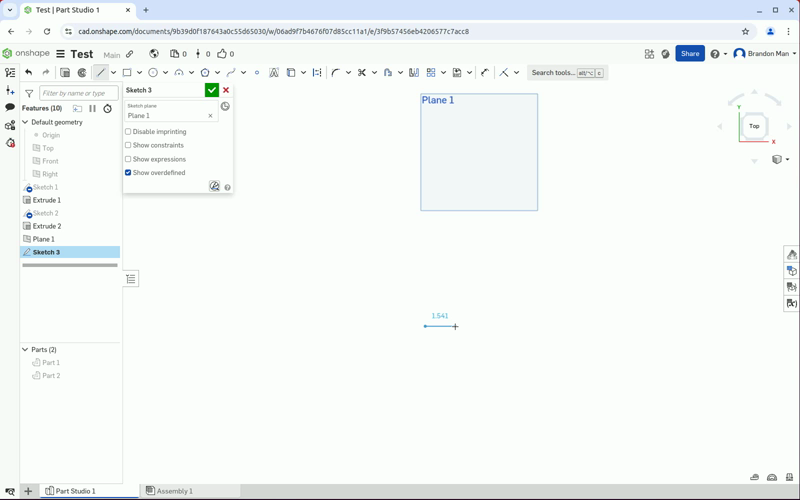
scroll(6)
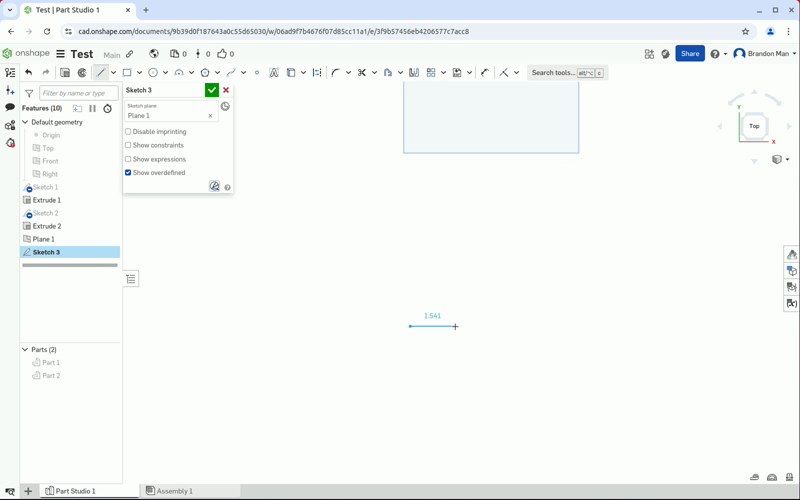
scroll(6)
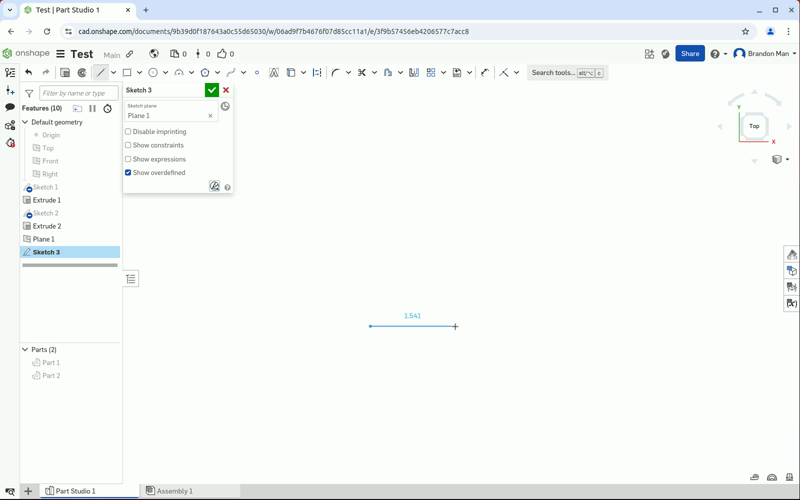
click(455, 326)
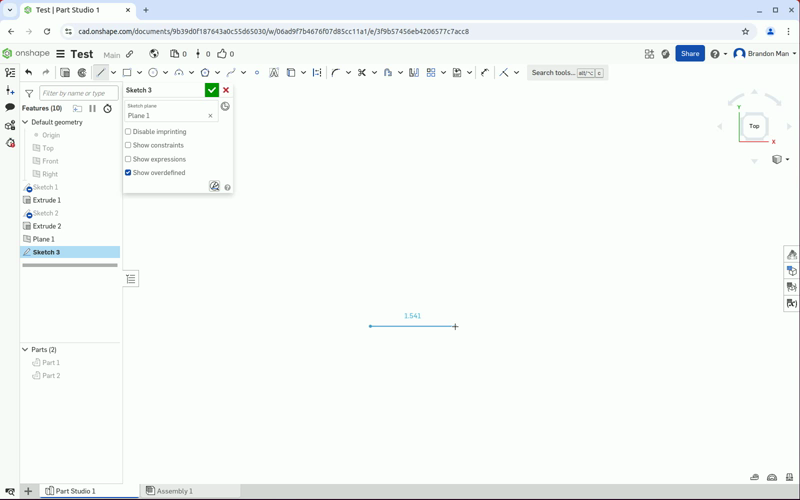
scroll(-6)
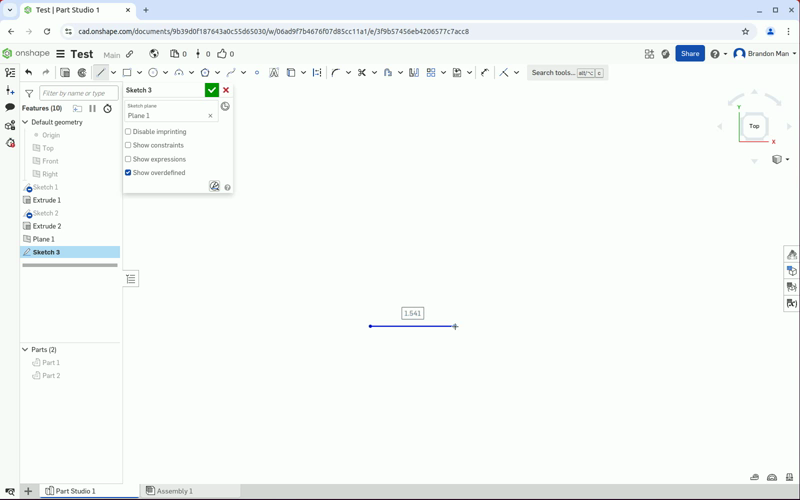
scroll(-6)
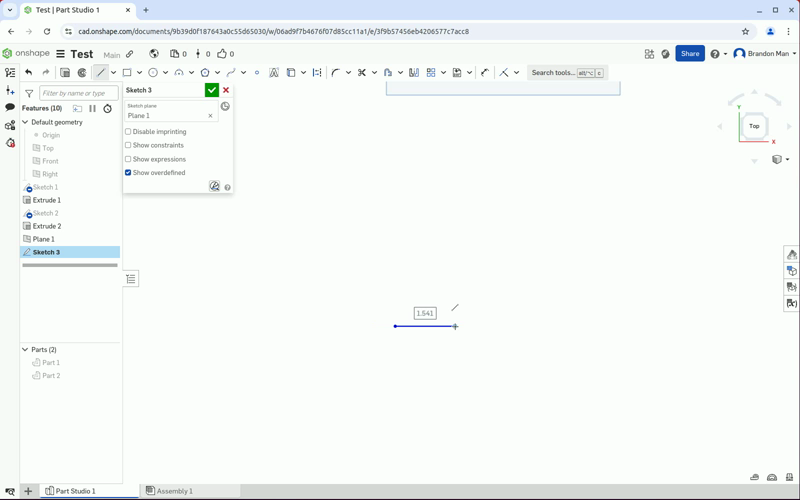
scroll(-6)
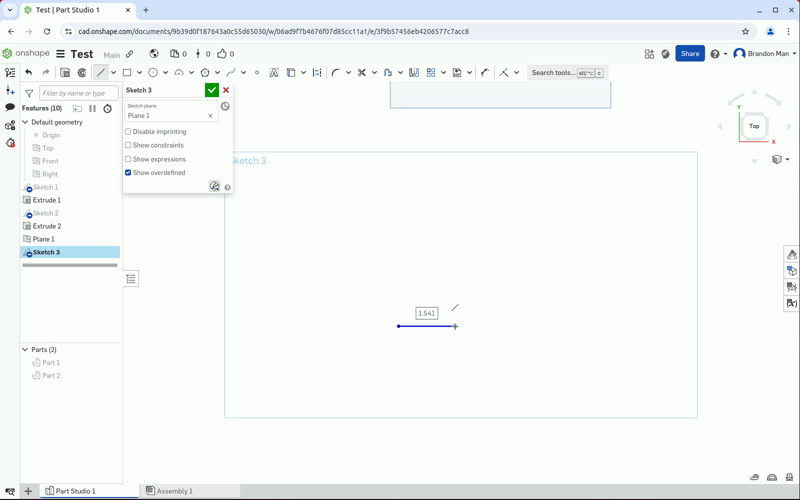
scroll(-6)
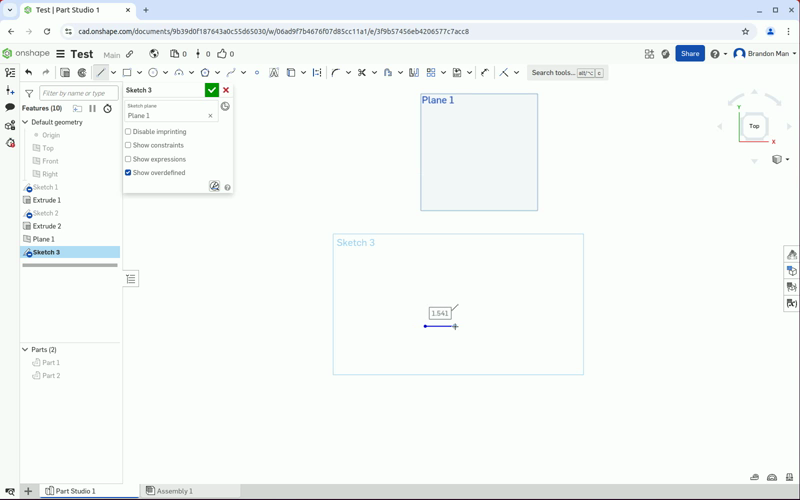
scroll(-6)
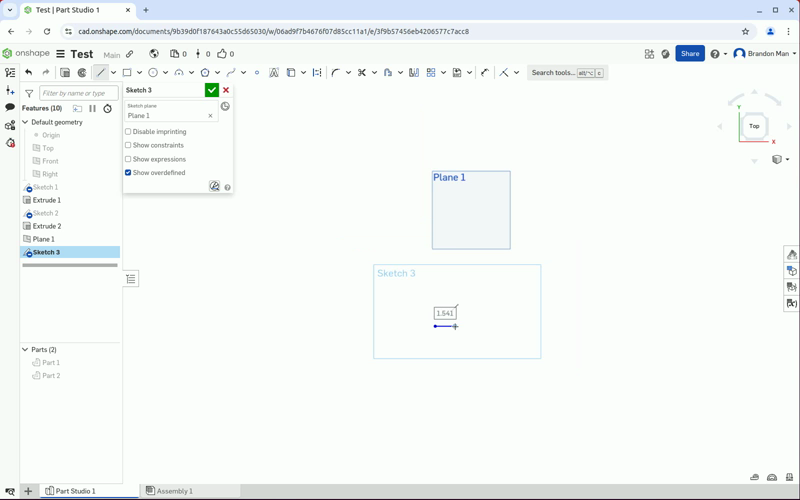
scroll(-6)
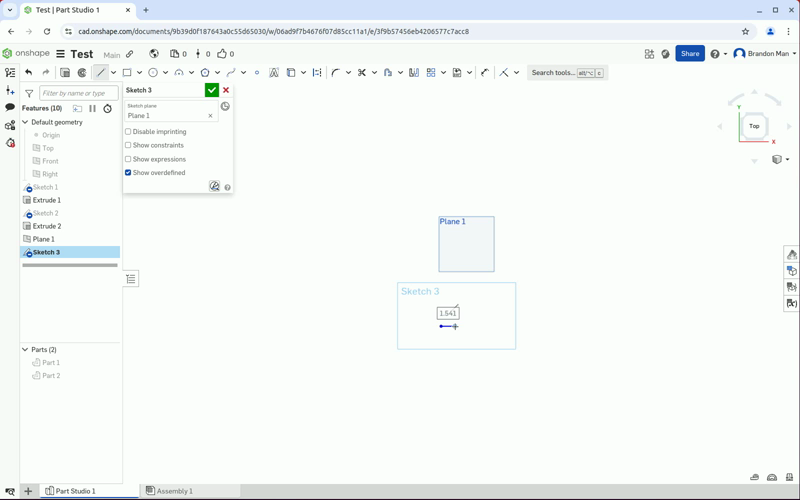
scroll(-6)
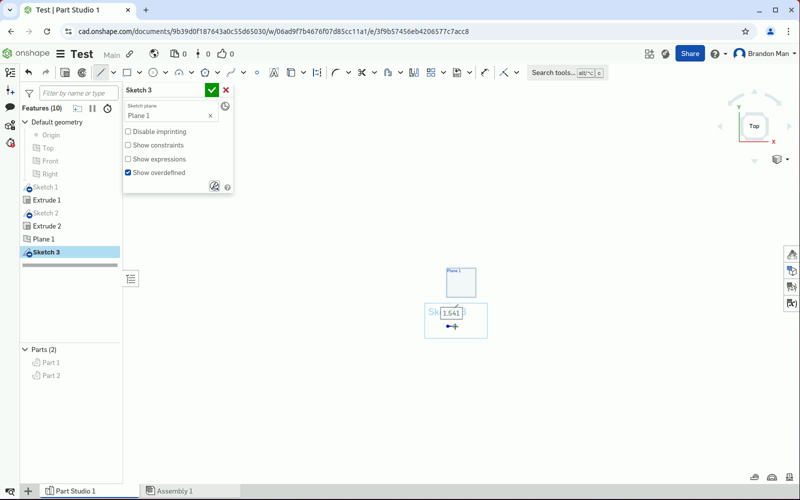
key_up(shift)
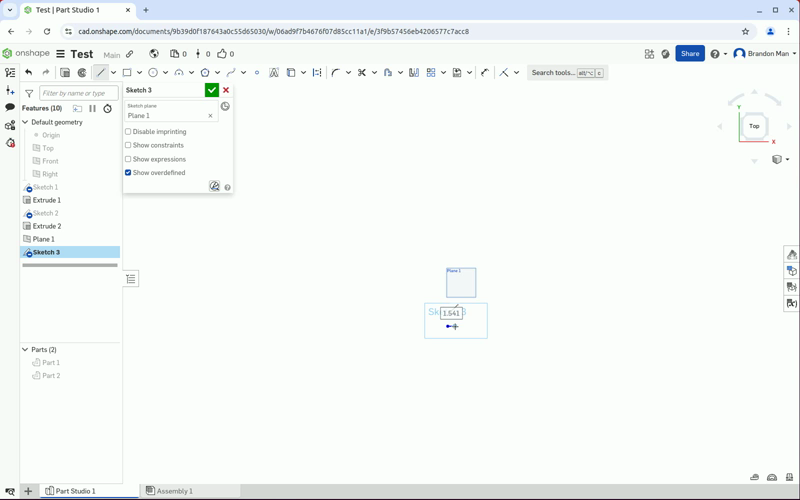
key_down(shift)
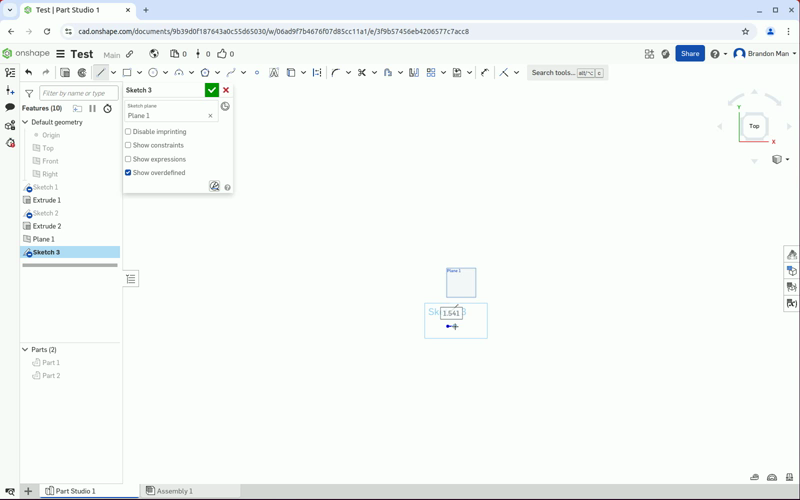
mouse_move(485, 326)
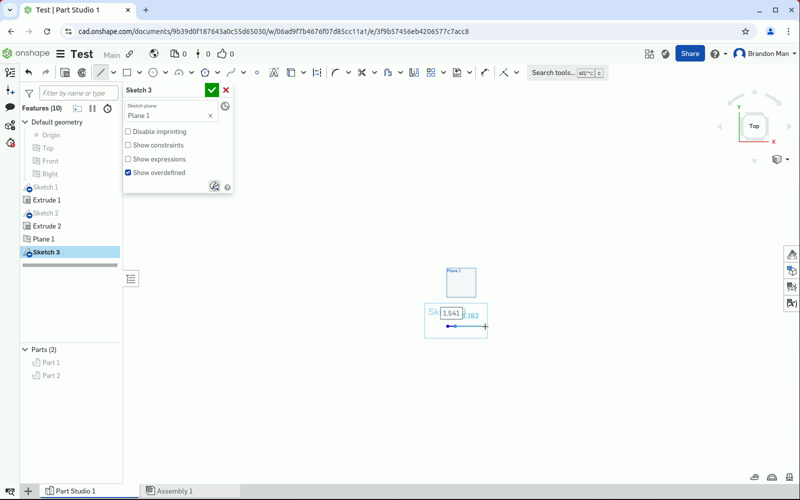
mouse_move(455, 305)
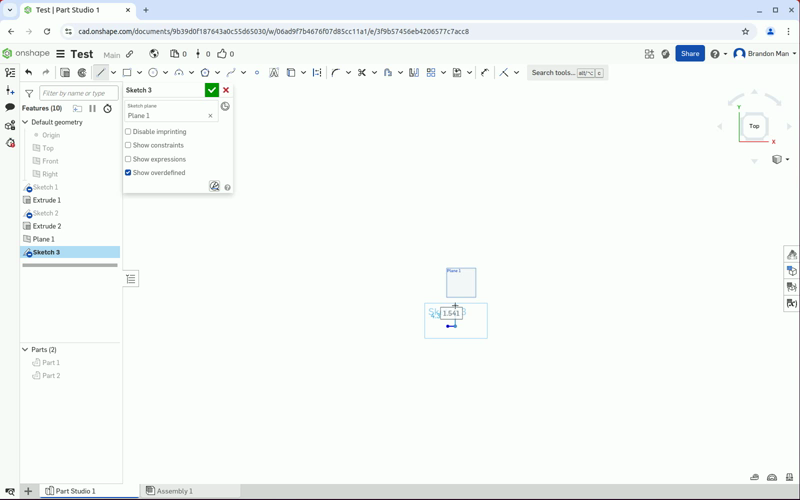
click(455, 305)
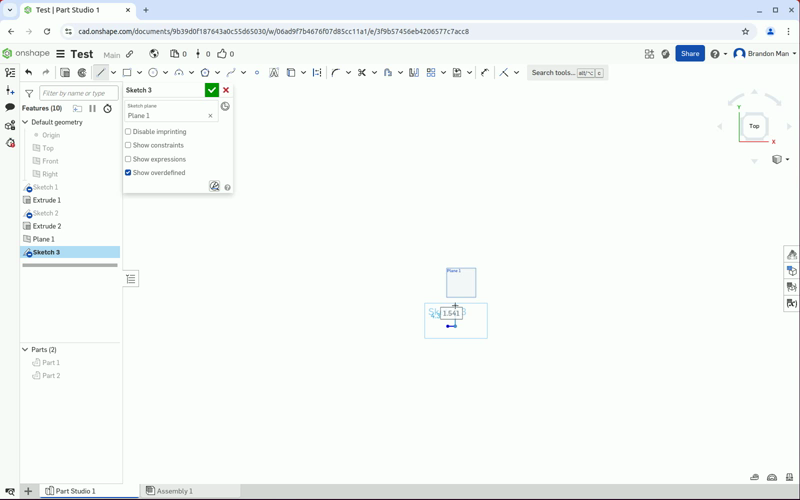
key_up(shift)
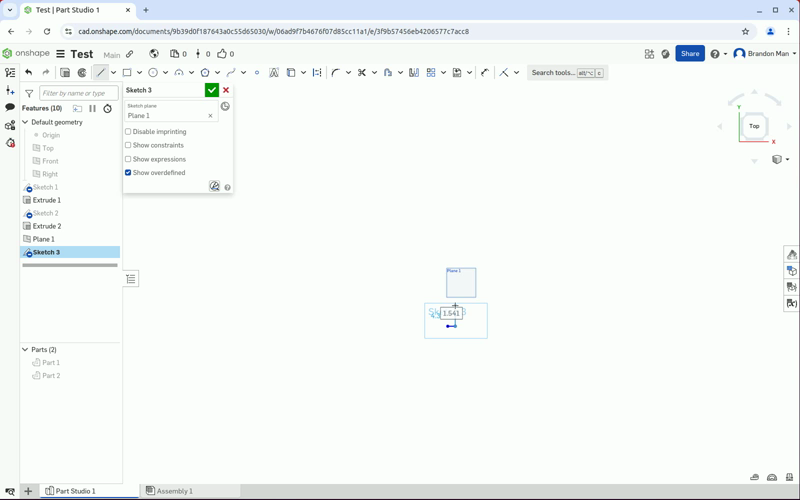
key(esc)
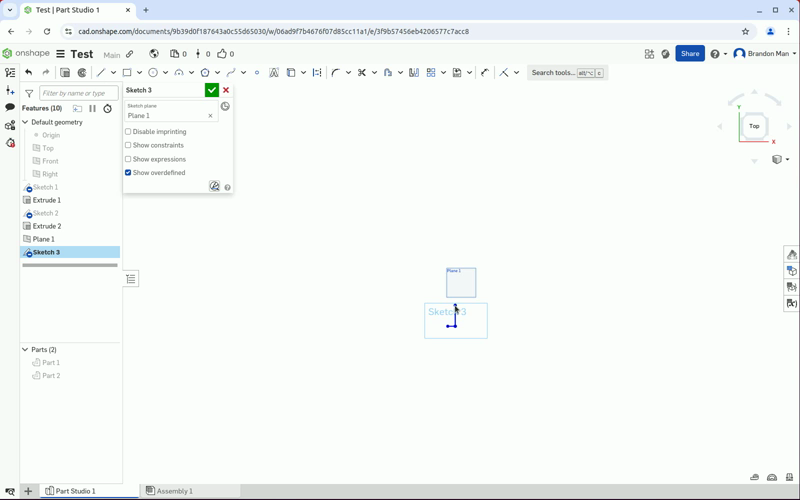
key(a)
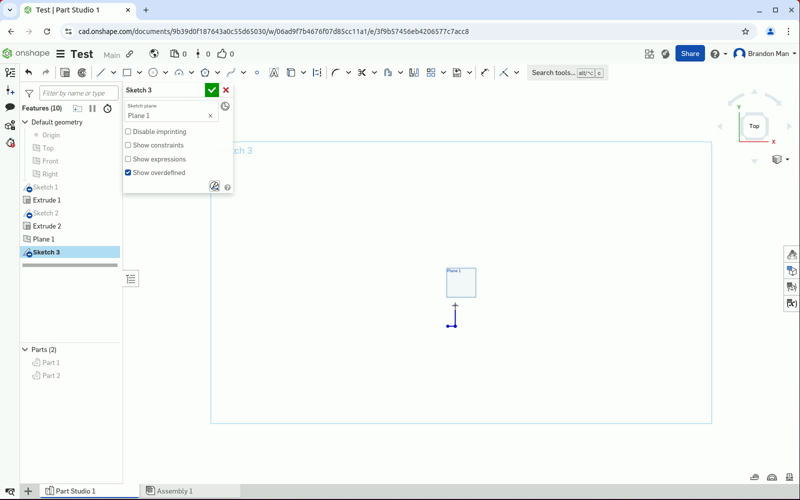
mouse_move(455, 305)
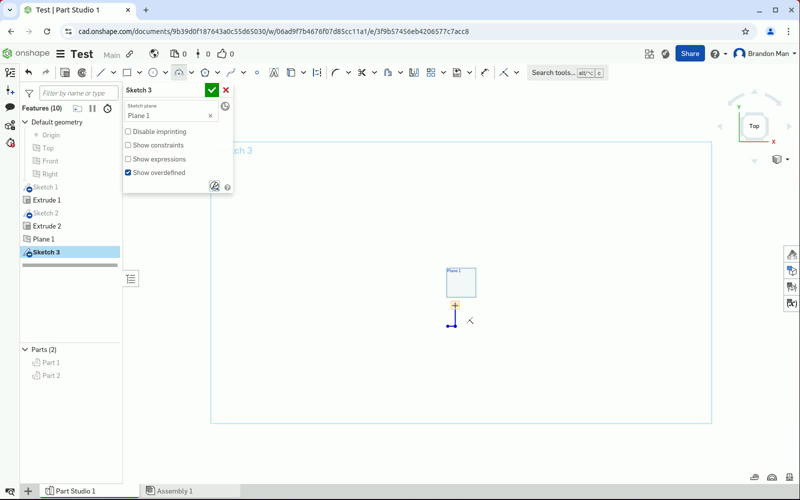
click(455, 305)
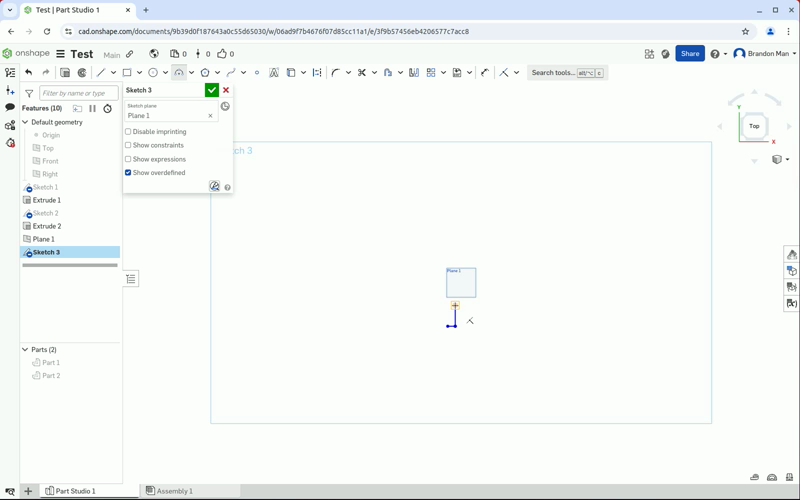
key_down(shift)
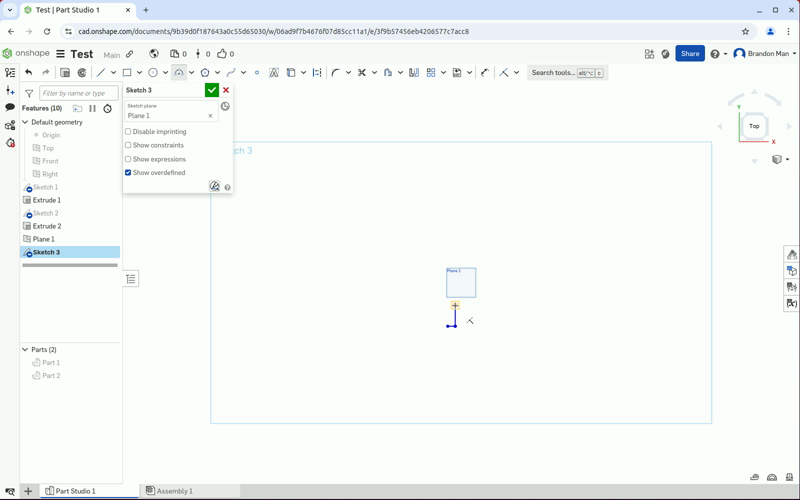
mouse_move(460, 299)
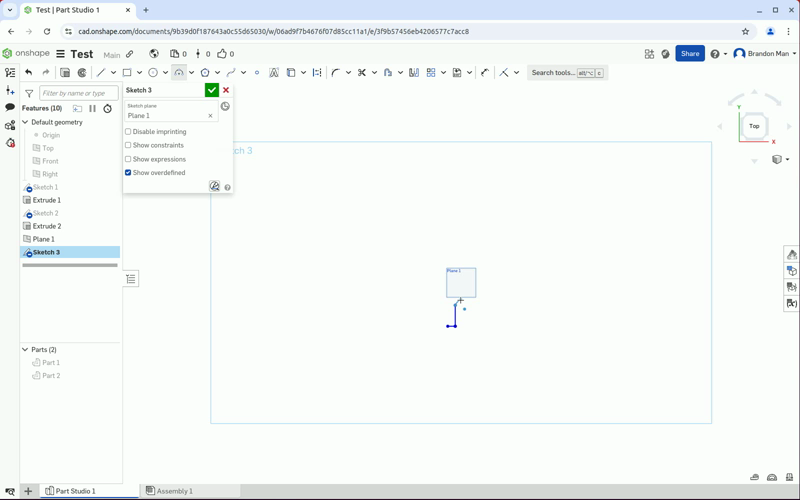
click(460, 299)
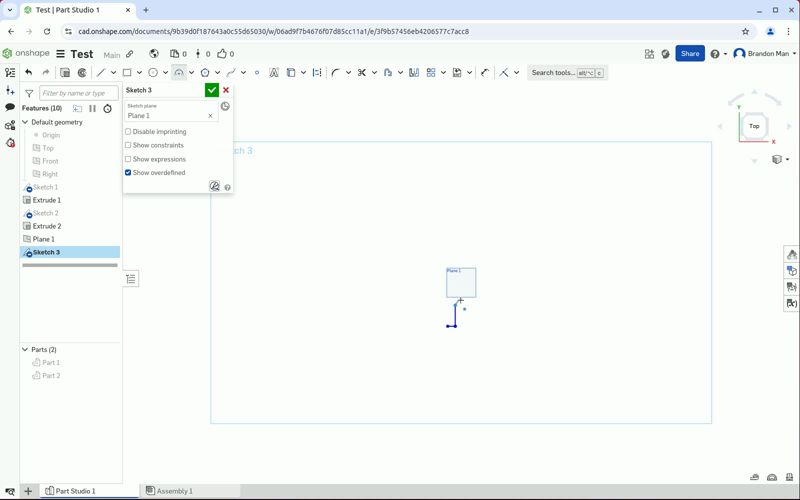
mouse_move(456, 301)
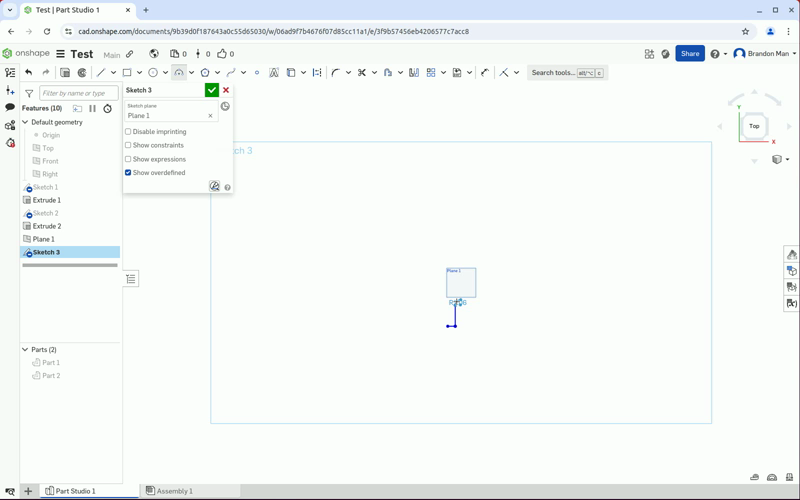
scroll(6)
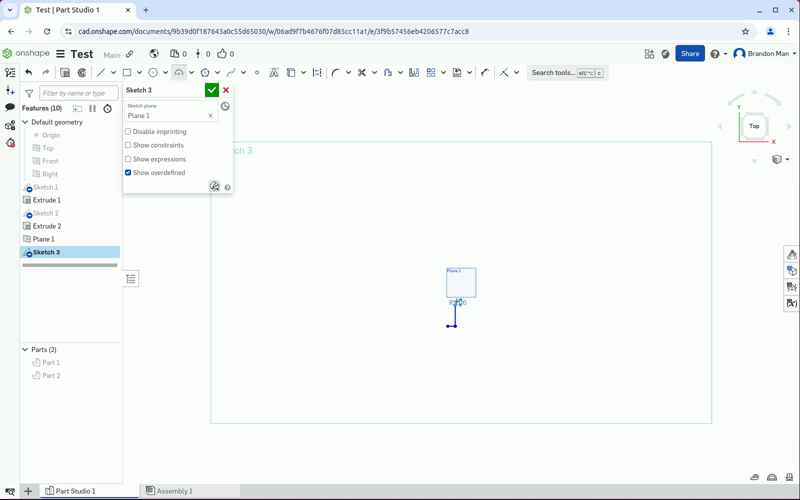
scroll(6)
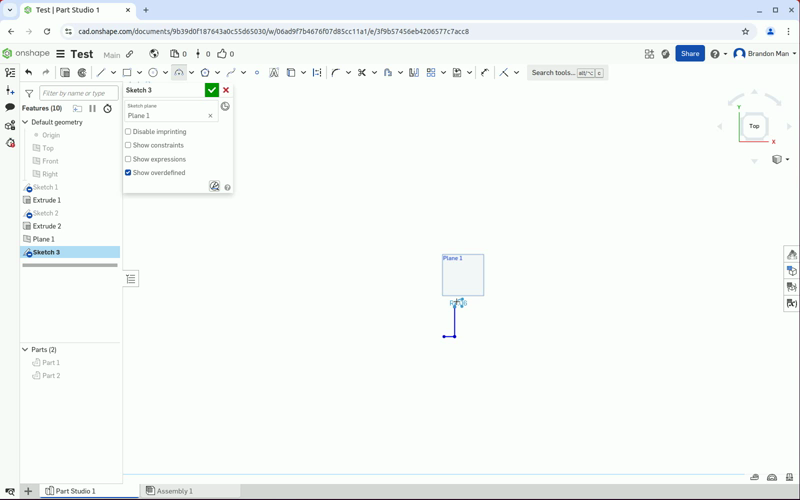
scroll(6)
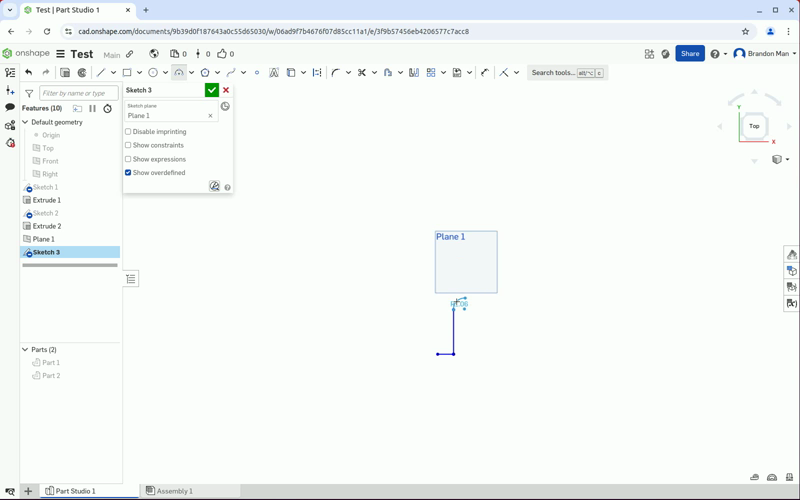
scroll(6)
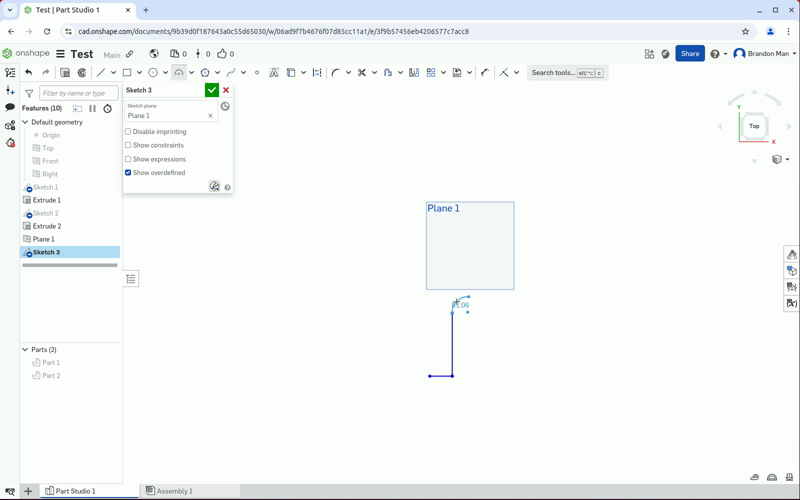
scroll(6)
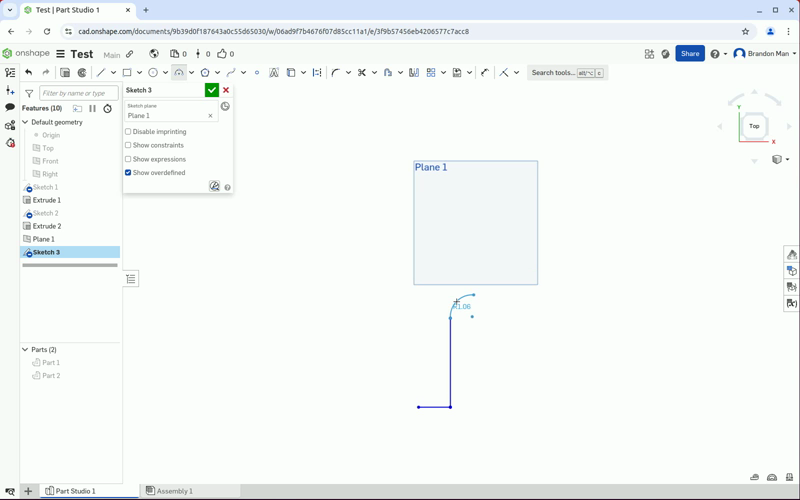
scroll(6)
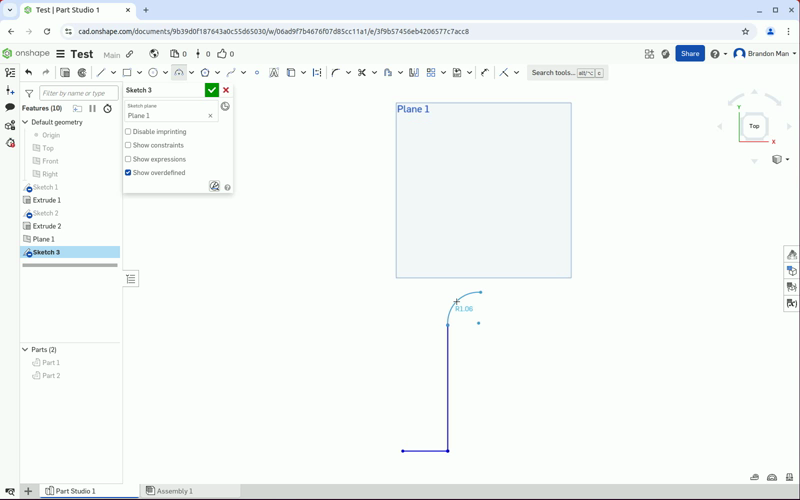
scroll(6)
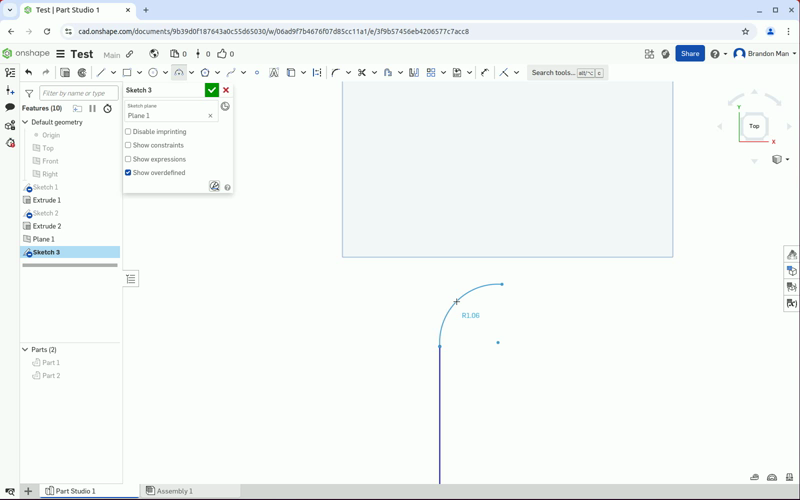
click(456, 301)
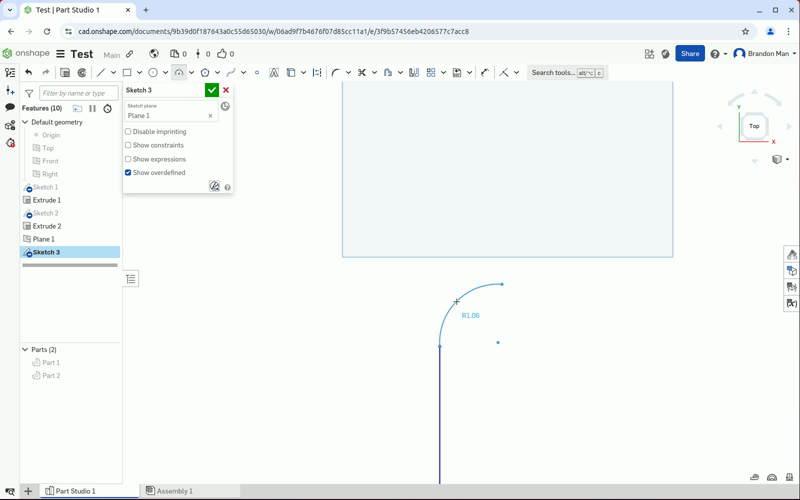
scroll(-6)
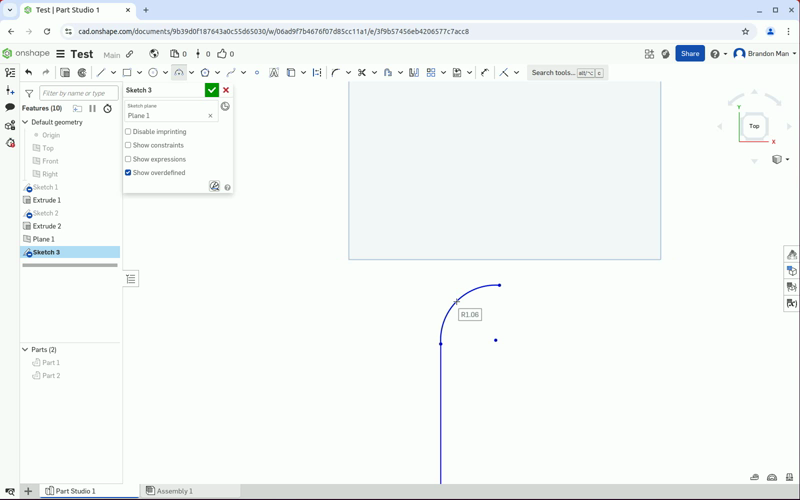
scroll(-6)
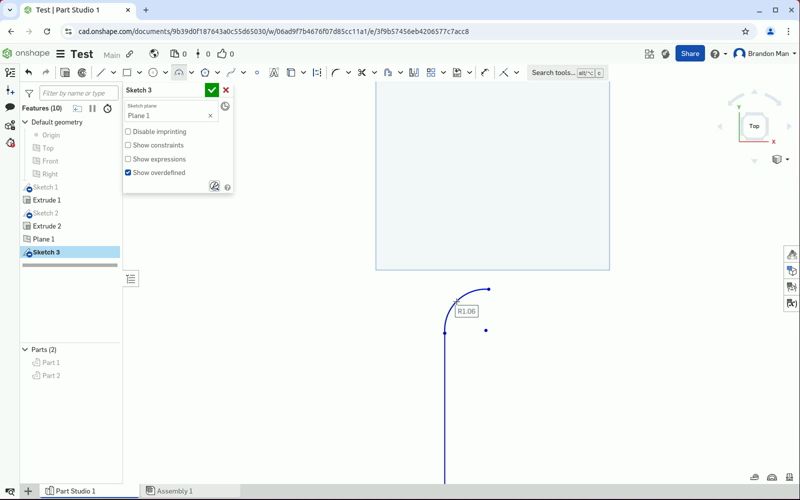
scroll(-6)
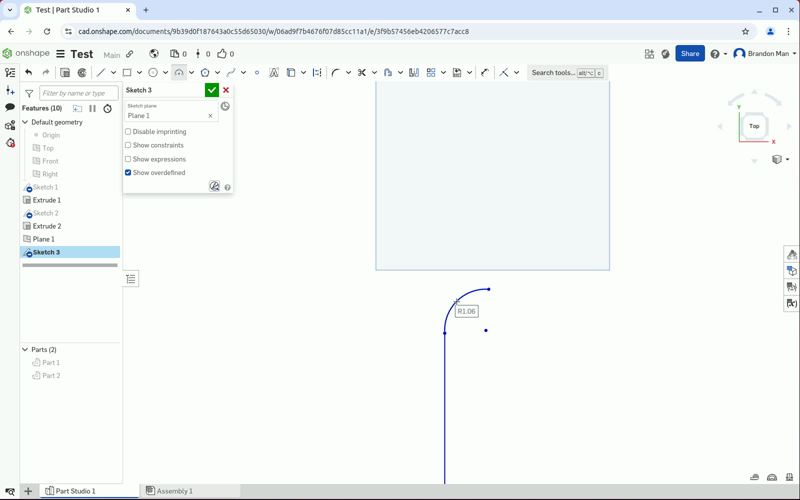
scroll(-6)
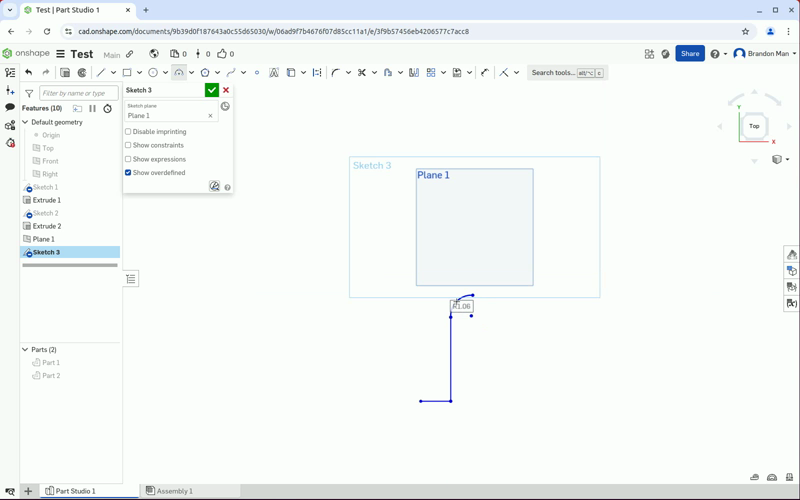
scroll(-6)
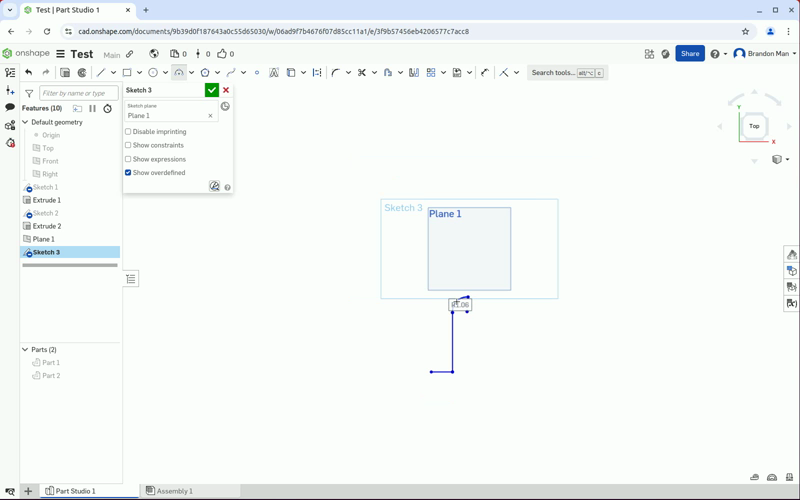
scroll(-6)
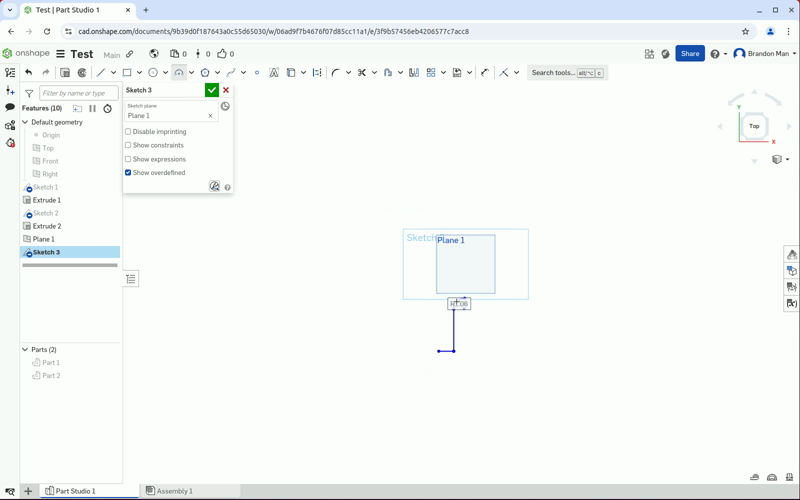
scroll(-6)
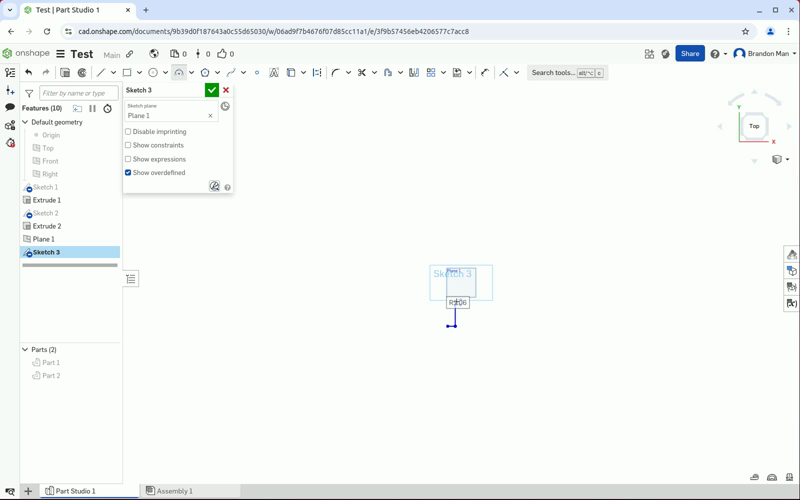
key_up(shift)
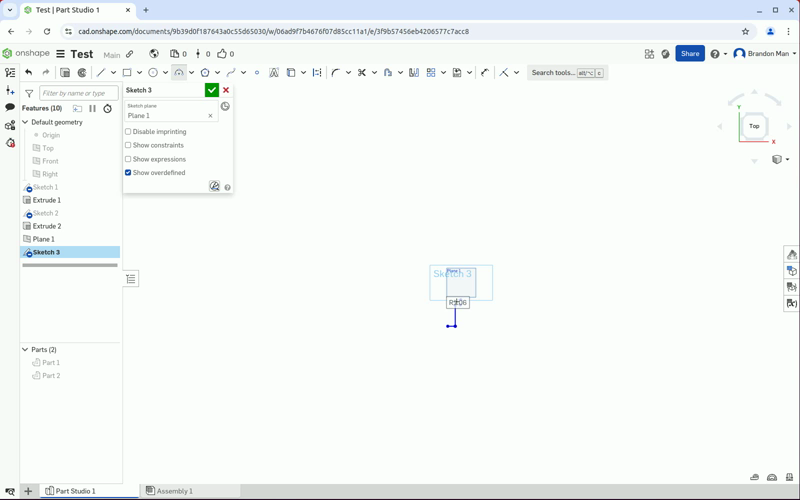
mouse_move(460, 299)
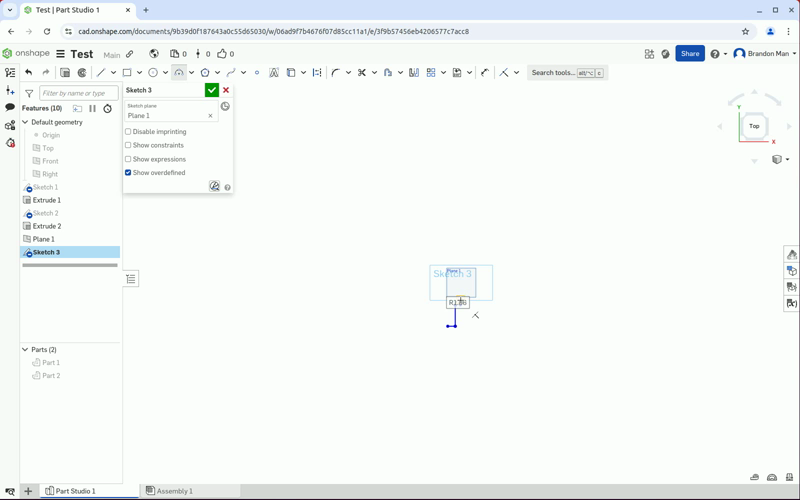
scroll(6)
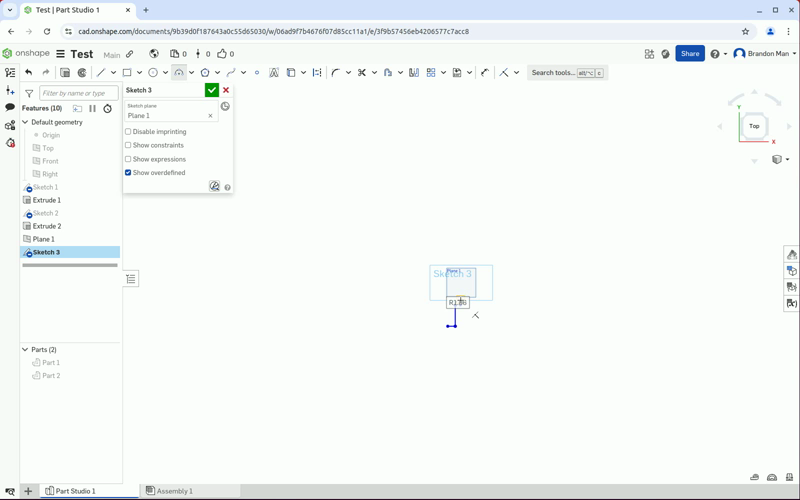
scroll(6)
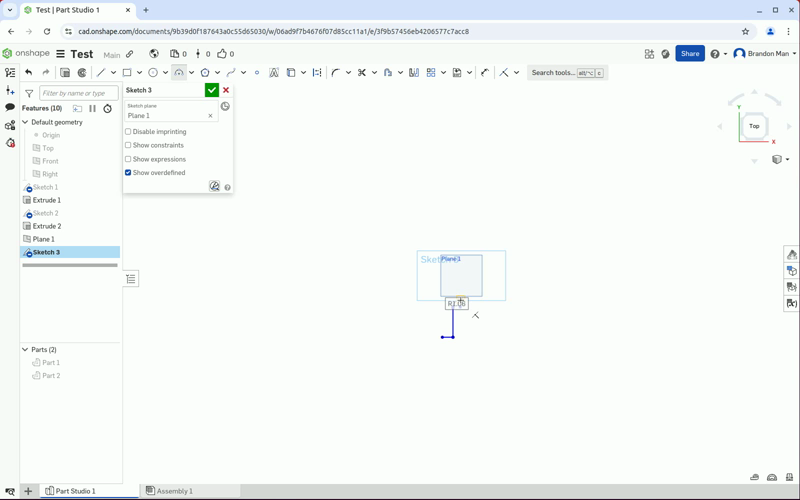
scroll(6)
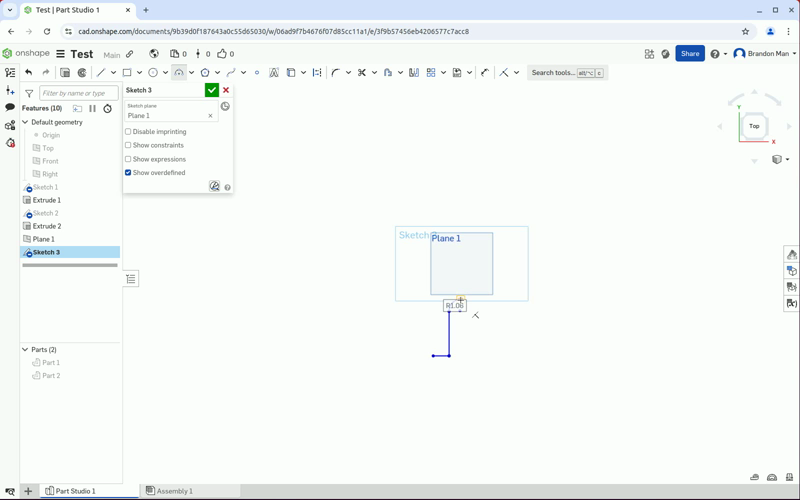
scroll(6)
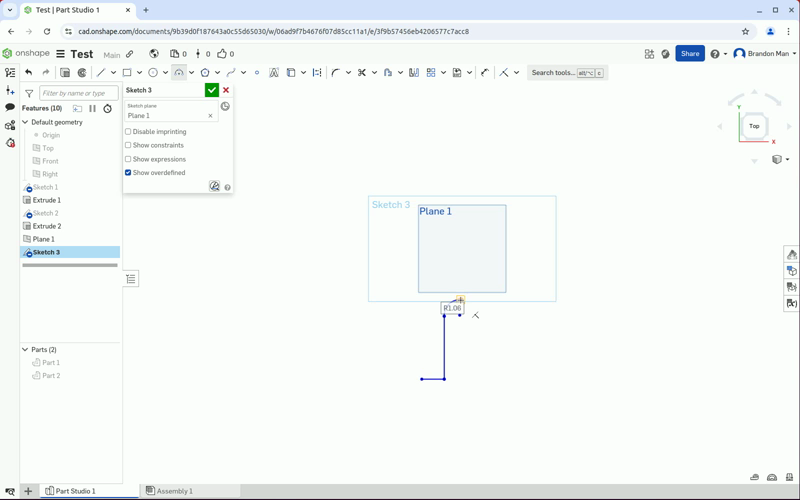
scroll(6)
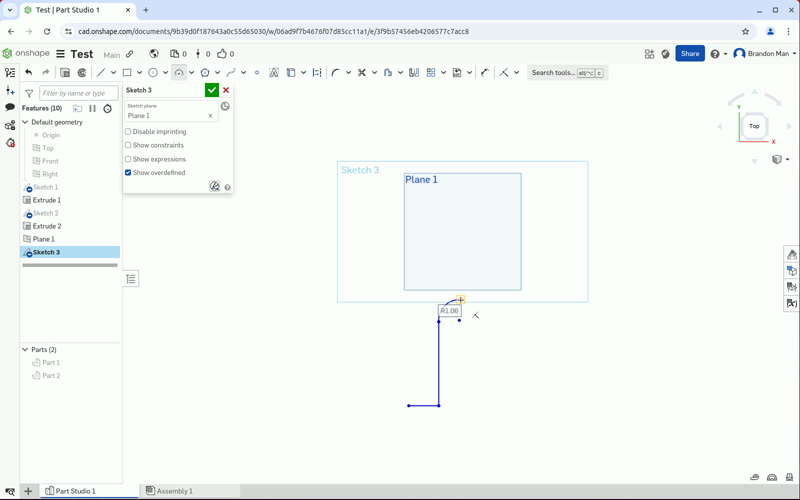
scroll(6)
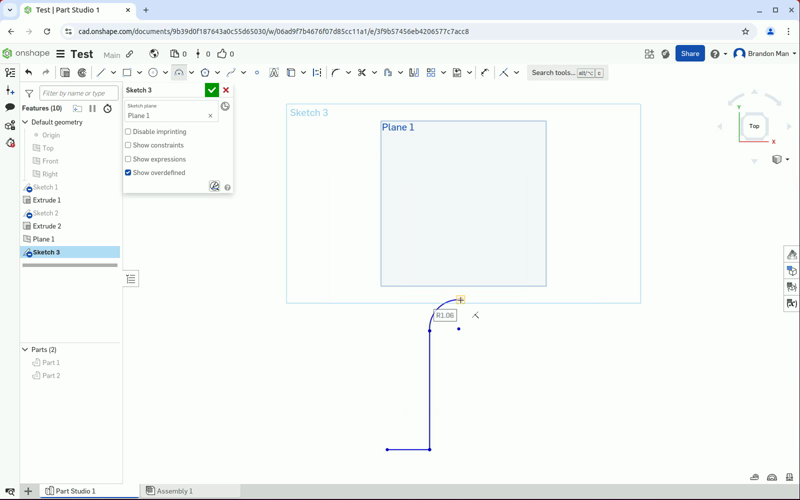
scroll(6)
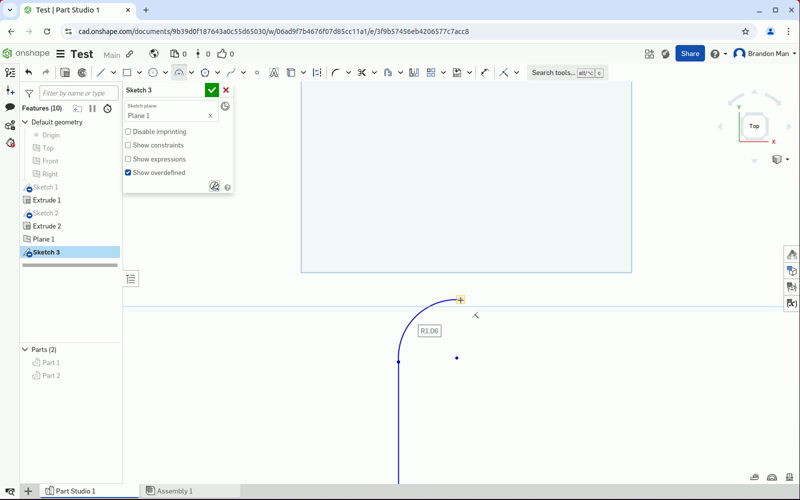
click(460, 299)
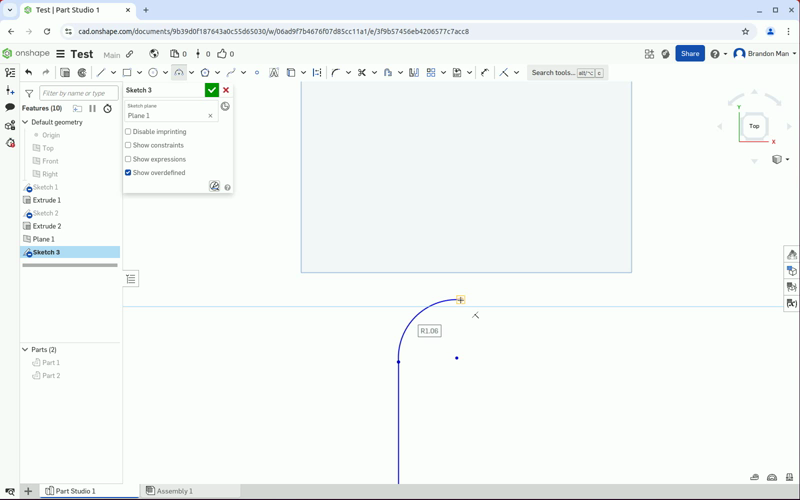
scroll(-6)
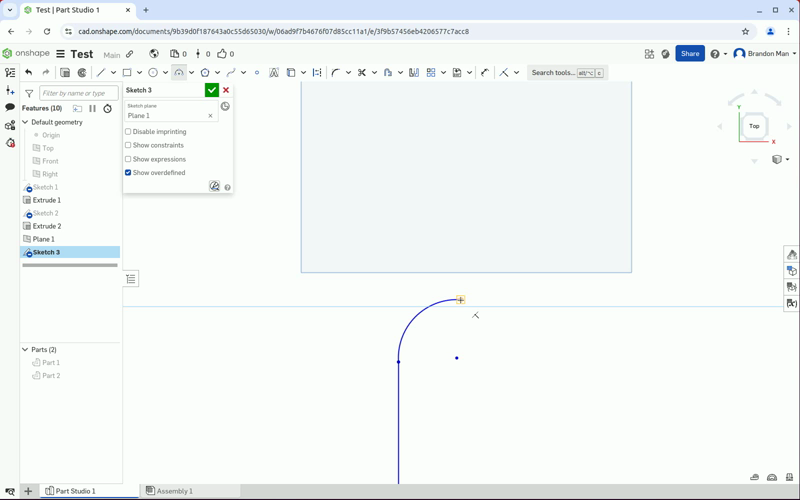
scroll(-6)
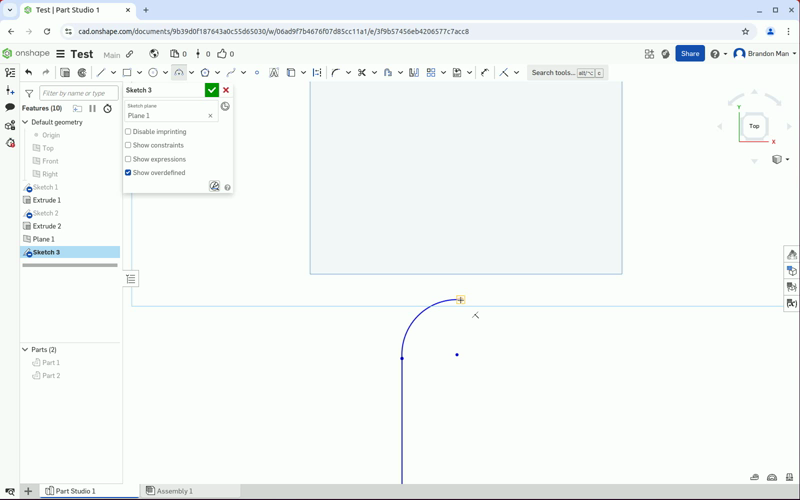
scroll(-6)
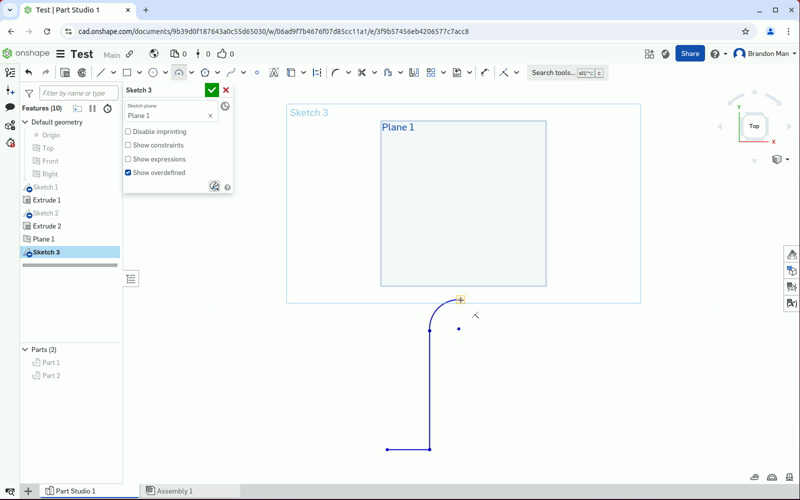
scroll(-6)
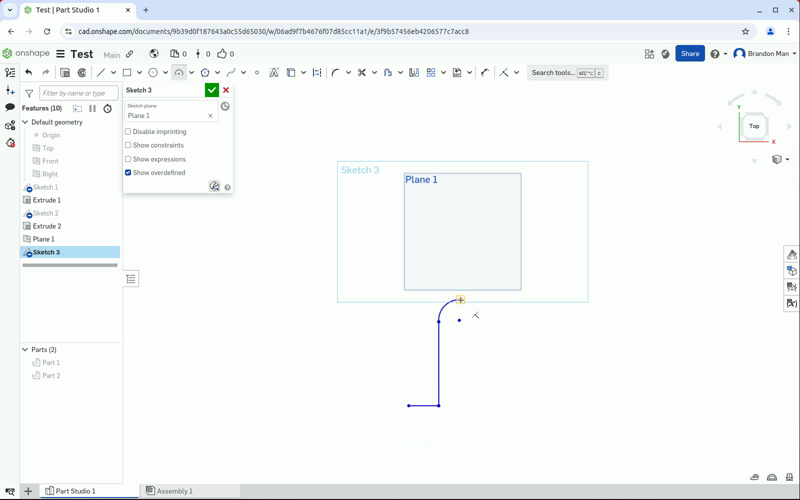
scroll(-6)
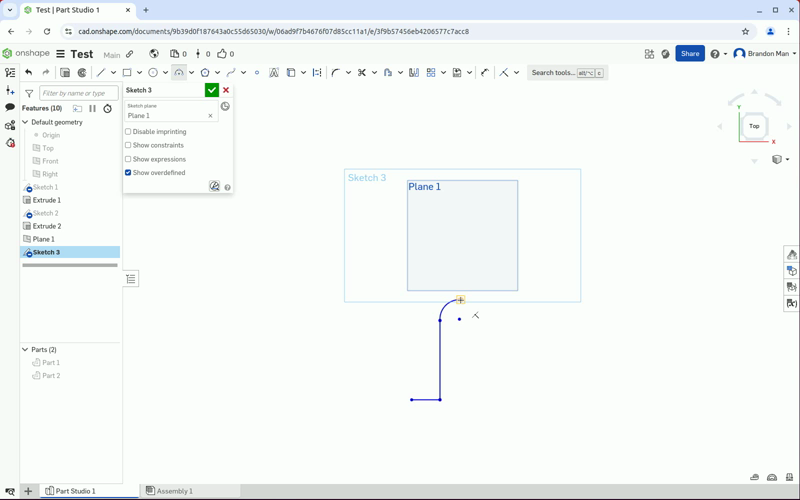
scroll(-6)
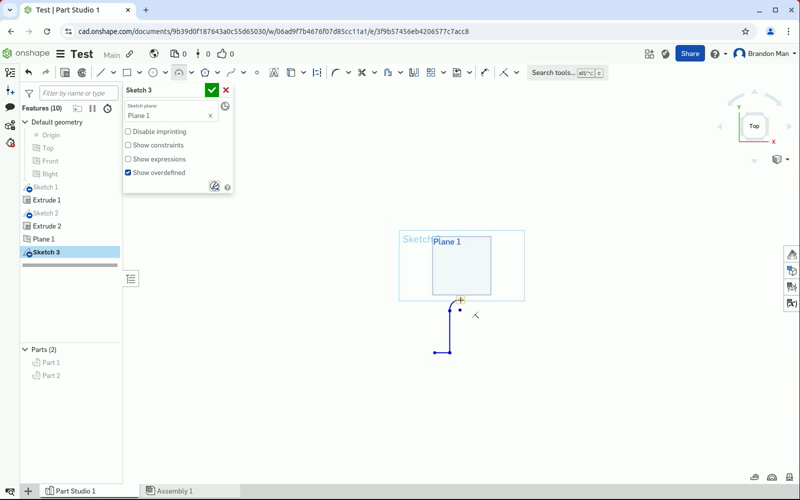
scroll(-6)
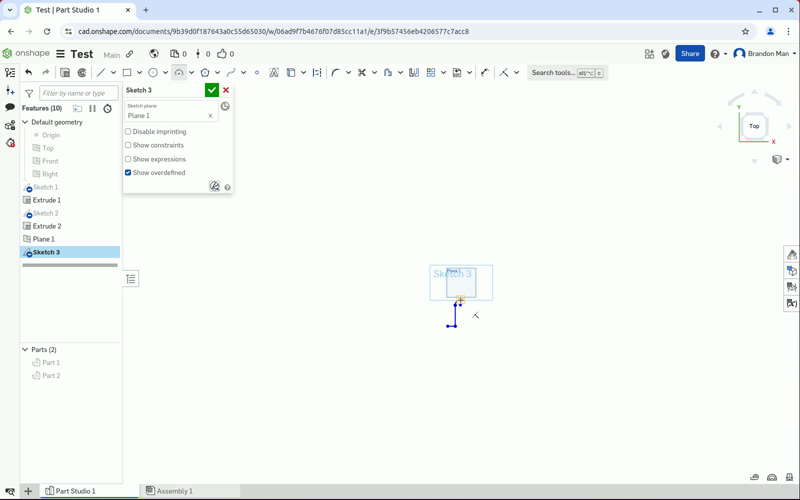
key_down(shift)
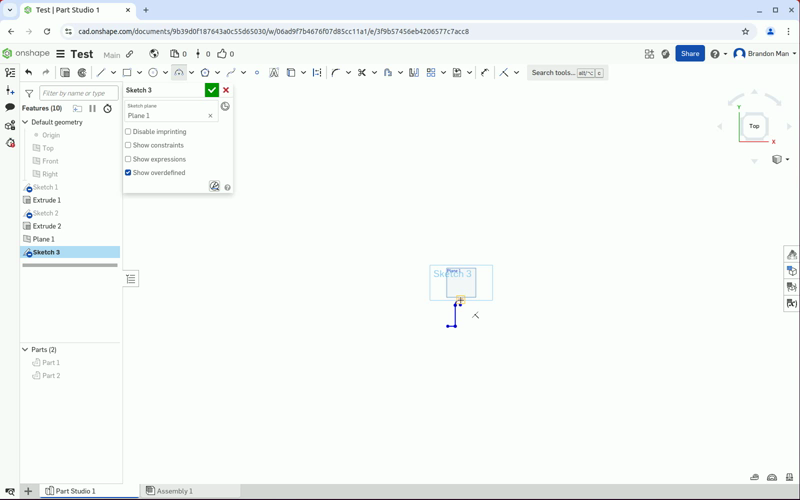
mouse_move(460, 265)
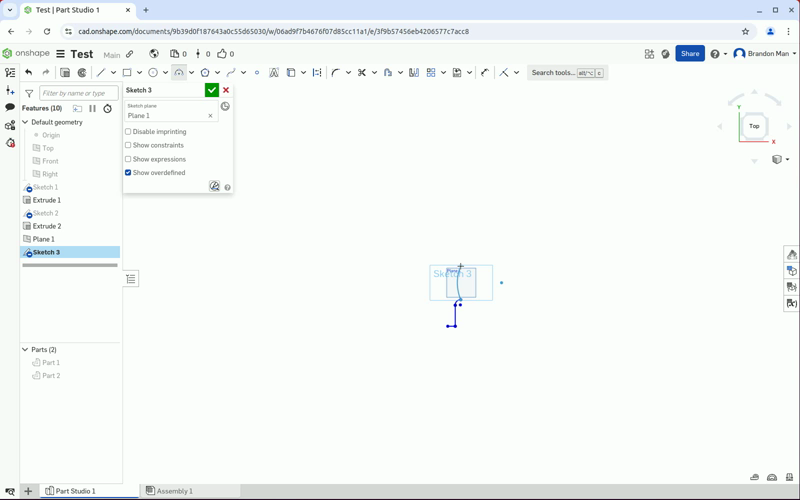
click(460, 265)
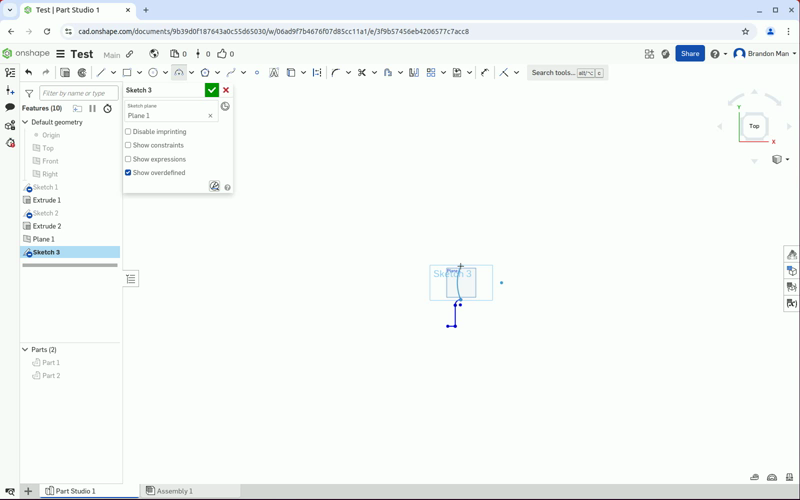
mouse_move(477, 282)
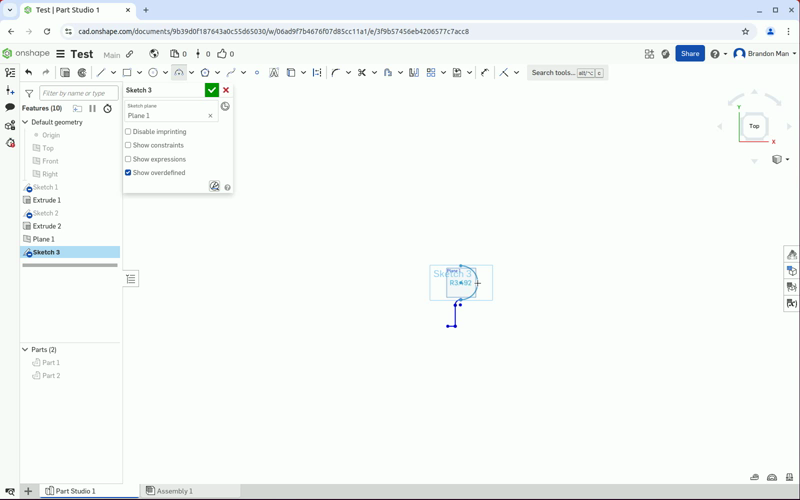
click(477, 282)
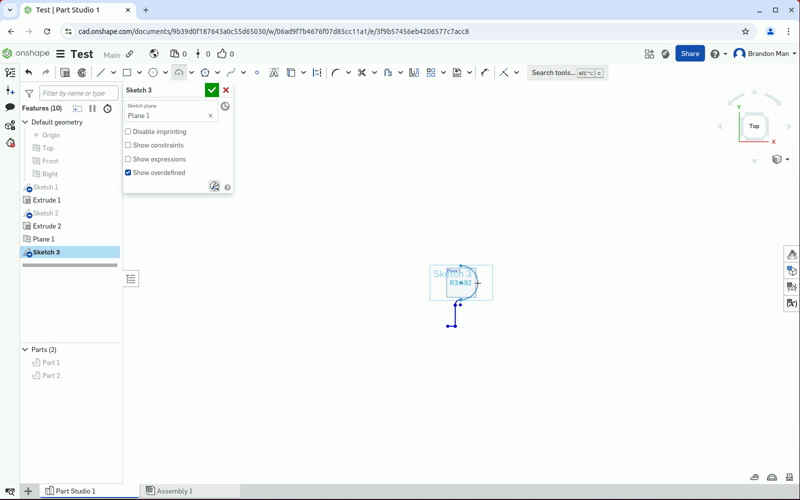
key_up(shift)
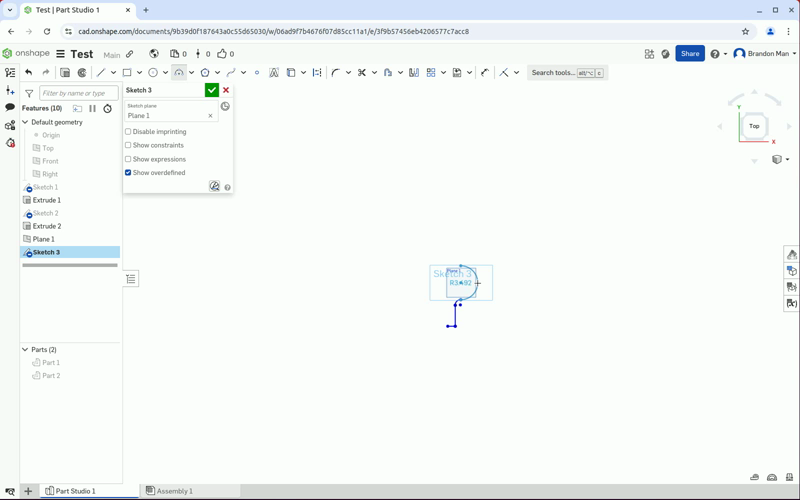
mouse_move(460, 265)
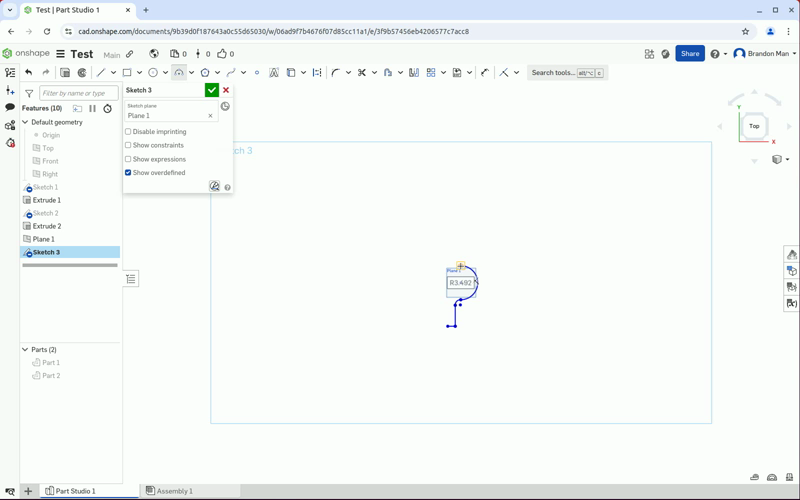
click(460, 265)
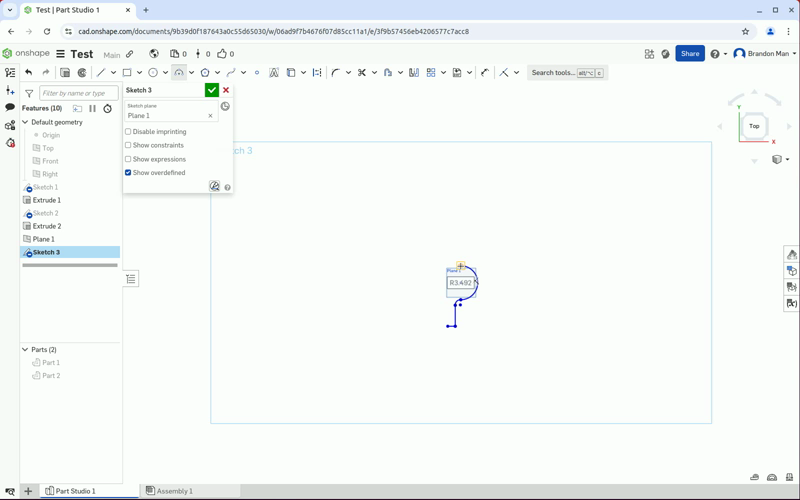
key_down(shift)
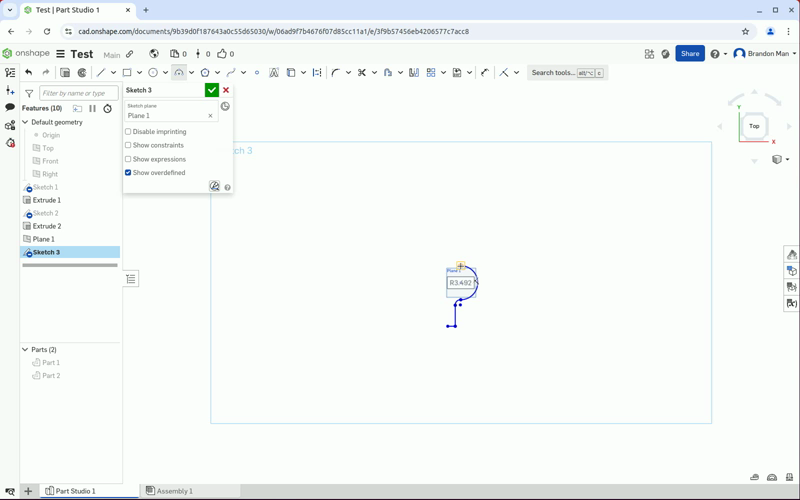
mouse_move(455, 260)
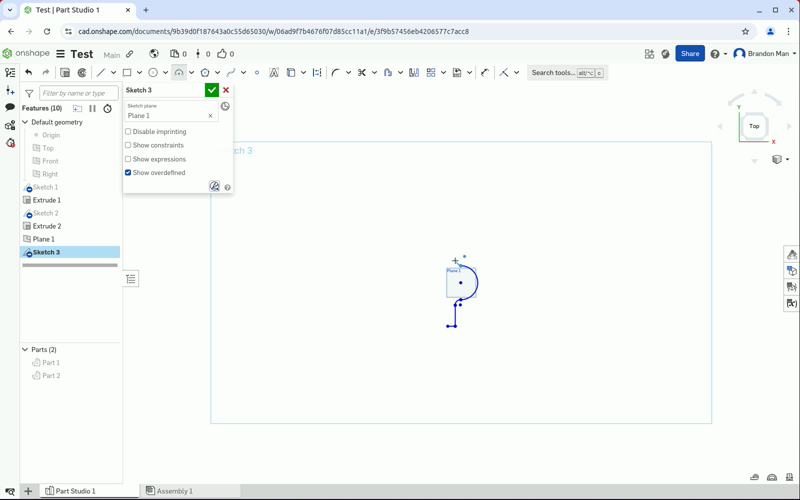
click(455, 260)
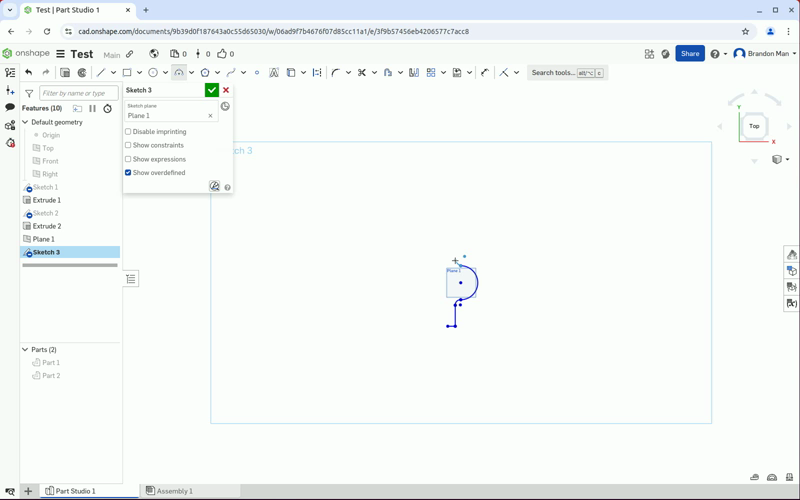
mouse_move(456, 264)
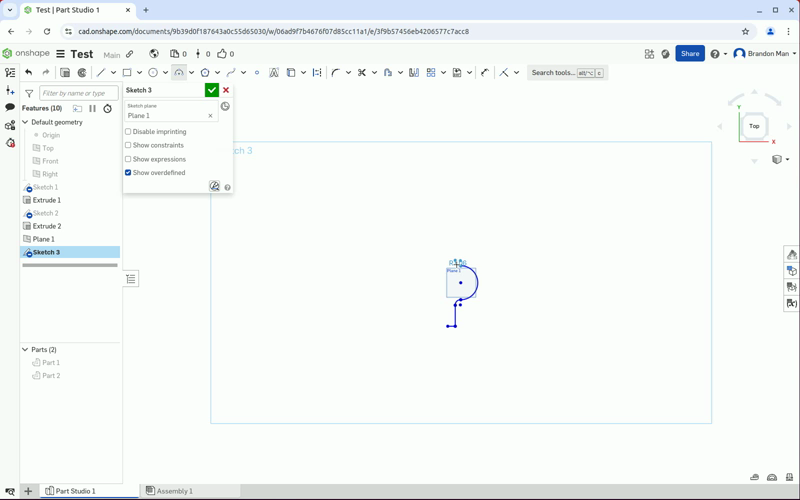
scroll(6)
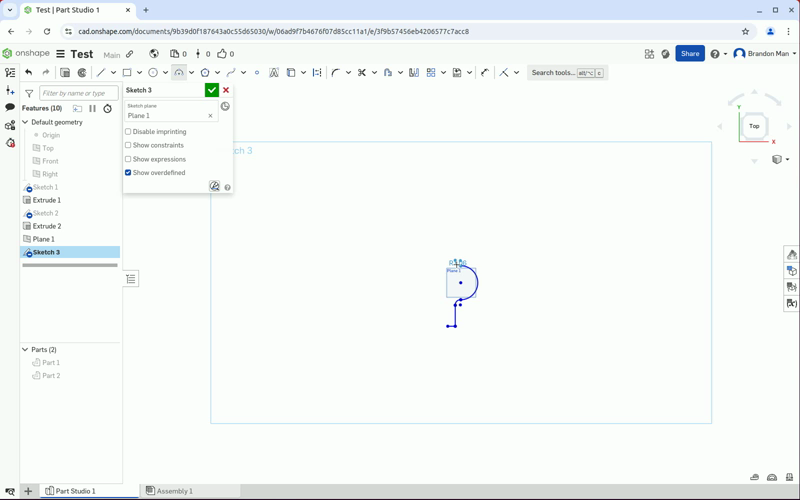
scroll(6)
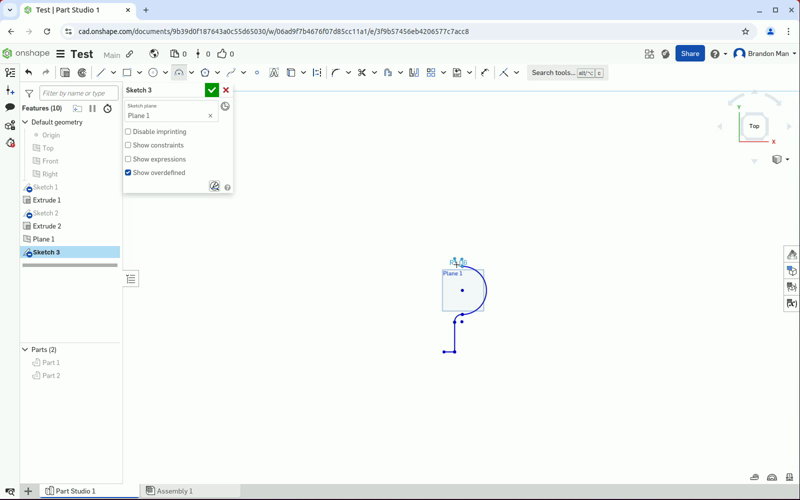
scroll(6)
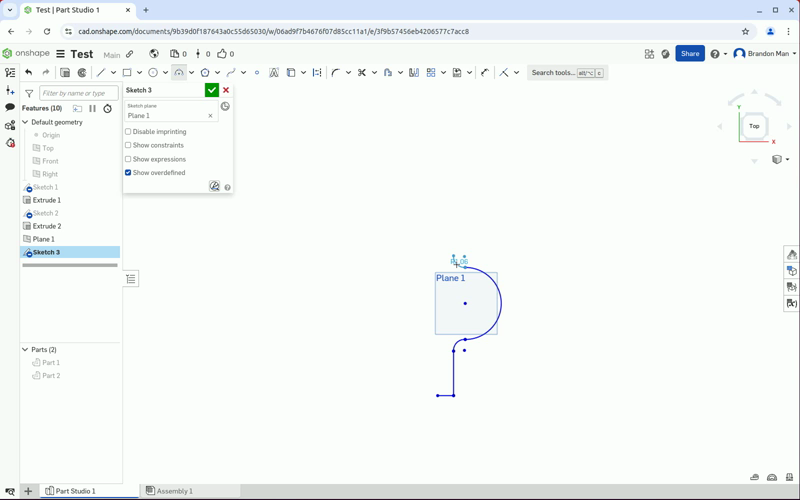
scroll(6)
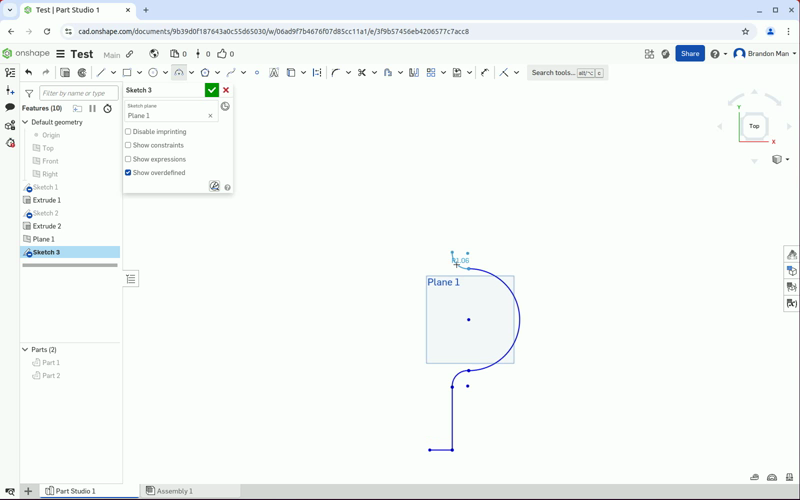
scroll(6)
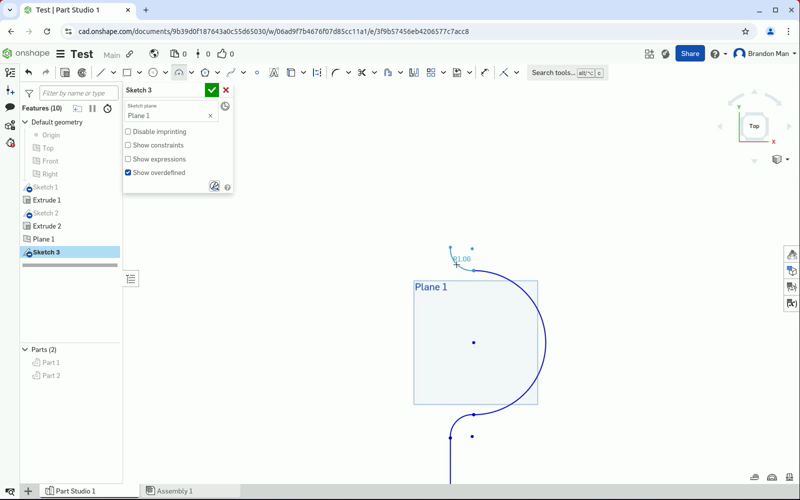
scroll(6)
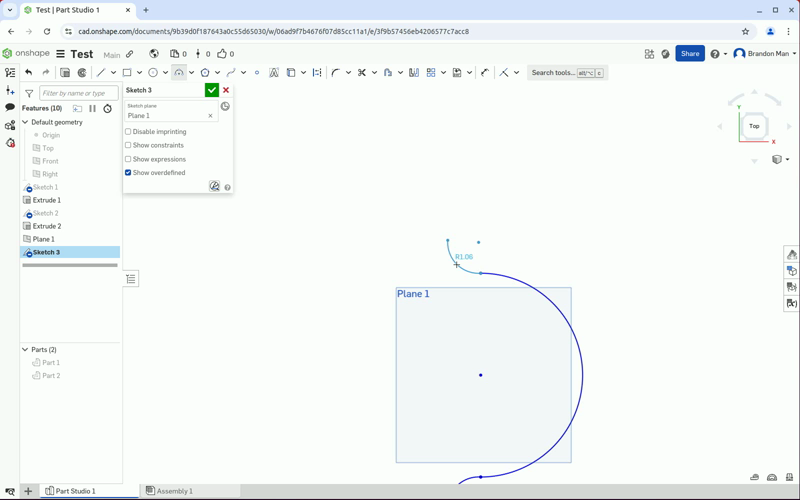
scroll(6)
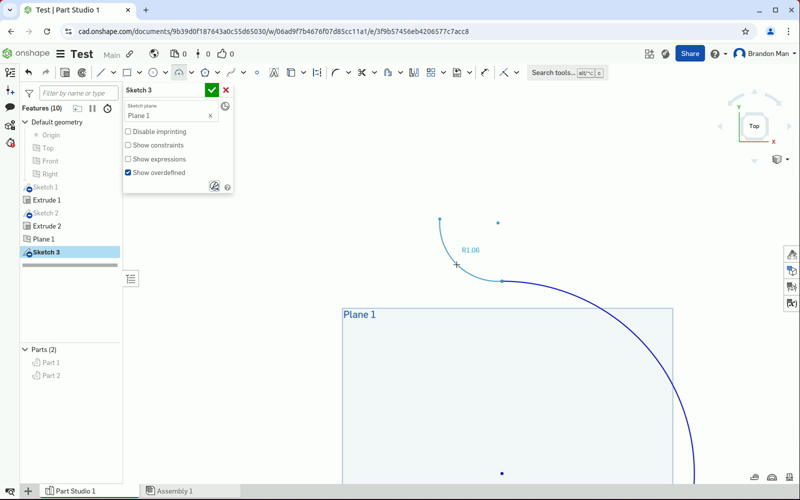
click(456, 264)
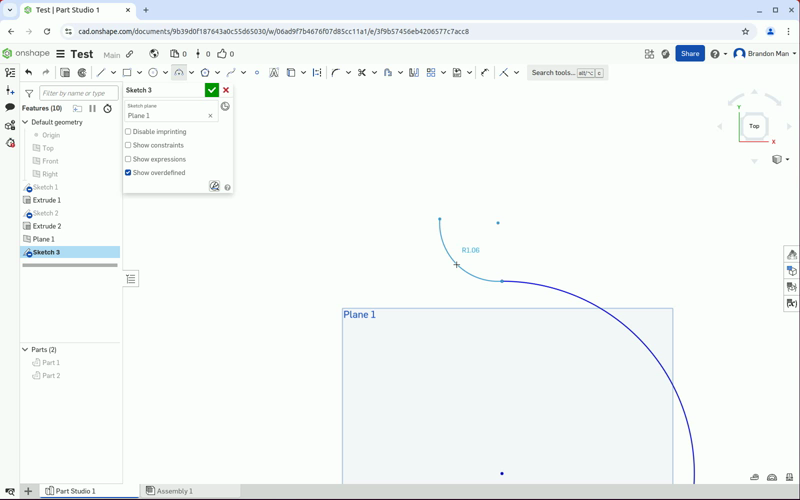
scroll(-6)
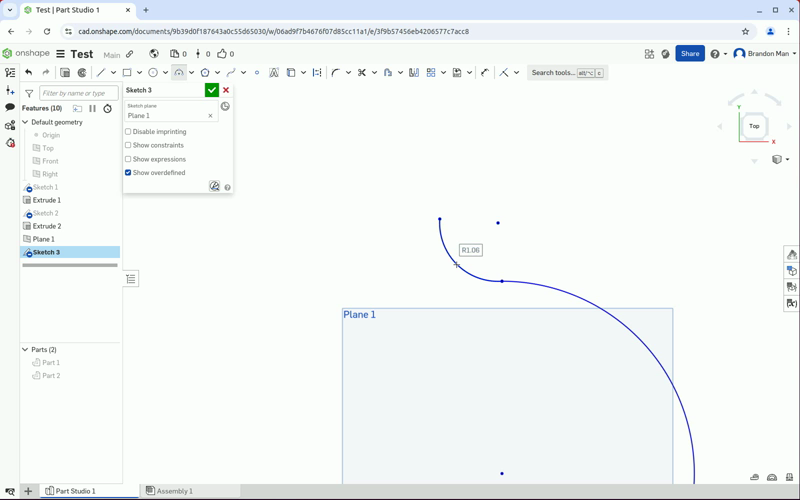
scroll(-6)
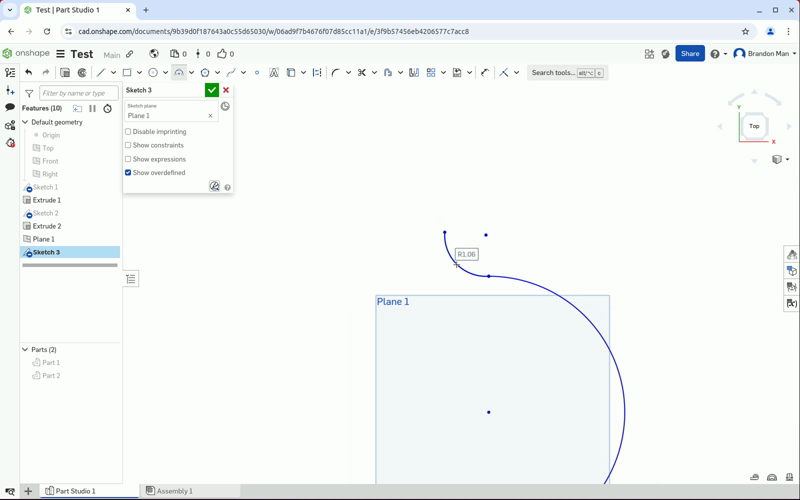
scroll(-6)
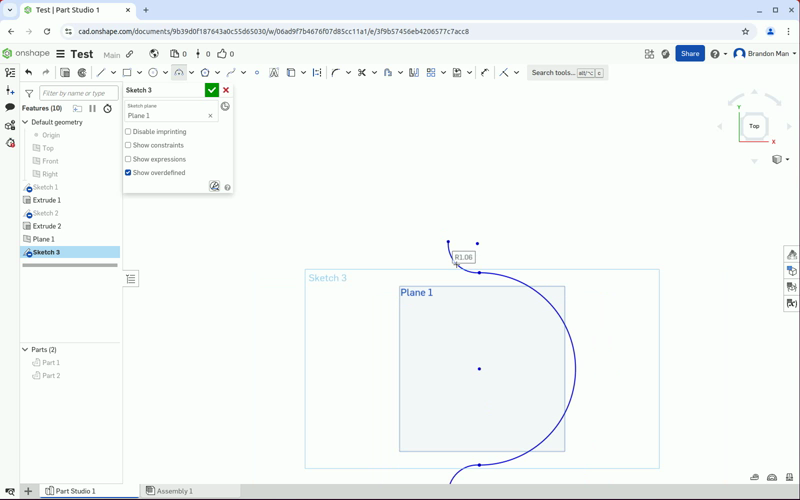
scroll(-6)
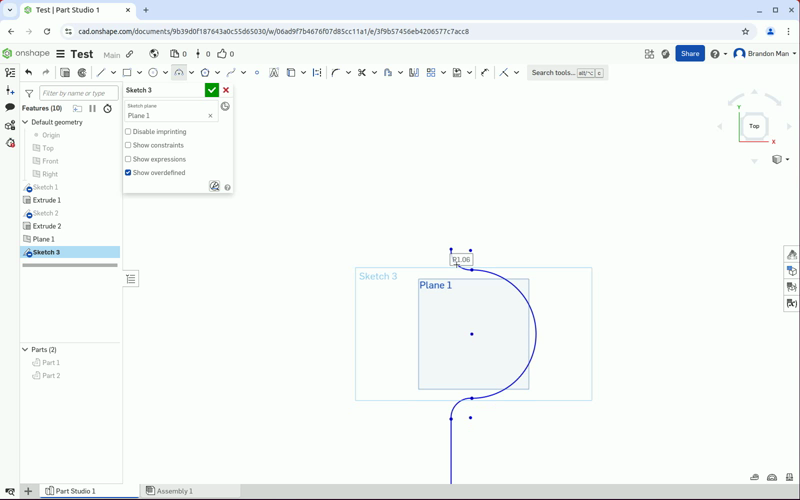
scroll(-6)
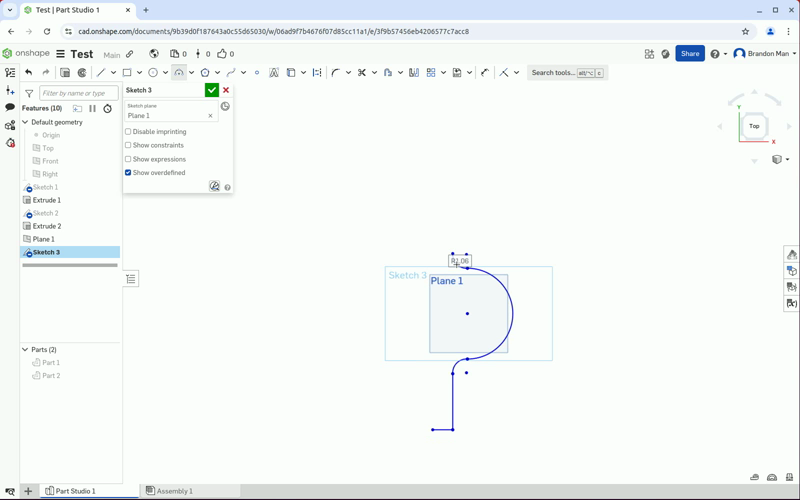
scroll(-6)
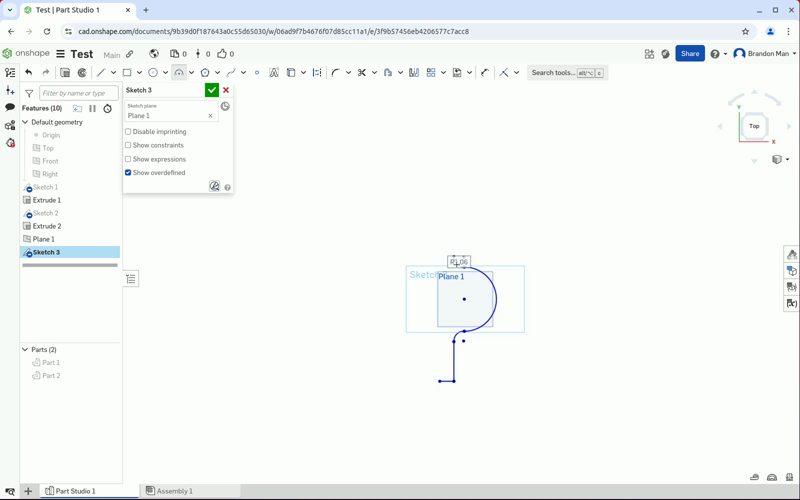
scroll(-6)
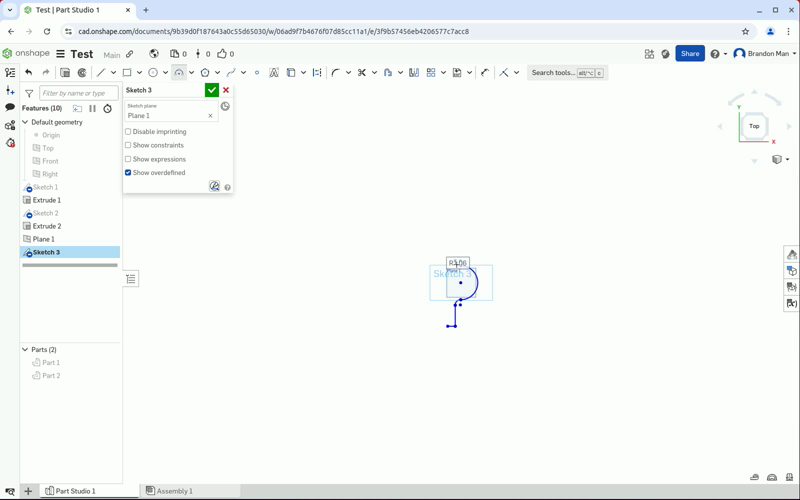
key_up(shift)
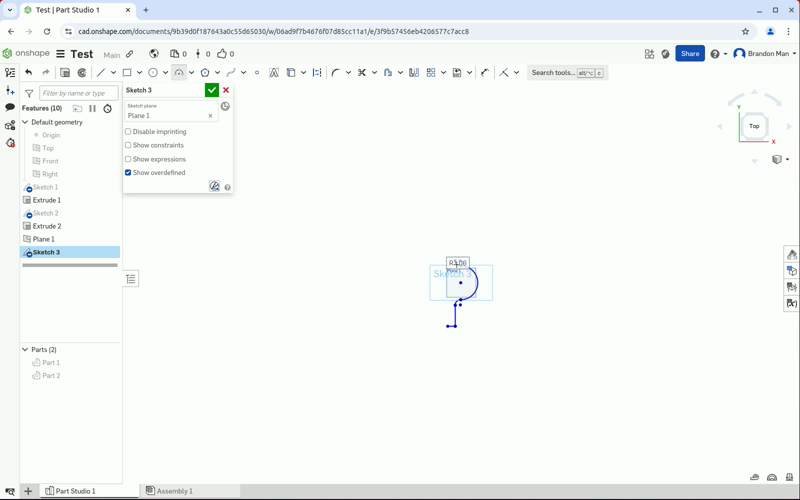
key(esc)
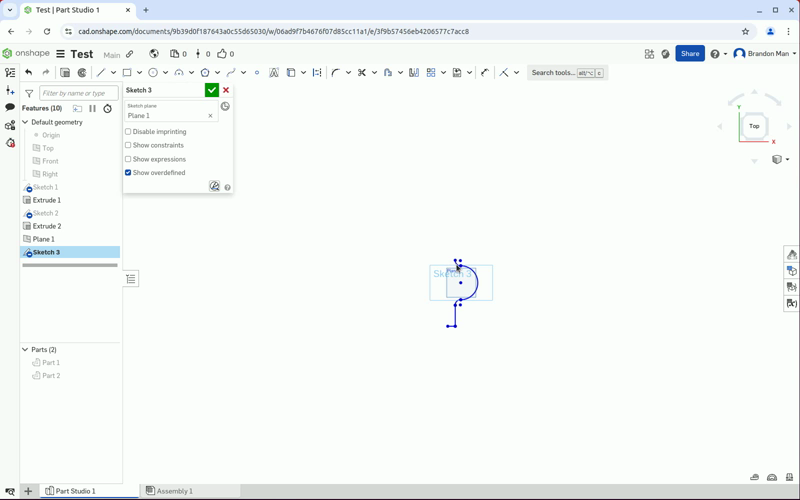
key(l)
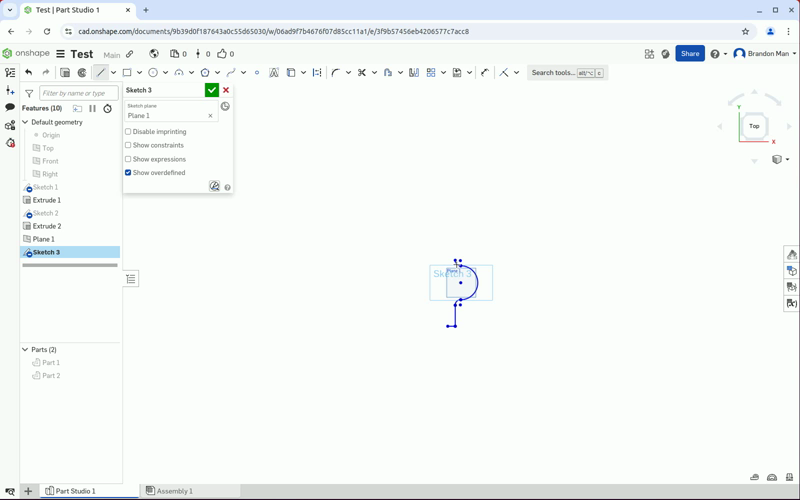
mouse_move(455, 260)
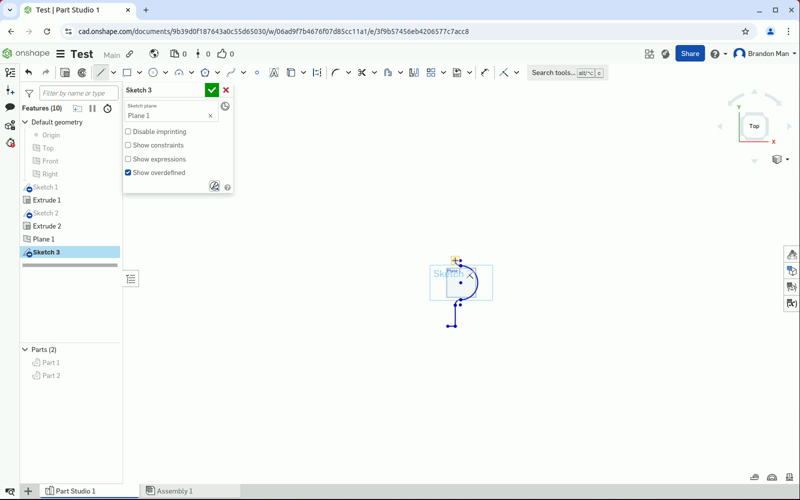
scroll(6)
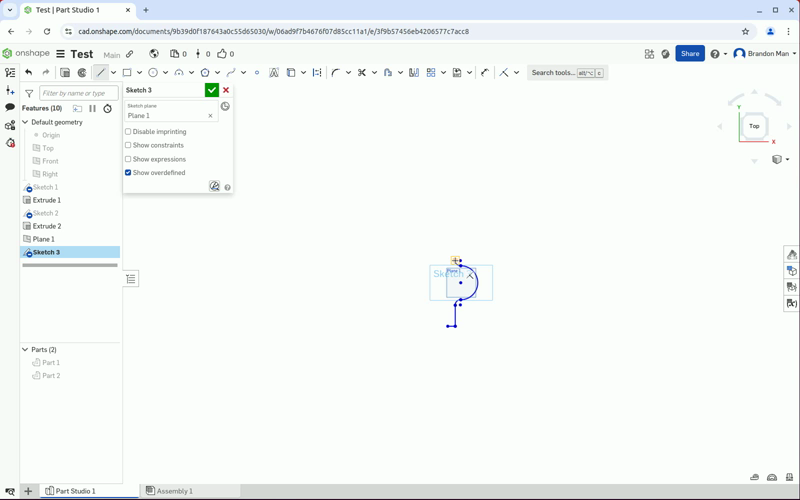
scroll(6)
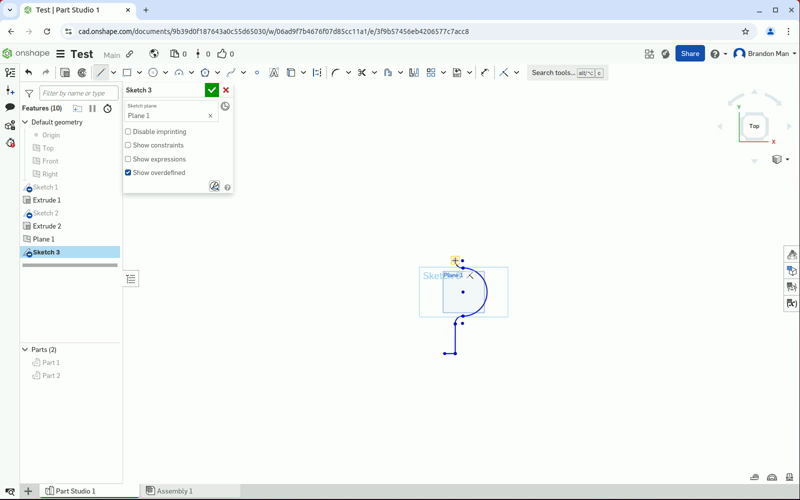
scroll(6)
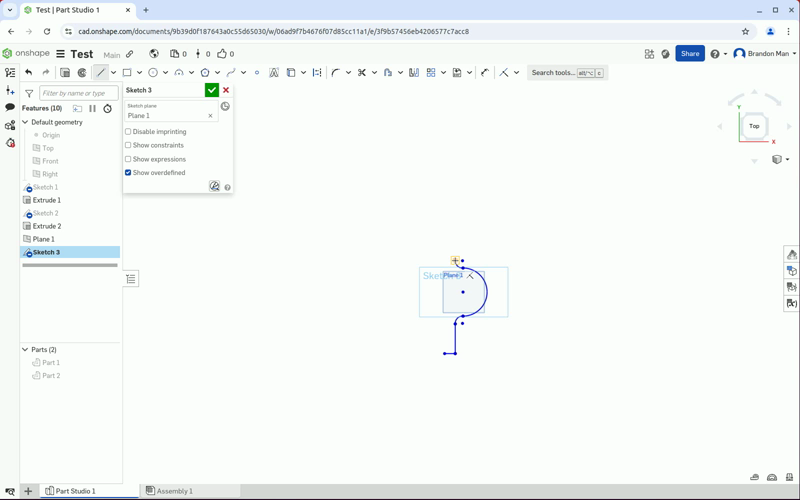
scroll(6)
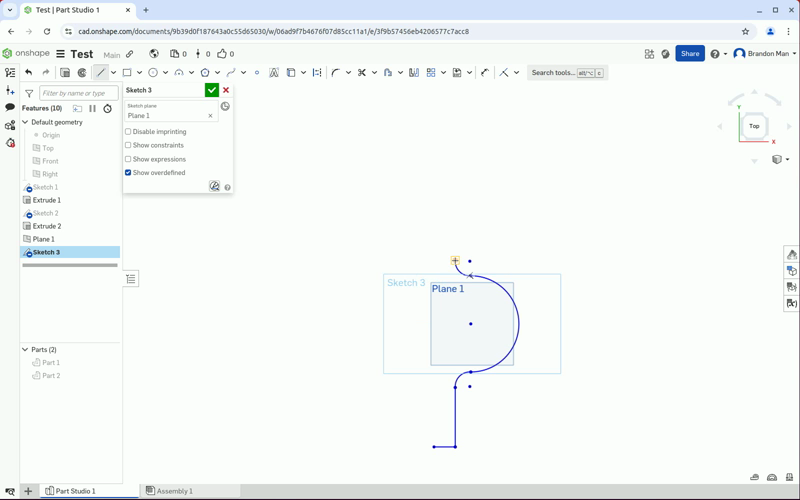
scroll(6)
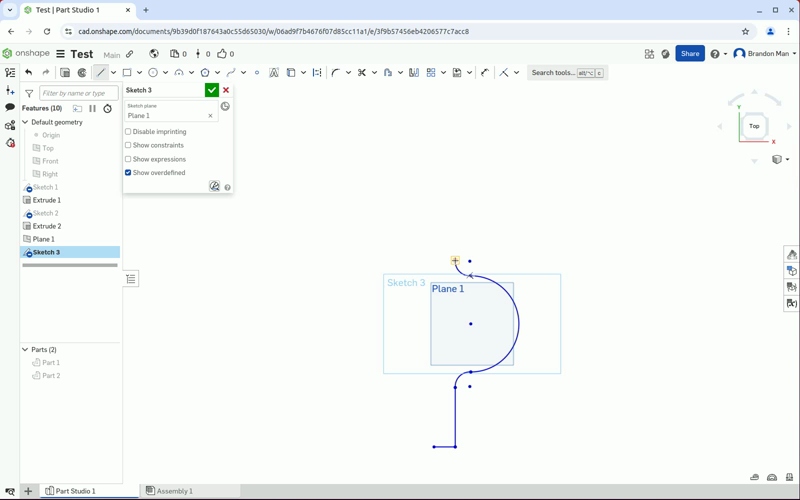
scroll(6)
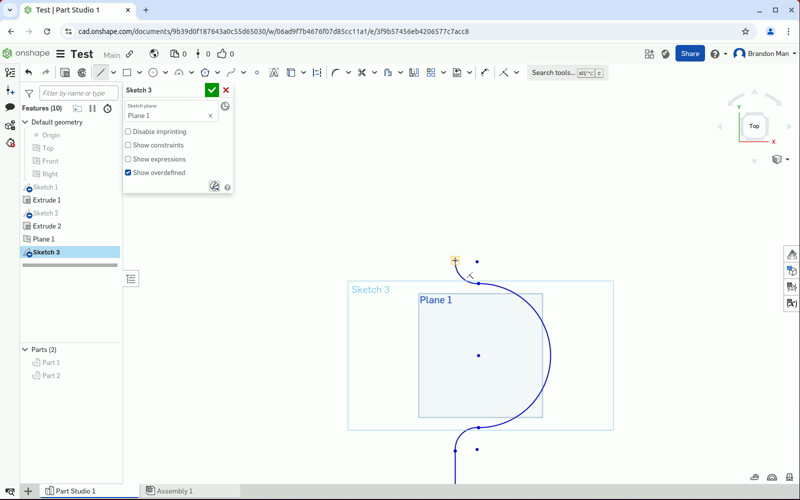
scroll(6)
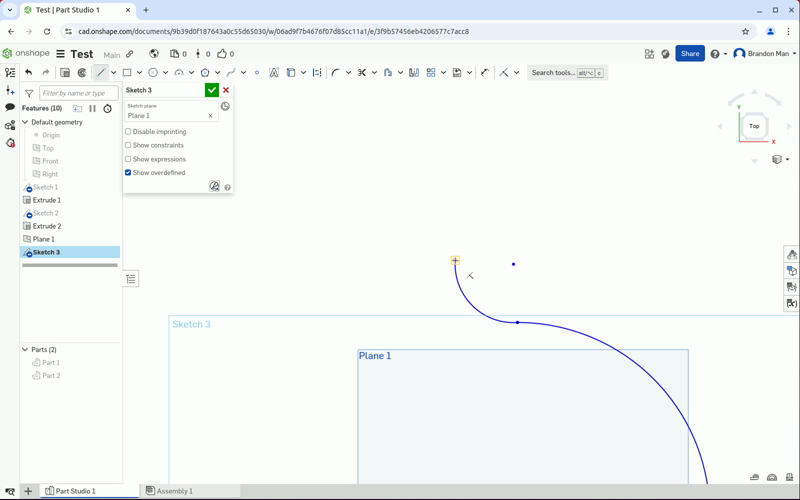
click(455, 260)
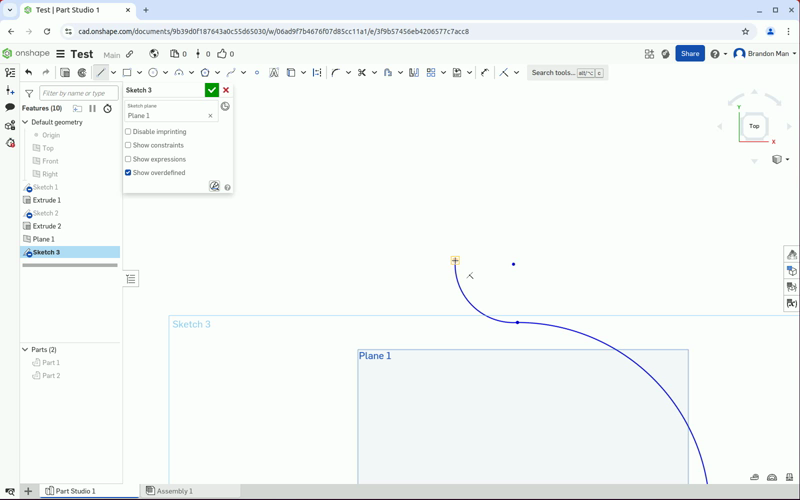
scroll(-6)
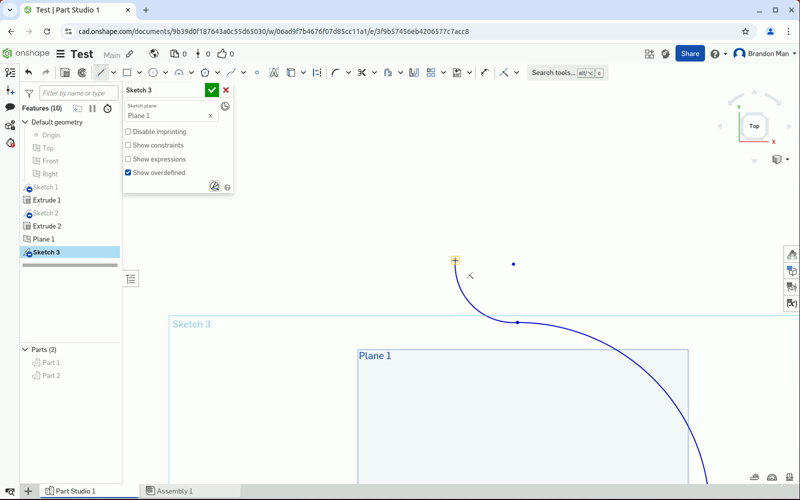
scroll(-6)
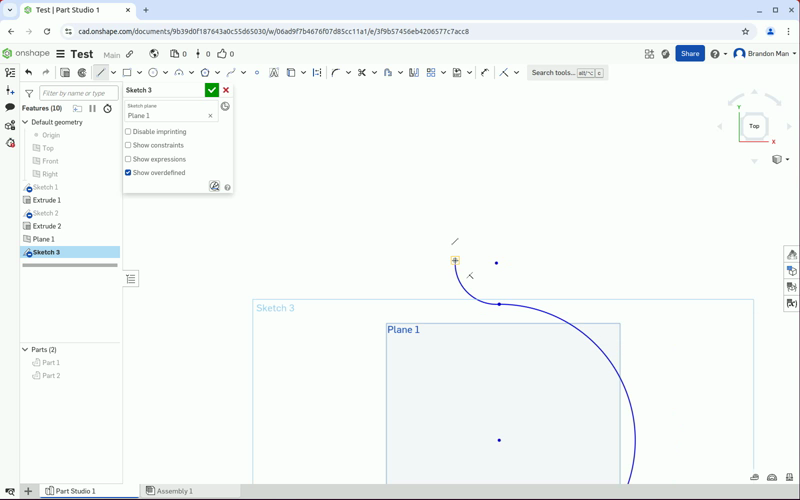
scroll(-6)
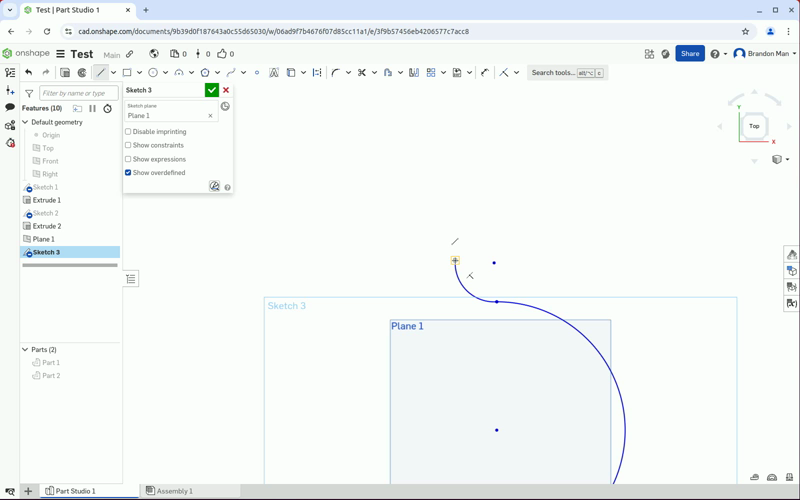
scroll(-6)
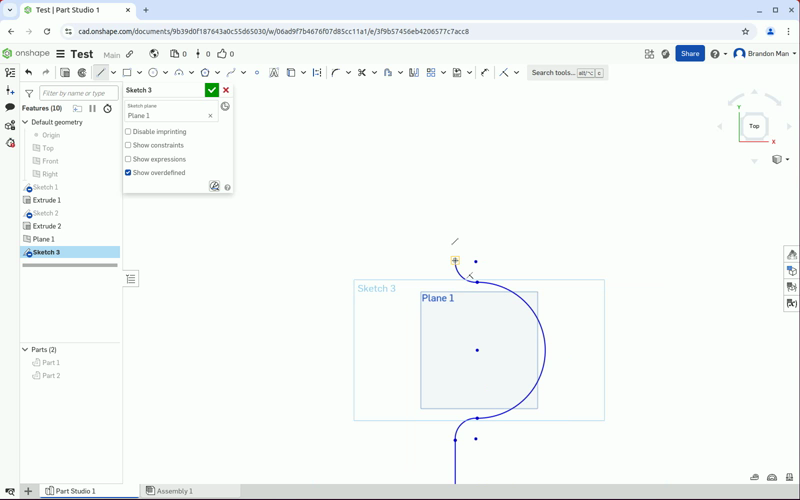
scroll(-6)
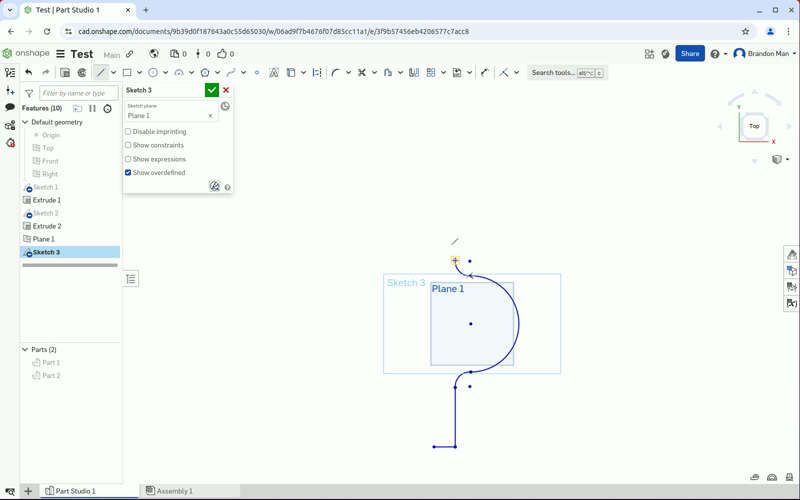
scroll(-6)
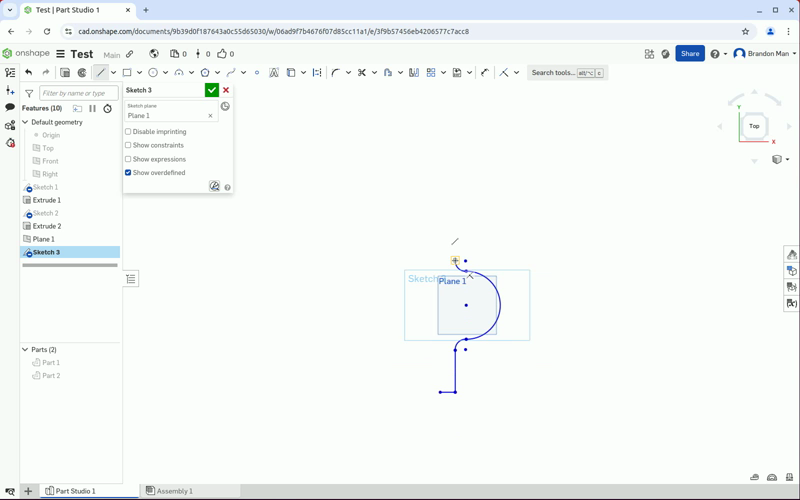
scroll(-6)
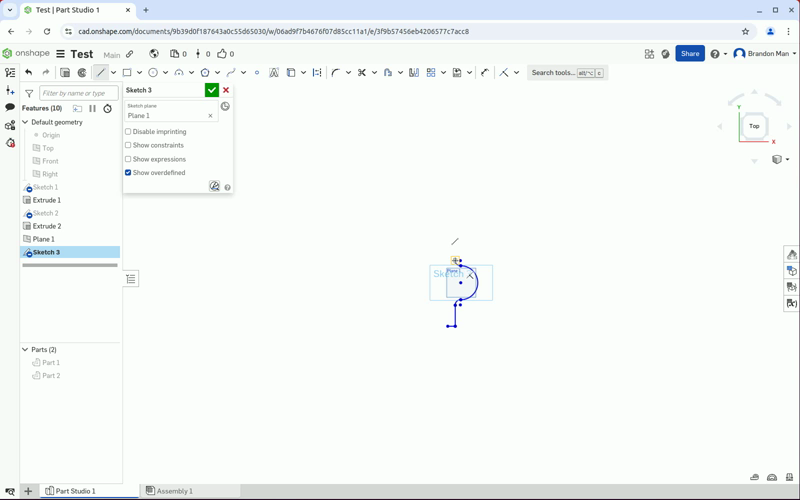
key_down(shift)
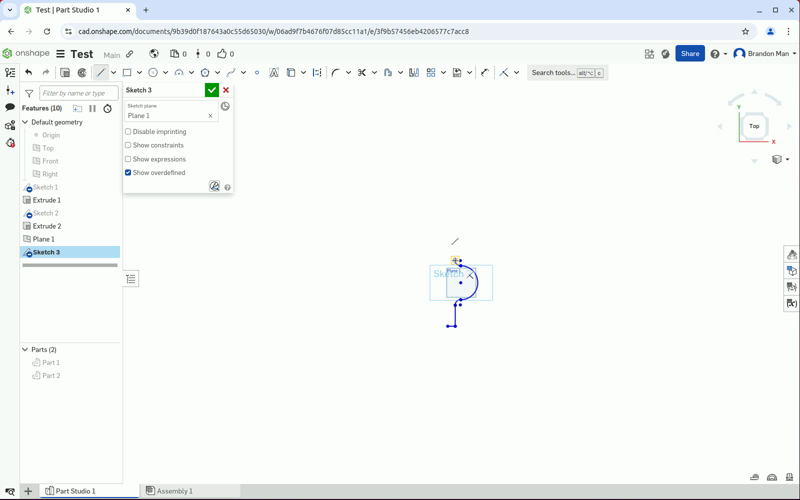
mouse_move(485, 260)
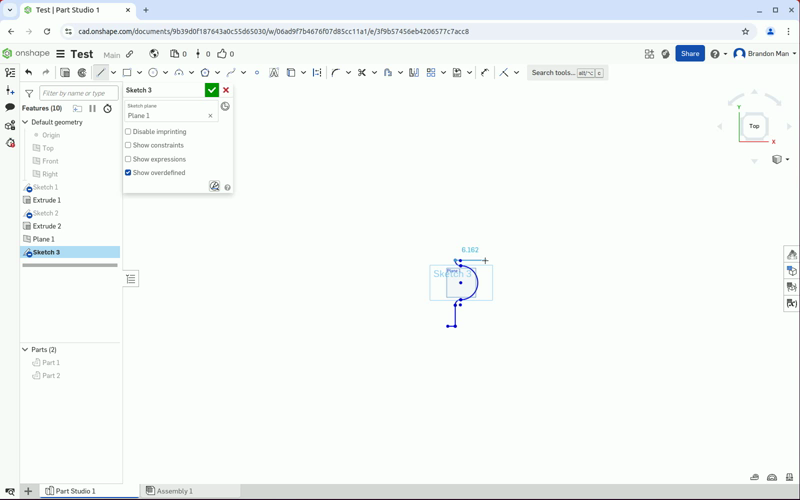
mouse_move(455, 239)
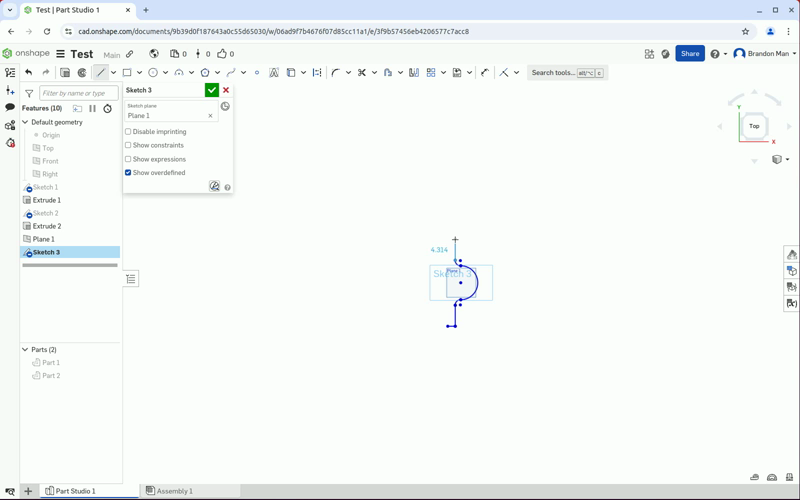
click(455, 239)
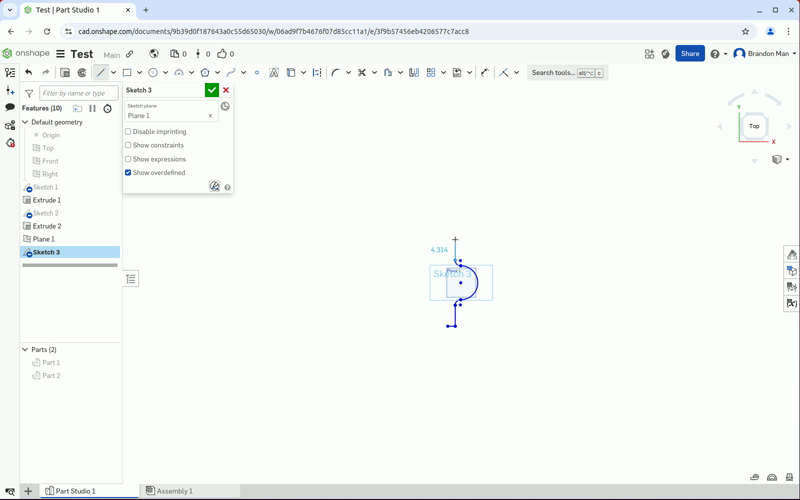
key_up(shift)
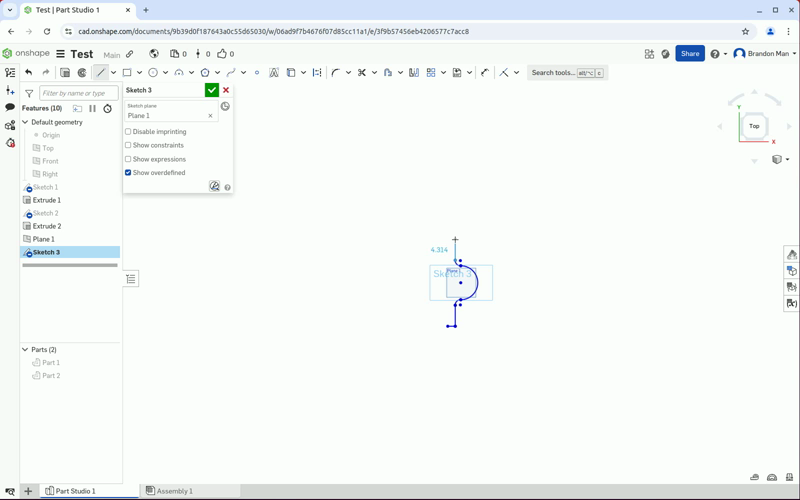
key_down(shift)
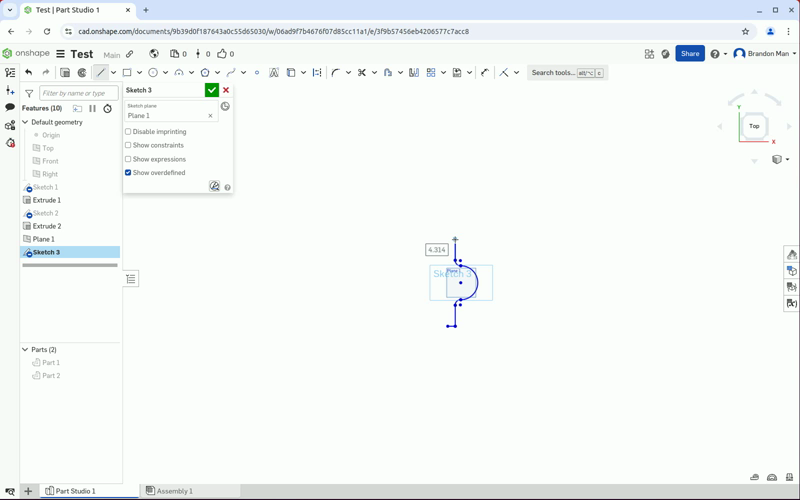
mouse_move(485, 239)
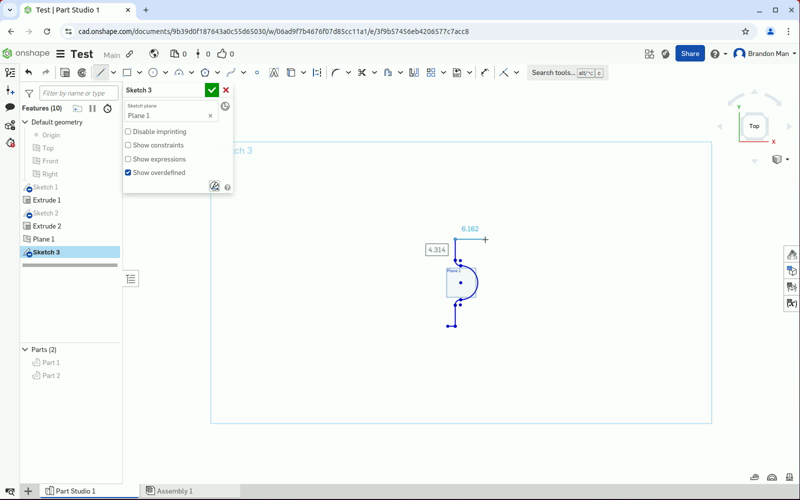
mouse_move(447, 239)
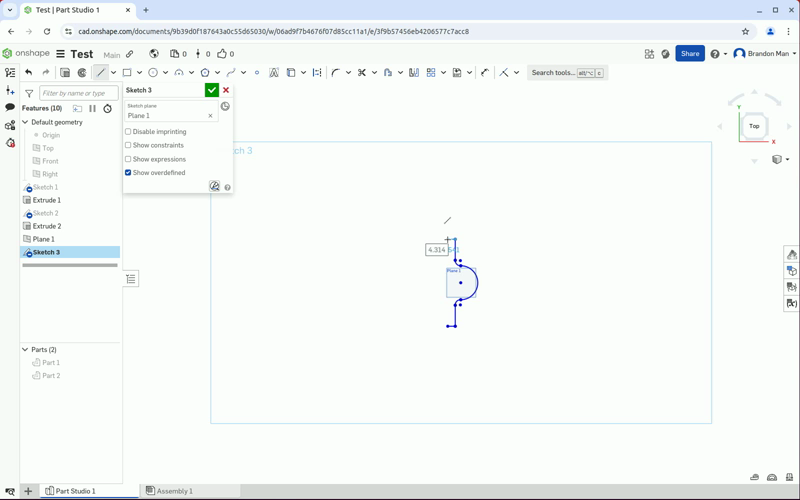
scroll(6)
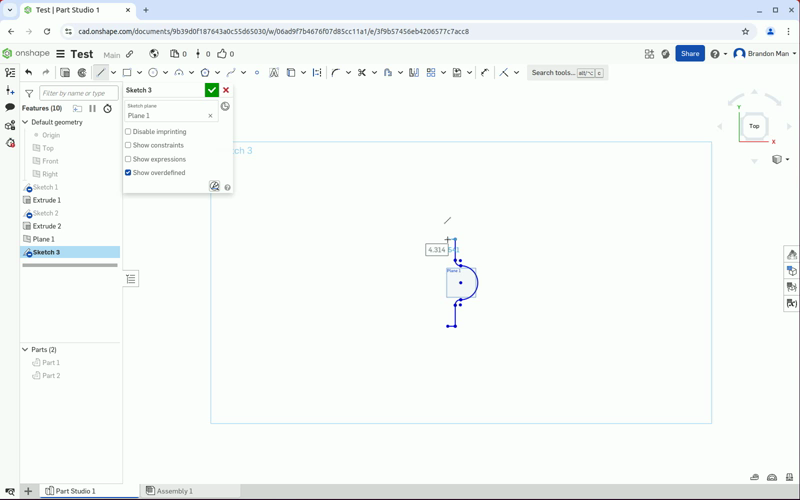
scroll(6)
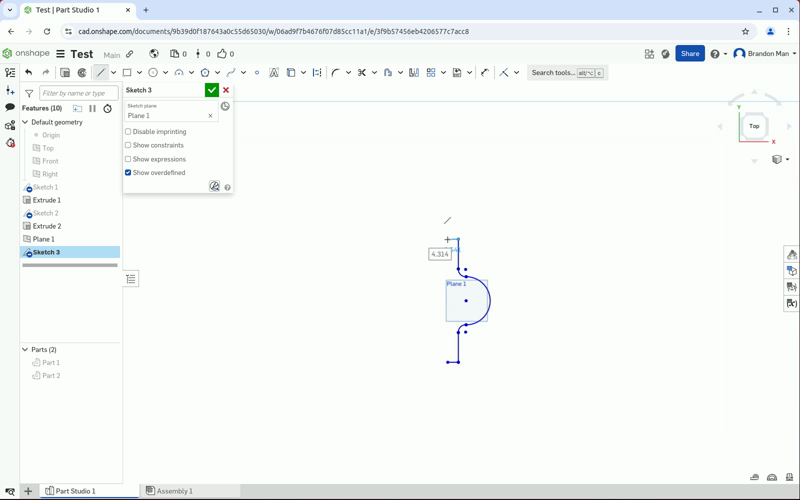
scroll(6)
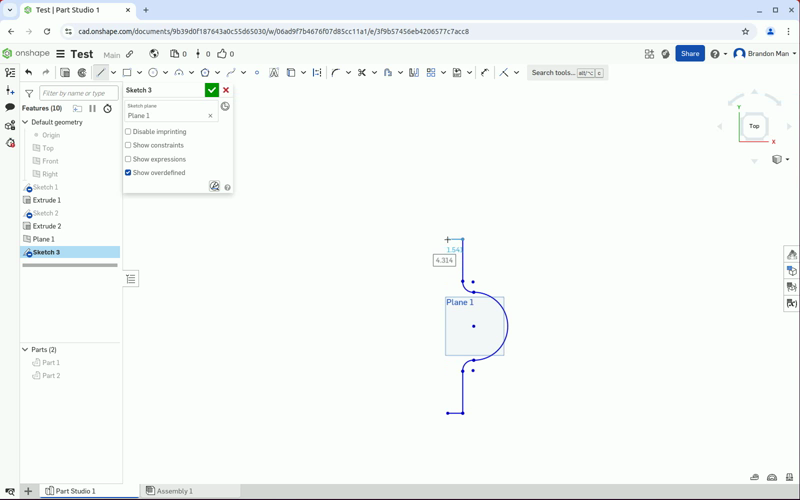
scroll(6)
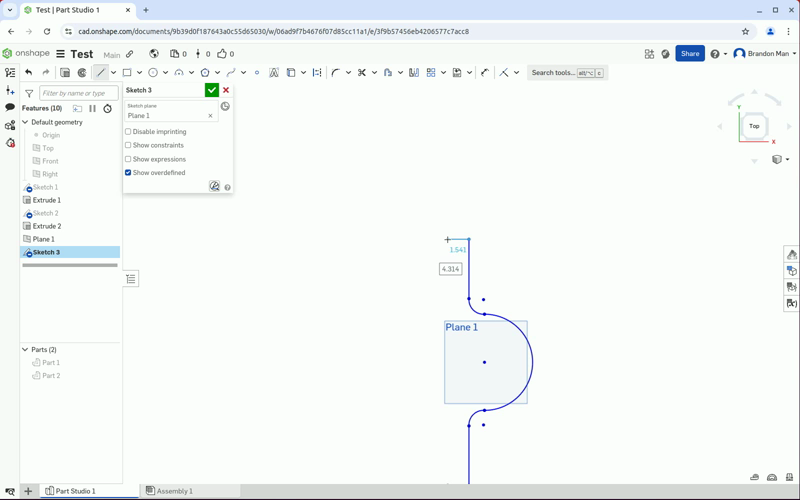
scroll(6)
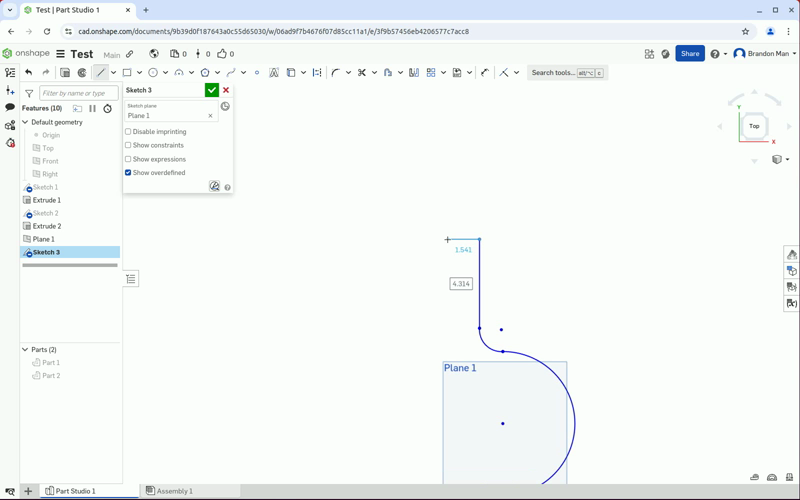
scroll(6)
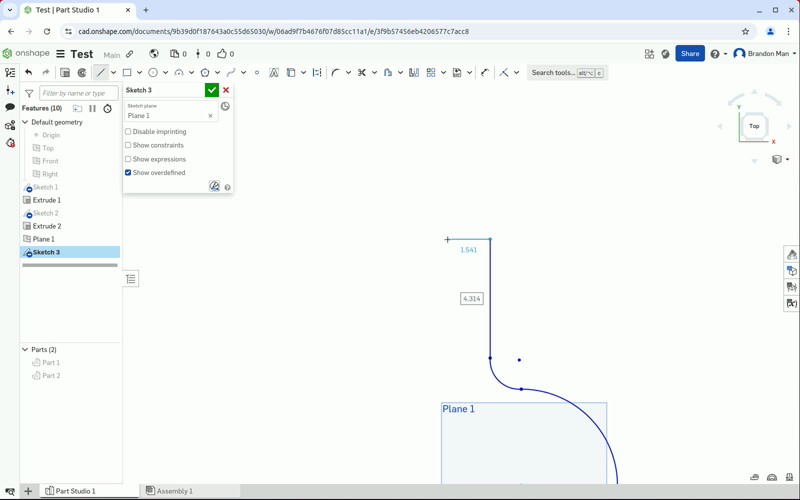
scroll(6)
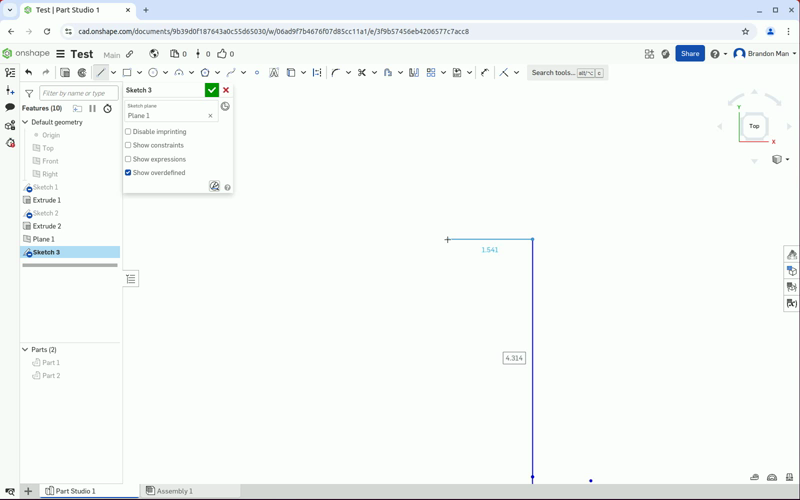
click(447, 239)
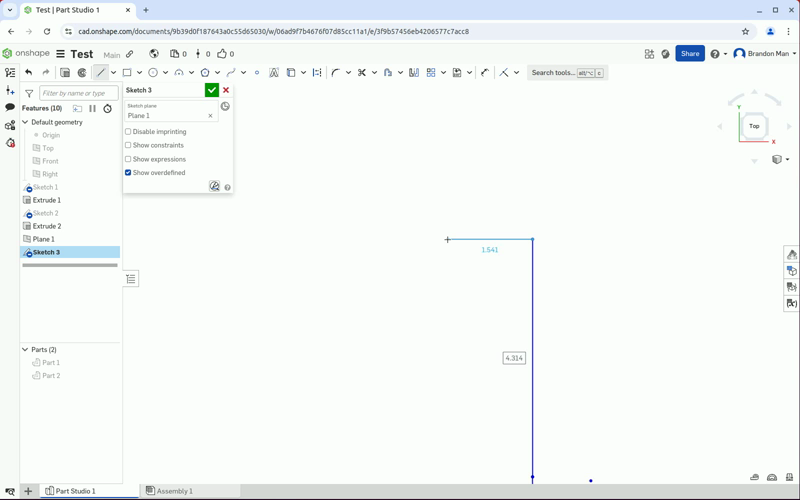
scroll(-6)
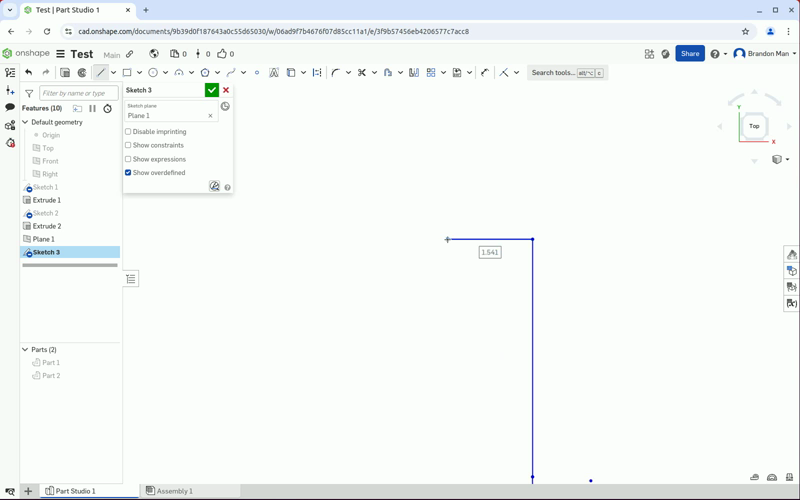
scroll(-6)
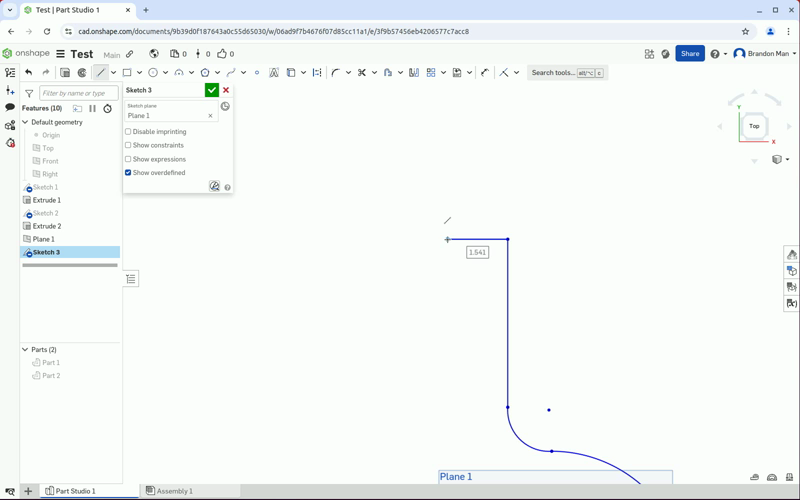
scroll(-6)
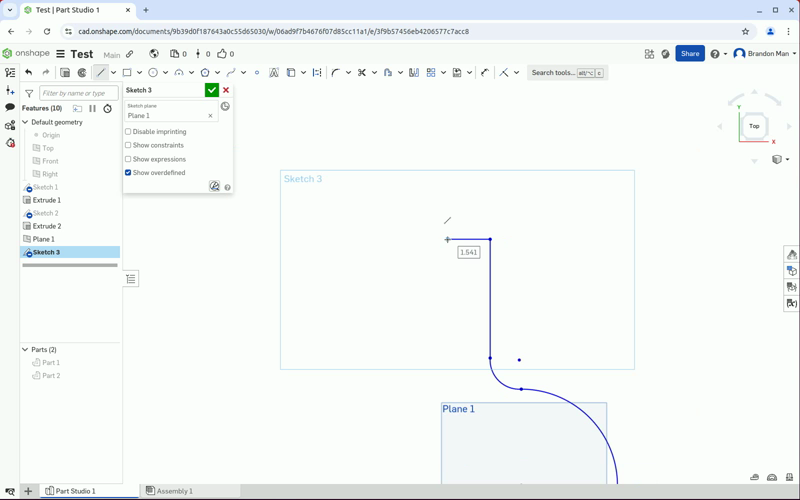
scroll(-6)
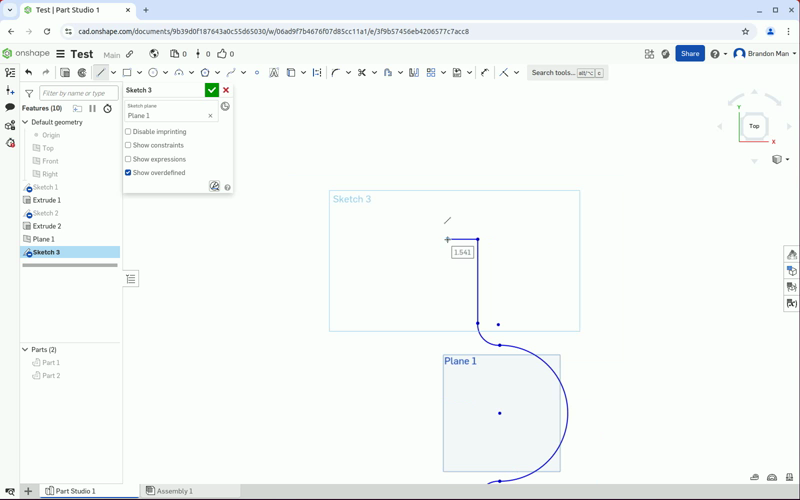
scroll(-6)
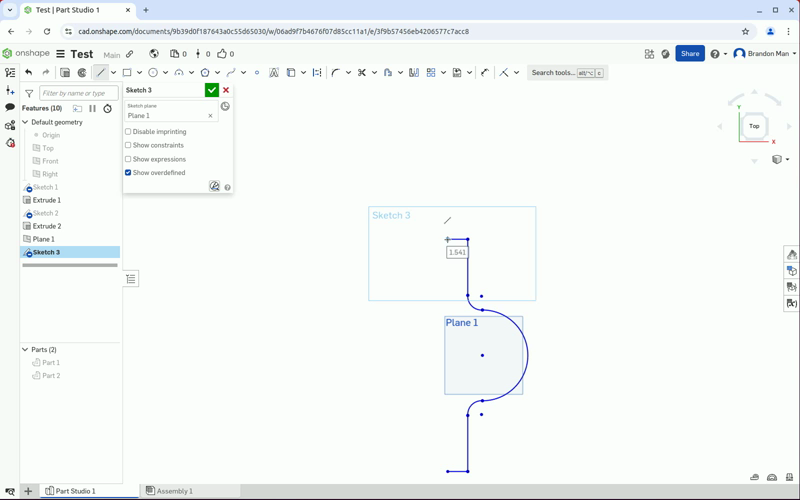
scroll(-6)
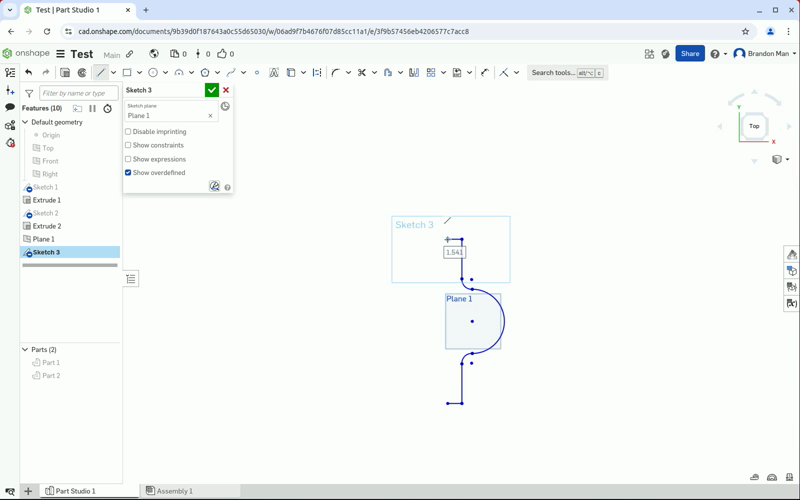
scroll(-6)
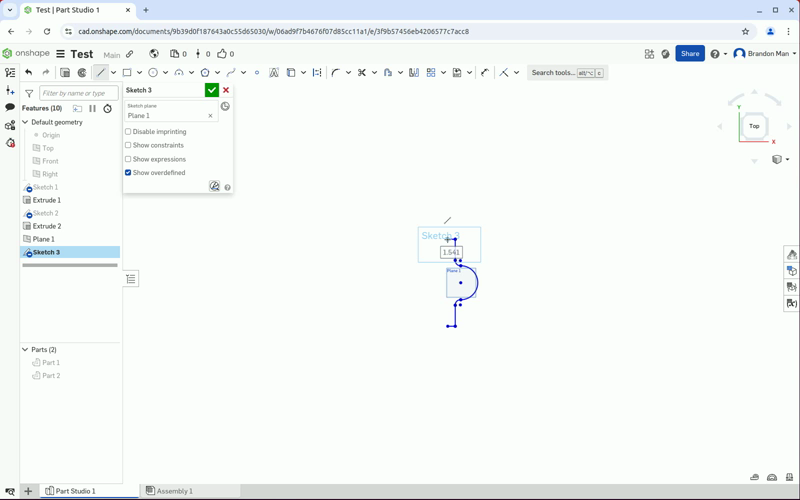
key_up(shift)
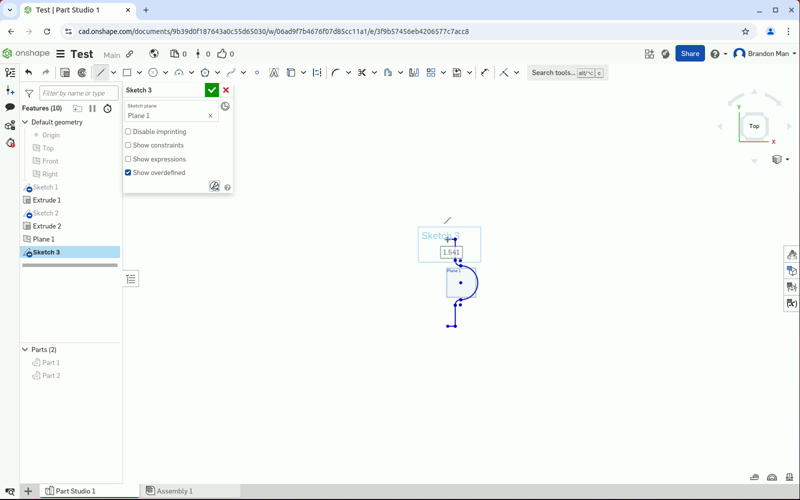
key_down(shift)
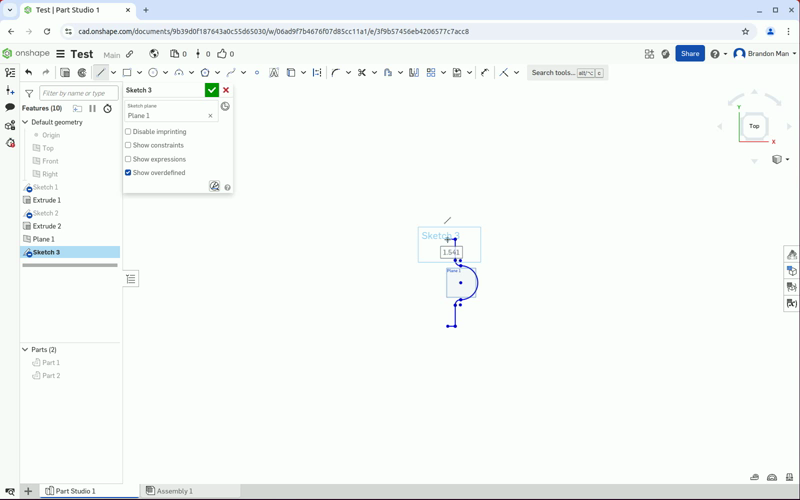
mouse_move(447, 326)
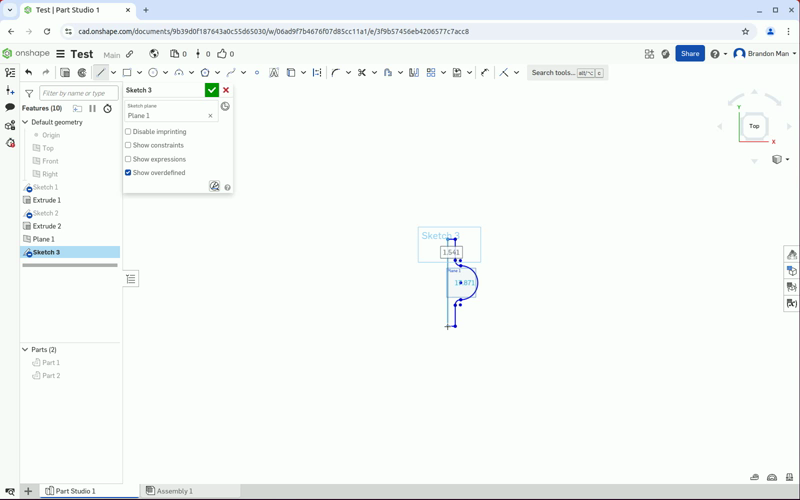
key_up(shift)
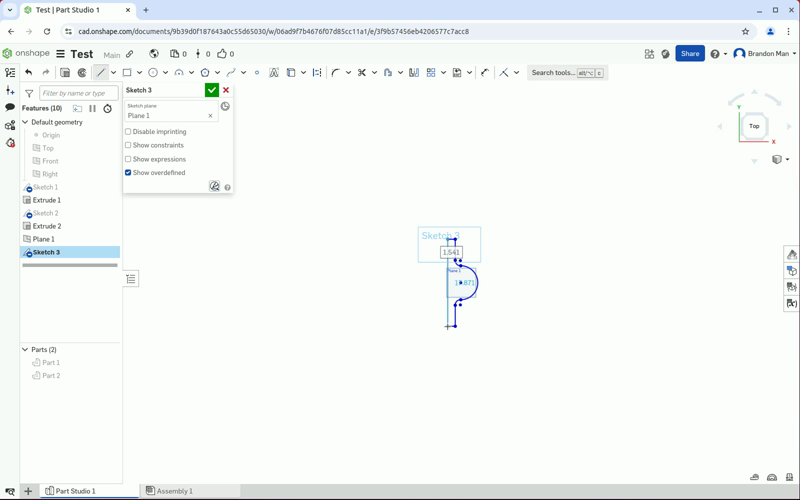
click(447, 326)
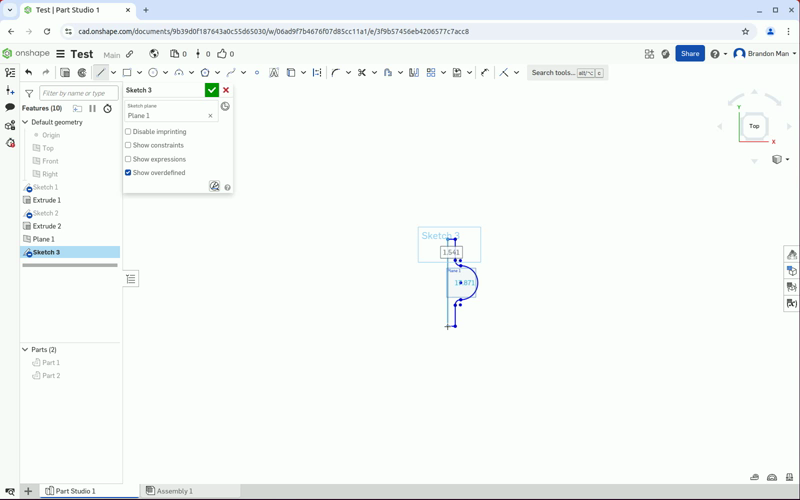
key(esc)
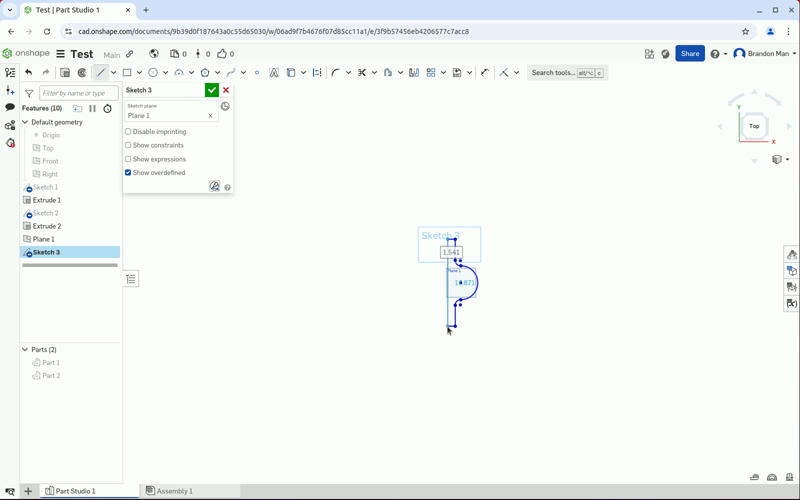
key(c)
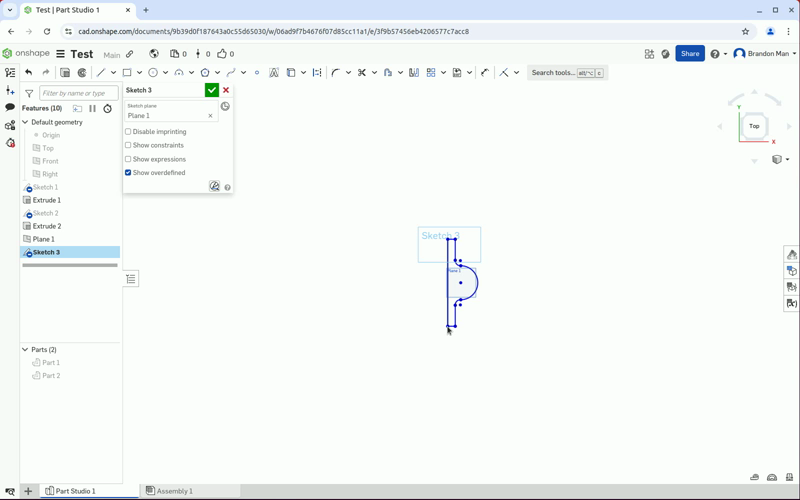
key_down(shift)
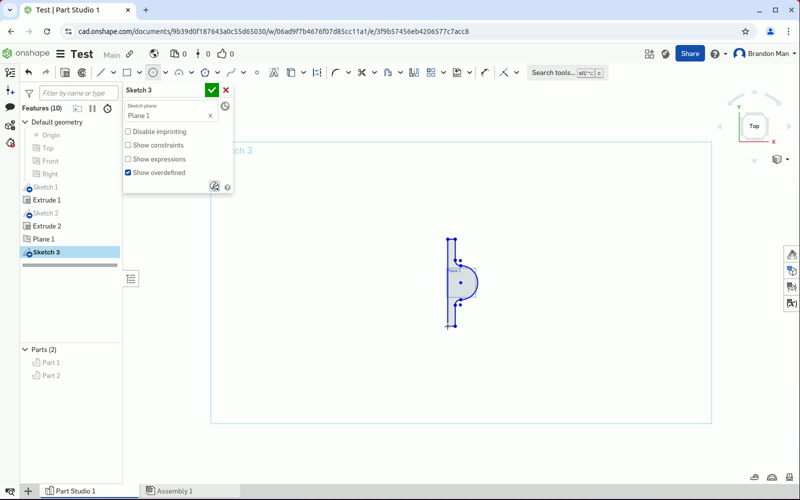
mouse_move(460, 282)
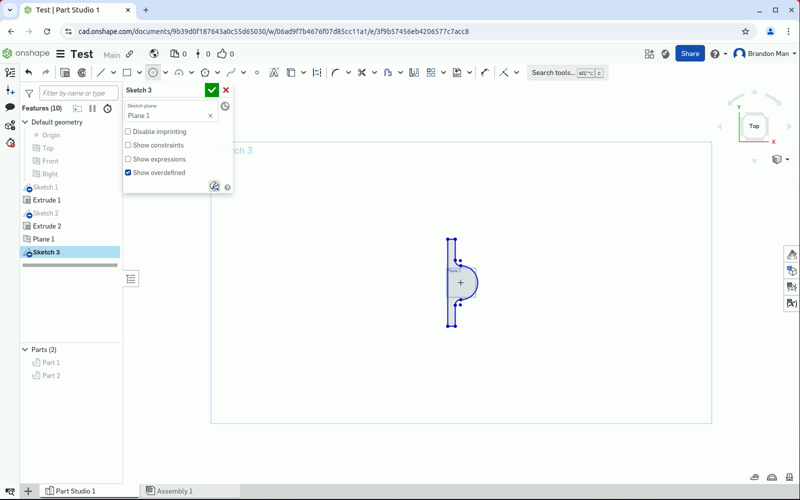
scroll(6)
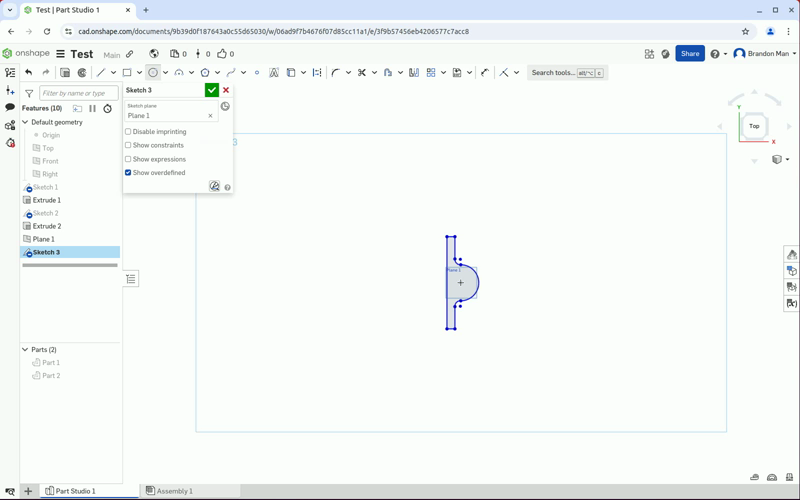
scroll(6)
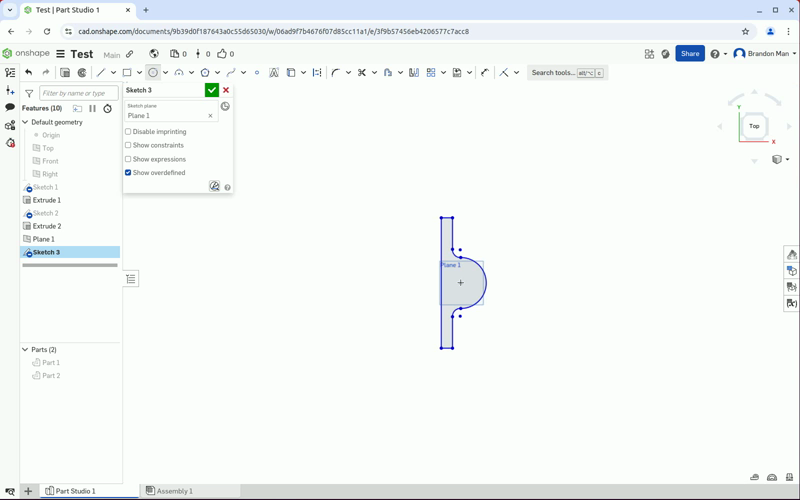
scroll(6)
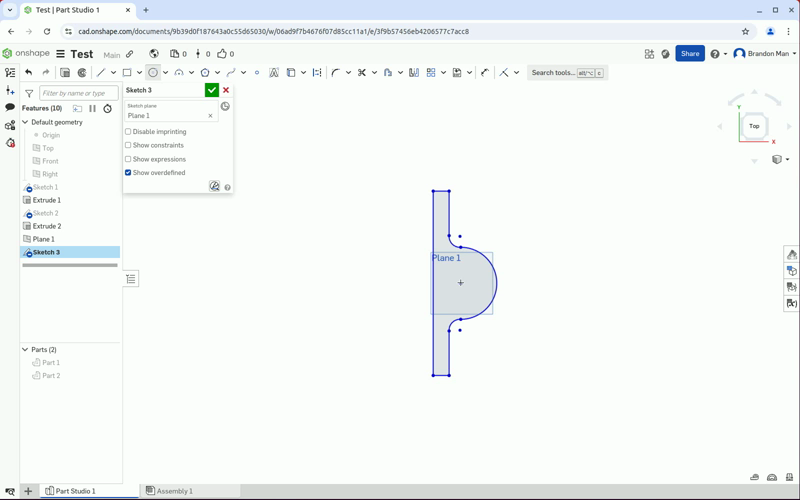
scroll(6)
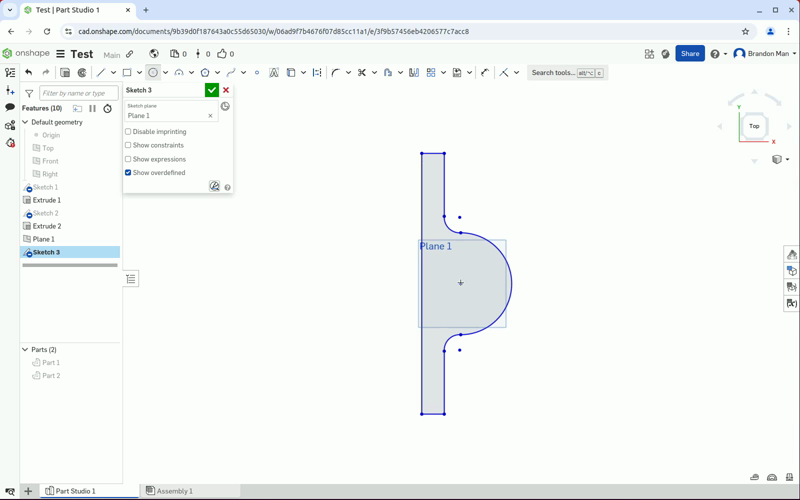
scroll(6)
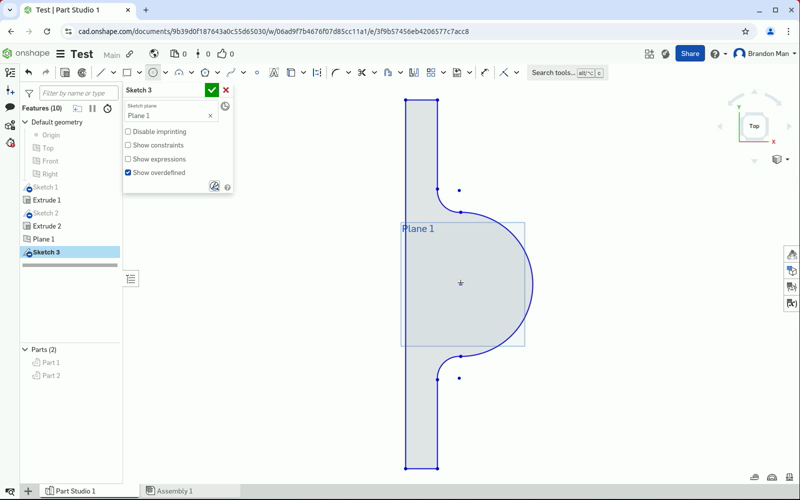
scroll(6)
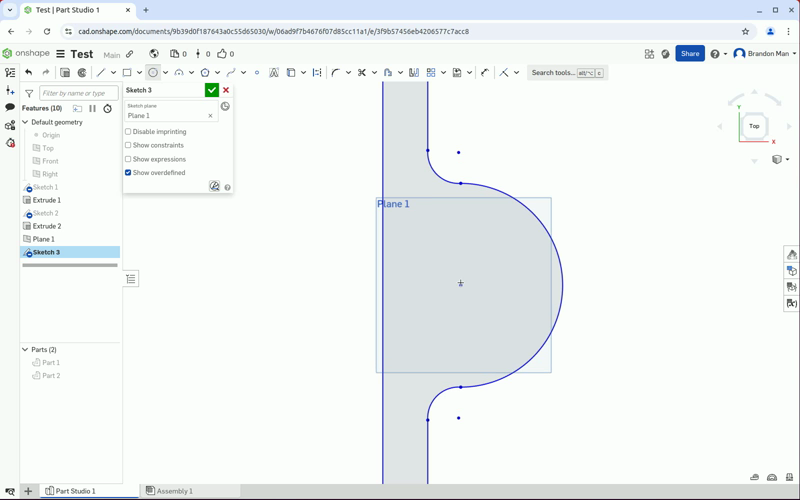
scroll(6)
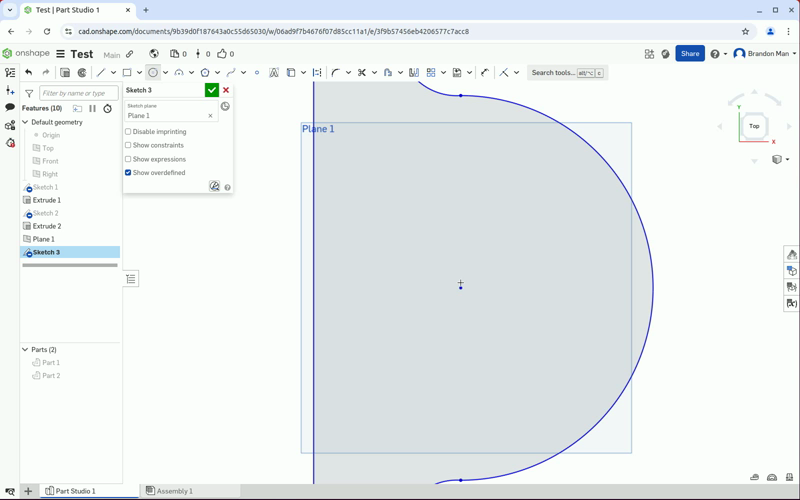
click(460, 282)
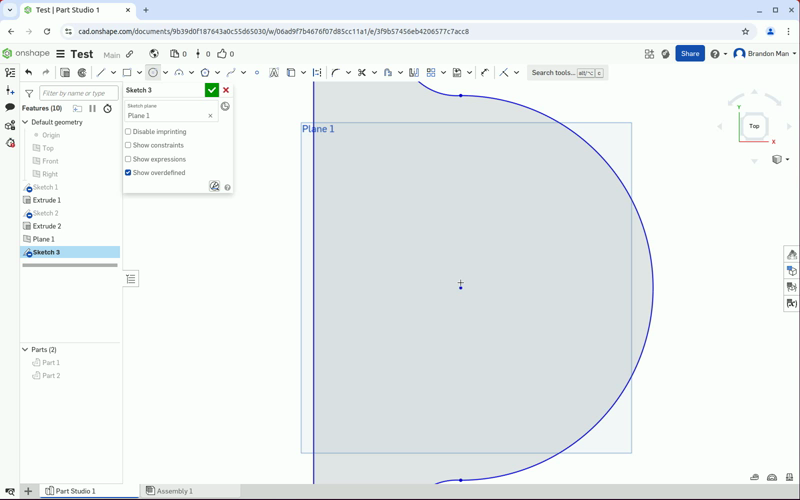
scroll(-6)
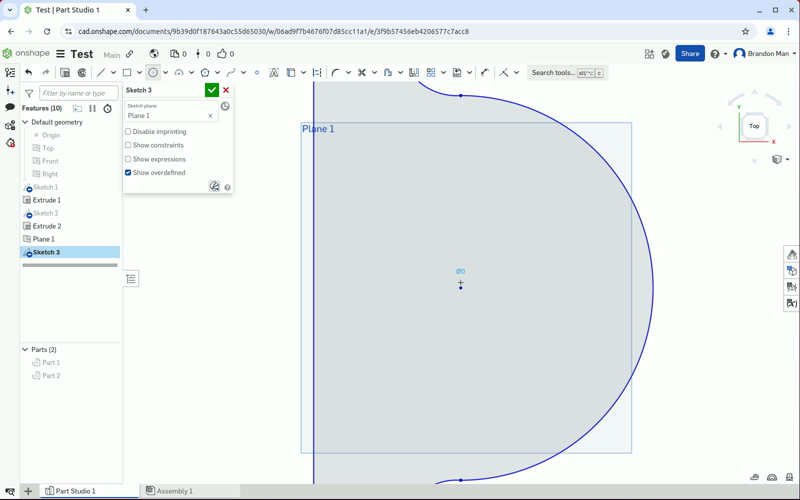
scroll(-6)
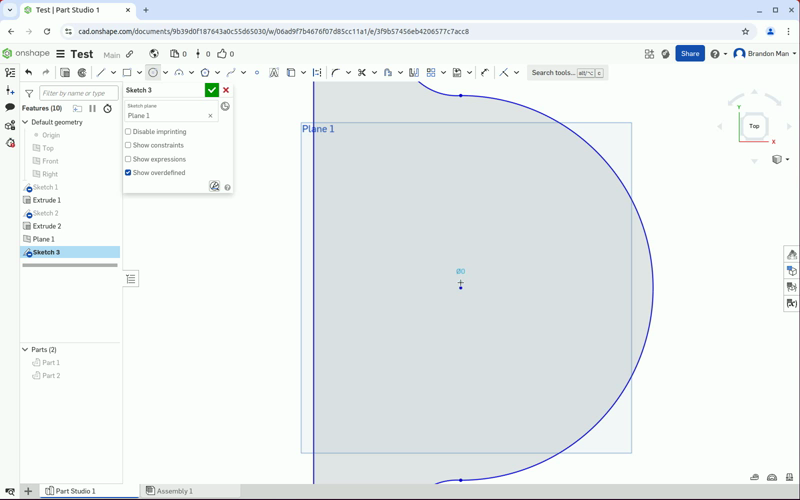
scroll(-6)
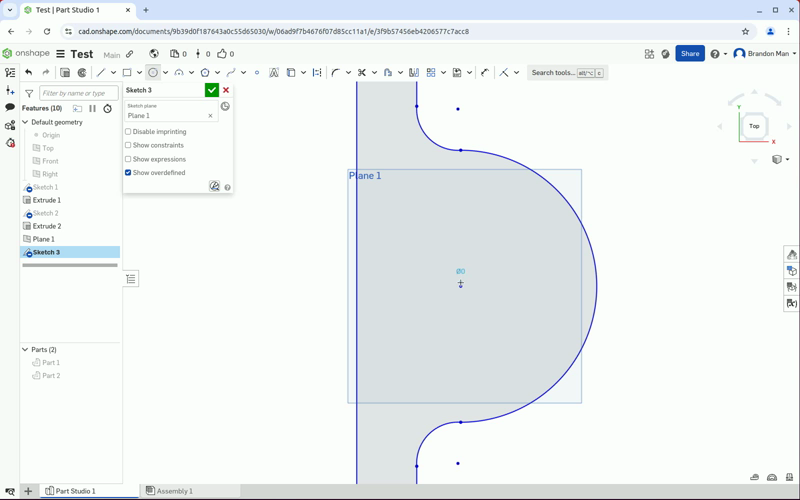
scroll(-6)
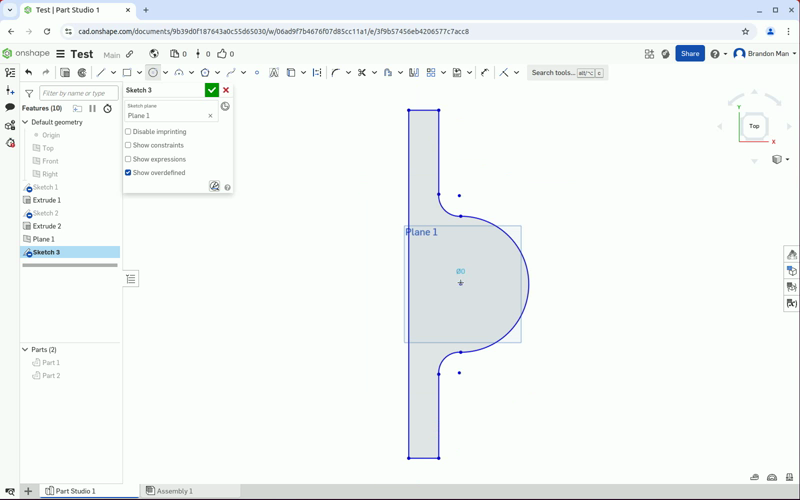
scroll(-6)
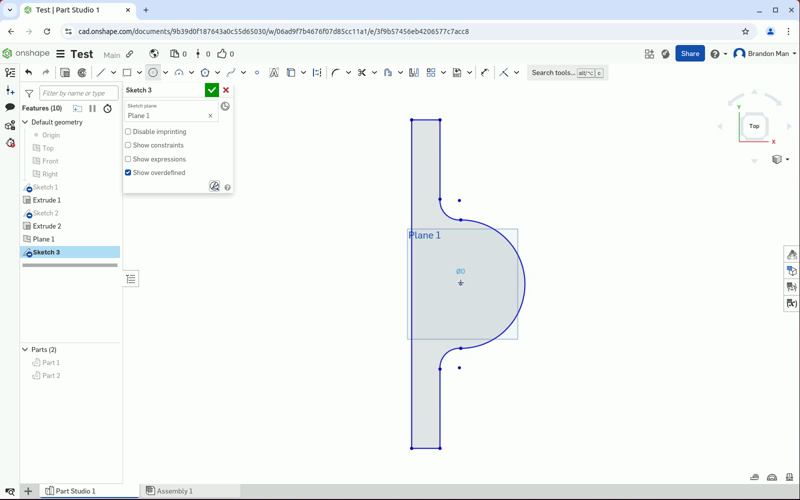
scroll(-6)
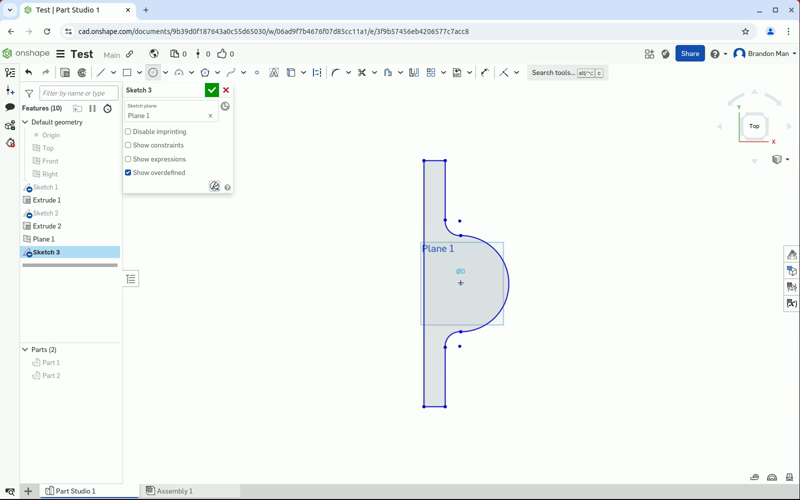
scroll(-6)
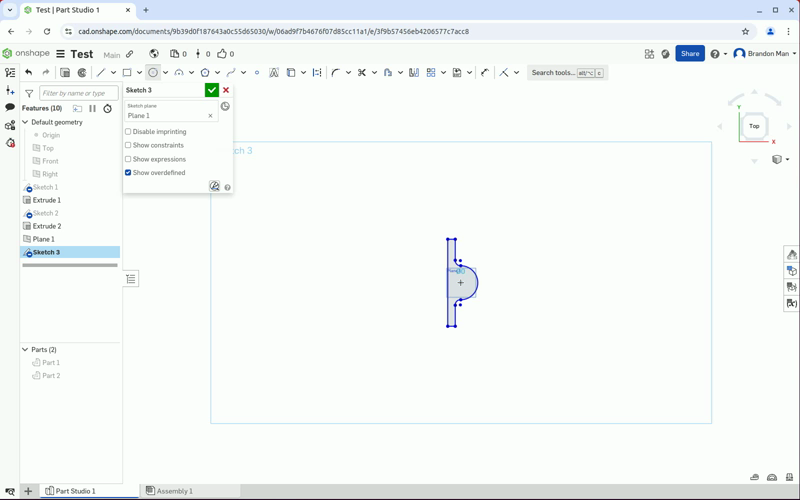
key_up(shift)
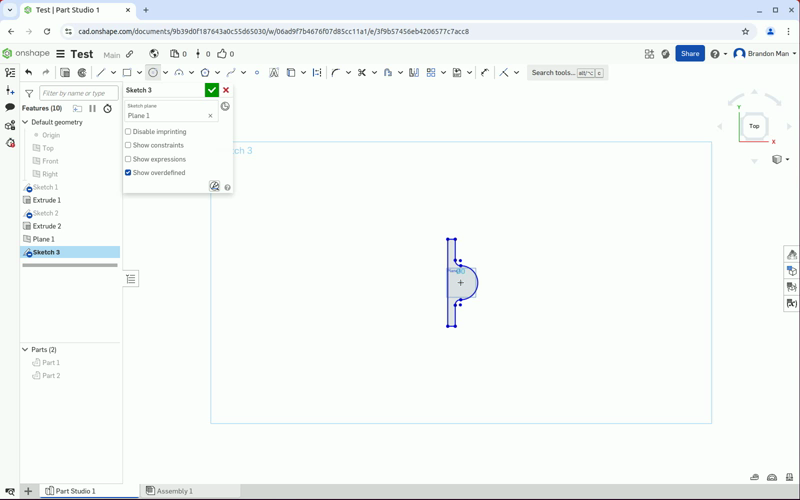
mouse_move(470, 282)
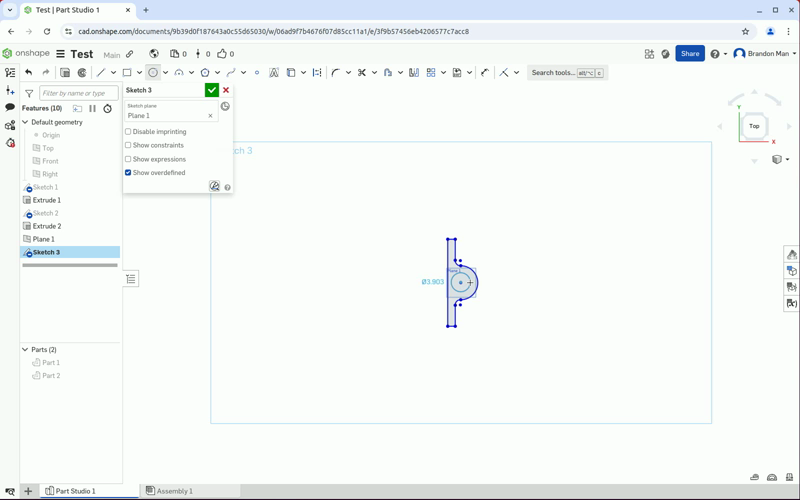
click(470, 282)
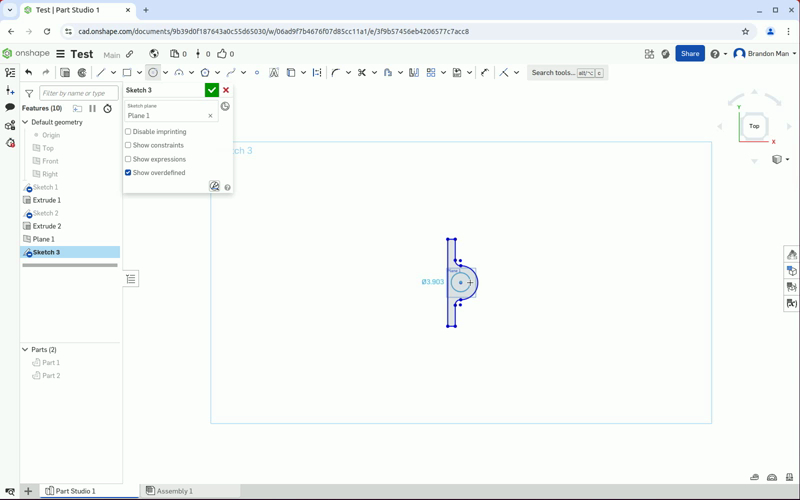
key(esc)
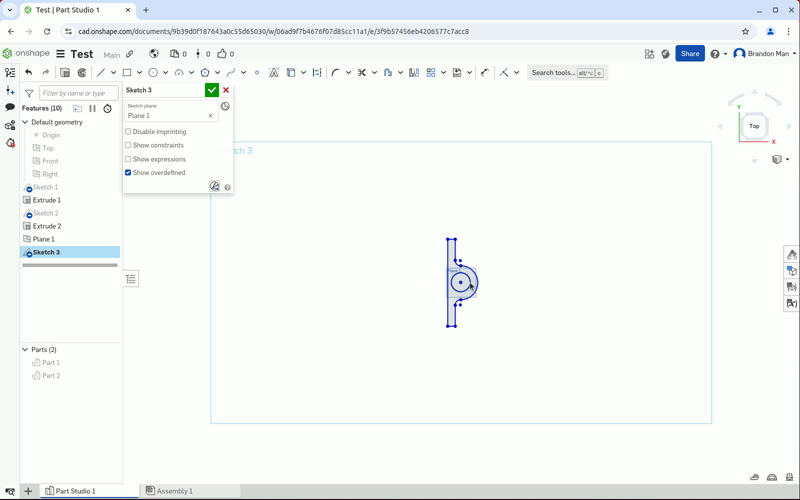
mouse_move(450, 295)
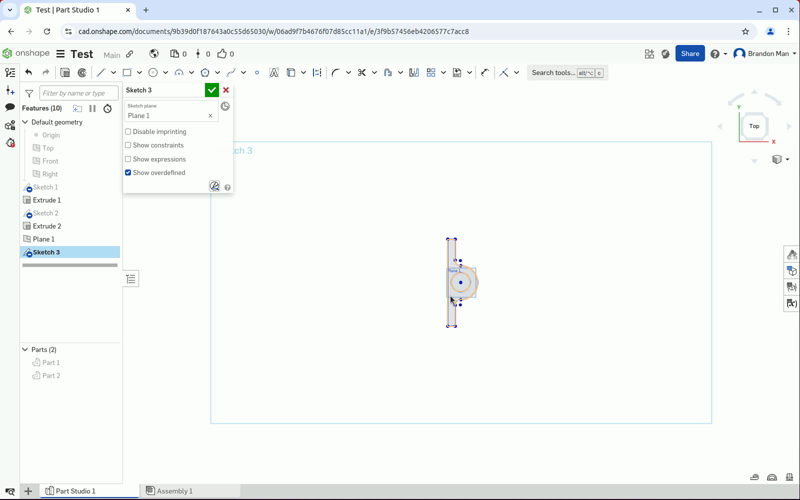
scroll(6)
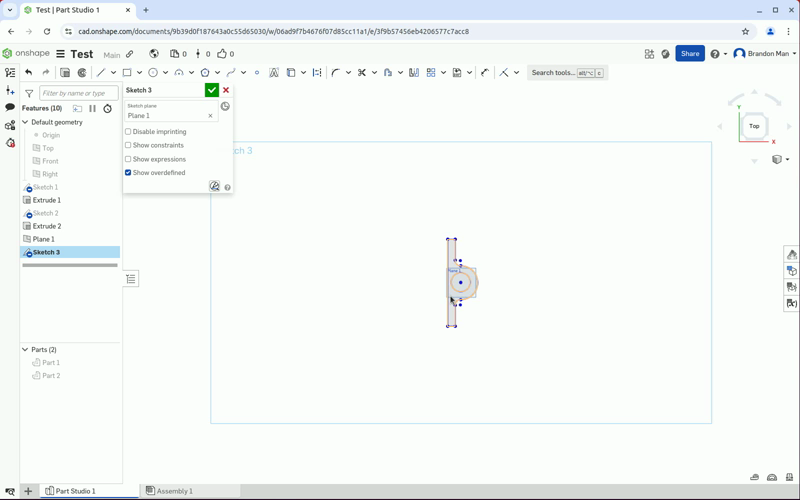
scroll(6)
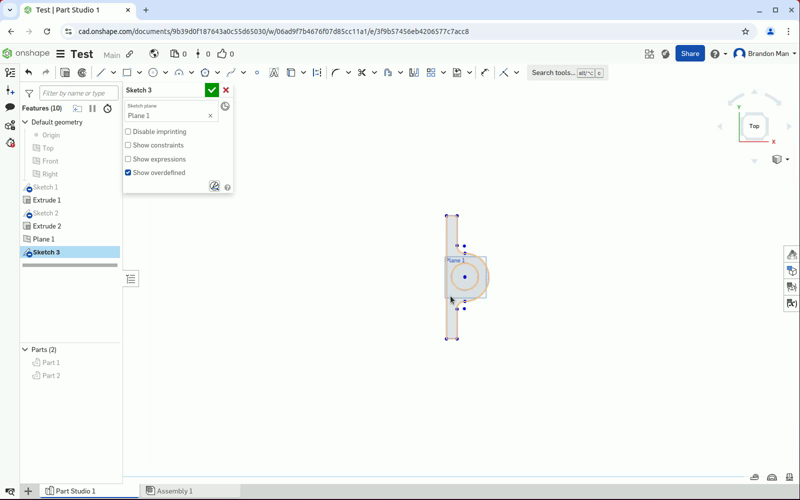
scroll(6)
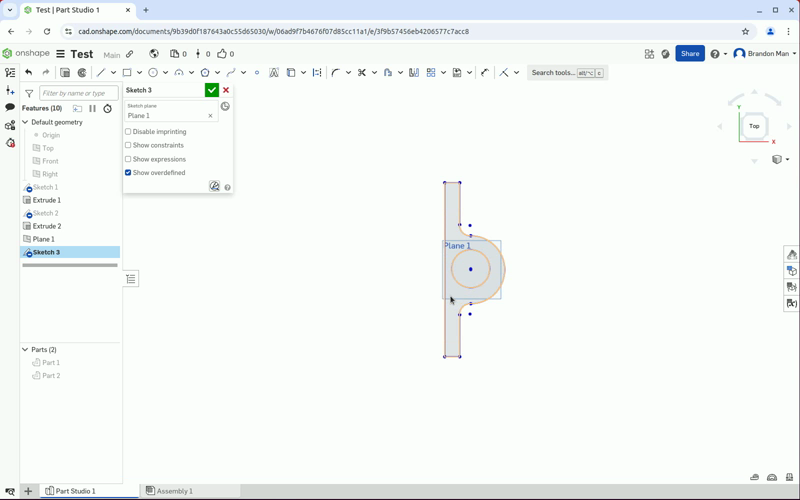
scroll(6)
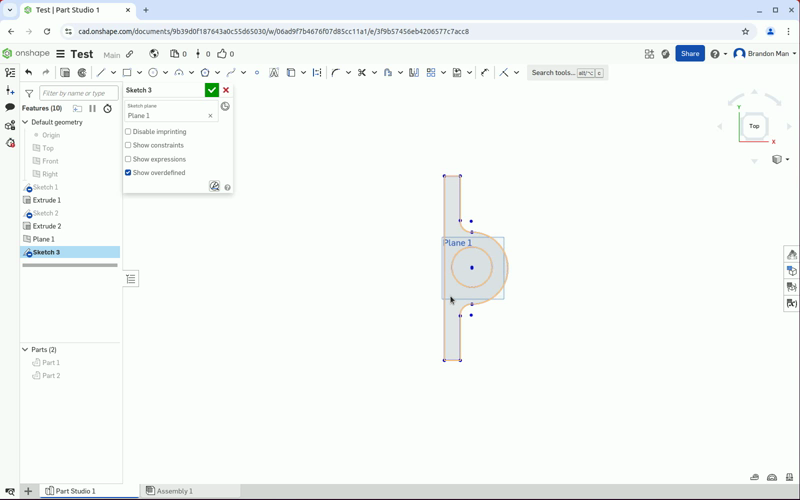
scroll(6)
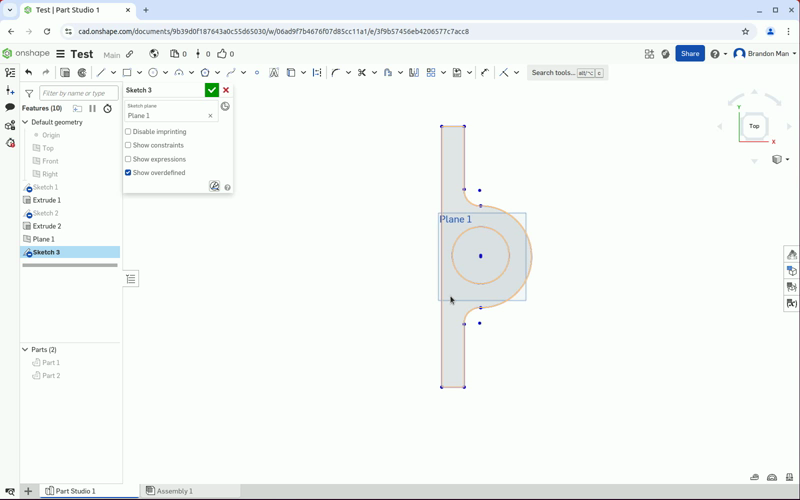
scroll(6)
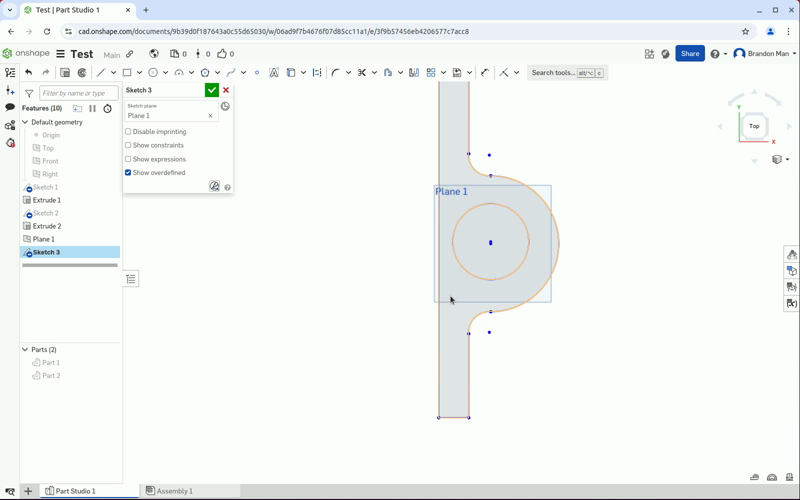
scroll(6)
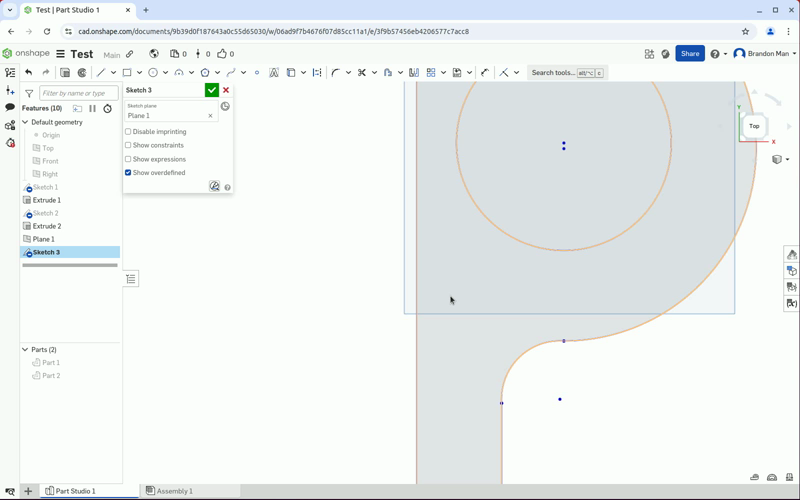
click(450, 295)
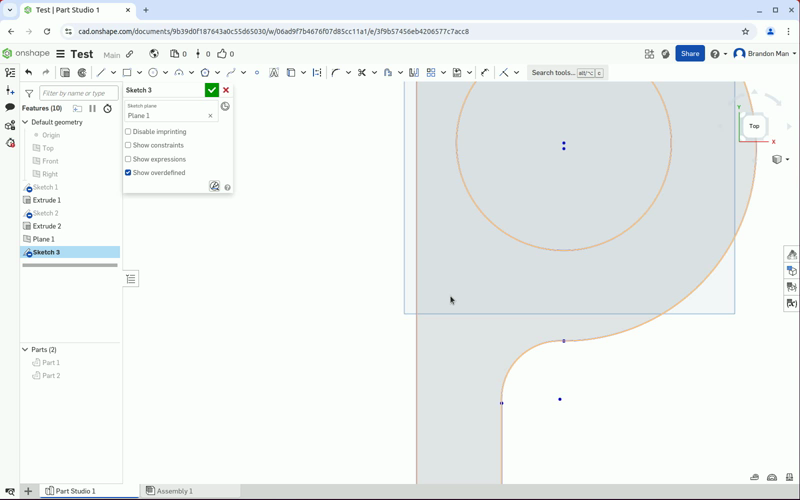
scroll(-6)
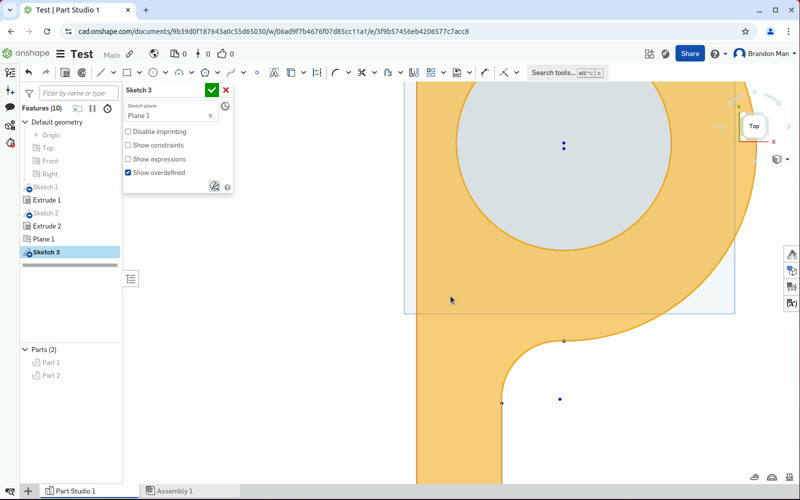
scroll(-6)
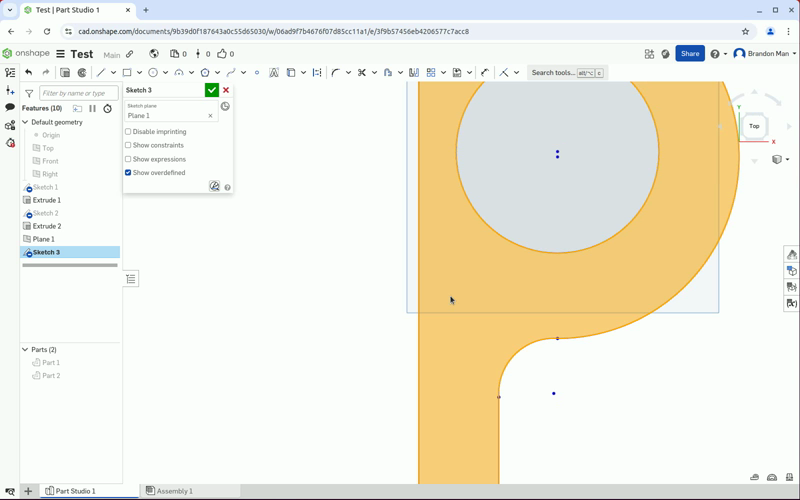
scroll(-6)
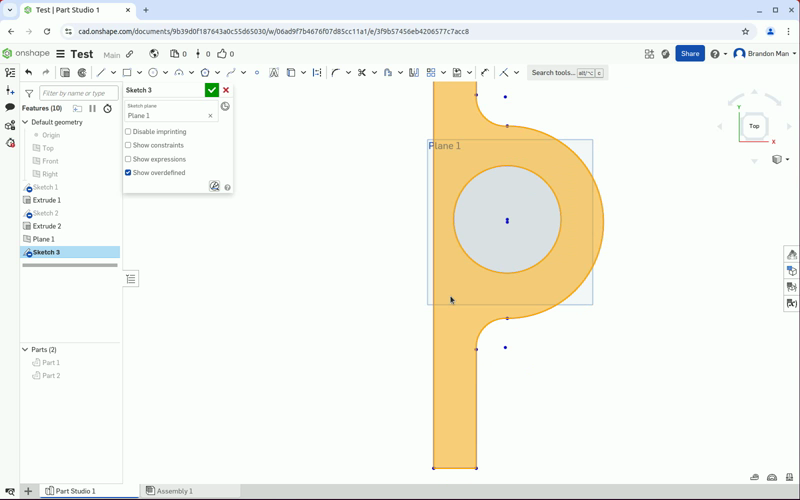
scroll(-6)
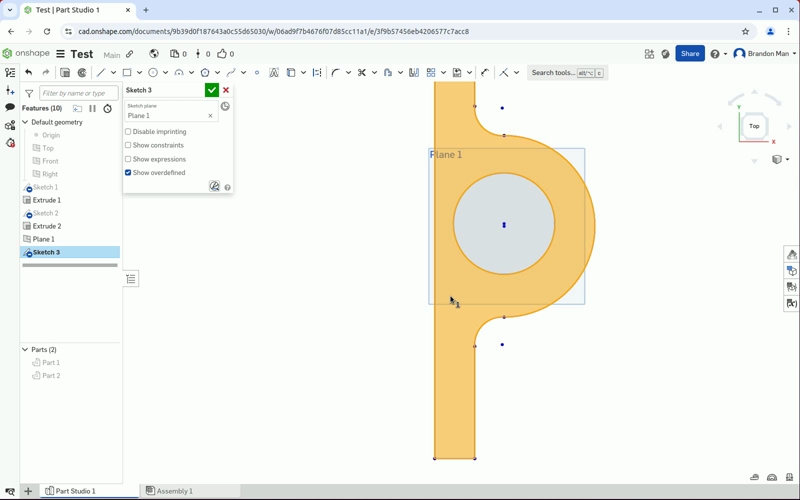
scroll(-6)
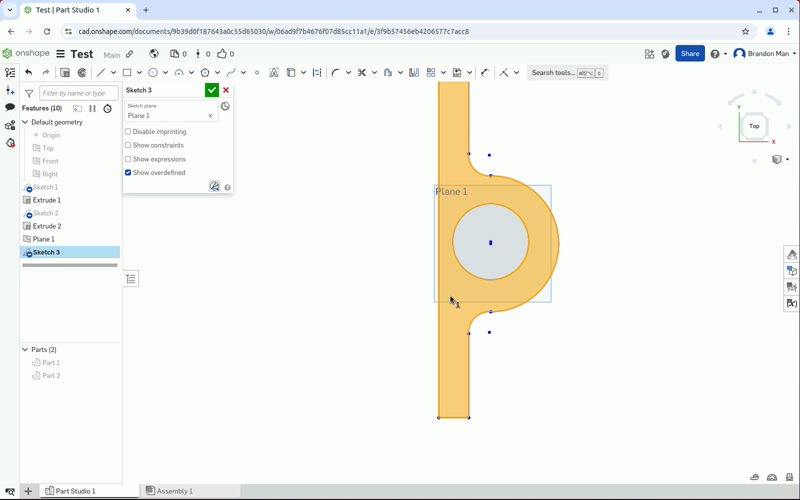
scroll(-6)
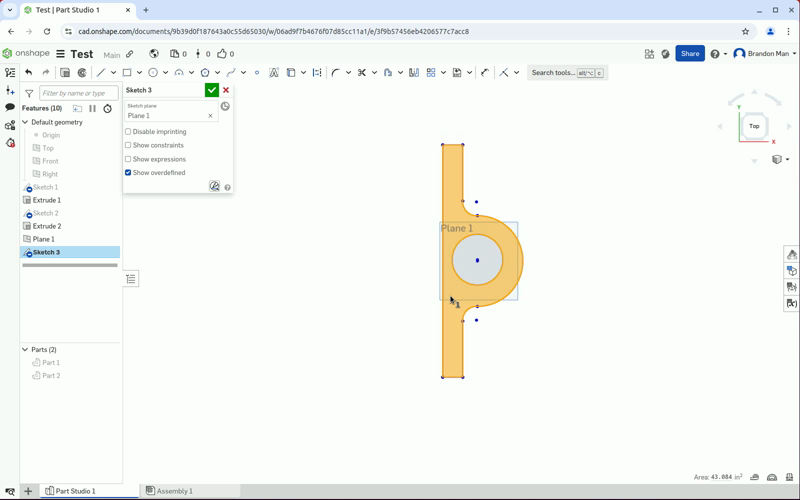
scroll(-6)
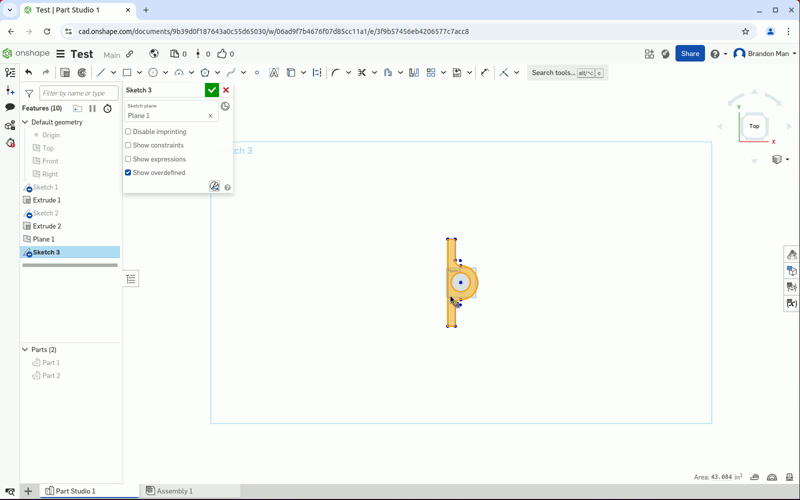
mouse_move(73, 352)
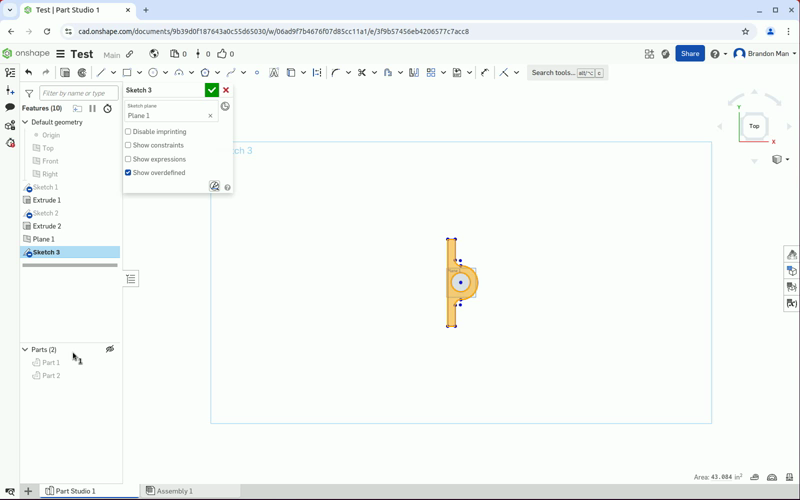
key(shift+y)
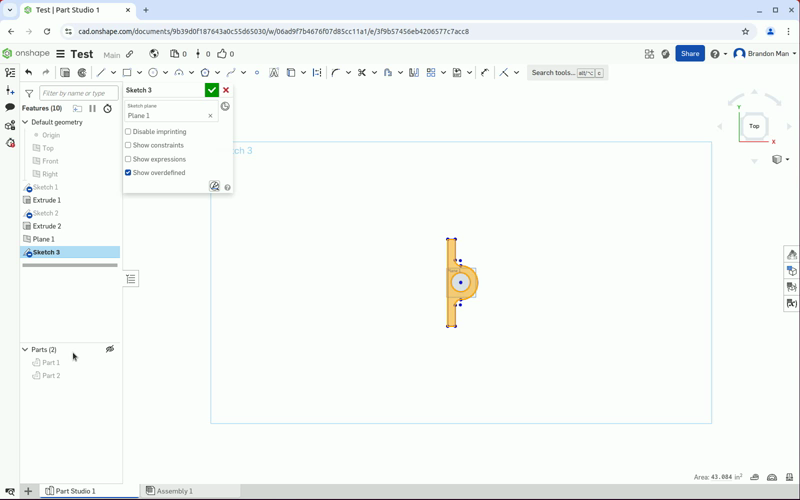
key(shift+e)
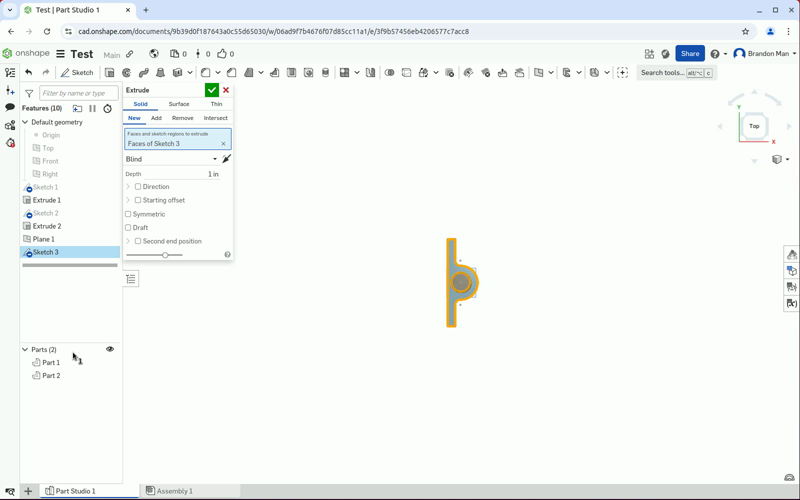
mouse_move(143, 106)
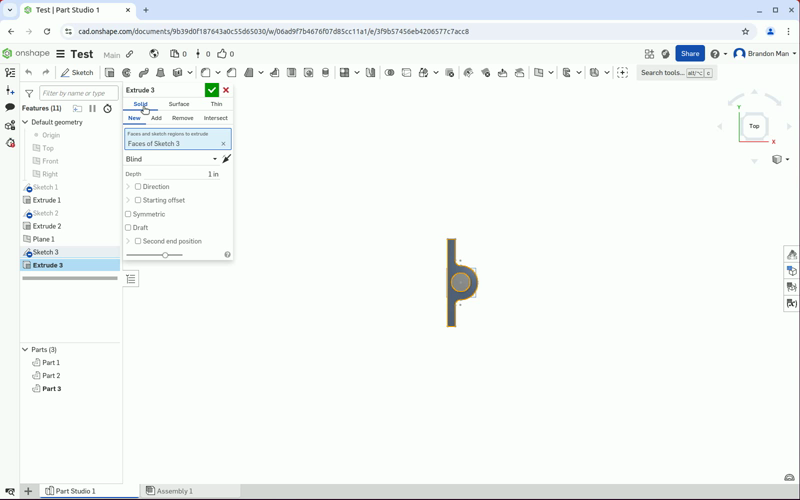
click(143, 106)
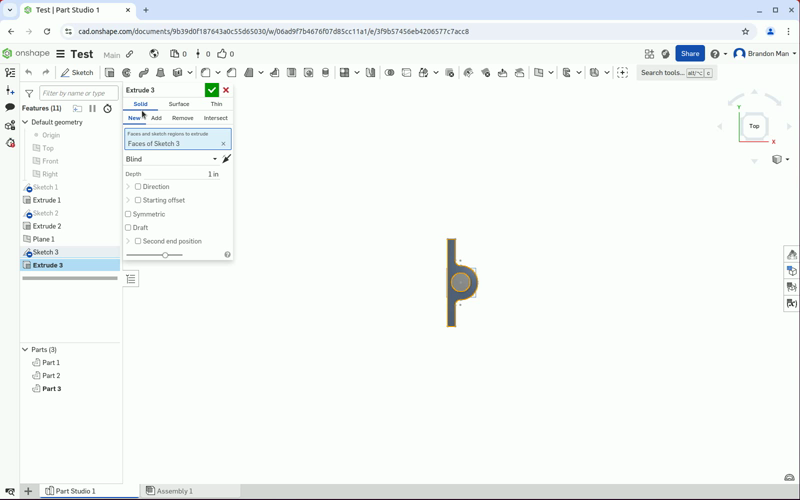
mouse_move(137, 120)
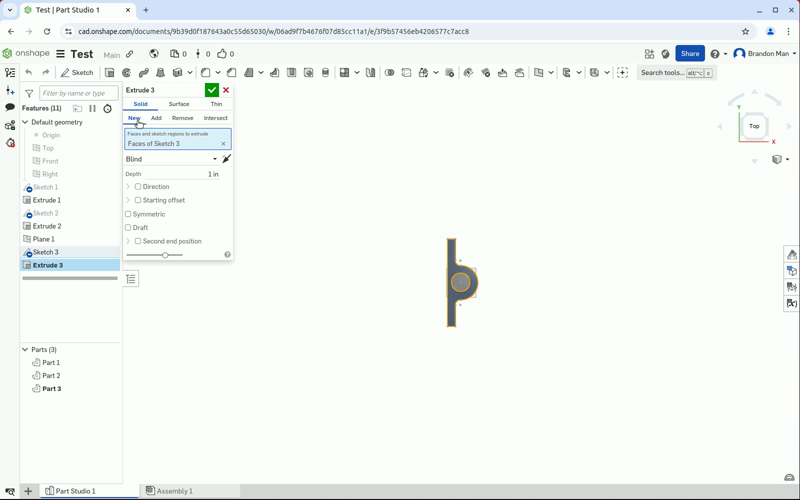
click(137, 120)
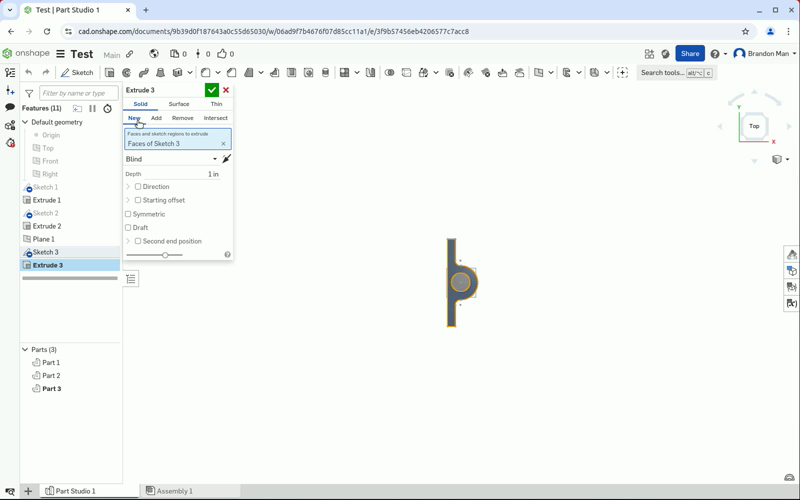
key(tab, 4)
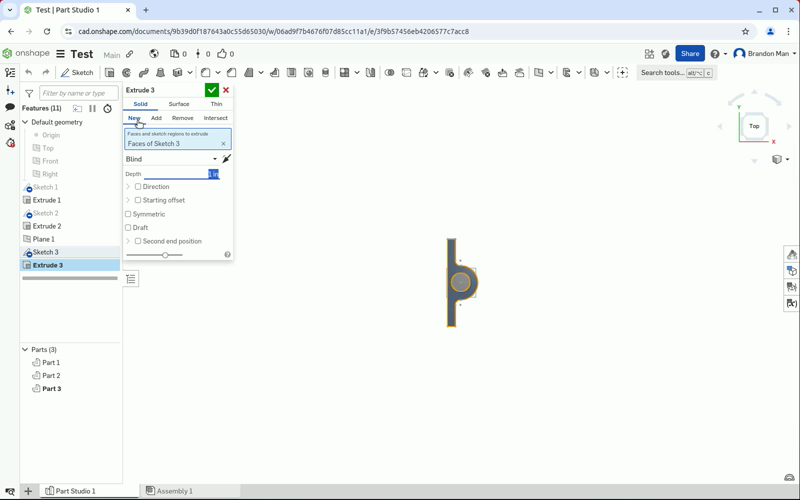
text(22.386)
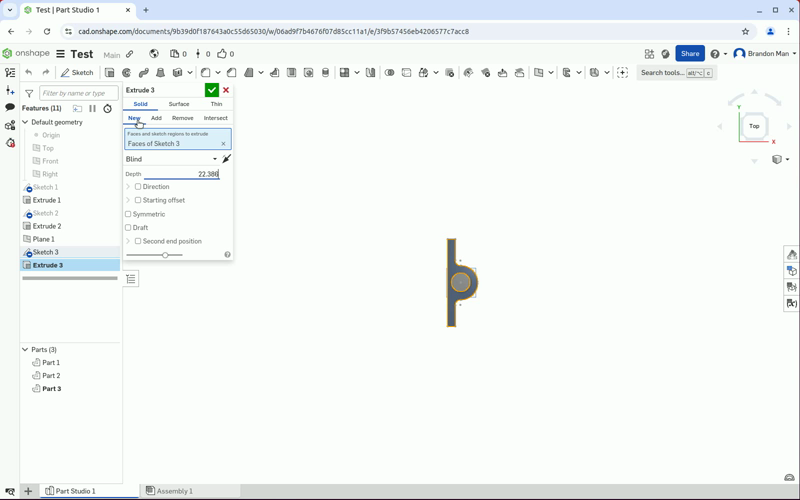
key(enter)
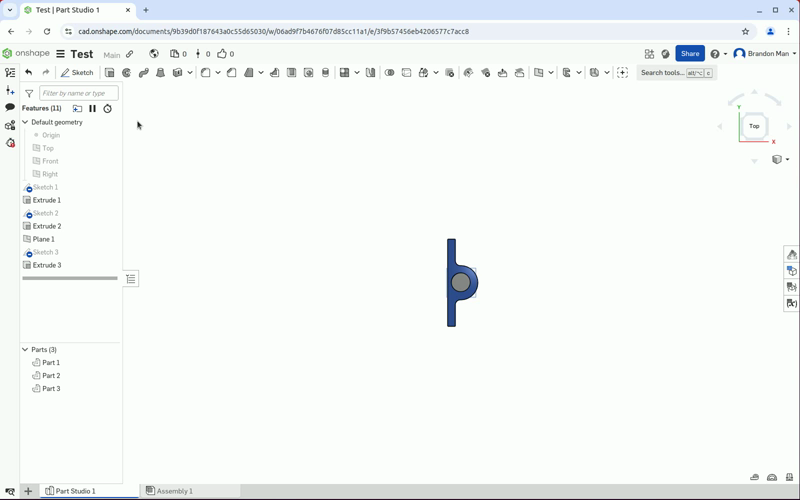
key(shift+h)
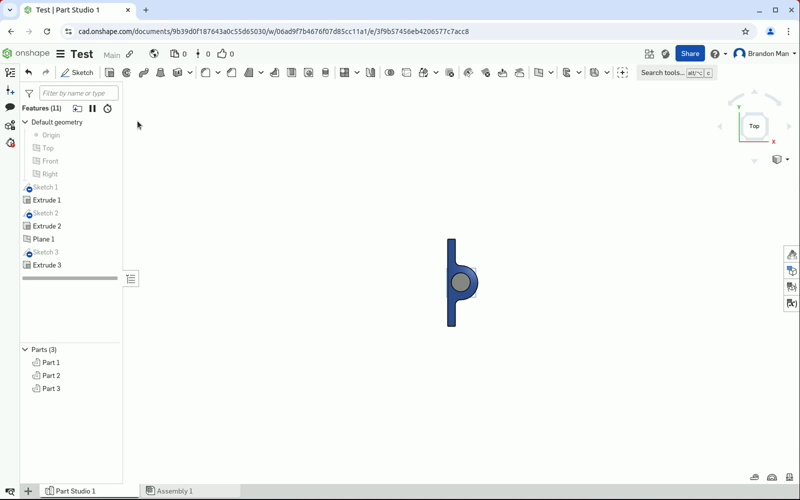
key(shift+h)
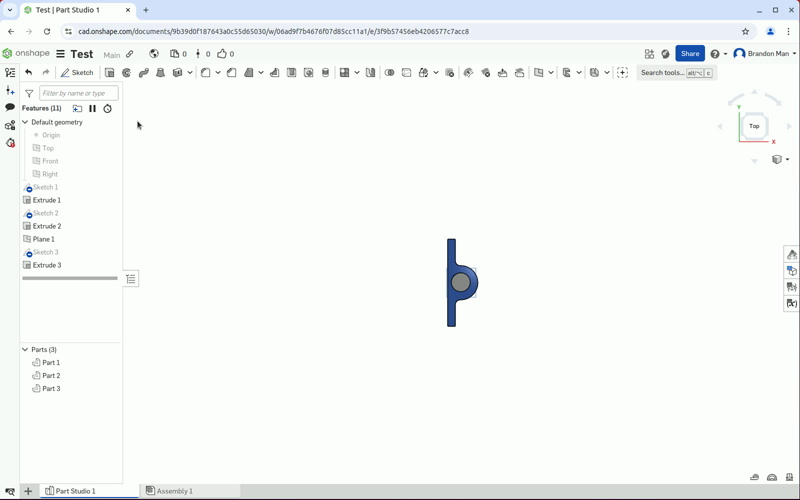
mouse_move(73, 189)
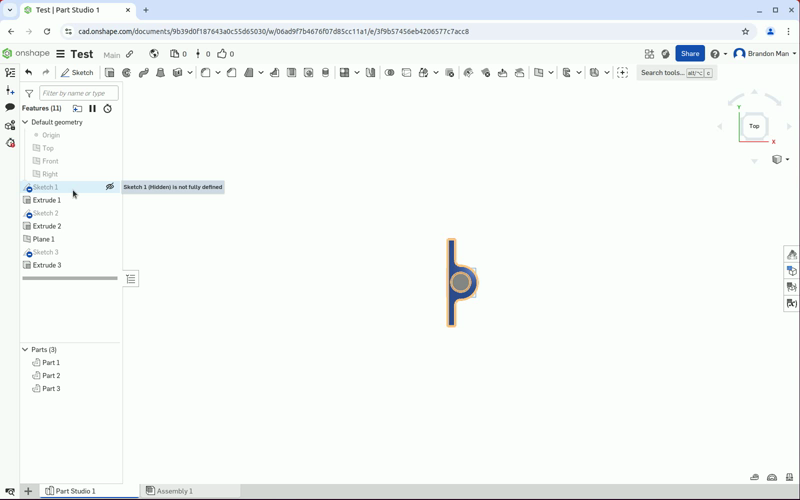
click(73, 189)
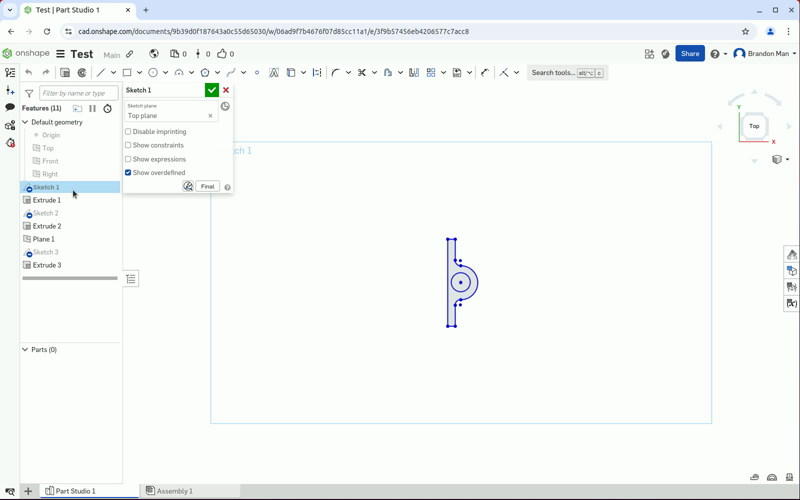
mouse_move(229, 92)
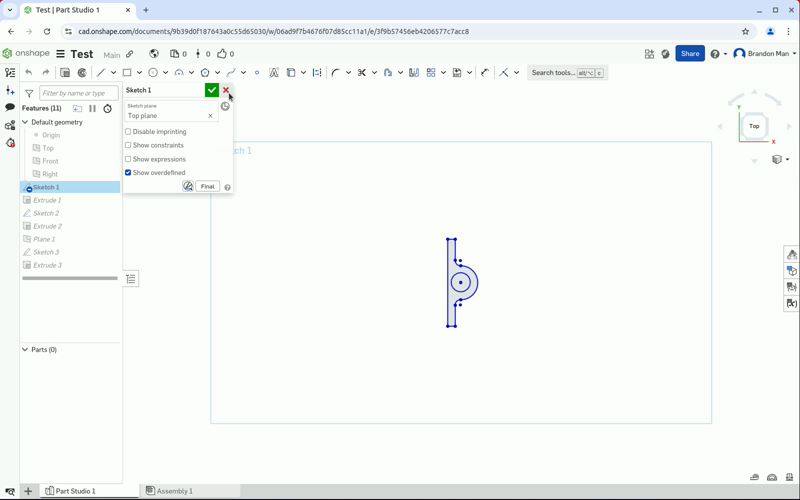
click(229, 92)
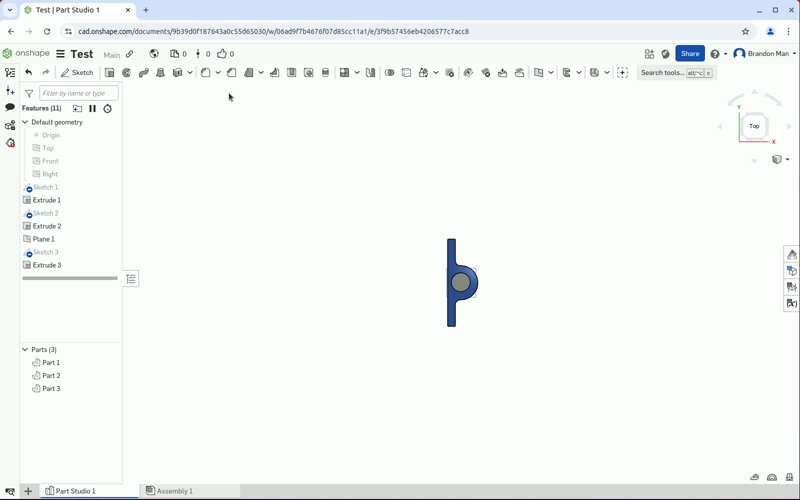
mouse_move(73, 352)
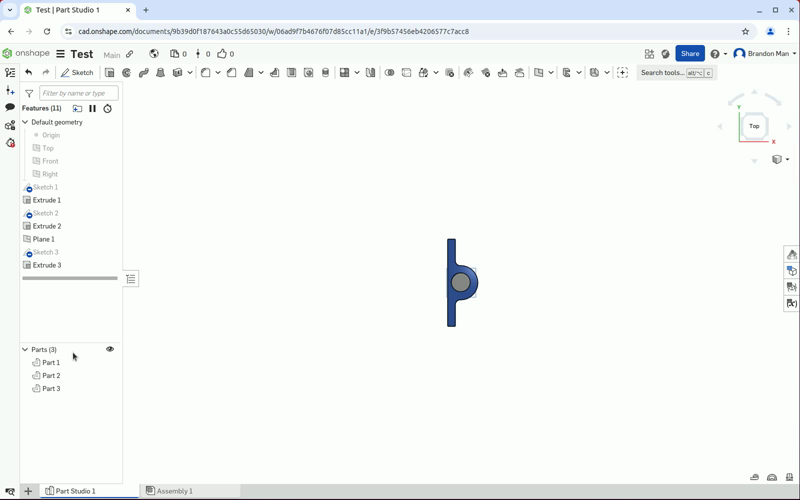
key(y)
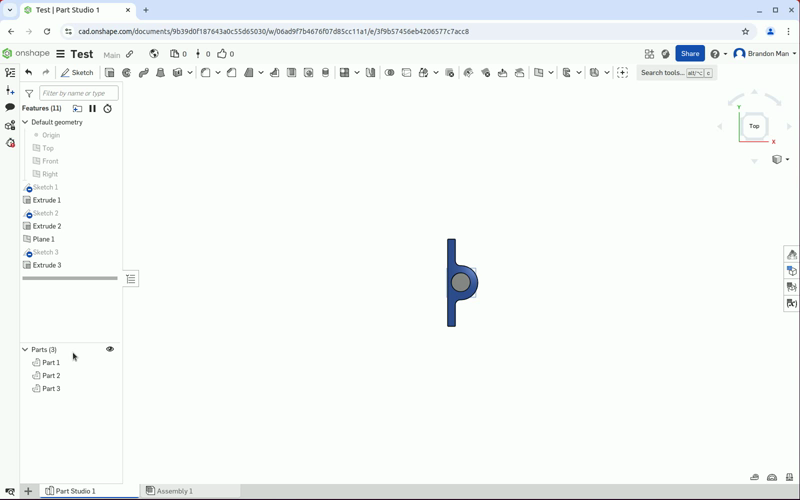
key(shift+p)
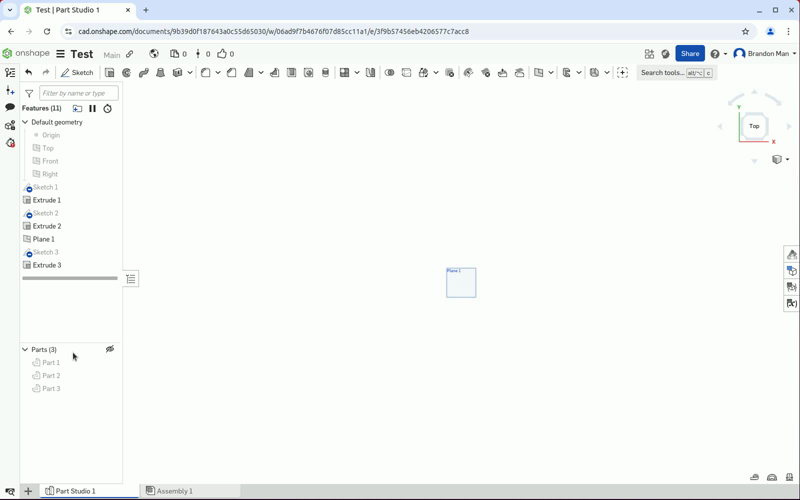
key(space)
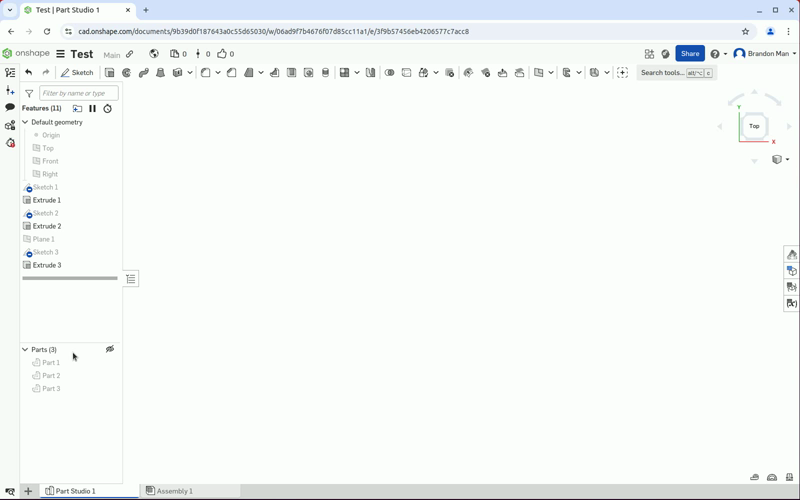
key_down(shift)
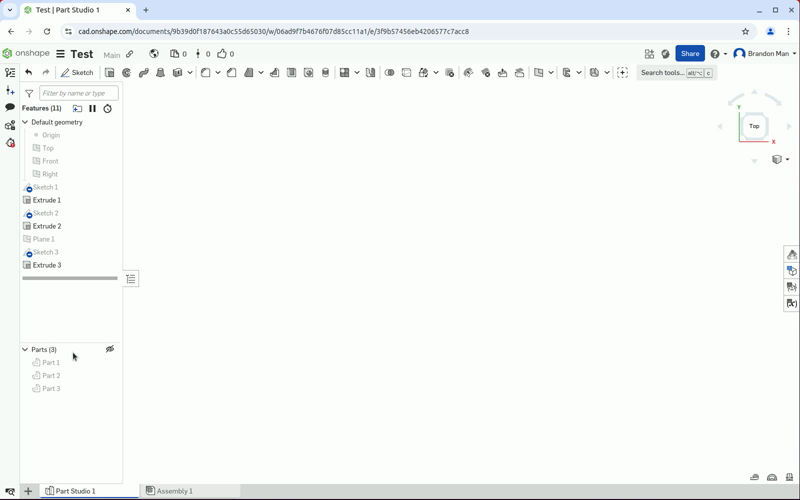
key(up)
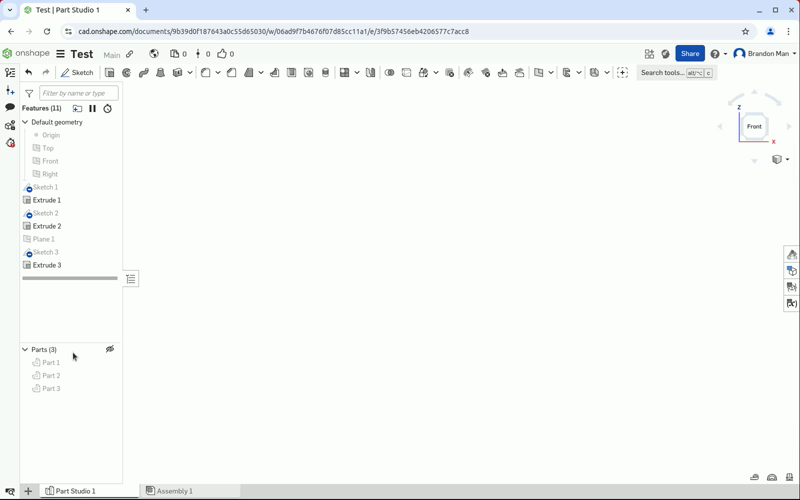
key_up(shift)
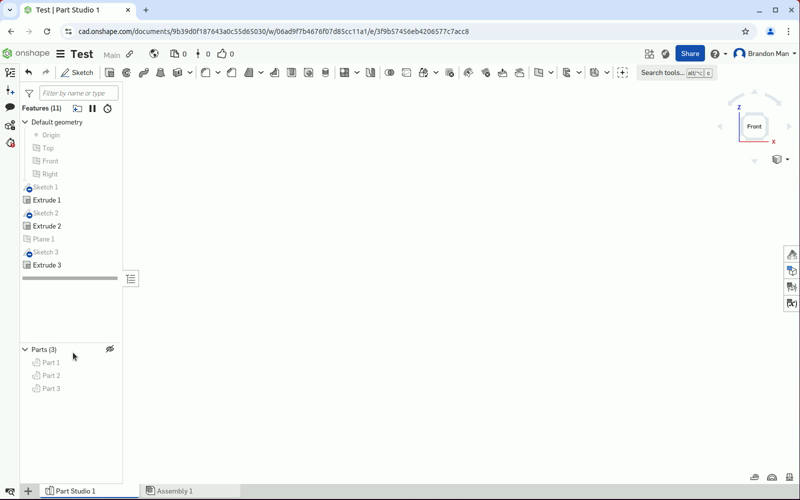
key(space)
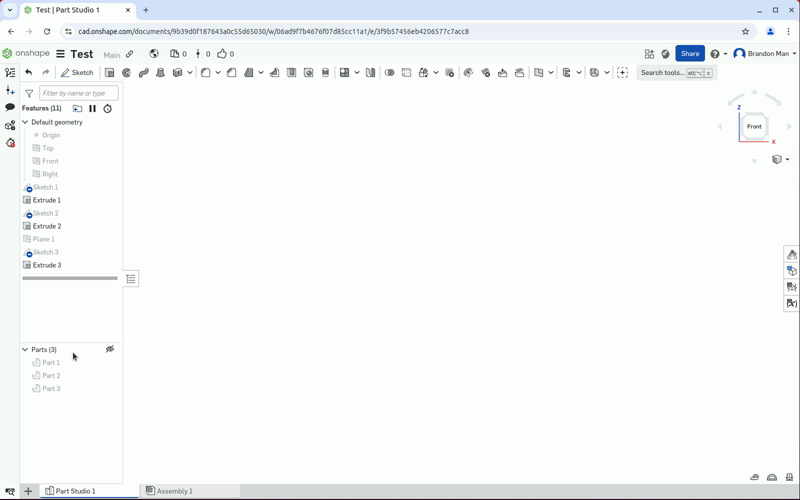
key_down(shift)
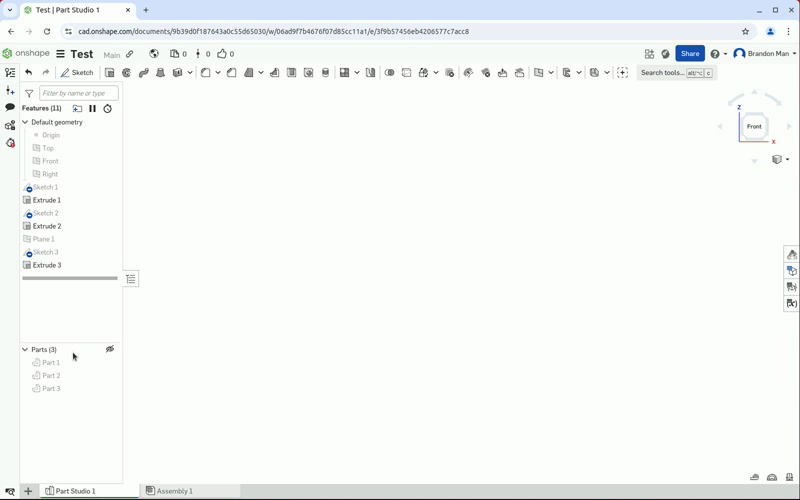
key(left)
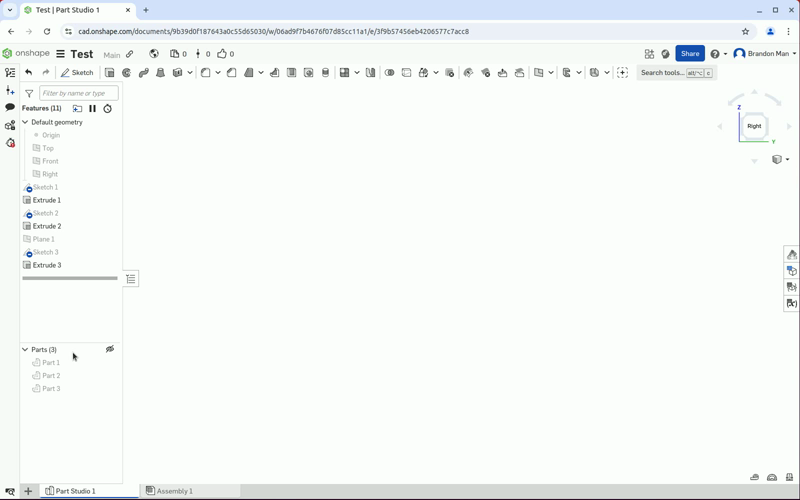
key_up(shift)
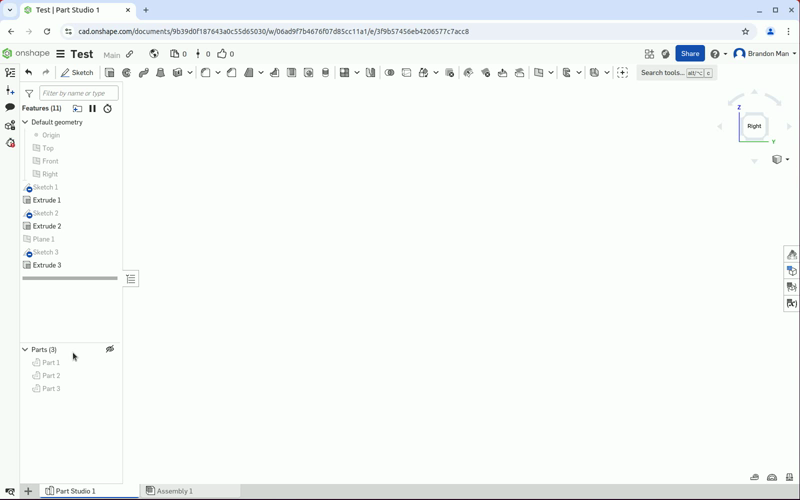
mouse_move(73, 352)
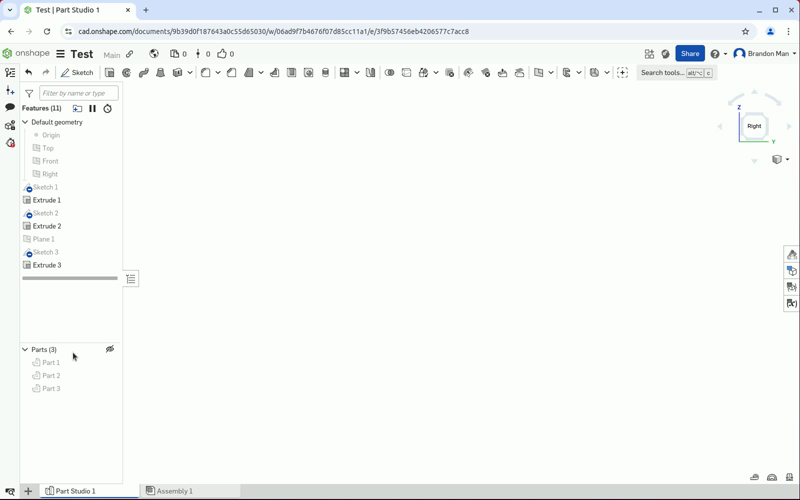
key(shift+y)
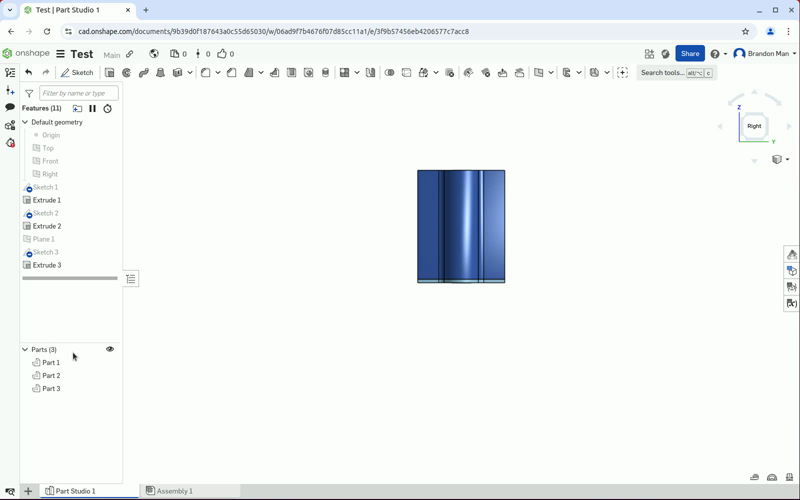
mouse_move(541, 75)
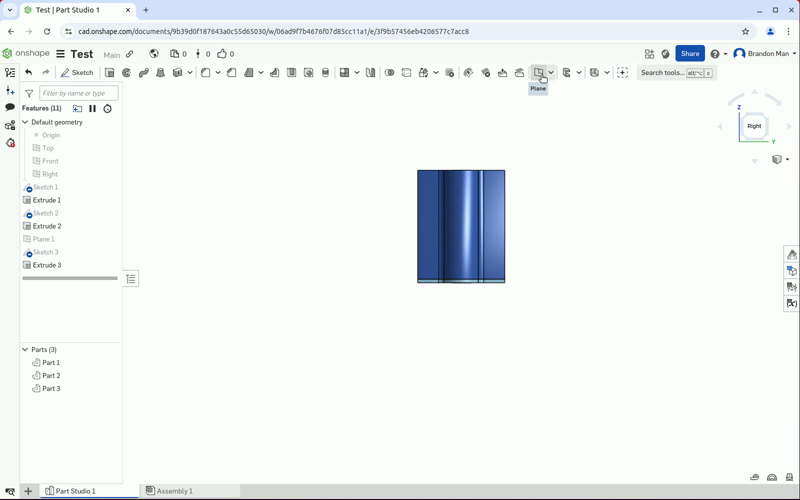
click(541, 75)
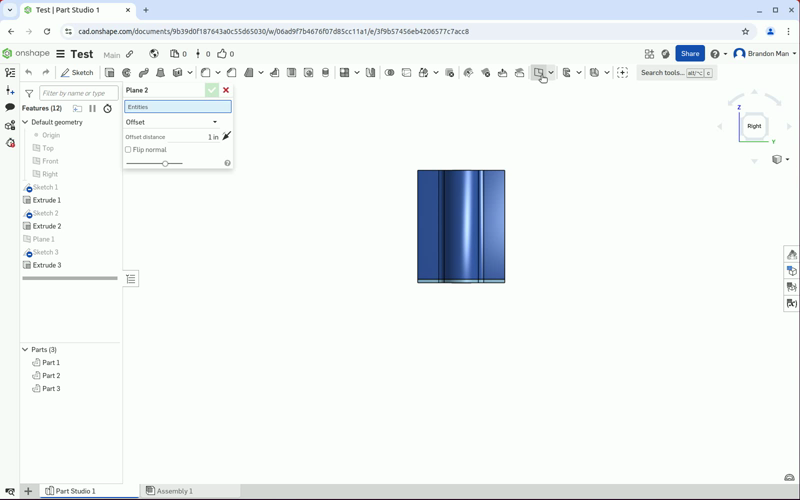
mouse_move(73, 176)
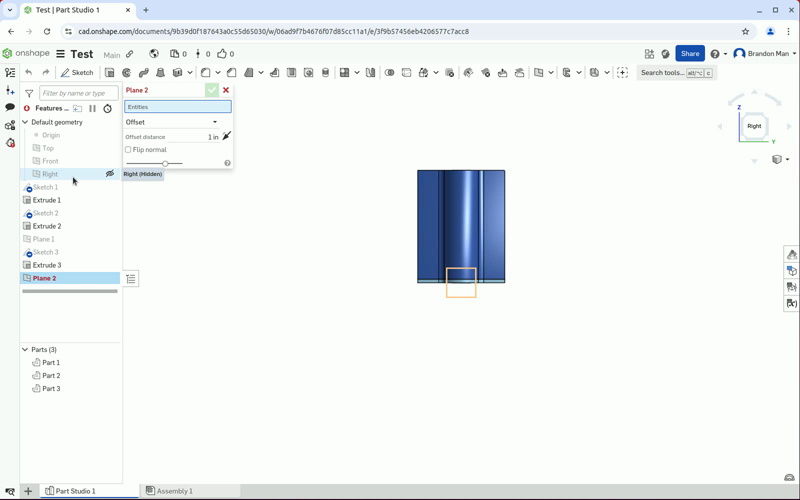
click(73, 176)
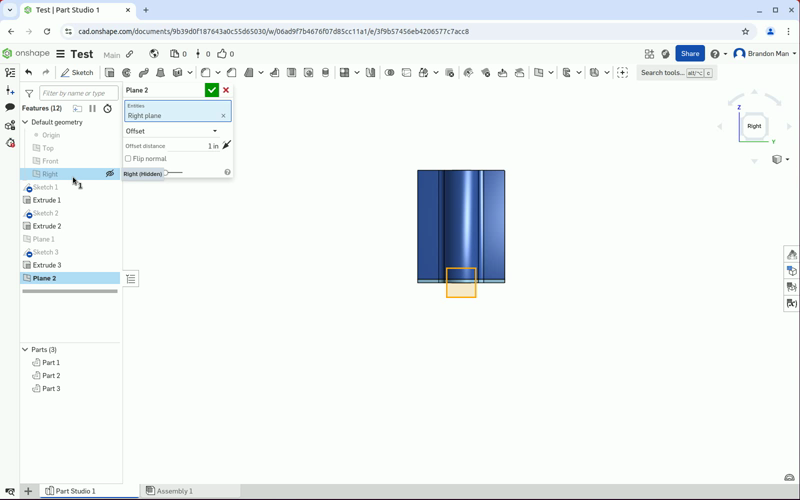
key(tab, 2)
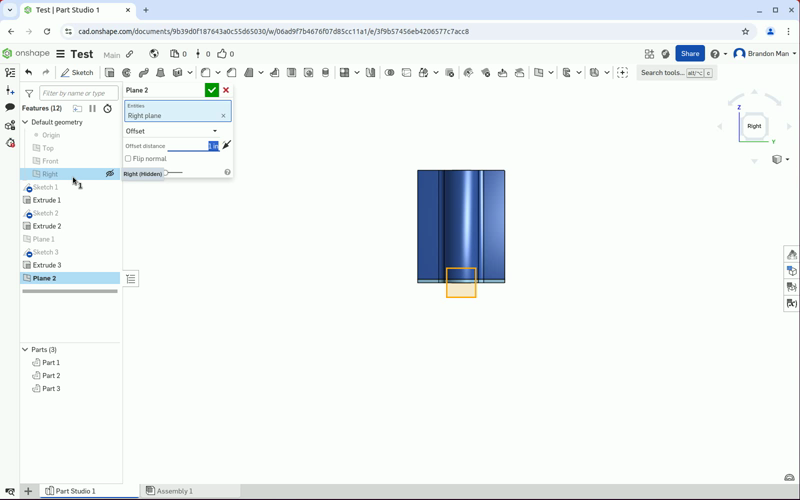
text(2.65)
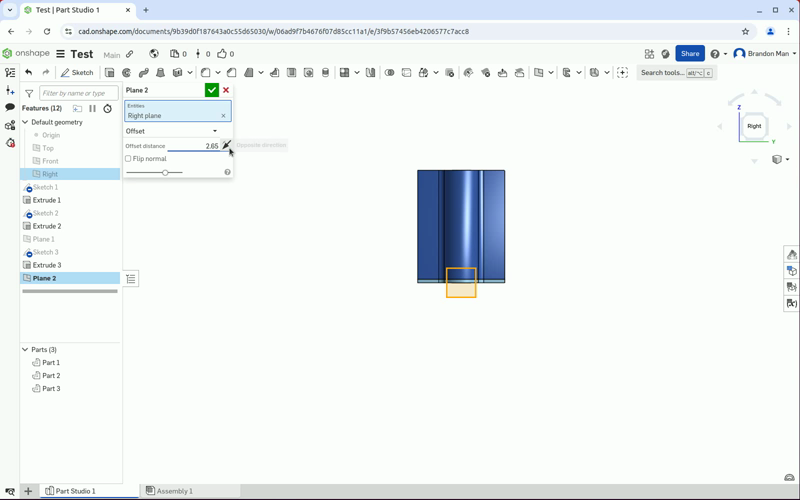
mouse_move(229, 147)
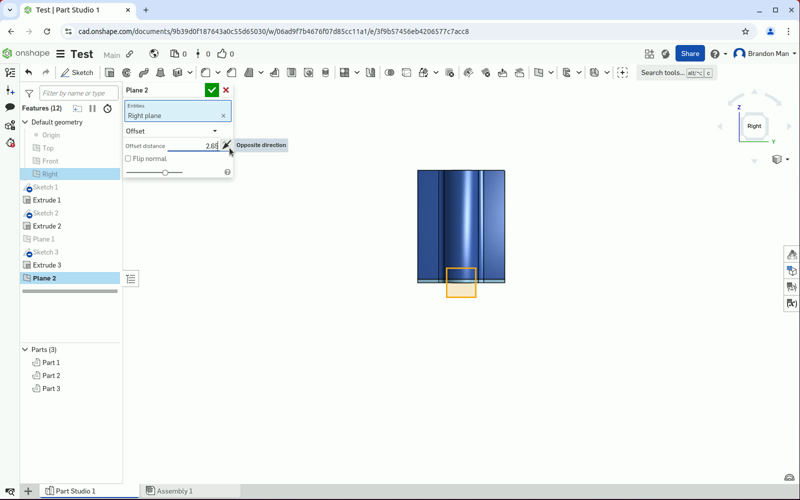
click(229, 147)
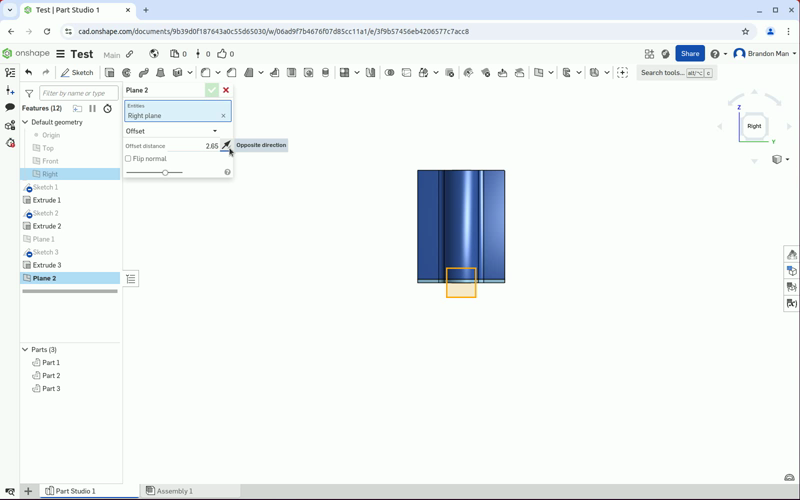
key(enter, 2)
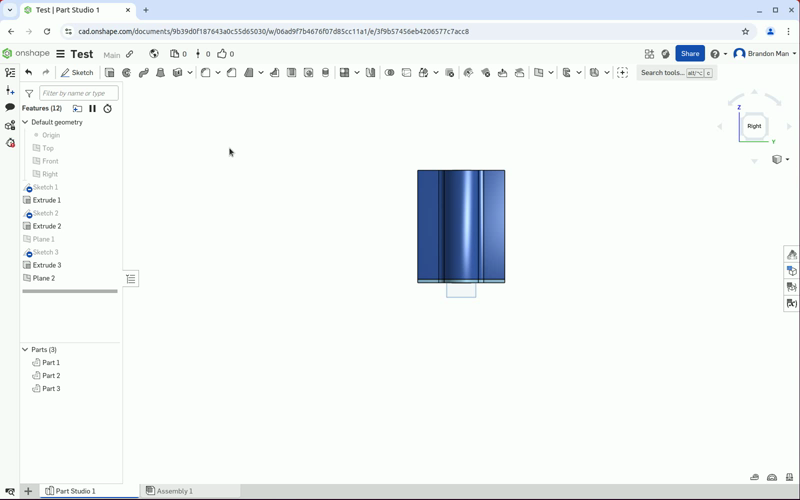
key(shift+s)
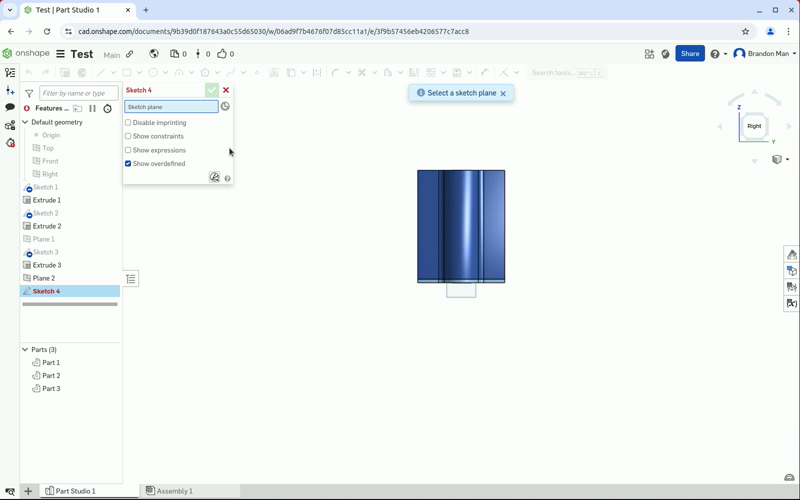
mouse_move(73, 280)
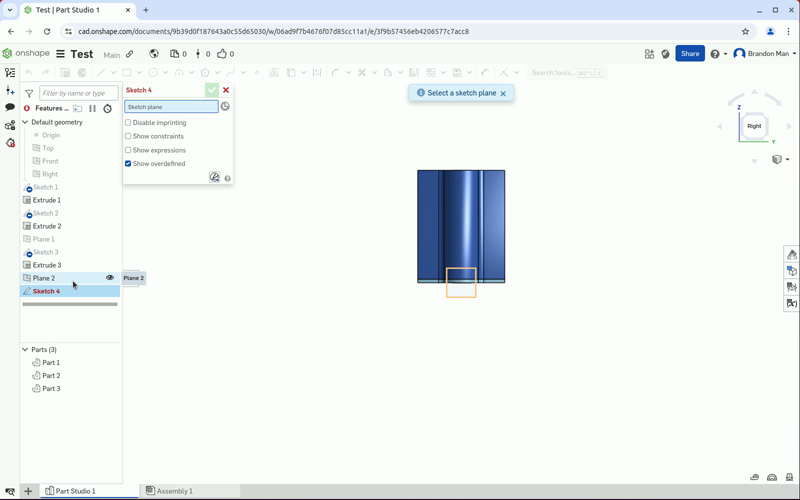
click(73, 280)
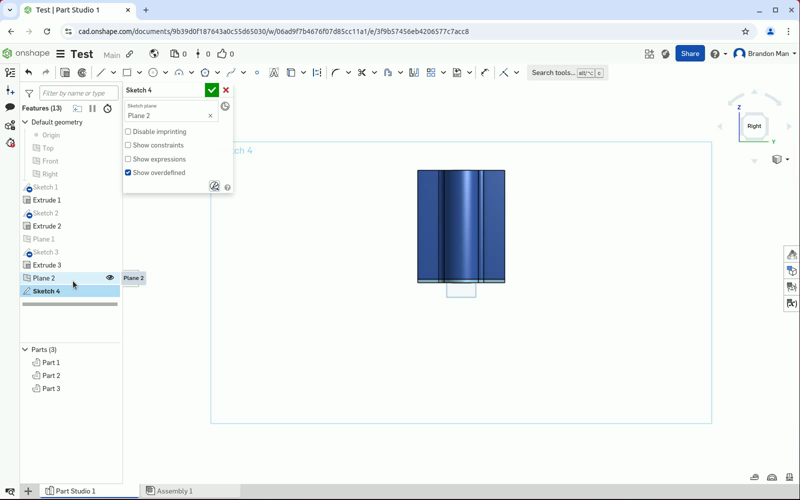
mouse_move(73, 352)
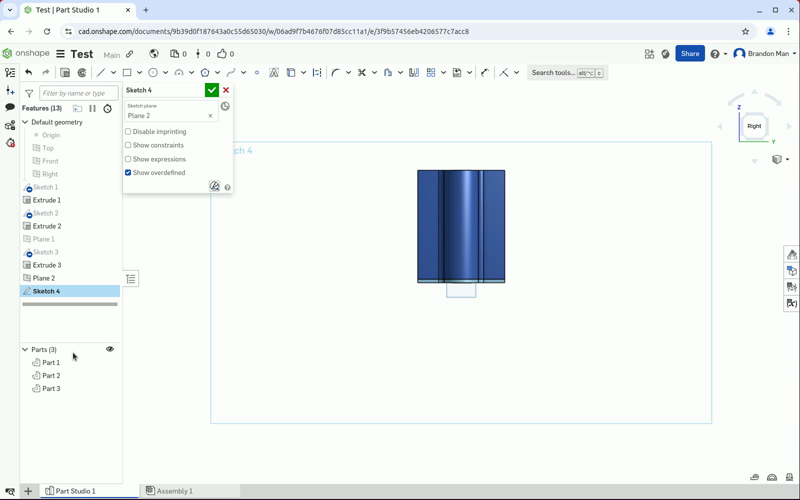
key(y)
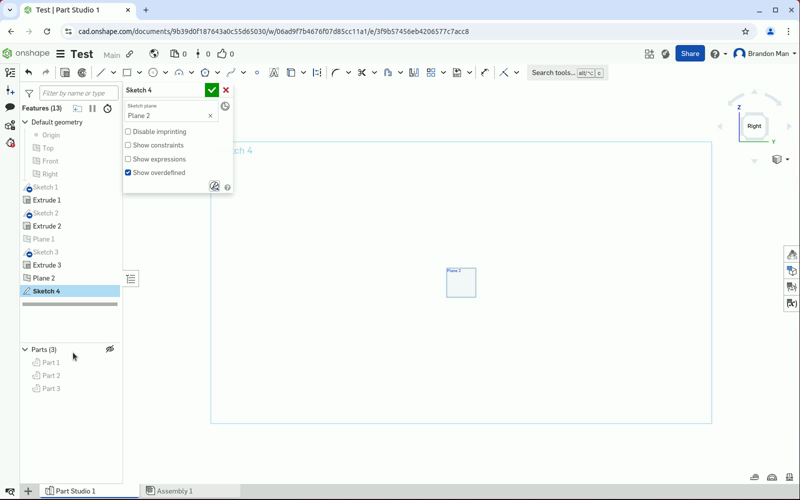
key(c)
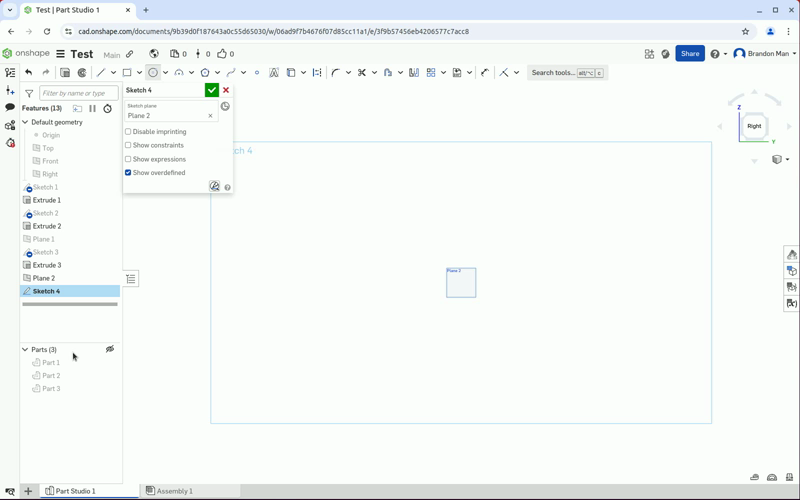
key_down(shift)
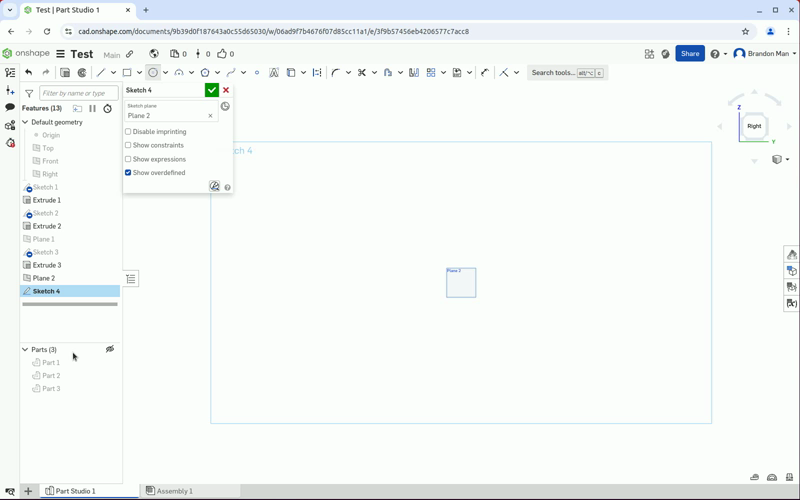
mouse_move(428, 183)
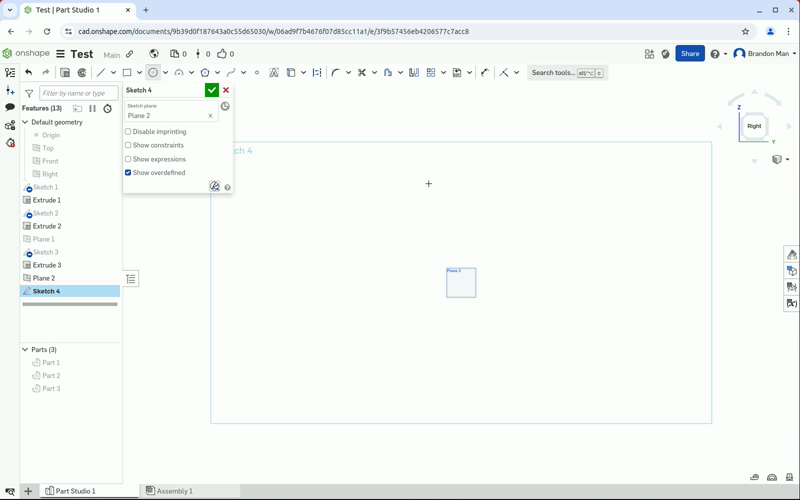
click(428, 183)
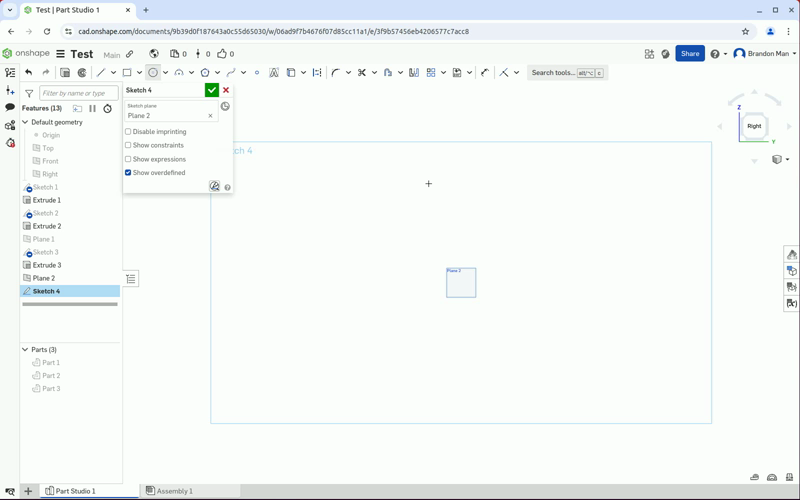
key_up(shift)
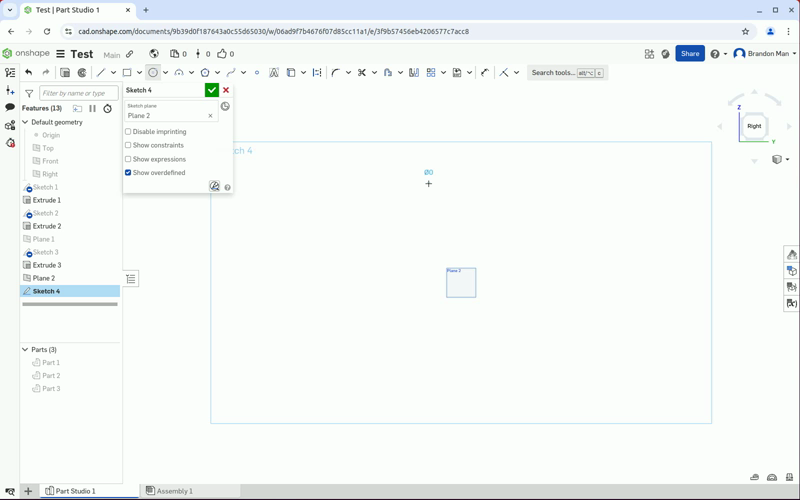
mouse_move(434, 183)
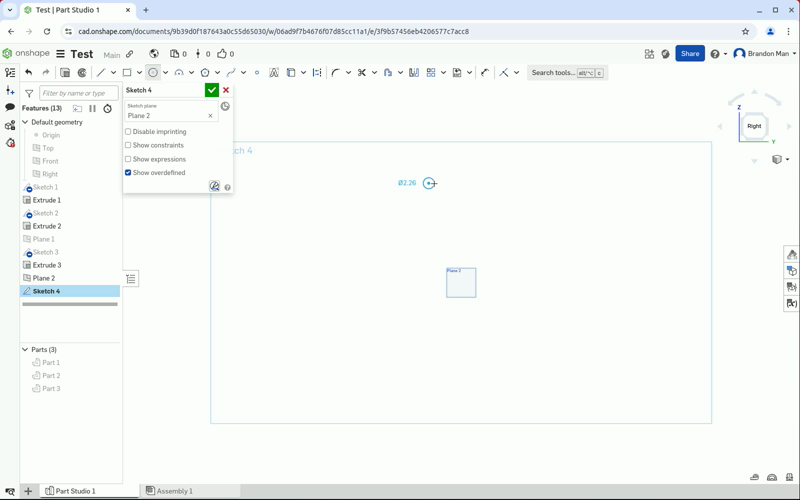
click(434, 183)
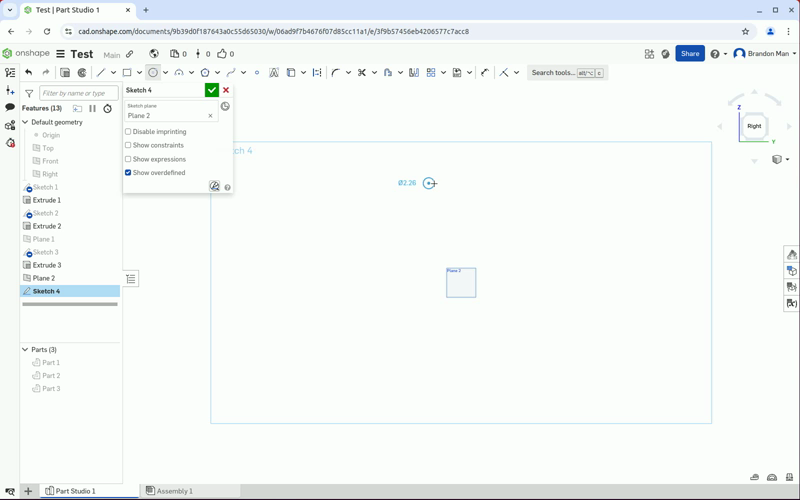
key(esc)
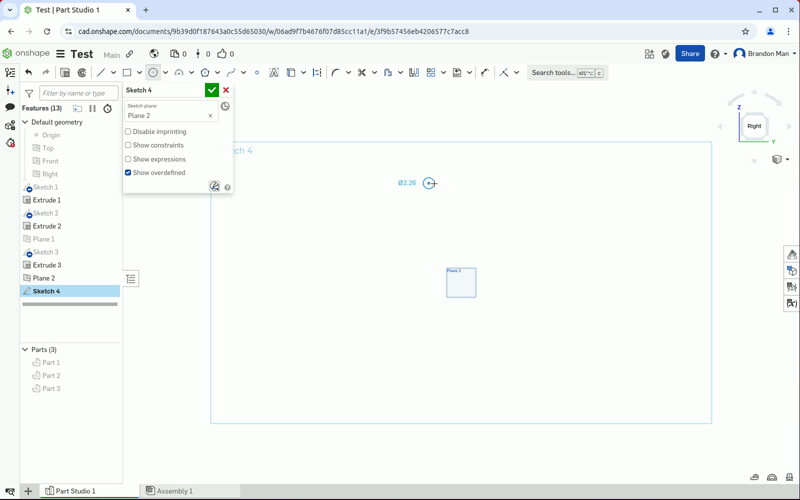
mouse_move(424, 182)
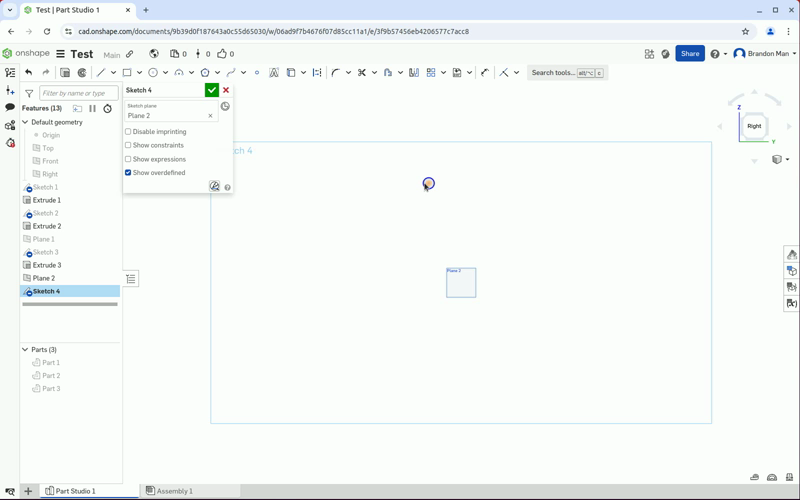
scroll(6)
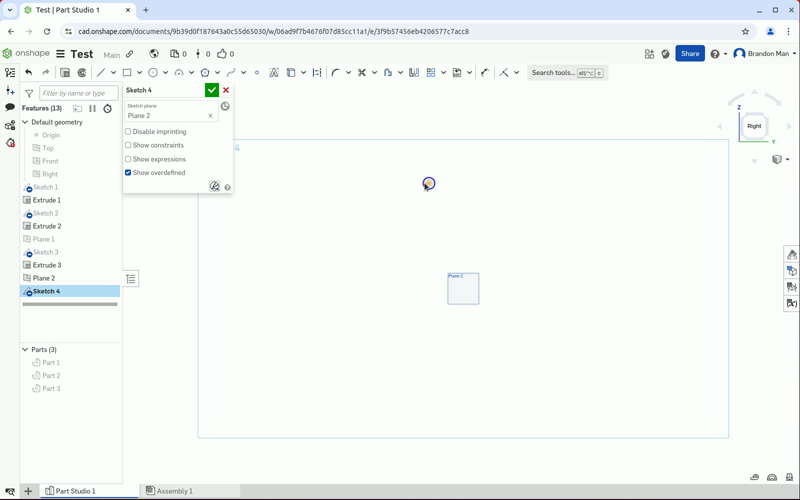
scroll(6)
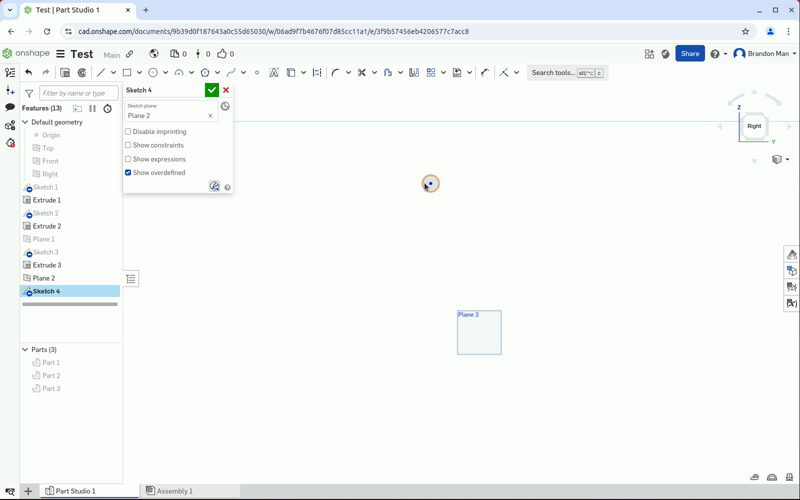
scroll(6)
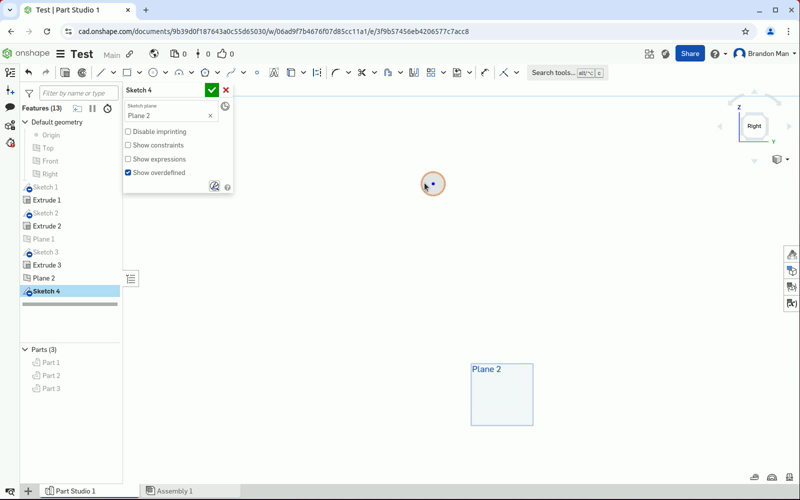
scroll(6)
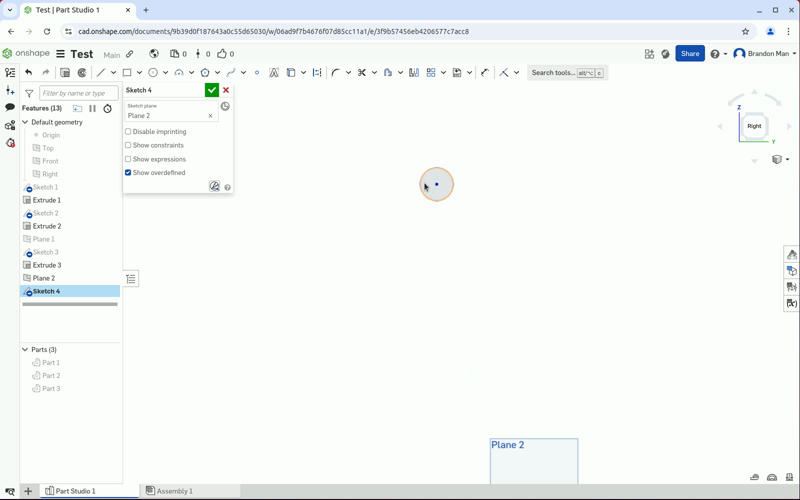
scroll(6)
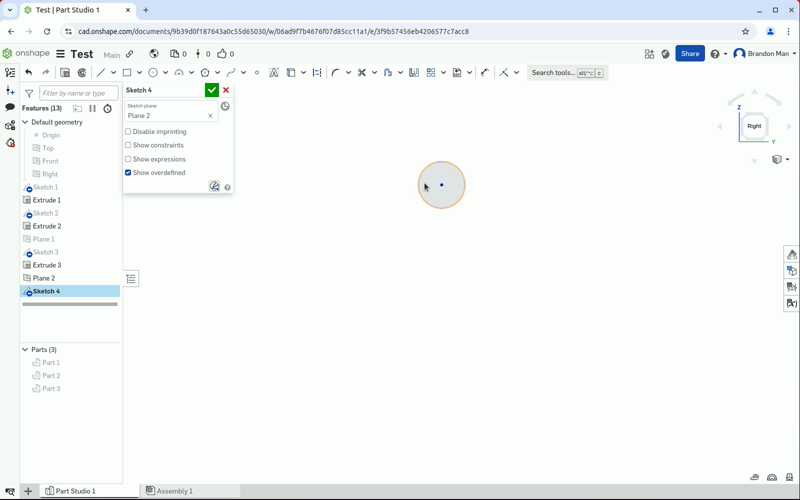
scroll(6)
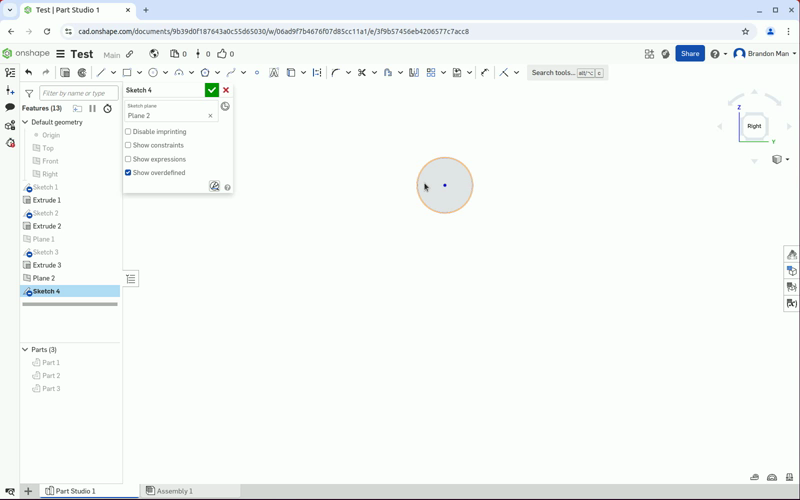
scroll(6)
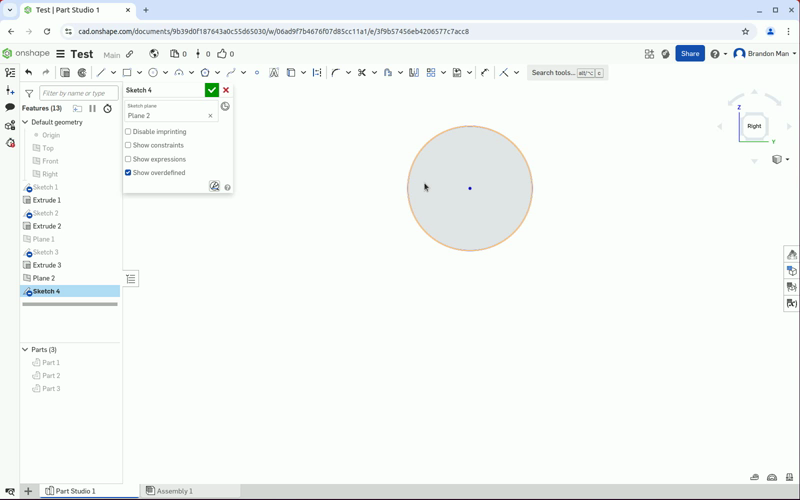
click(424, 182)
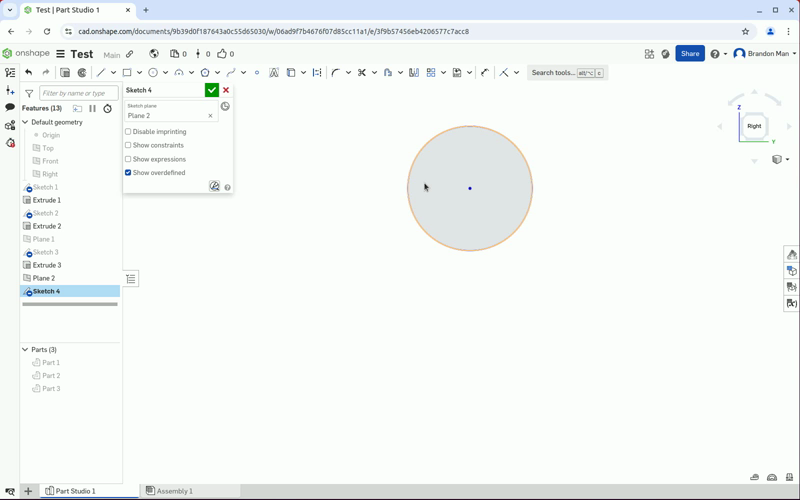
scroll(-6)
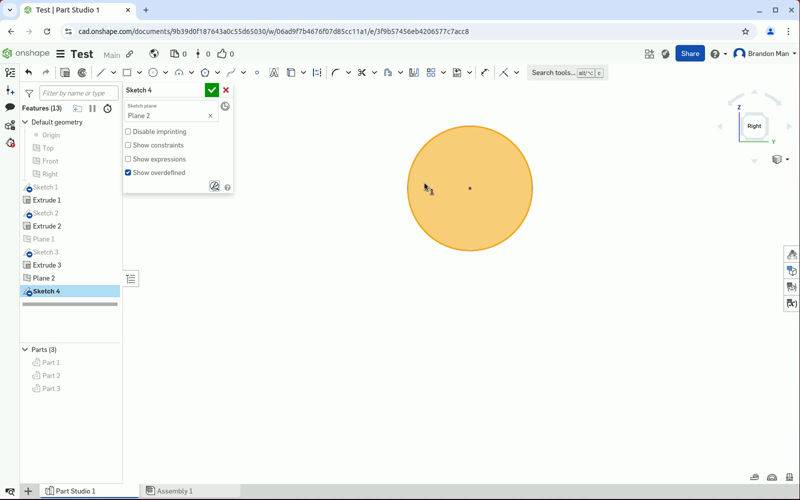
scroll(-6)
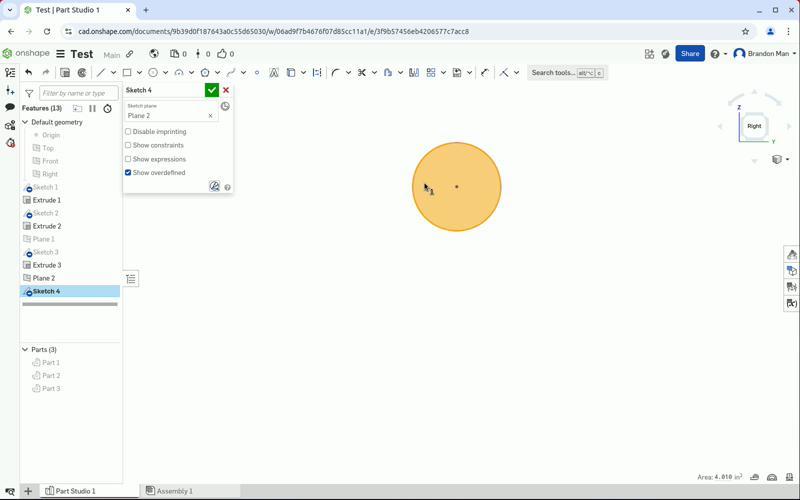
scroll(-6)
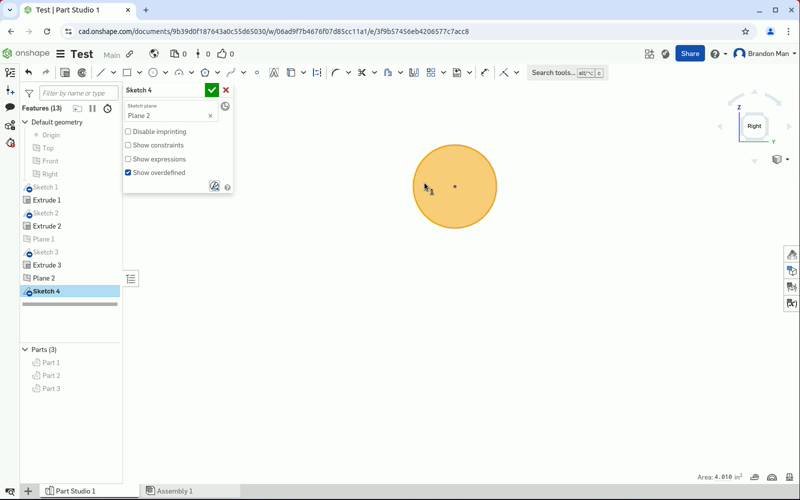
scroll(-6)
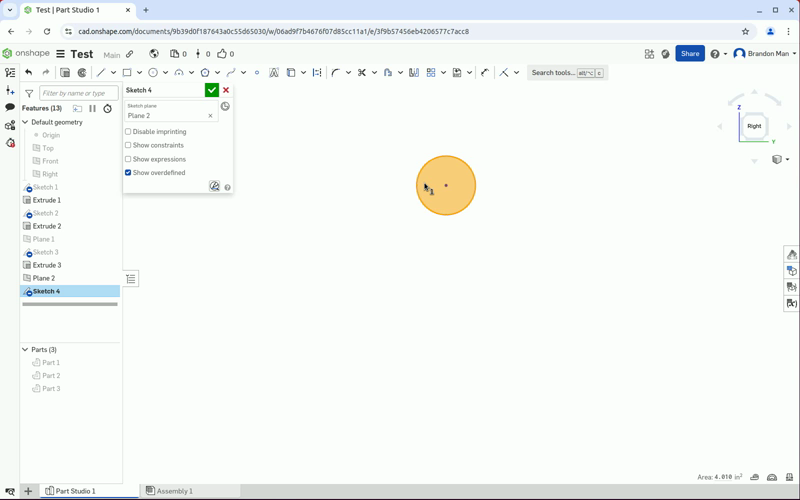
scroll(-6)
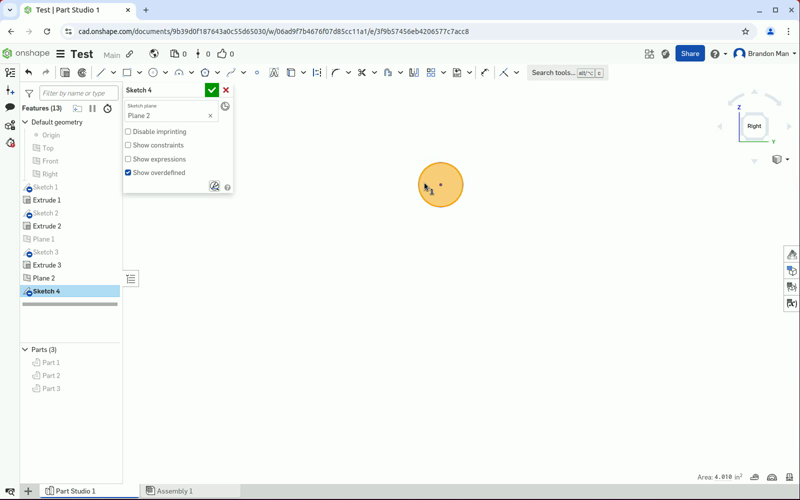
scroll(-6)
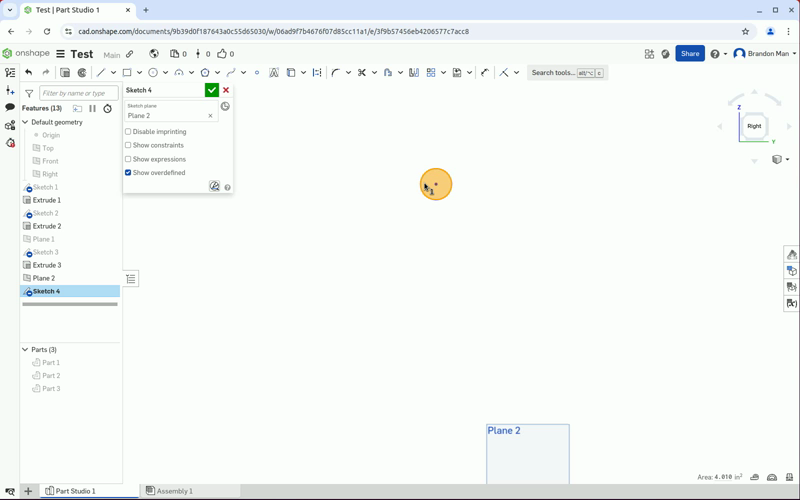
scroll(-6)
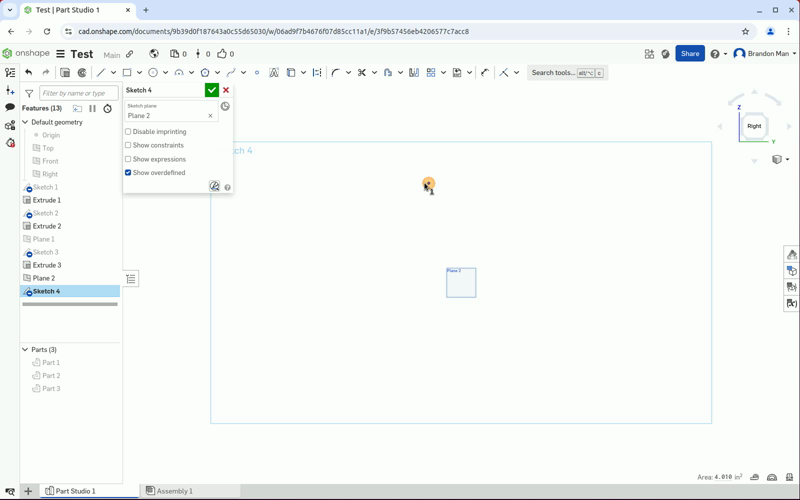
mouse_move(73, 352)
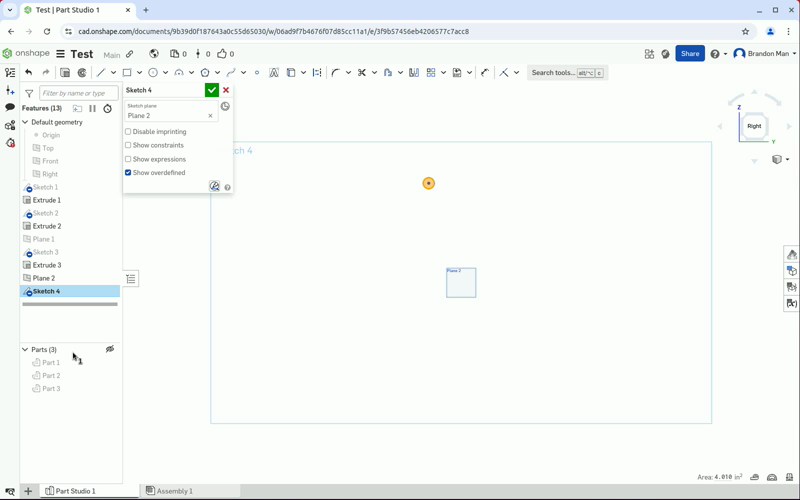
key(shift+y)
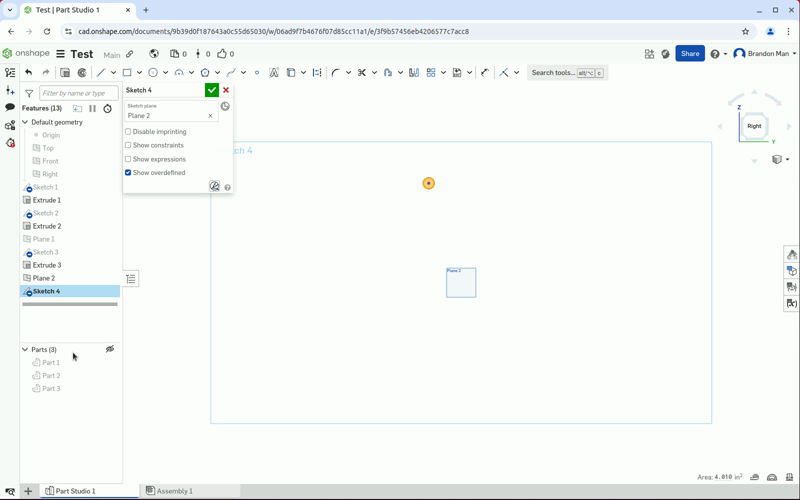
key(shift+e)
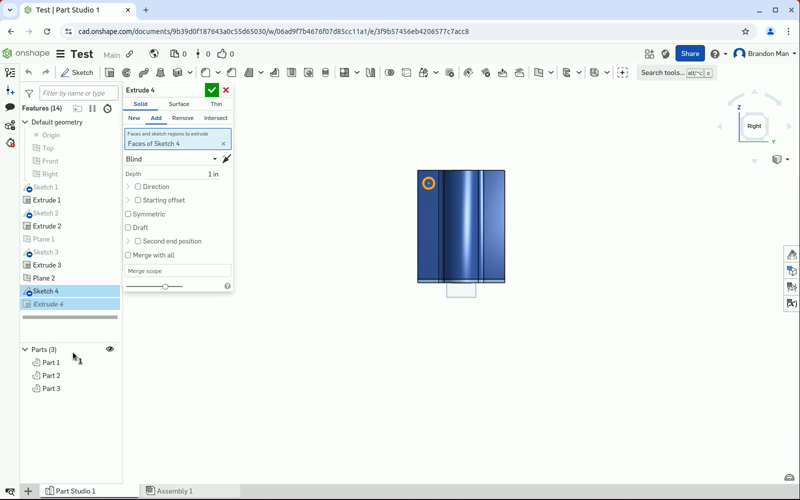
mouse_move(143, 106)
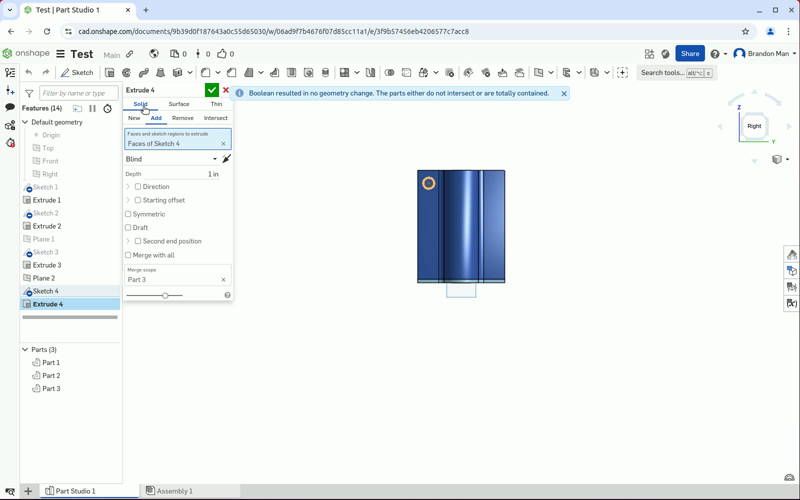
click(143, 106)
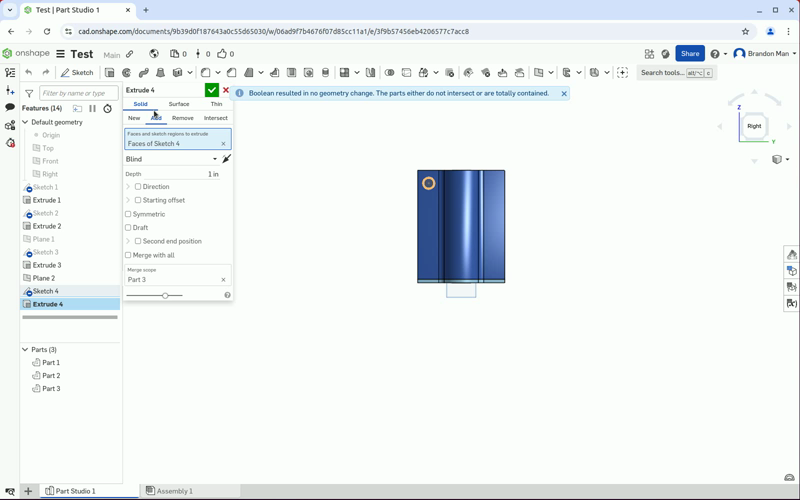
mouse_move(186, 120)
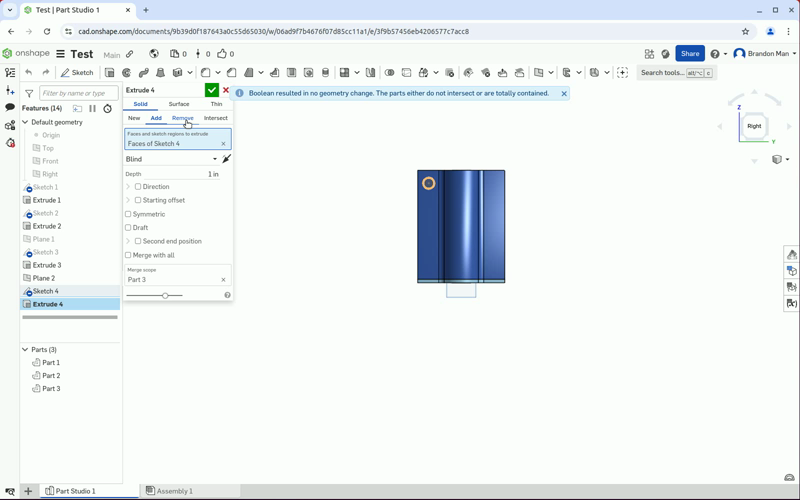
click(186, 120)
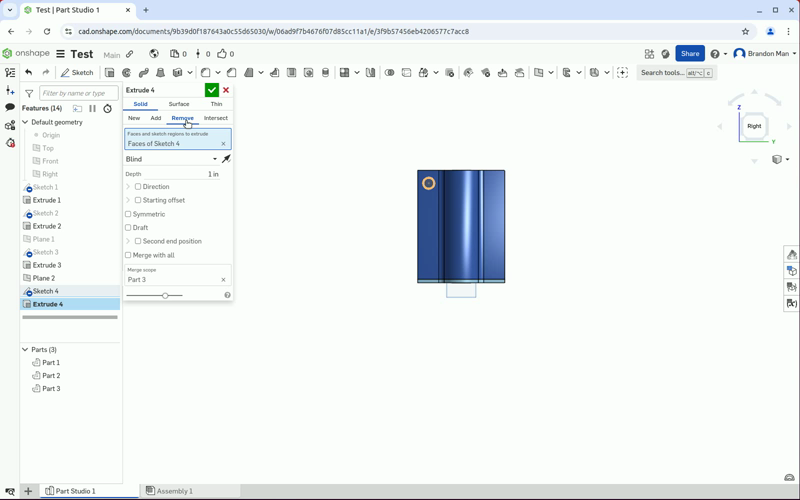
key(tab, 4)
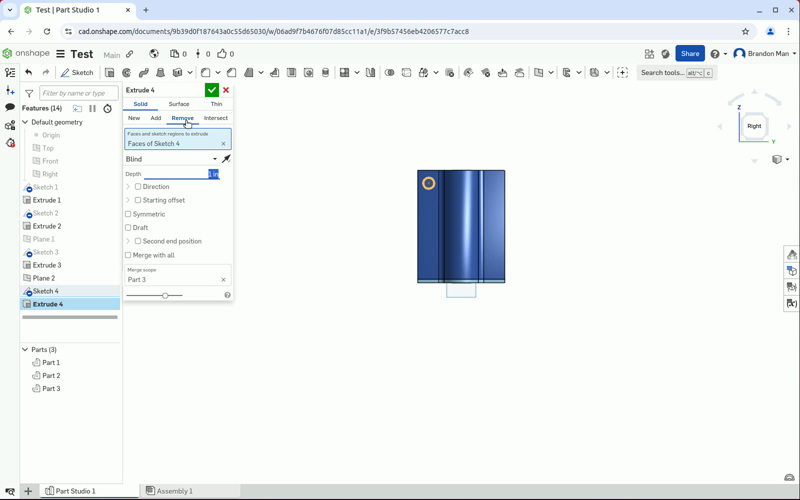
text(3.851)
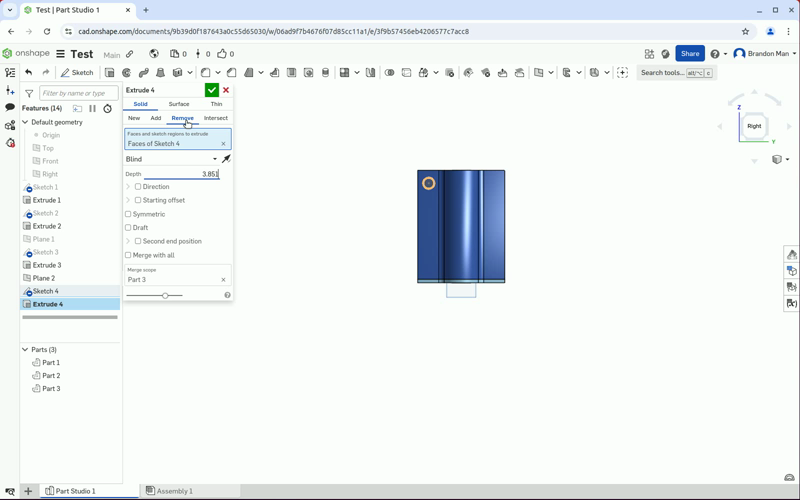
key(tab, 6)
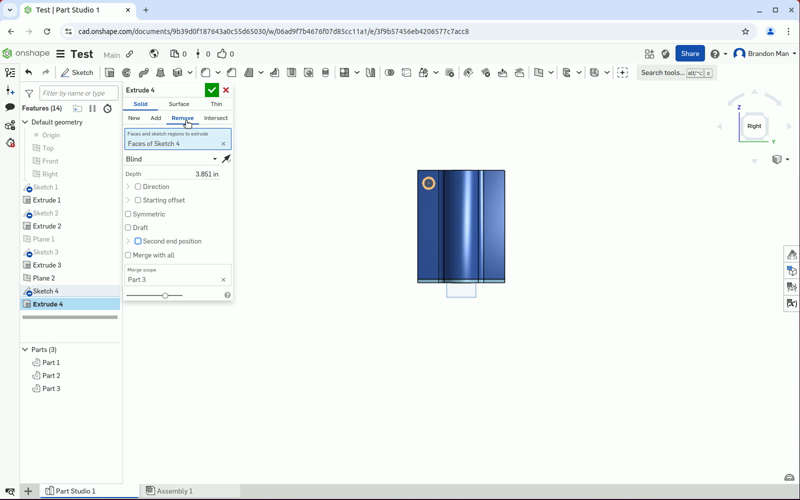
key(space)
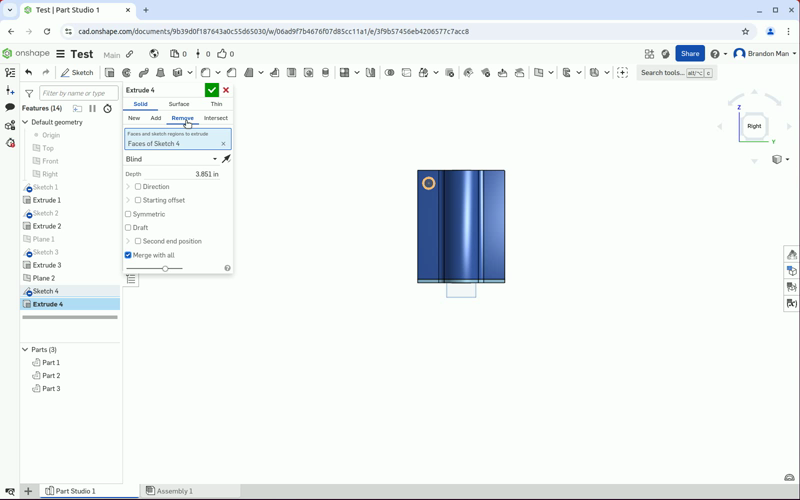
key(enter)
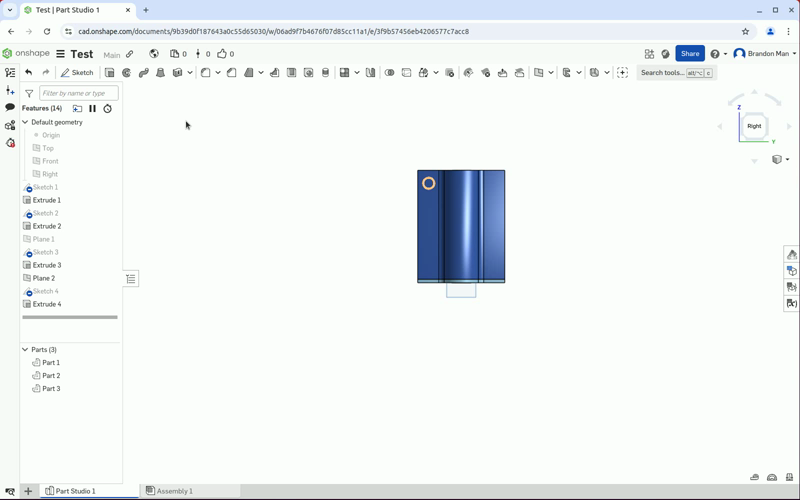
key(shift+h)
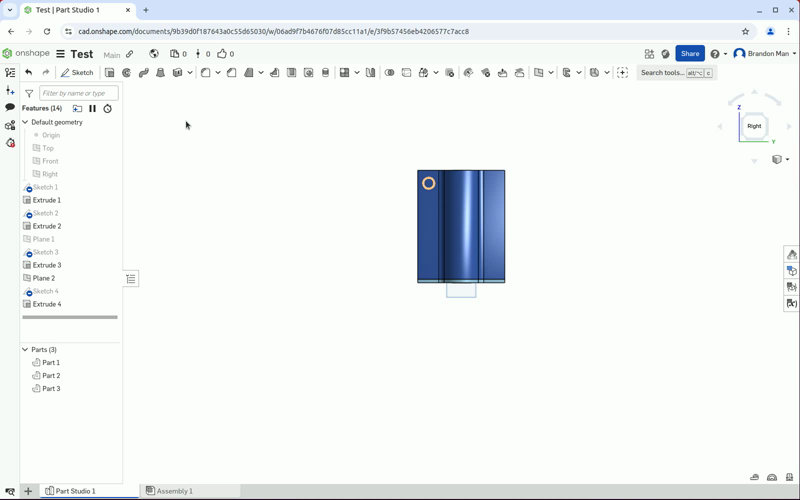
key(shift+h)
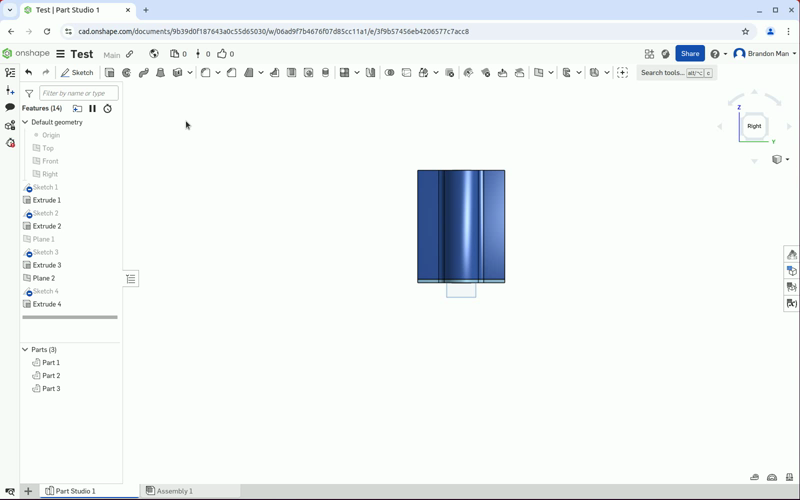
mouse_move(73, 189)
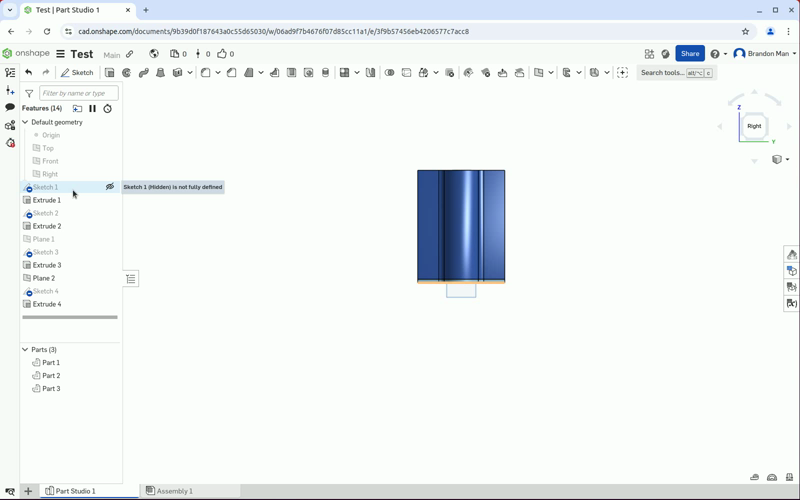
click(73, 189)
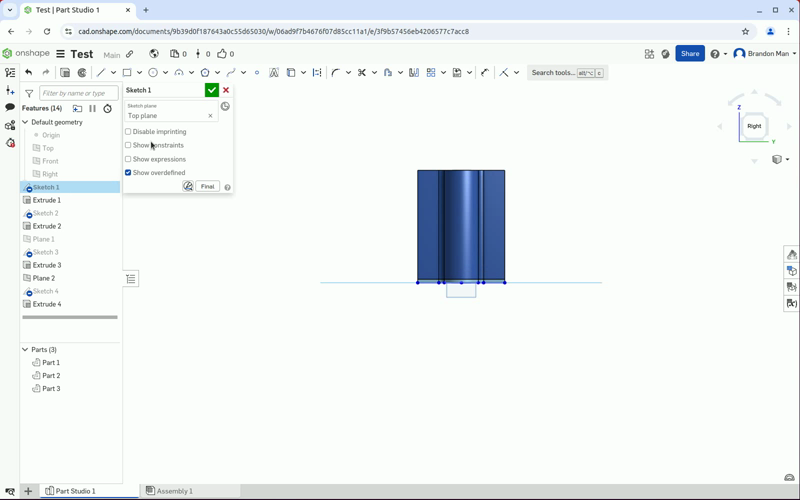
mouse_move(229, 92)
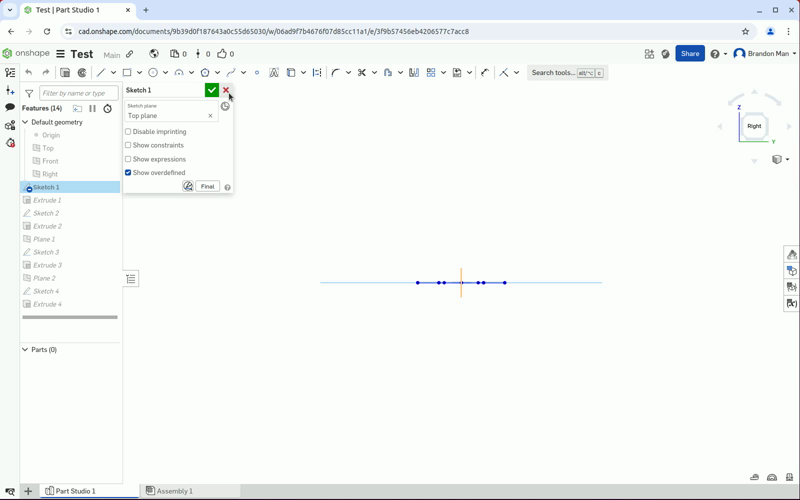
click(229, 92)
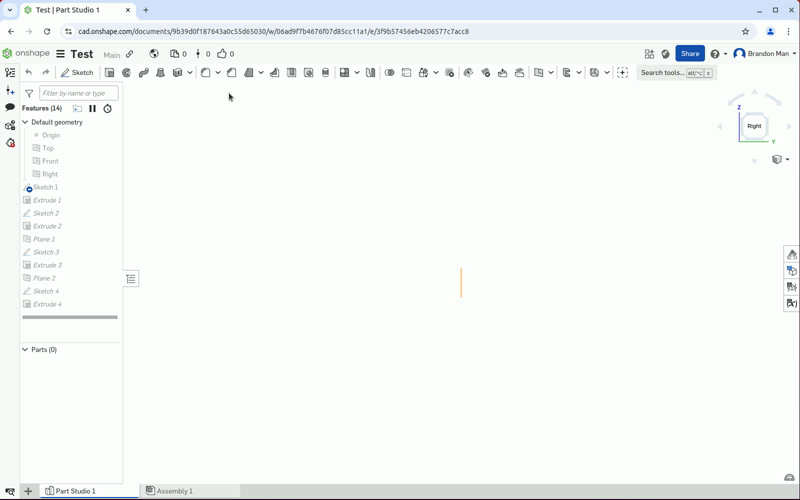
key(shift+s)
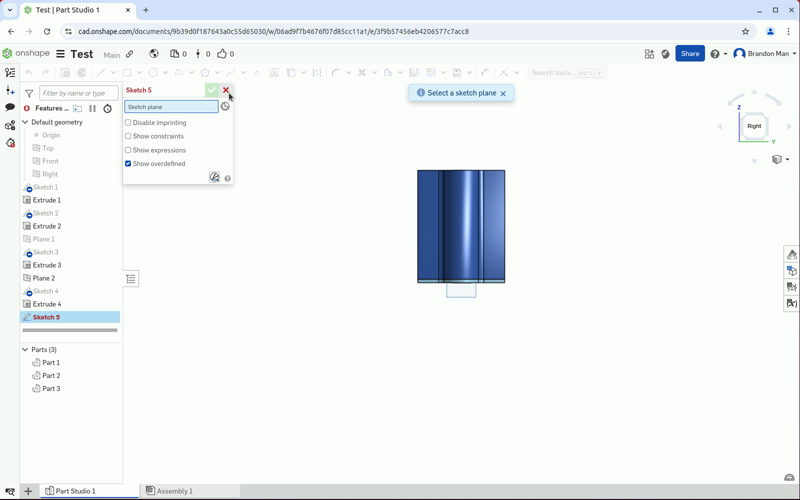
mouse_move(73, 280)
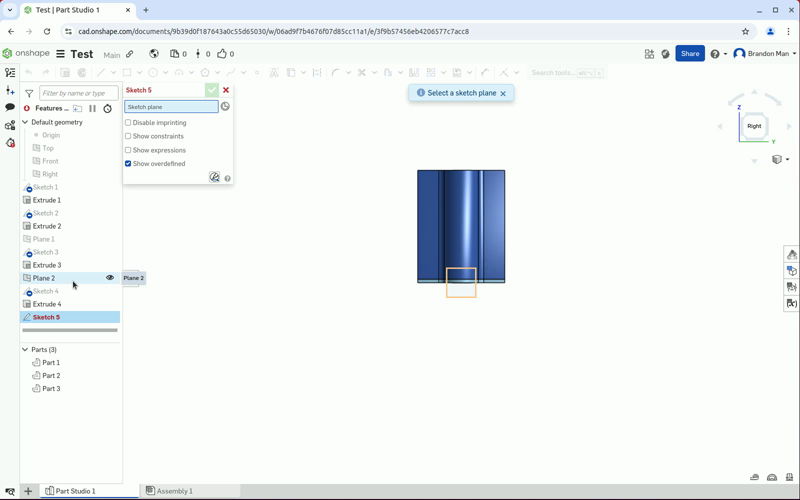
click(73, 280)
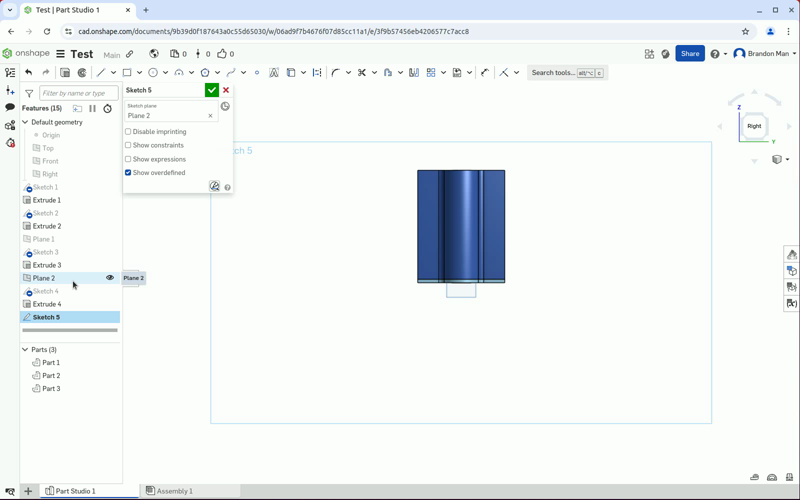
mouse_move(73, 352)
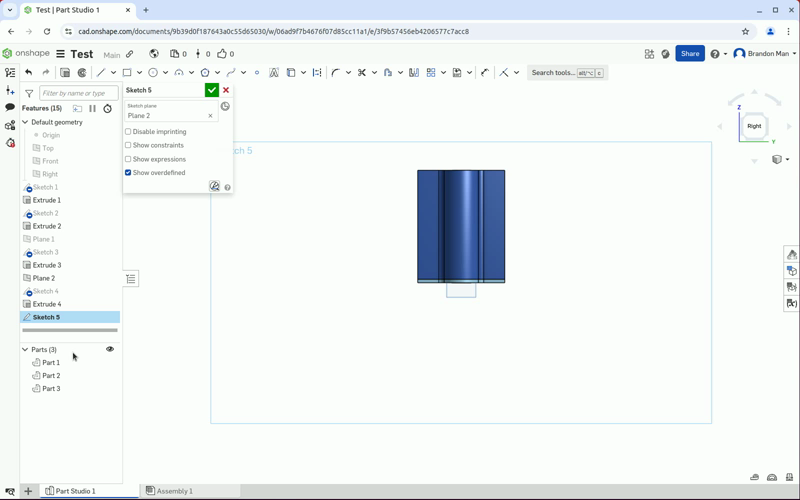
key(y)
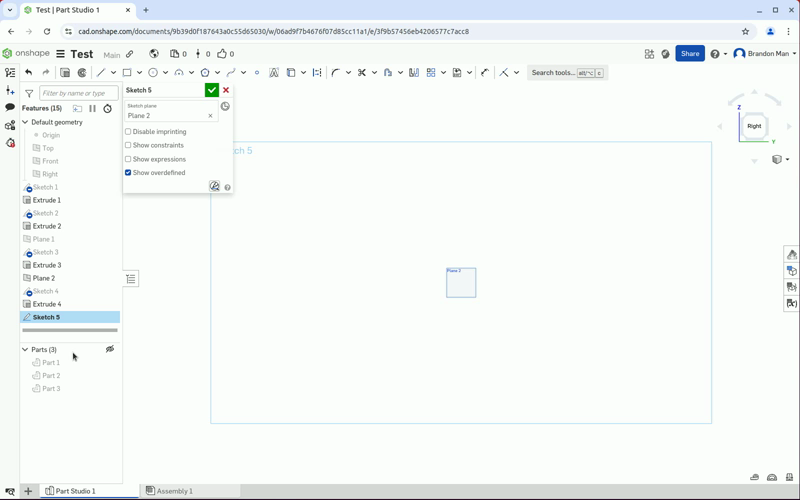
key(c)
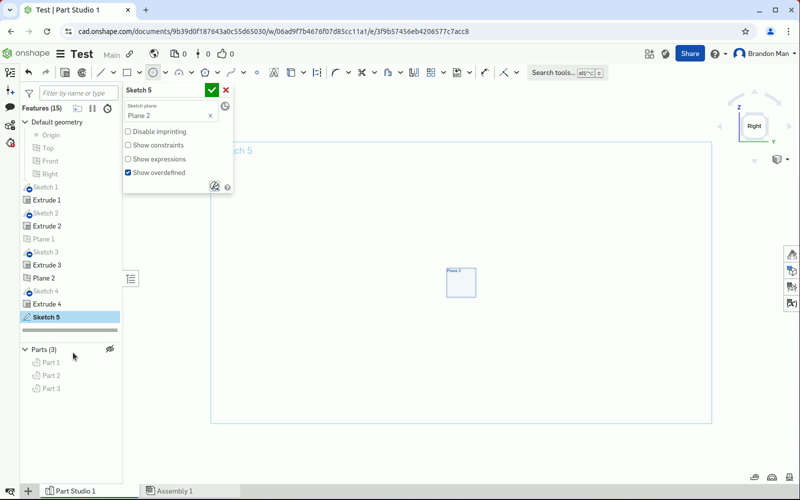
key_down(shift)
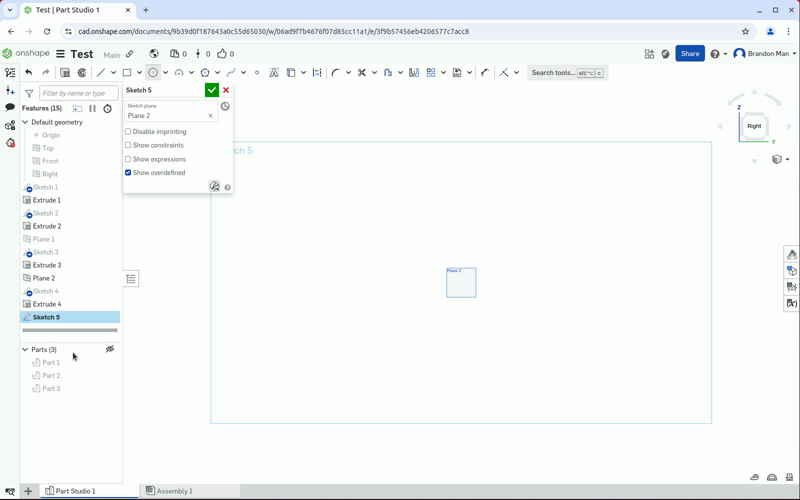
mouse_move(494, 270)
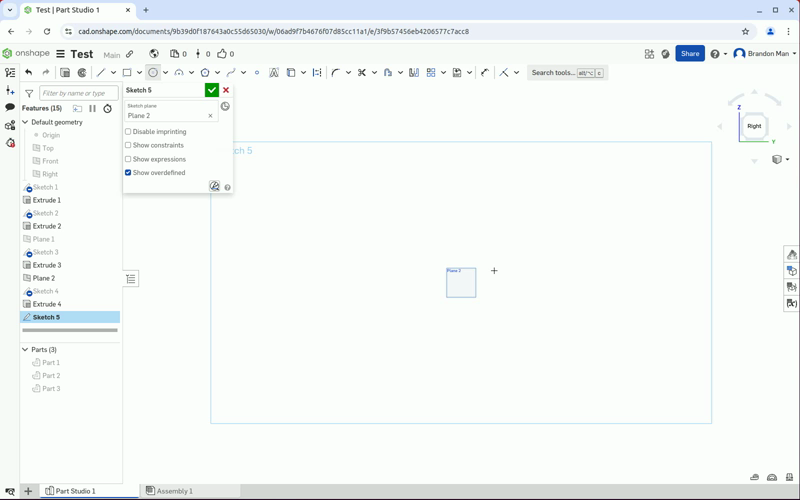
click(494, 270)
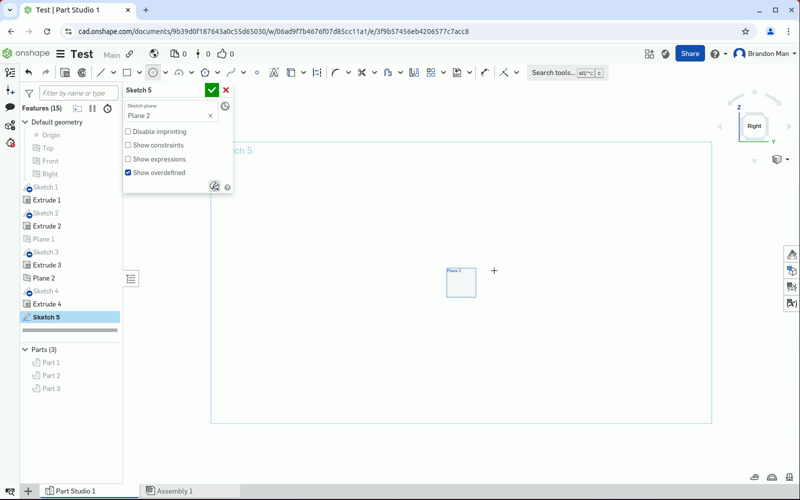
key_up(shift)
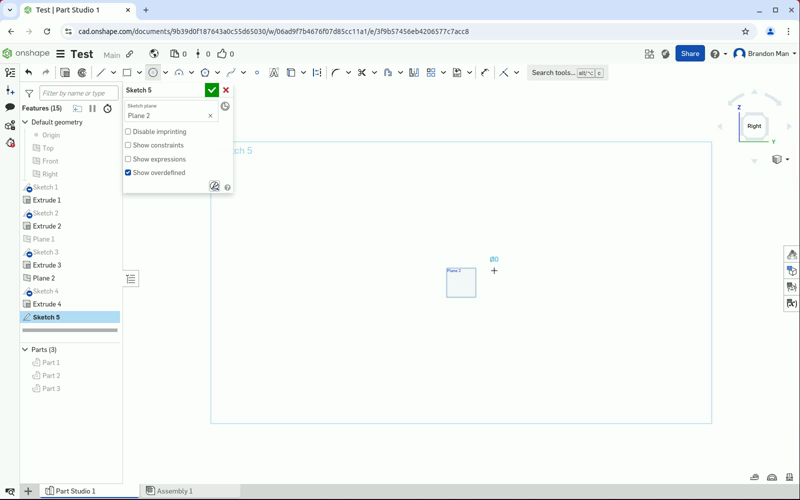
mouse_move(499, 270)
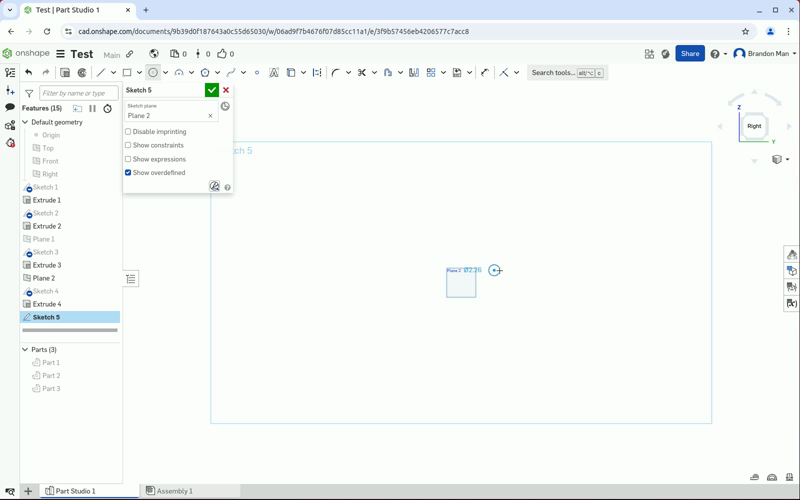
click(499, 270)
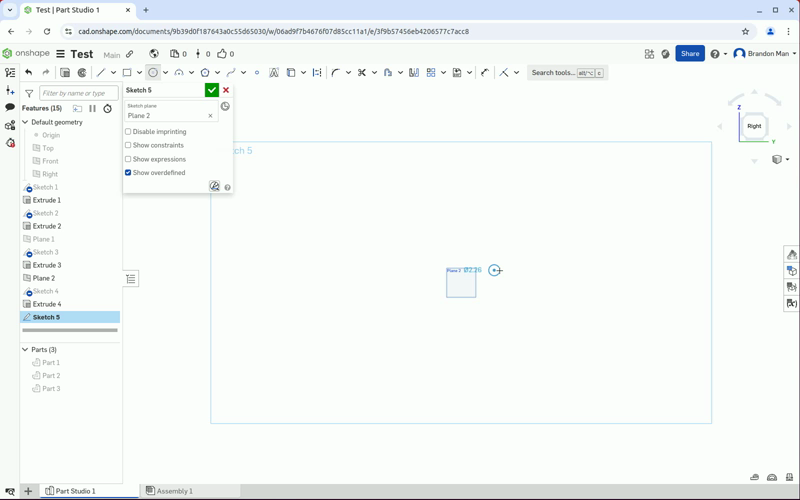
key(esc)
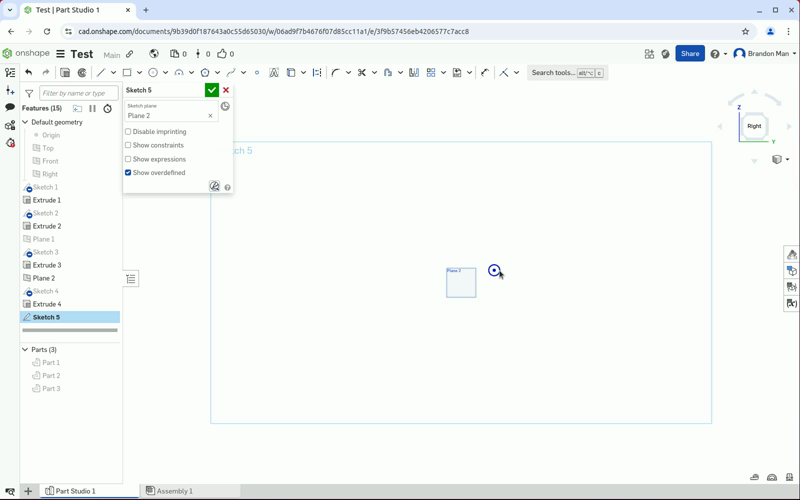
mouse_move(497, 268)
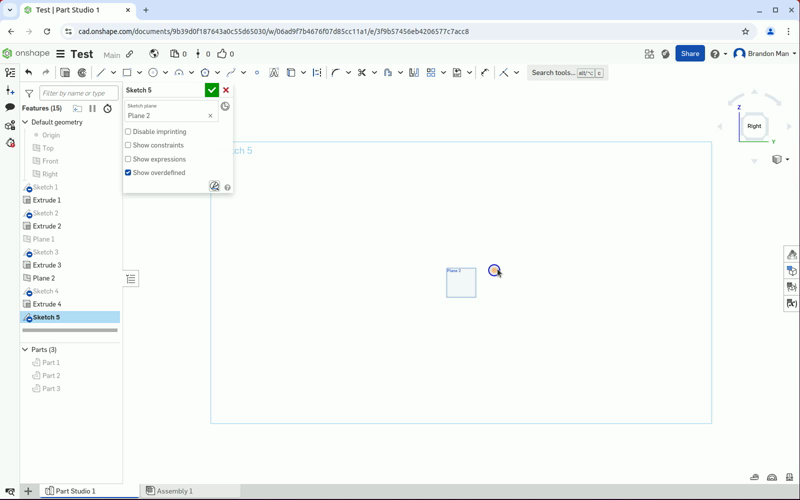
scroll(6)
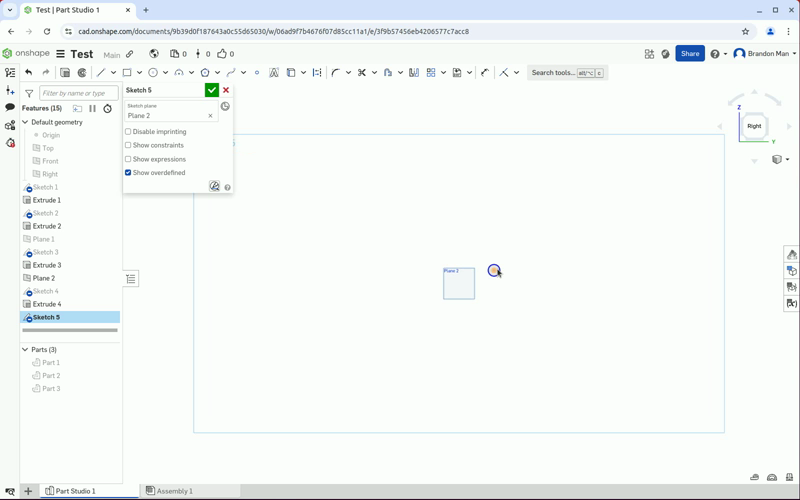
scroll(6)
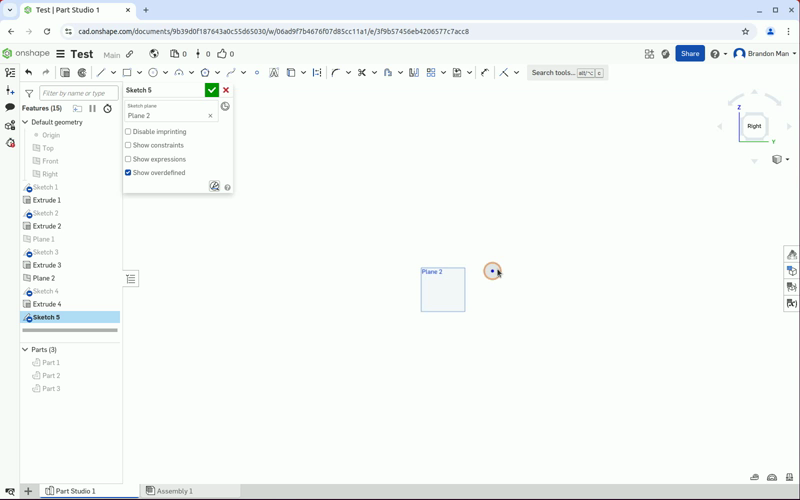
scroll(6)
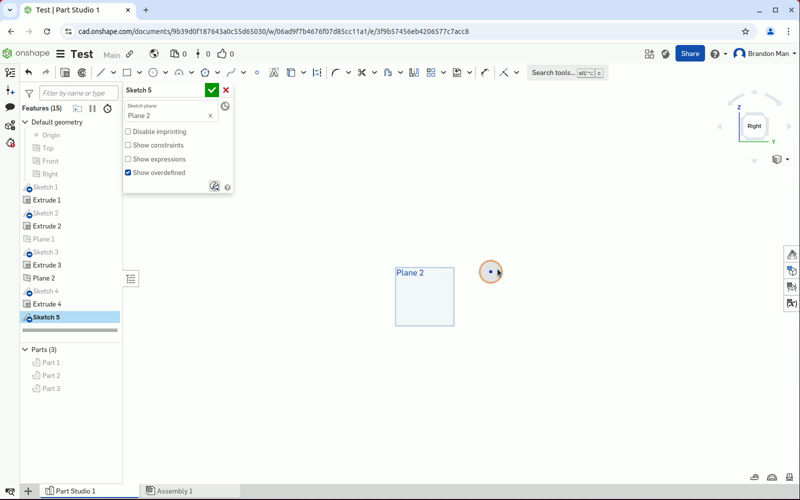
scroll(6)
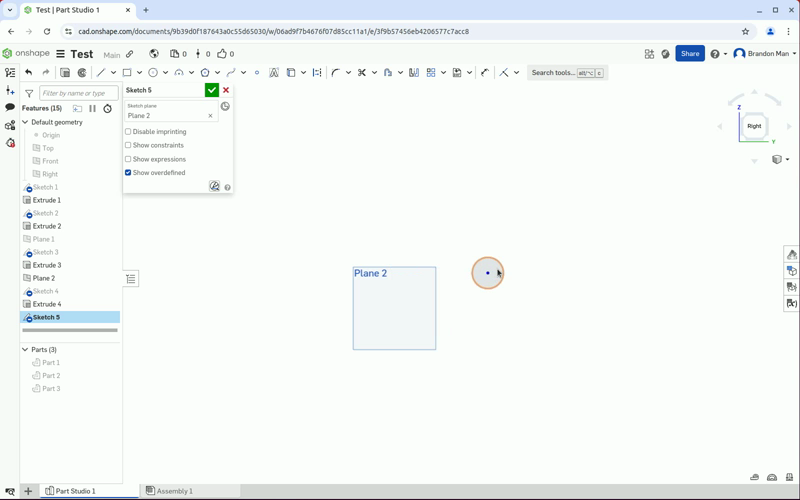
scroll(6)
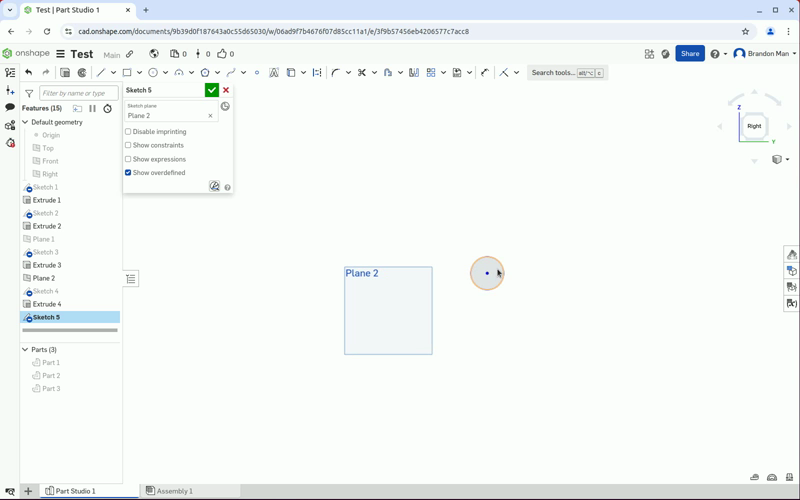
scroll(6)
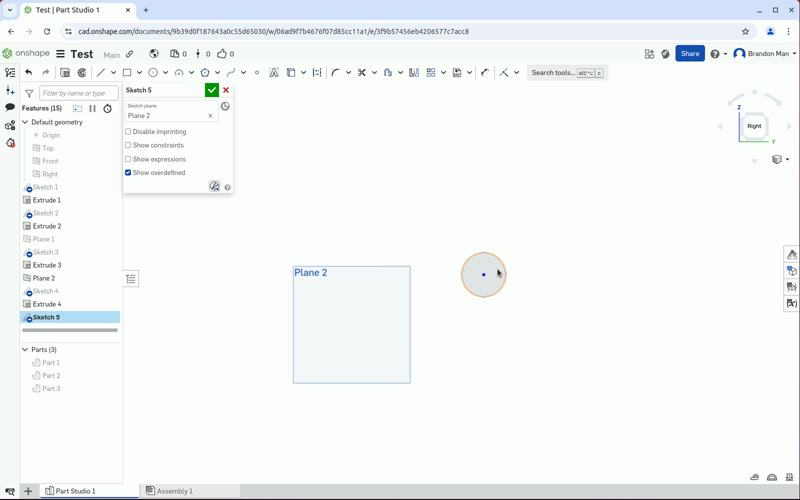
scroll(6)
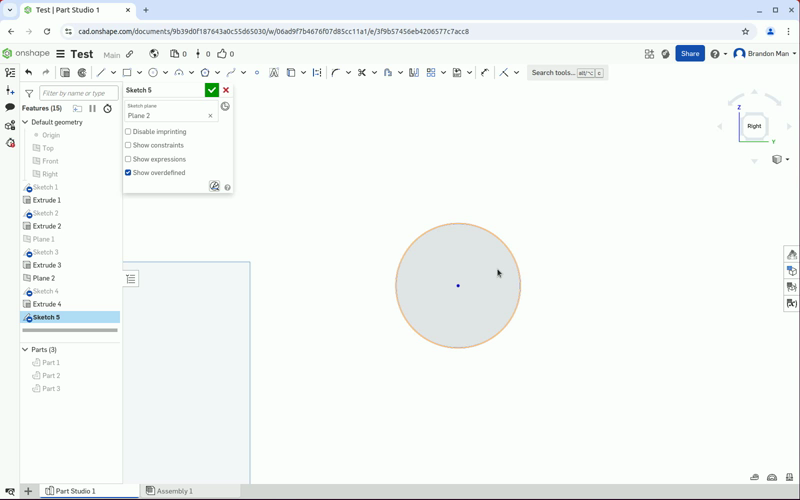
click(497, 268)
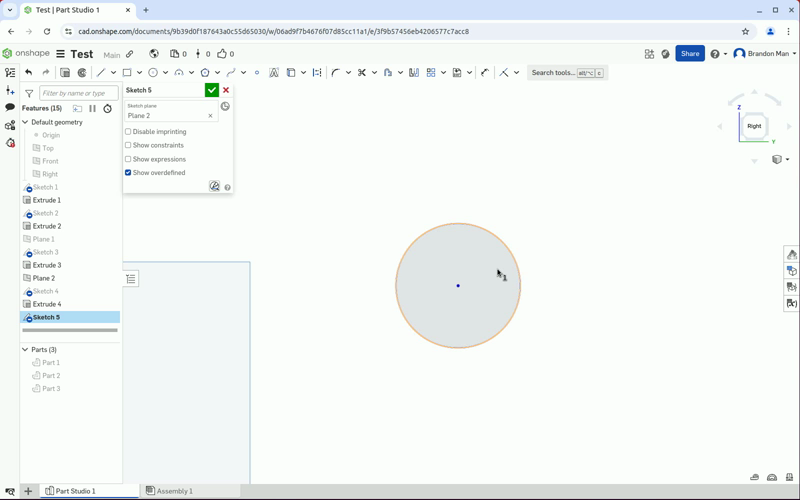
scroll(-6)
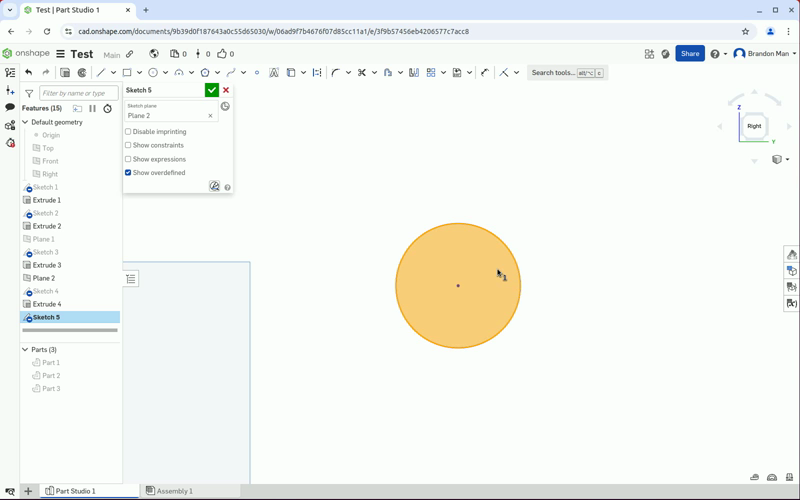
scroll(-6)
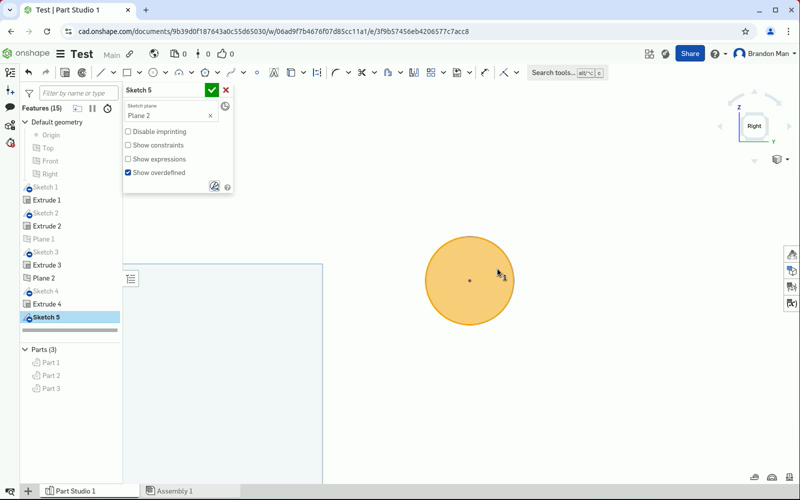
scroll(-6)
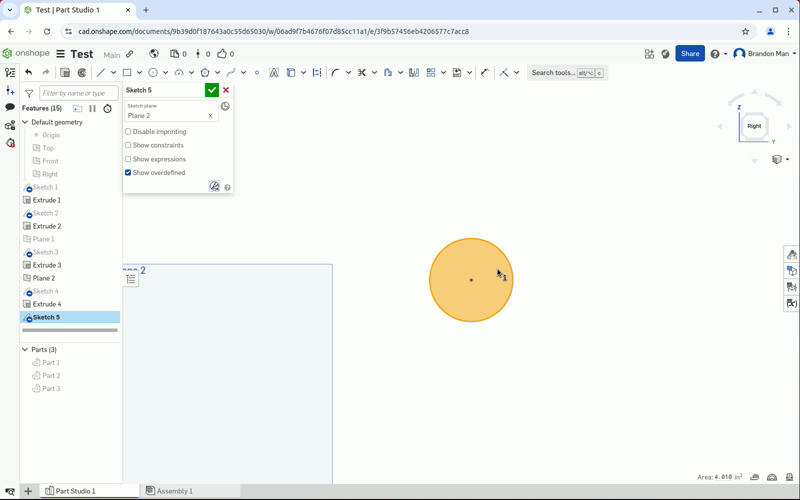
scroll(-6)
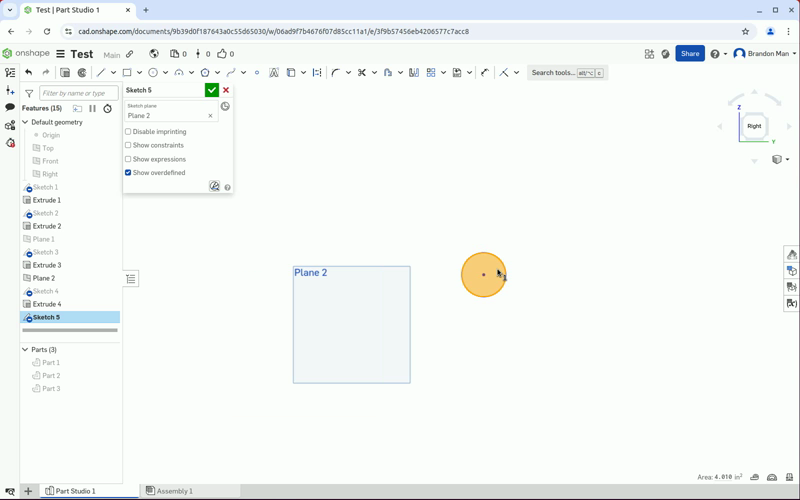
scroll(-6)
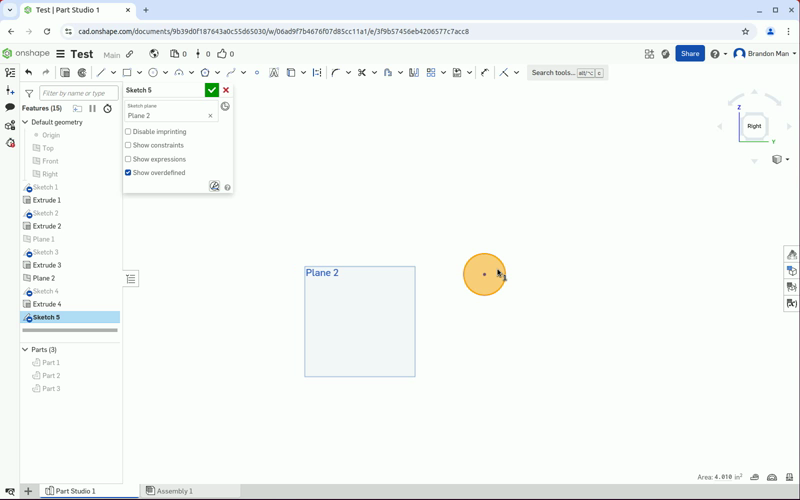
scroll(-6)
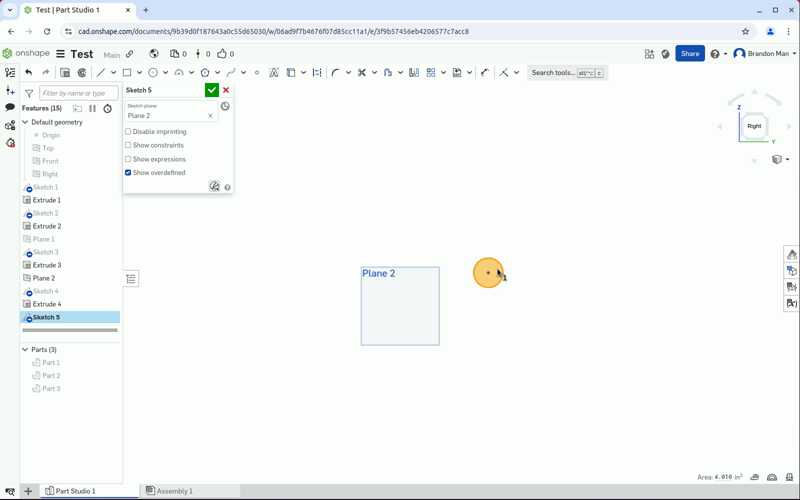
scroll(-6)
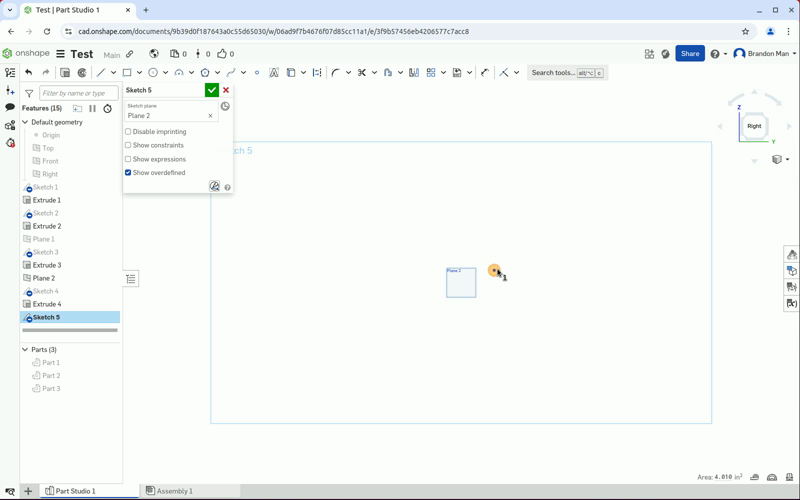
mouse_move(73, 352)
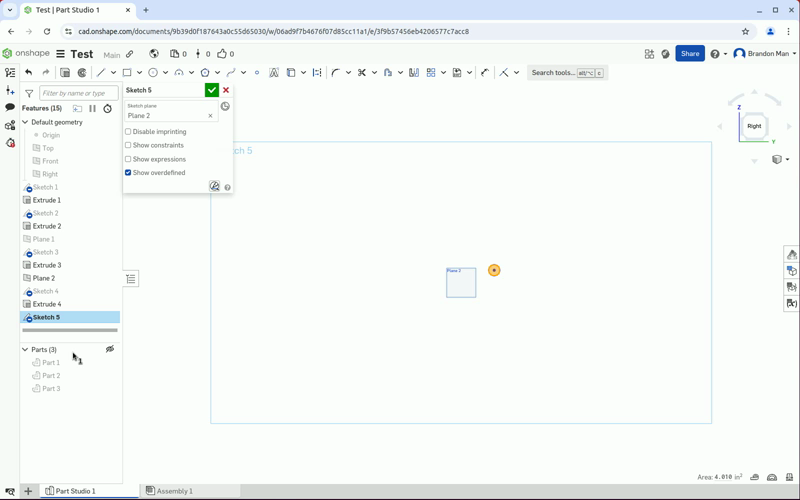
key(shift+y)
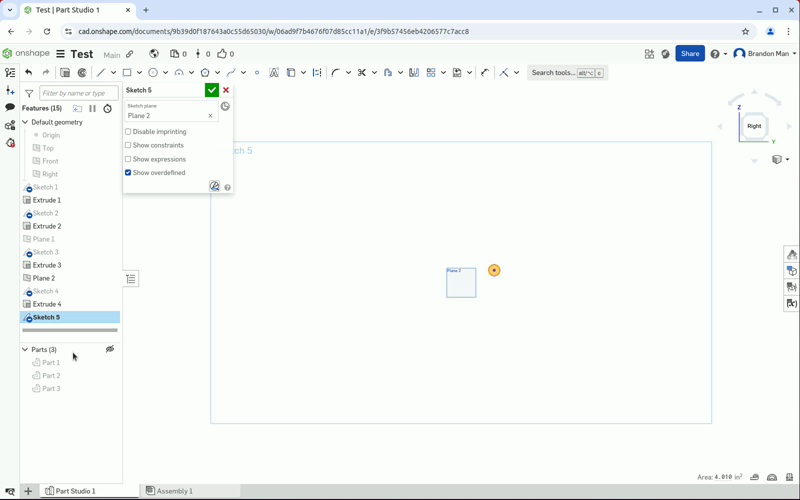
key(shift+e)
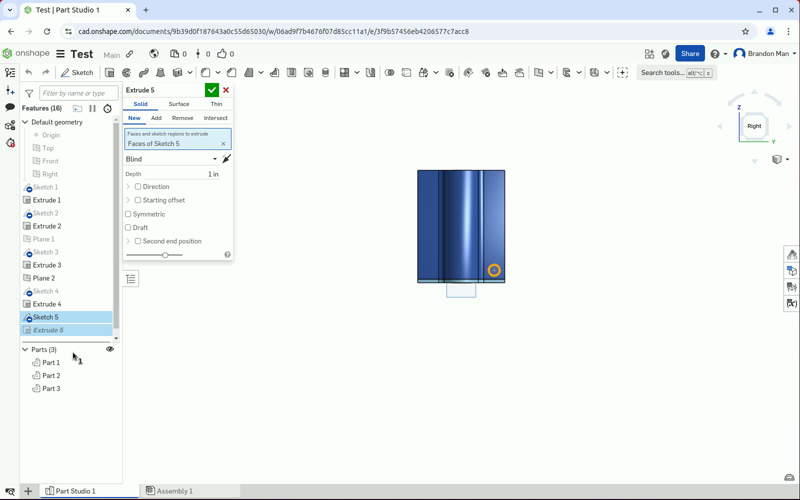
mouse_move(143, 106)
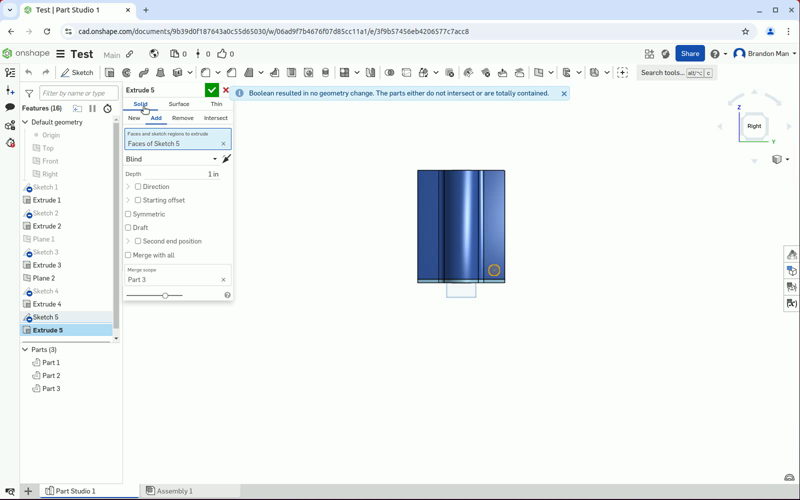
click(143, 106)
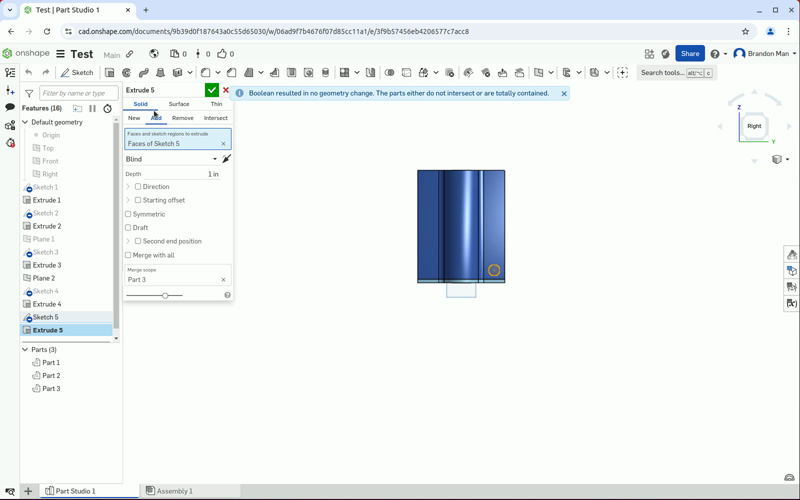
mouse_move(186, 120)
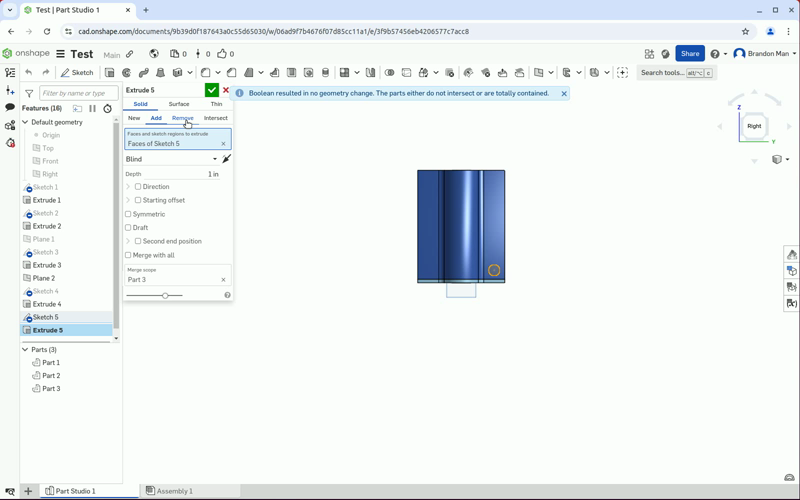
click(186, 120)
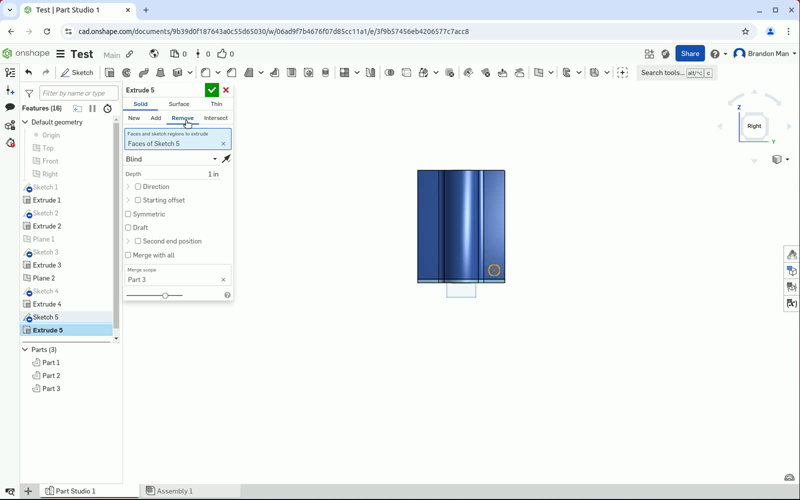
key(tab, 4)
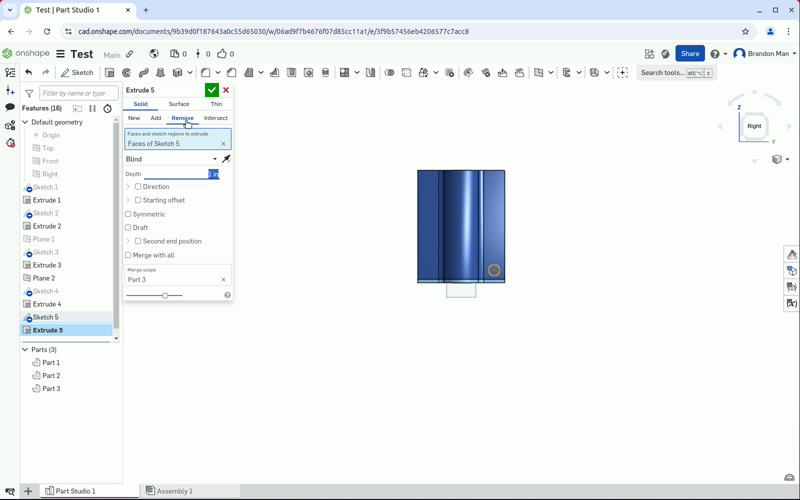
text(3.851)
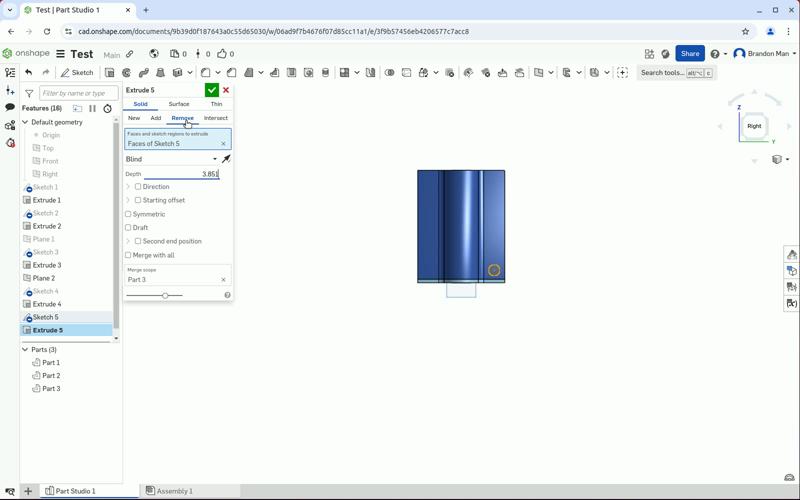
key(tab, 6)
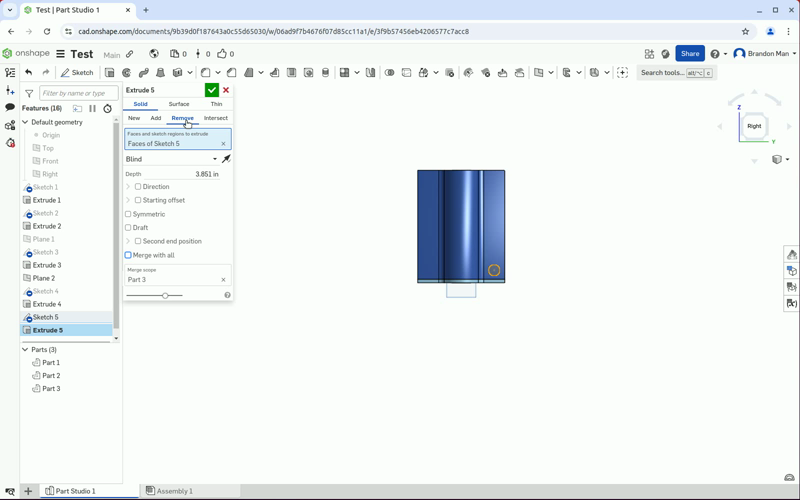
key(space)
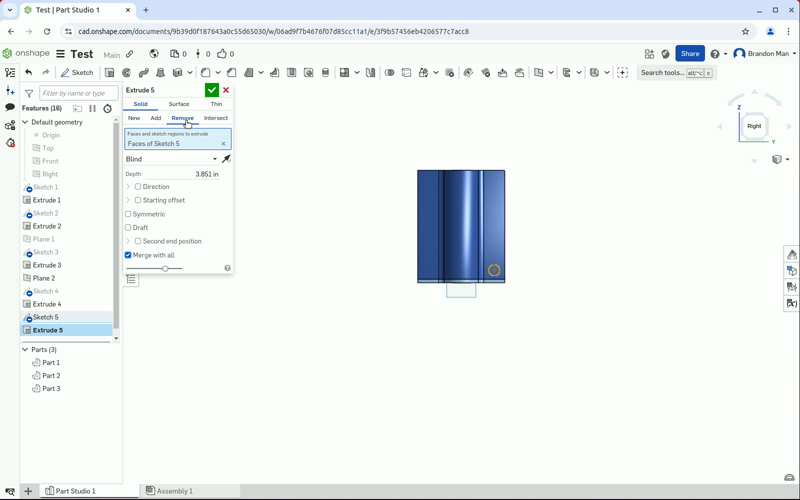
key(enter)
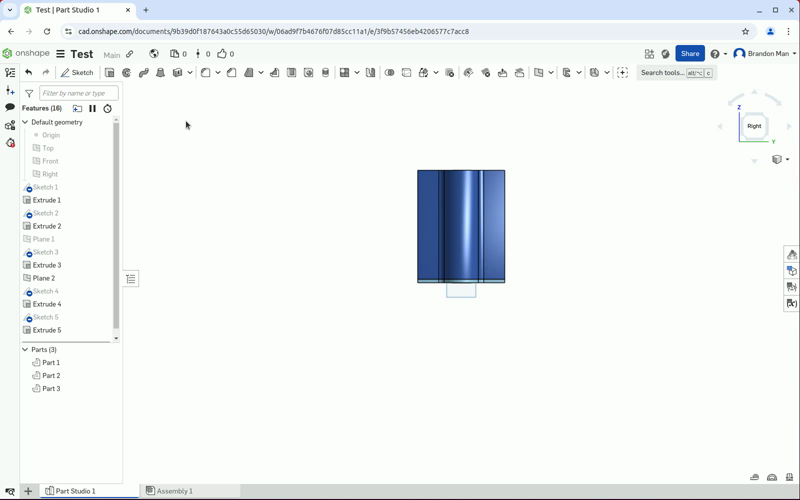
key(shift+h)
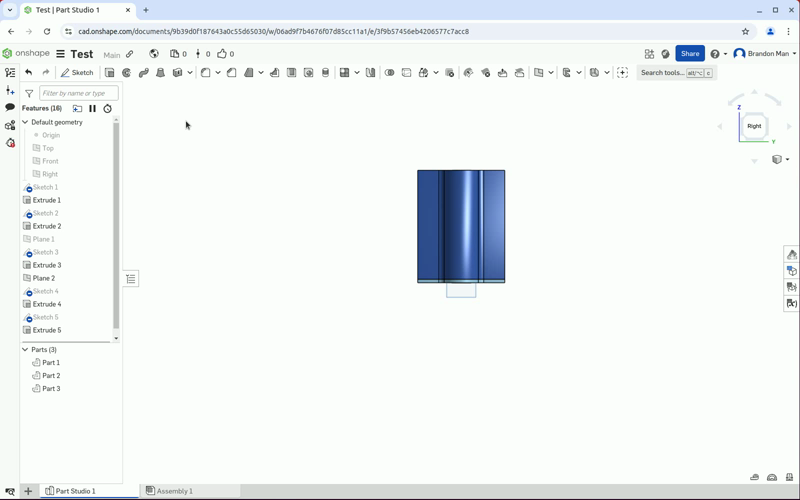
key(shift+h)
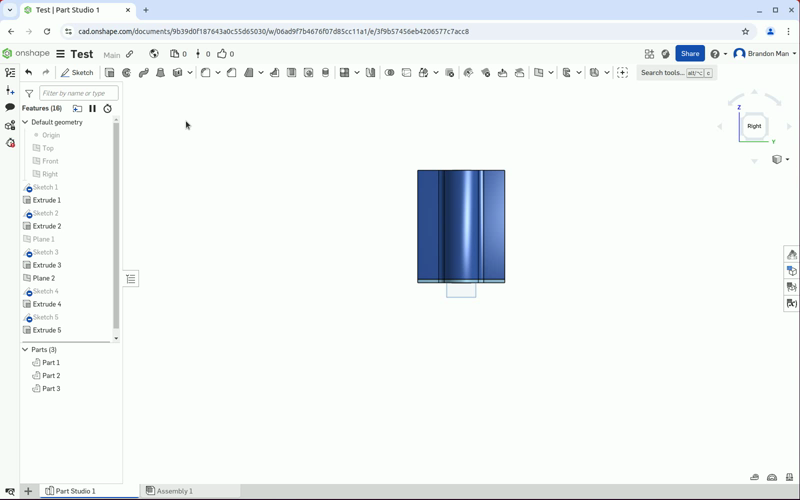
mouse_move(69, 189)
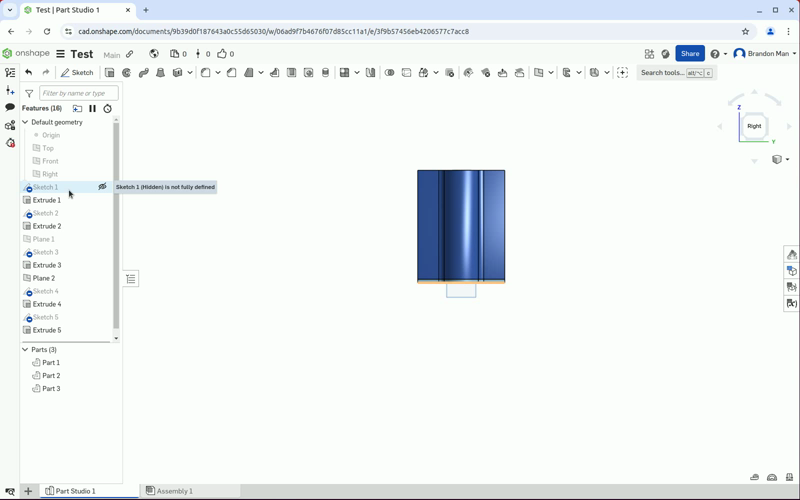
click(69, 189)
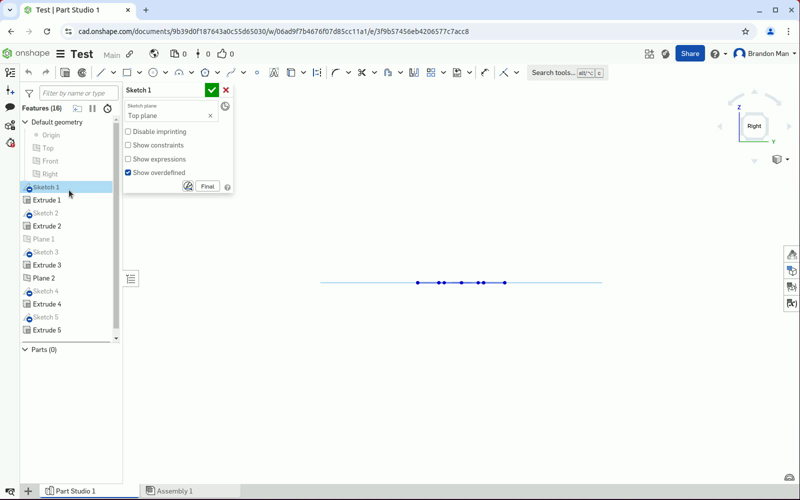
mouse_move(229, 92)
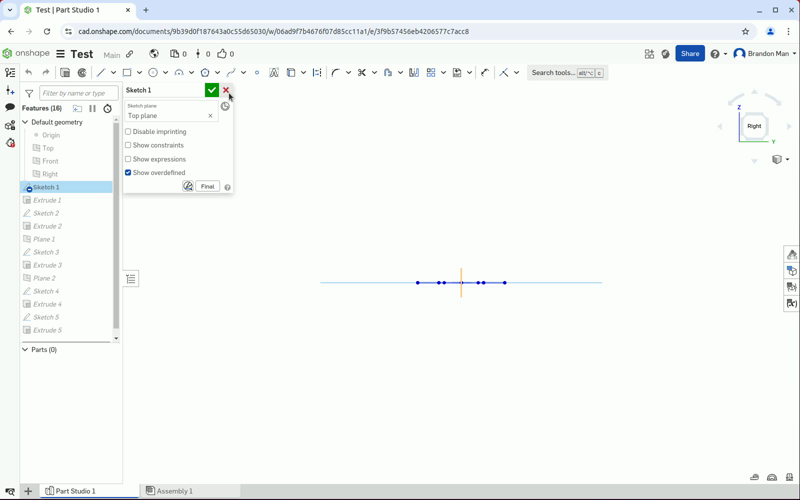
click(229, 92)
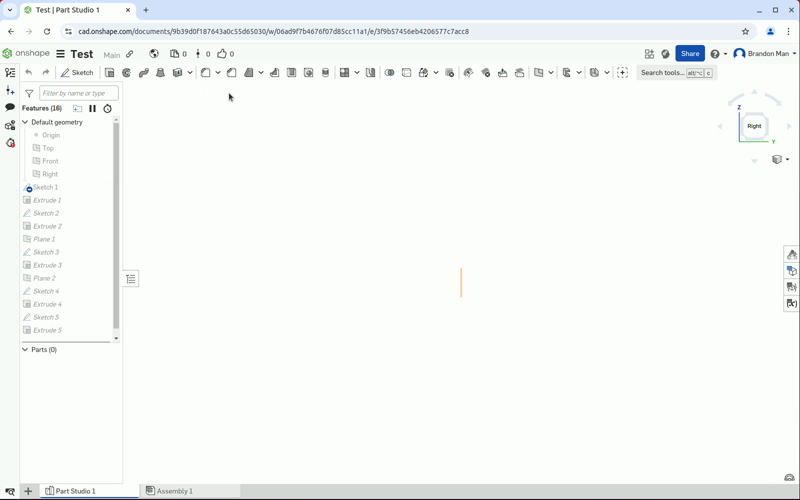
key(shift+s)
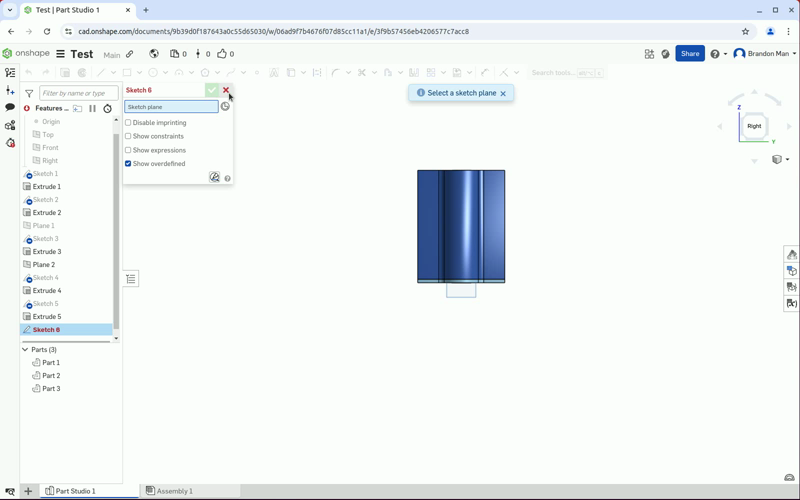
mouse_move(69, 267)
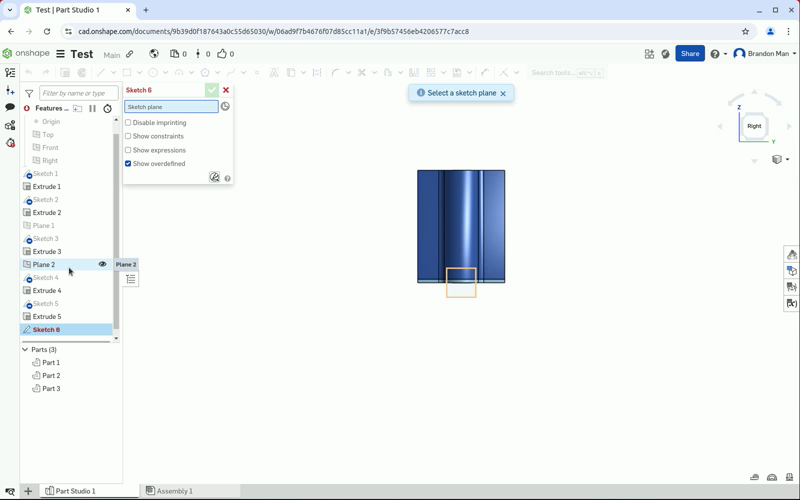
click(69, 267)
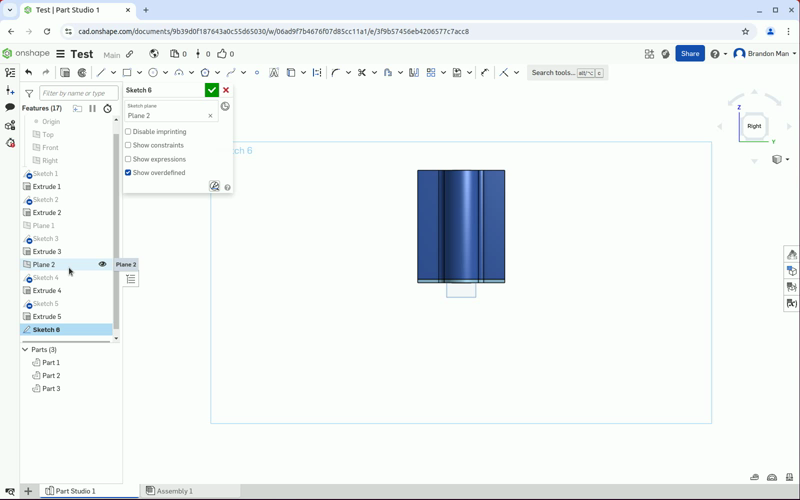
mouse_move(73, 352)
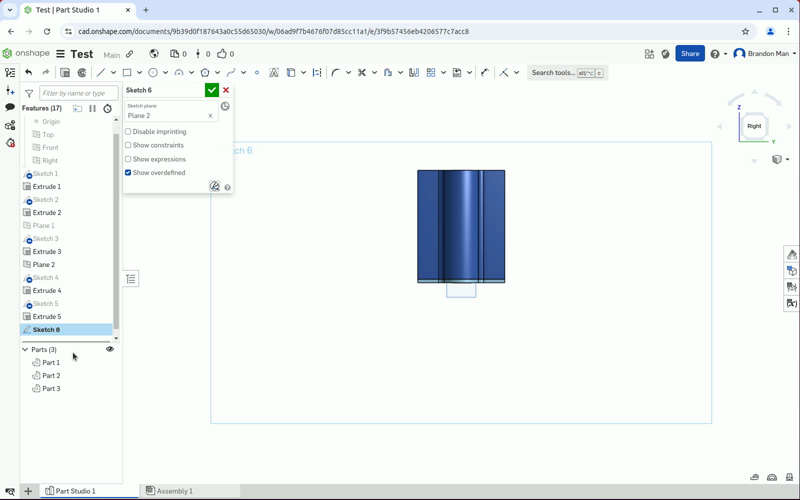
key(y)
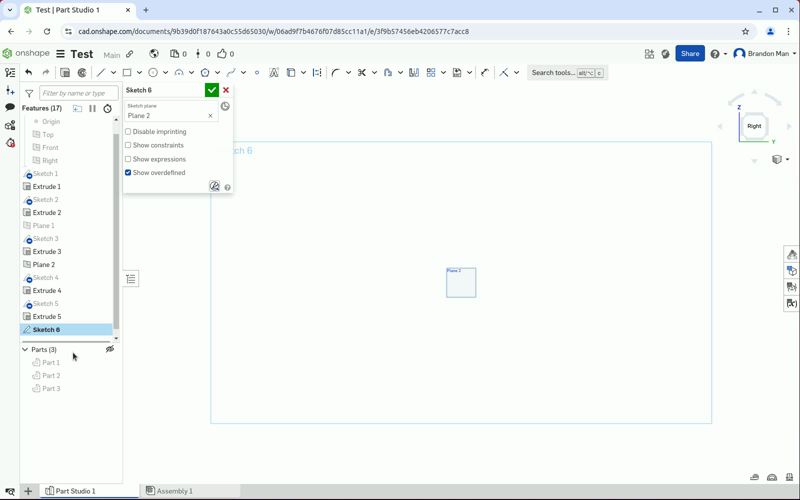
key(c)
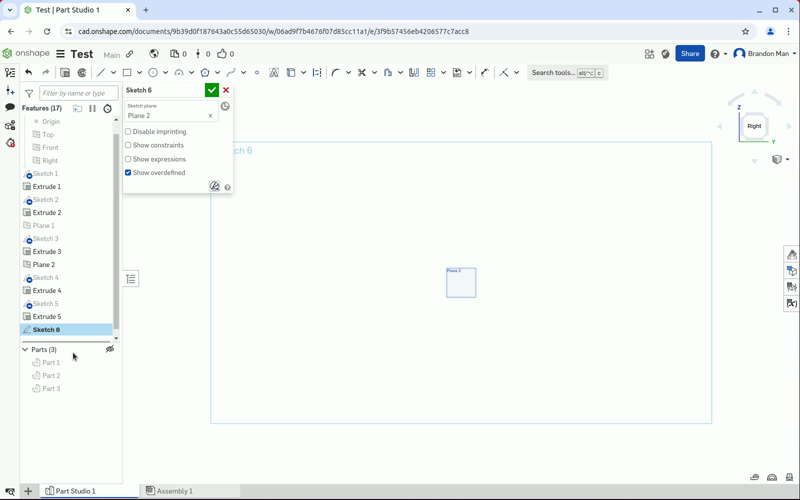
key_down(shift)
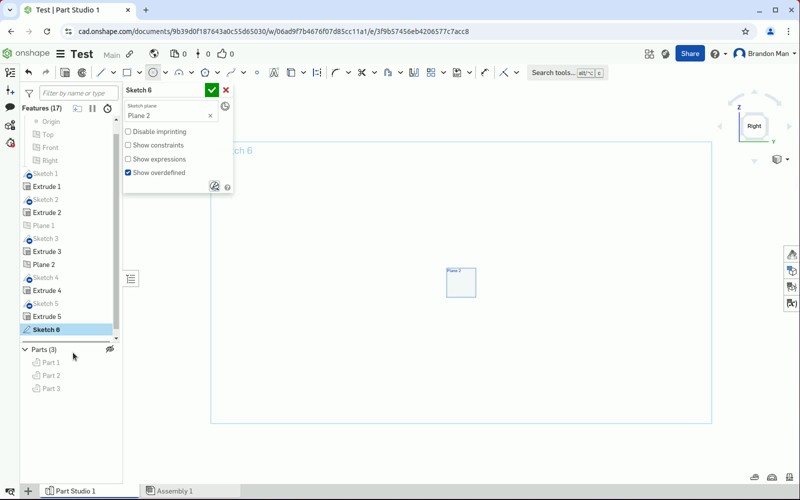
mouse_move(428, 270)
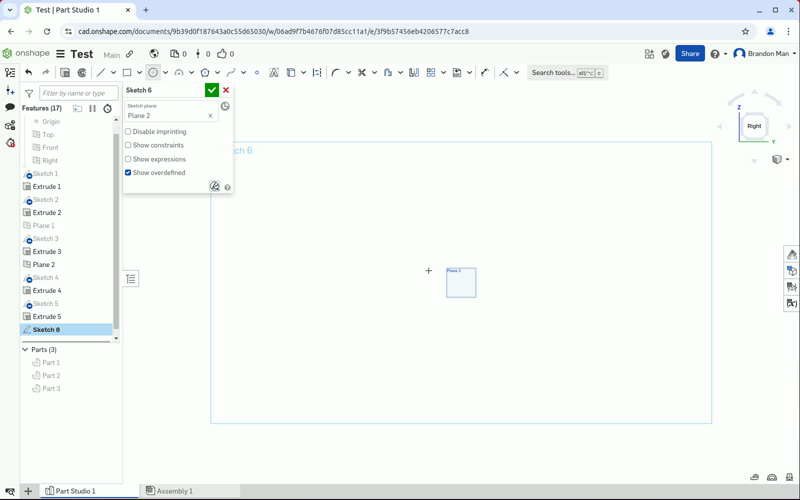
click(428, 270)
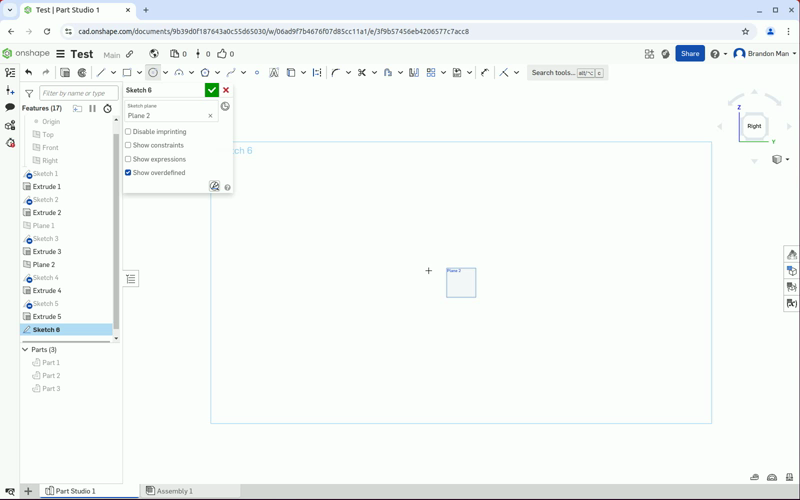
key_up(shift)
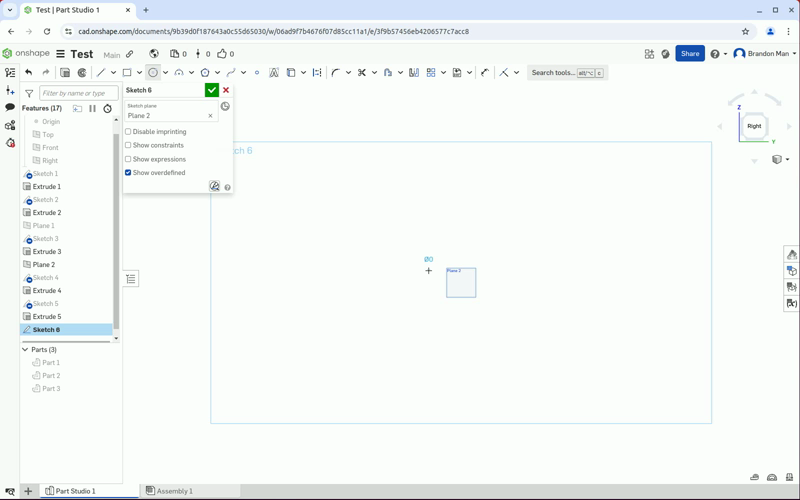
mouse_move(434, 270)
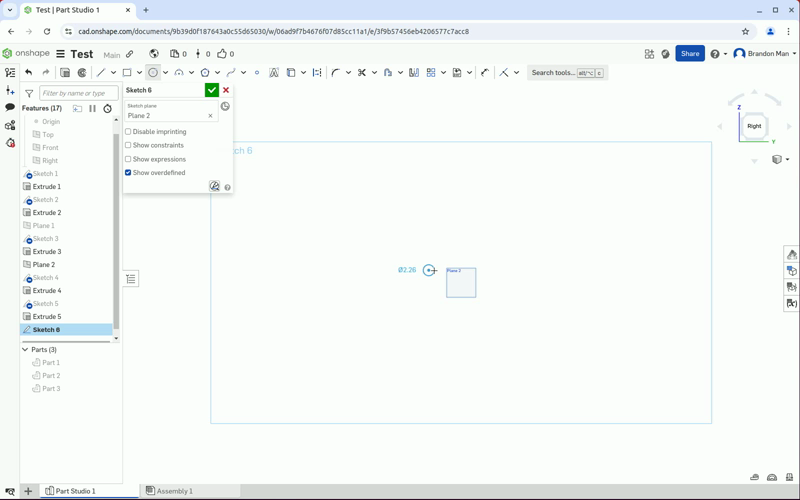
click(434, 270)
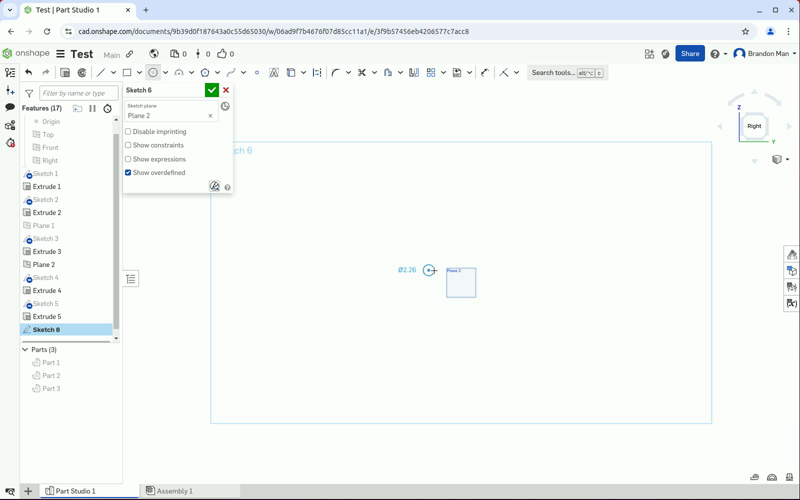
key(esc)
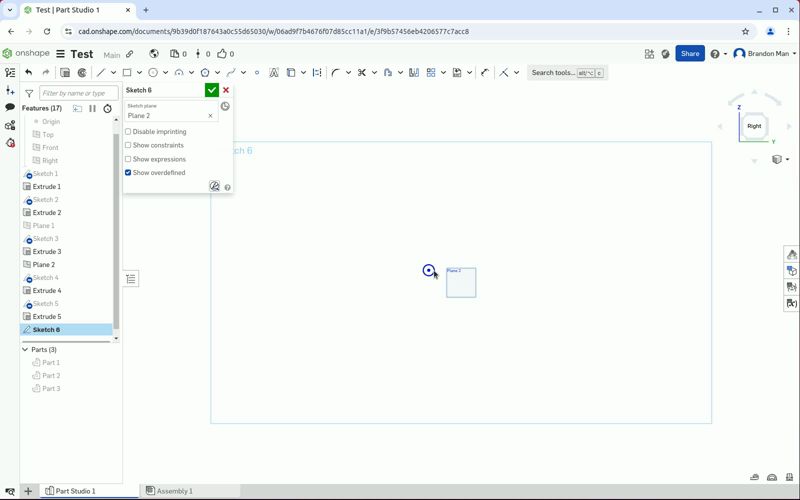
mouse_move(424, 270)
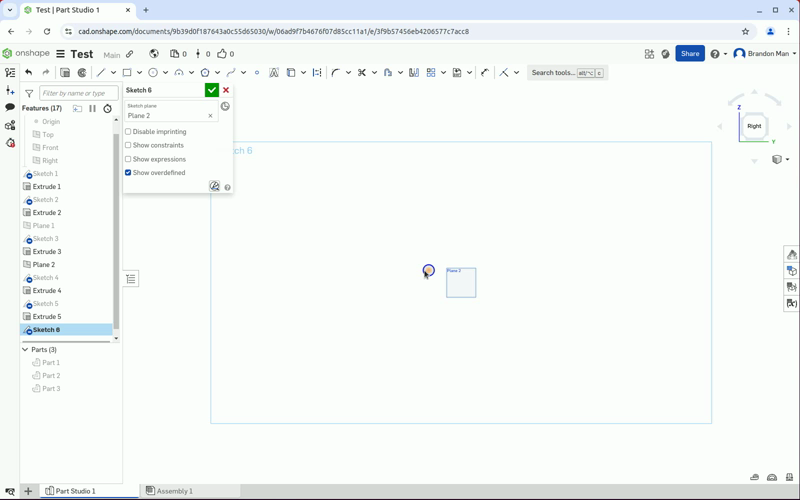
scroll(6)
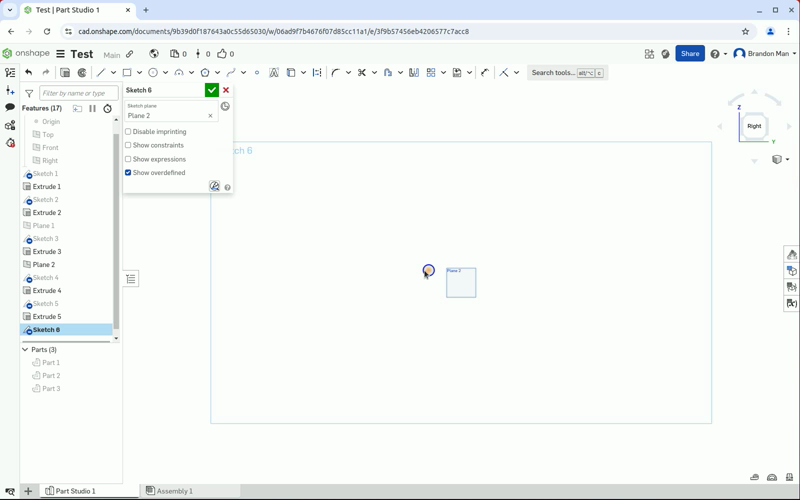
scroll(6)
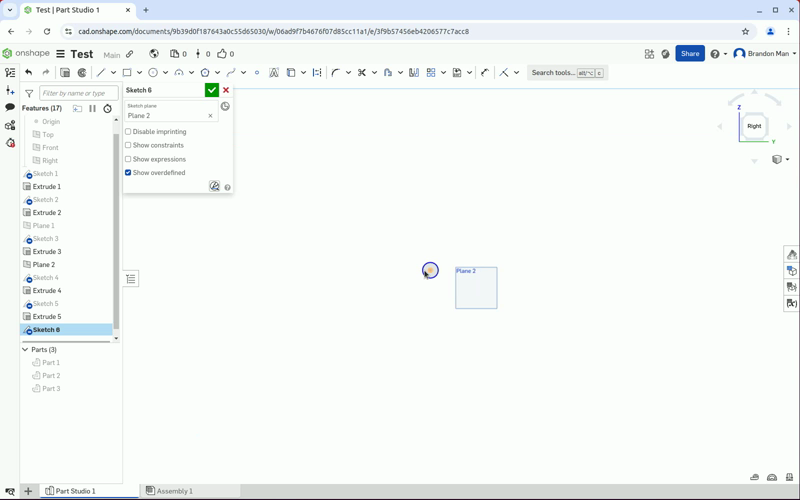
scroll(6)
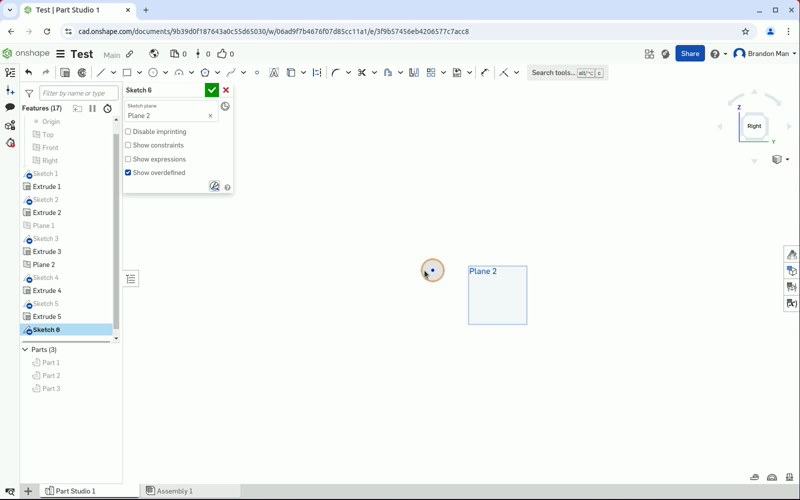
scroll(6)
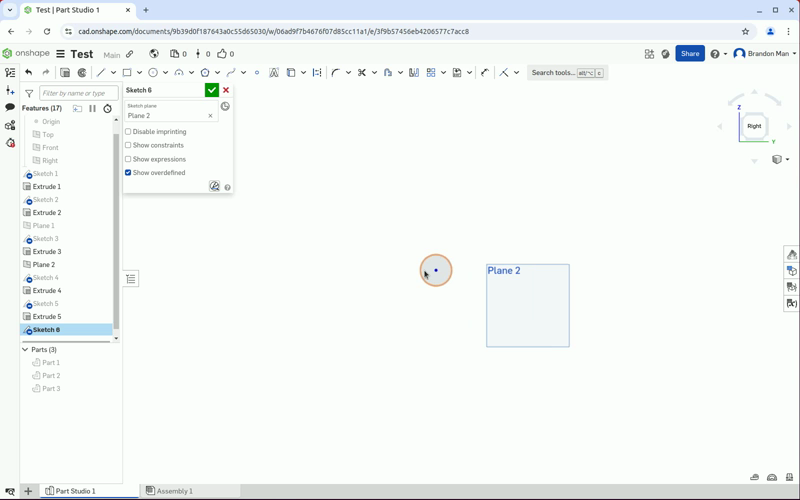
scroll(6)
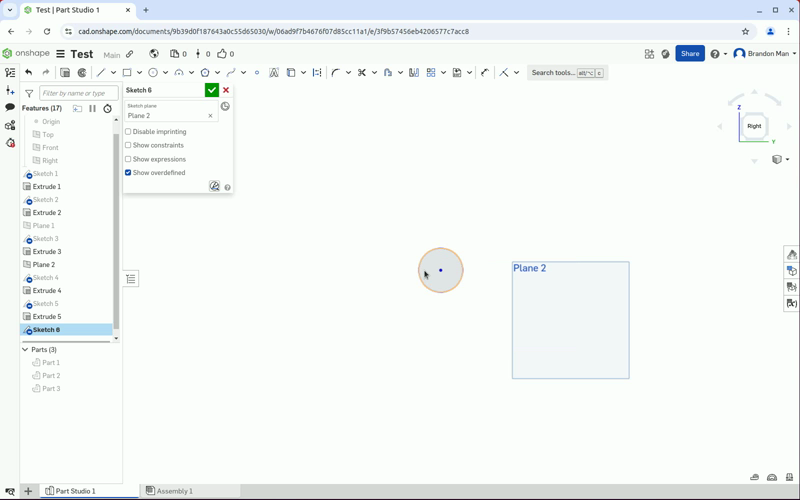
scroll(6)
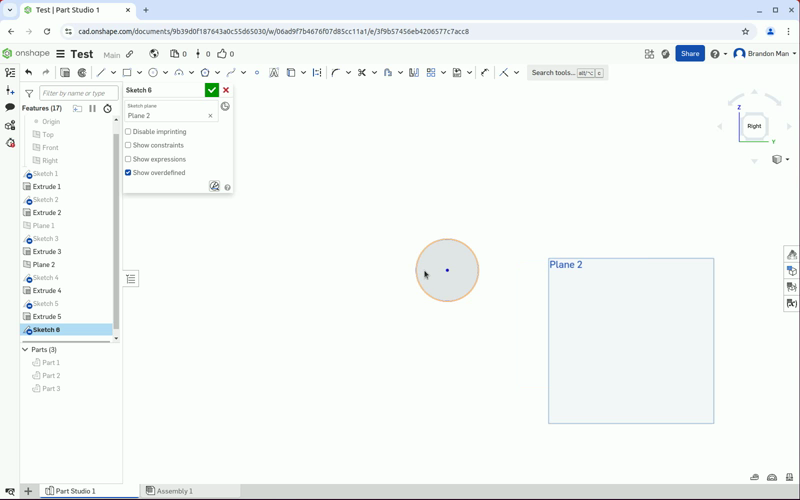
scroll(6)
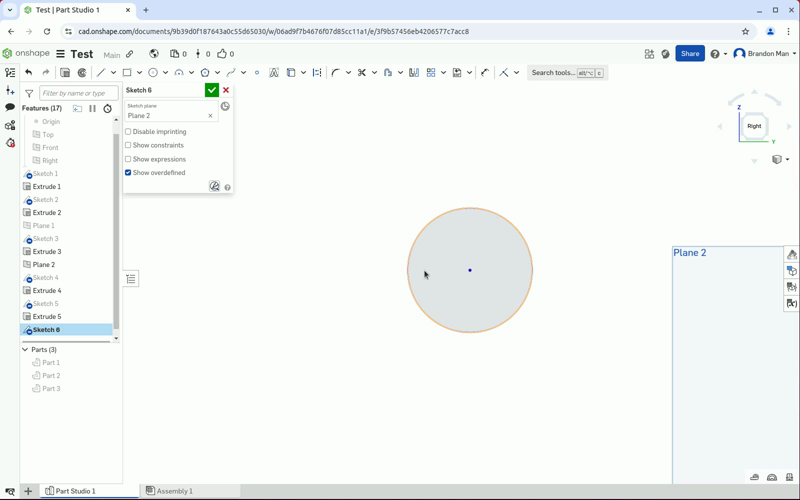
click(424, 270)
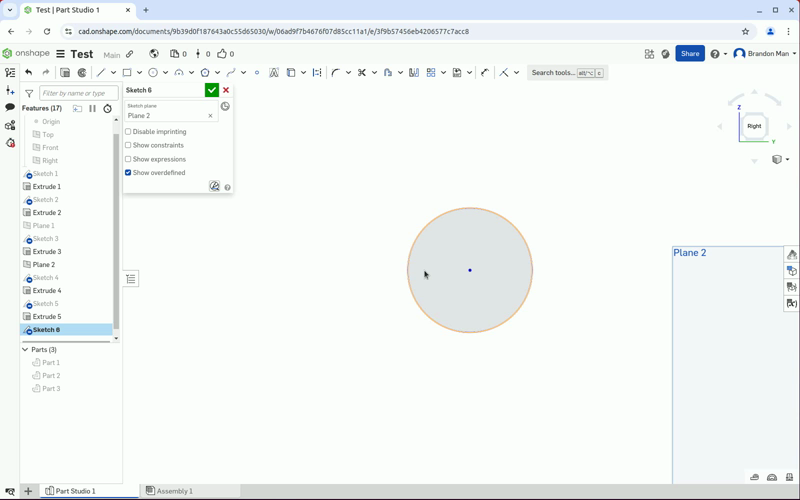
scroll(-6)
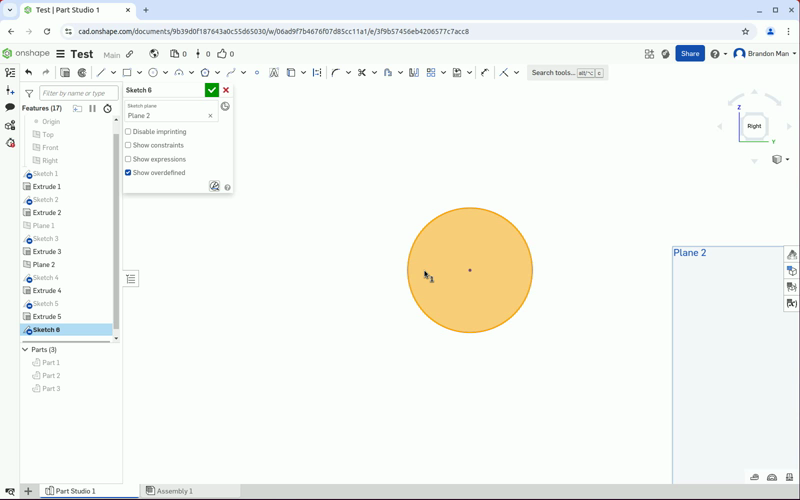
scroll(-6)
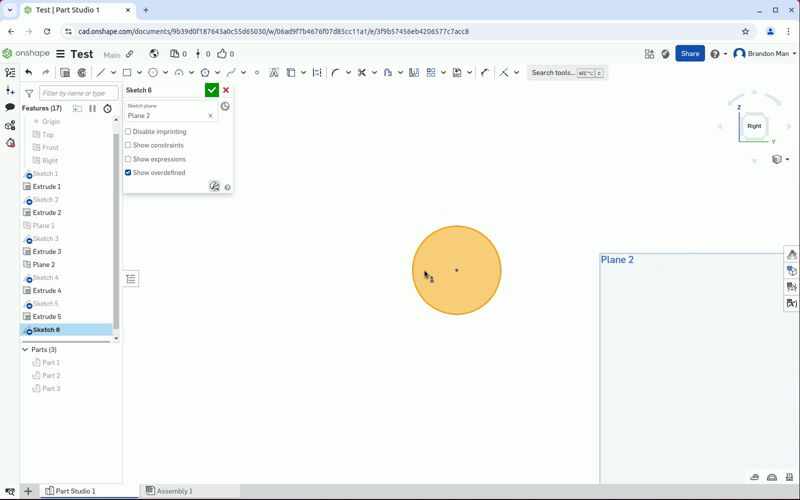
scroll(-6)
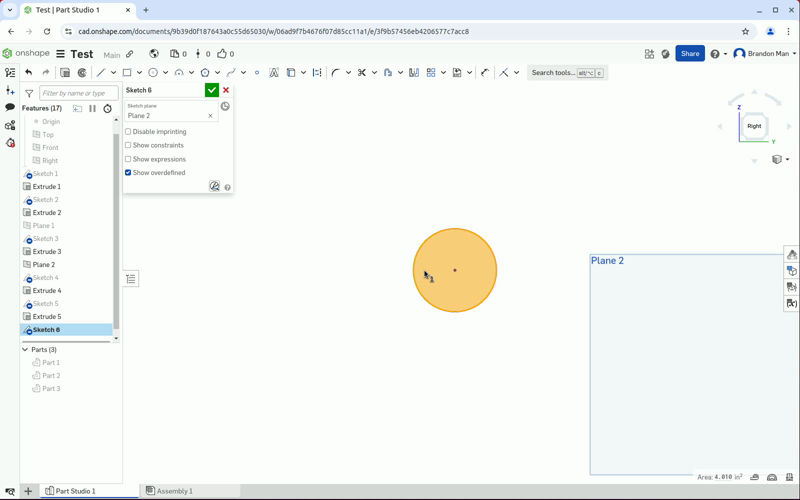
scroll(-6)
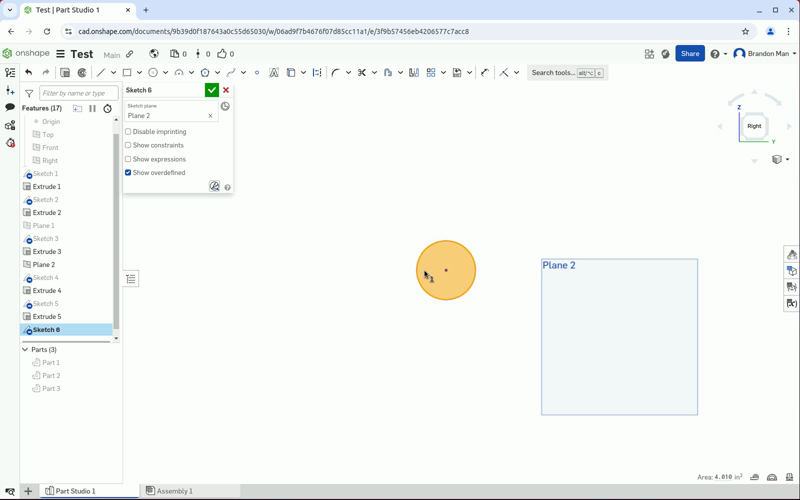
scroll(-6)
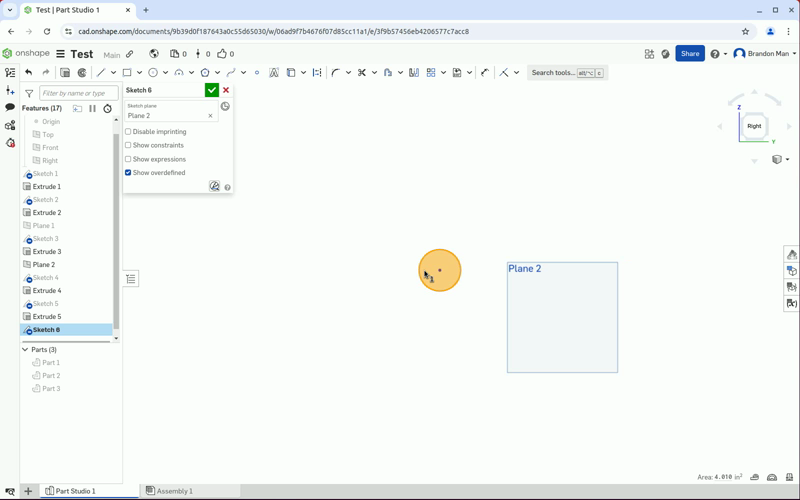
scroll(-6)
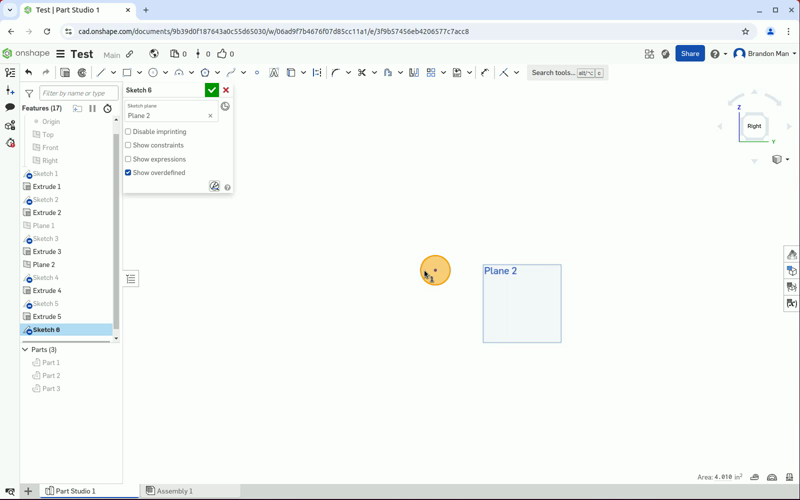
scroll(-6)
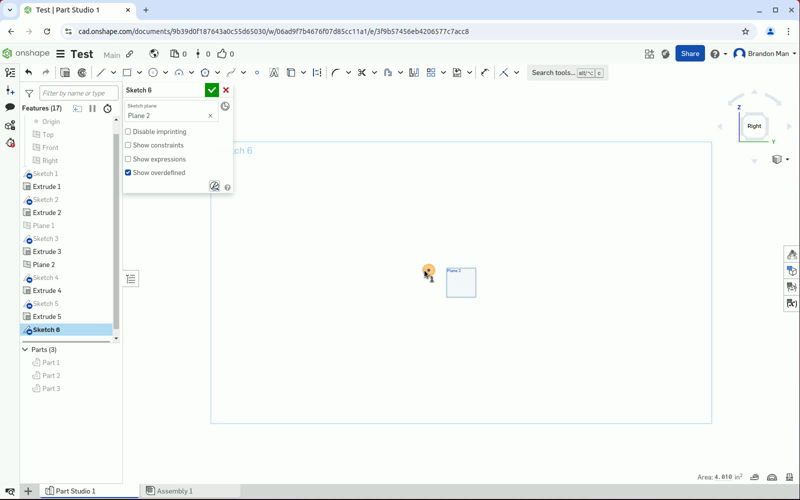
mouse_move(73, 352)
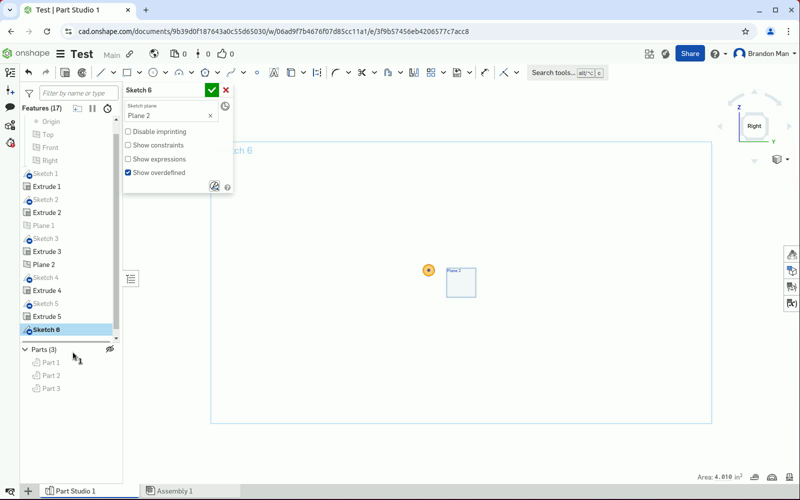
key(shift+y)
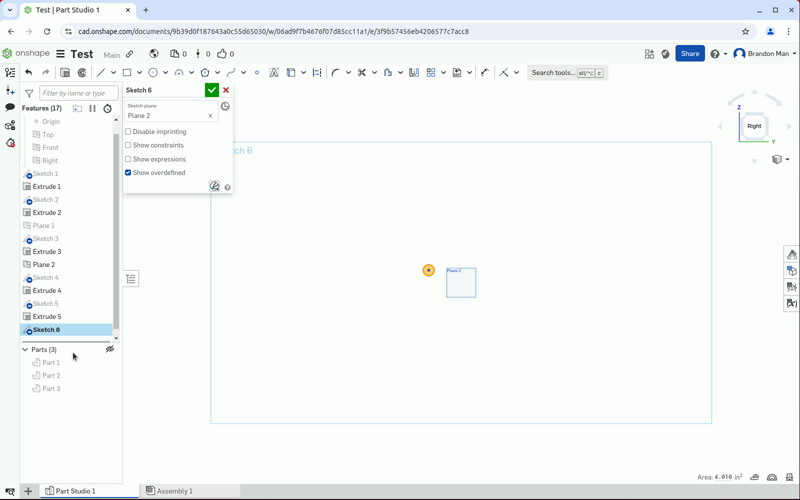
key(shift+e)
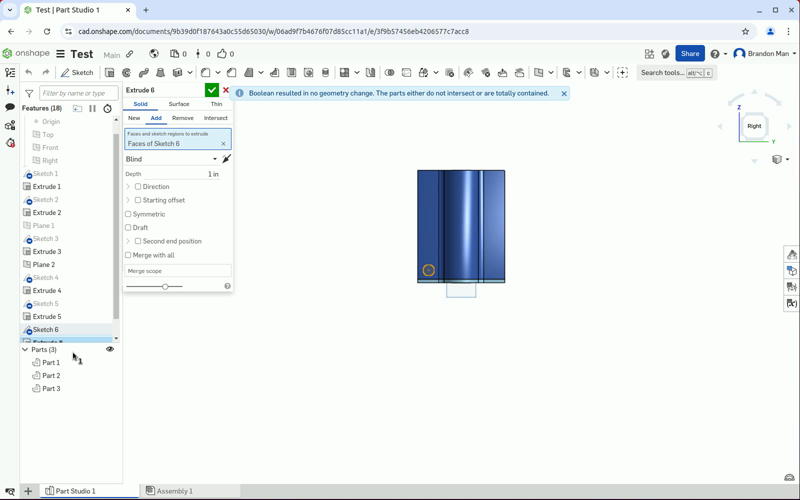
mouse_move(143, 106)
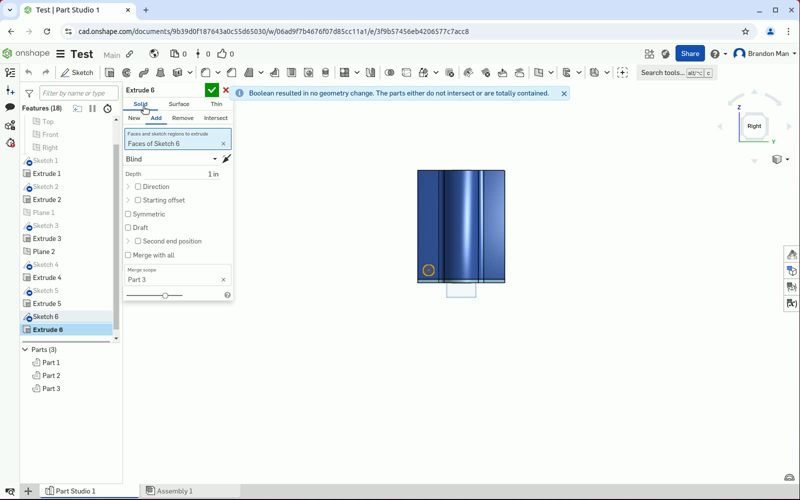
click(143, 106)
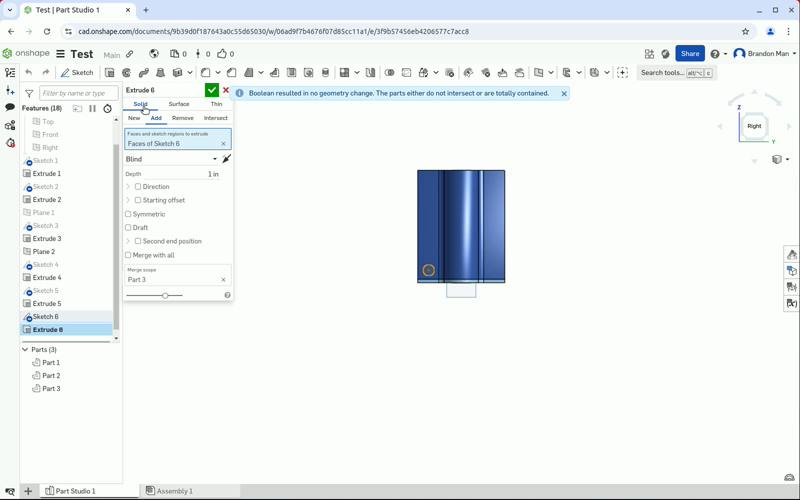
mouse_move(186, 120)
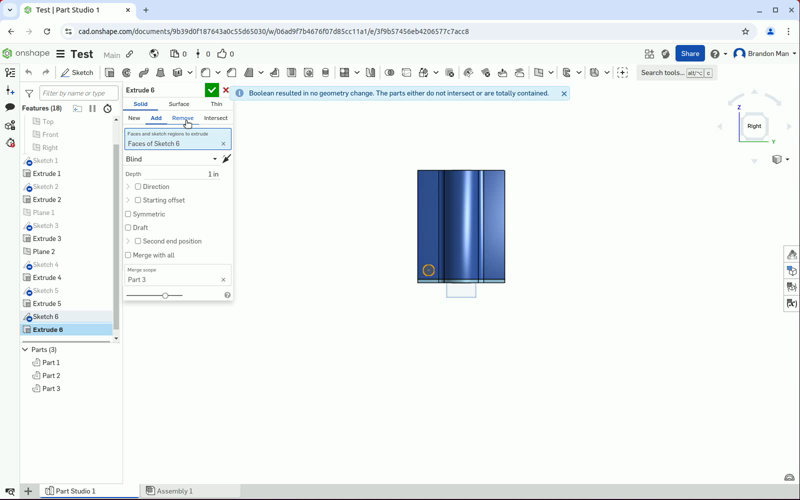
click(186, 120)
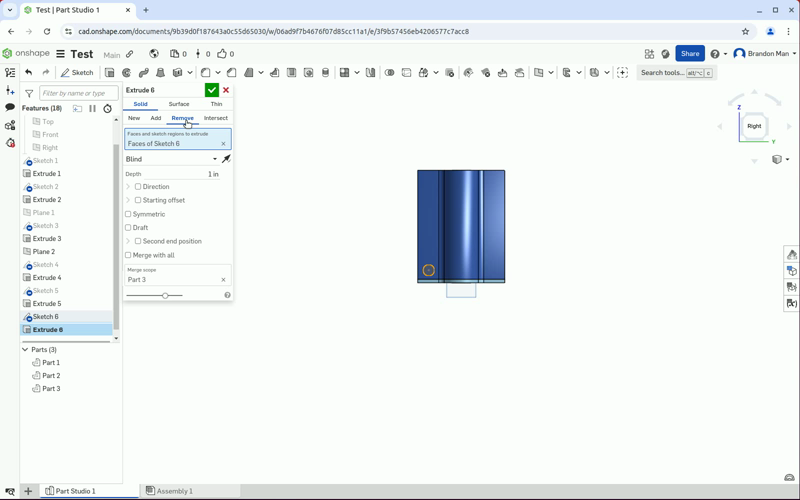
key(tab, 4)
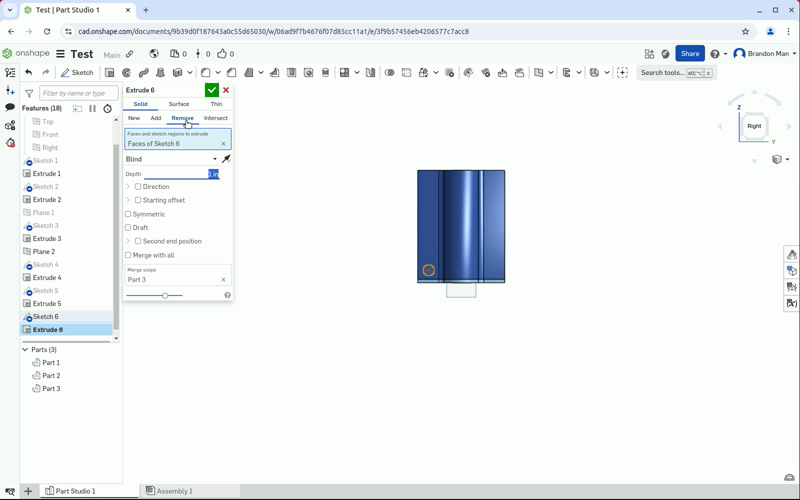
text(3.851)
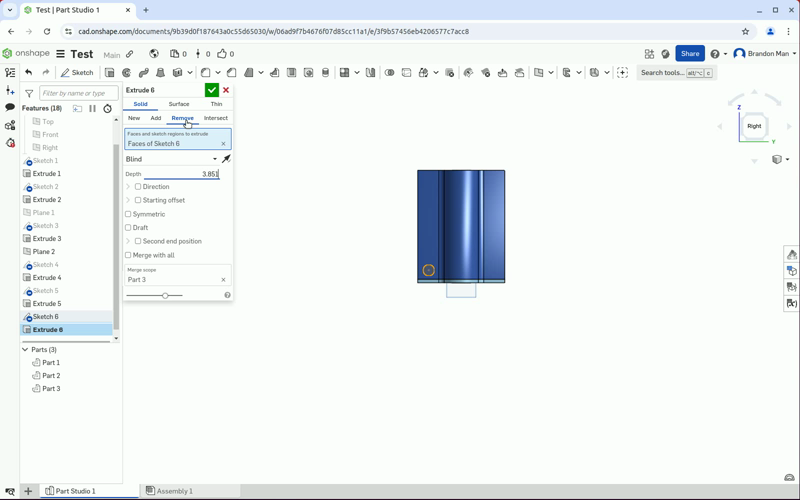
key(tab, 6)
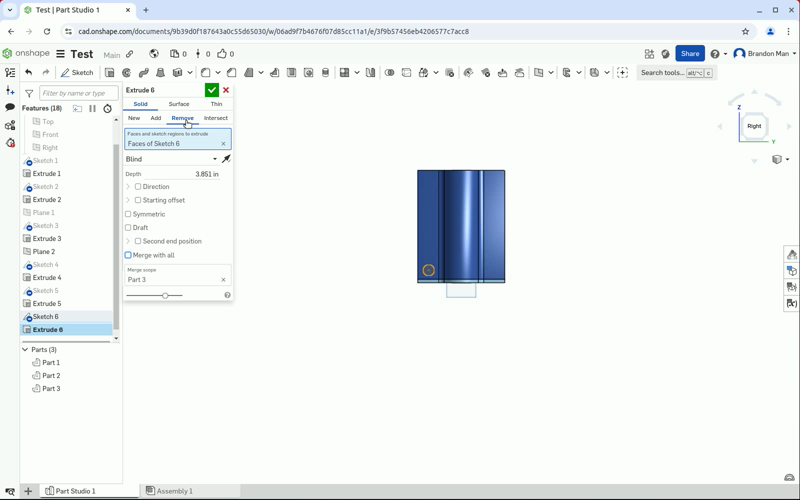
key(space)
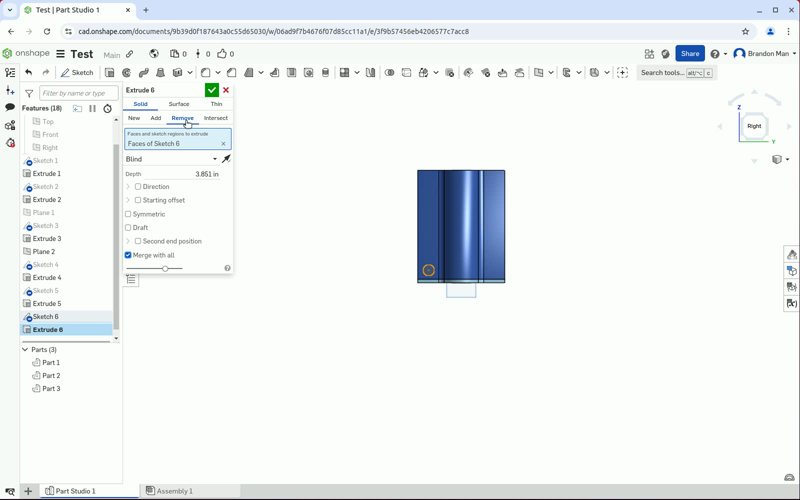
key(enter)
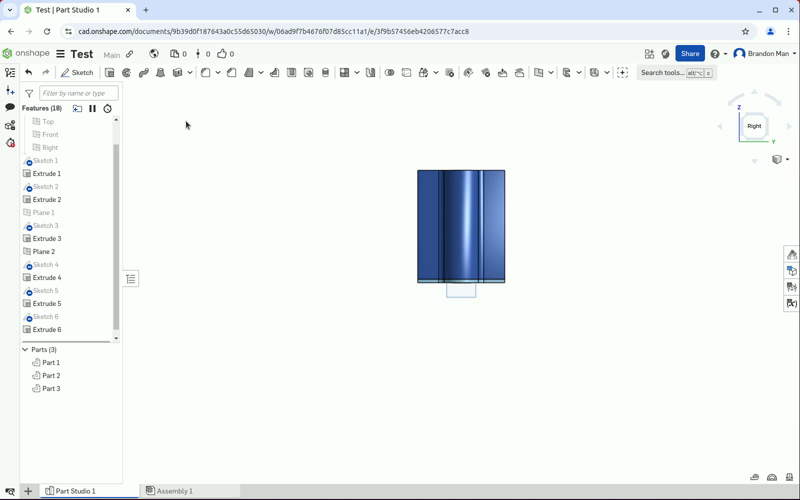
key(shift+h)
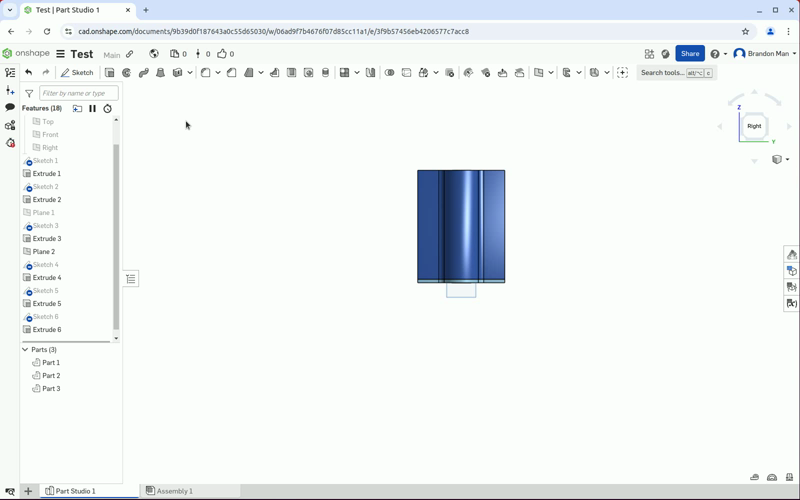
key(shift+h)
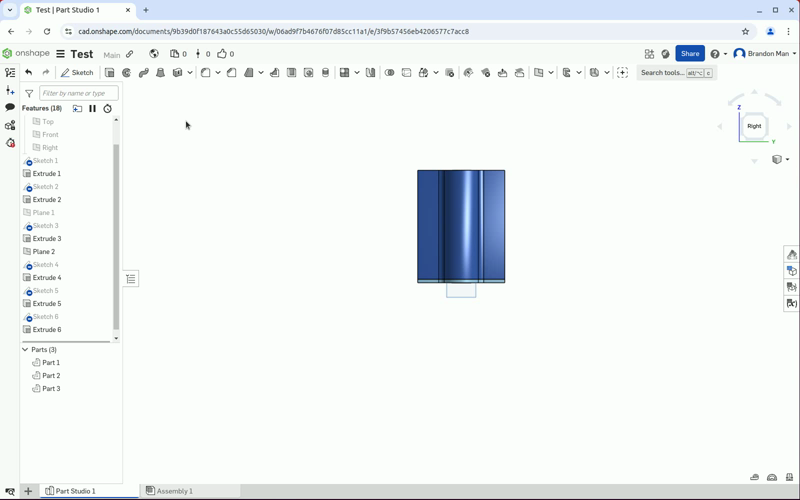
mouse_move(69, 163)
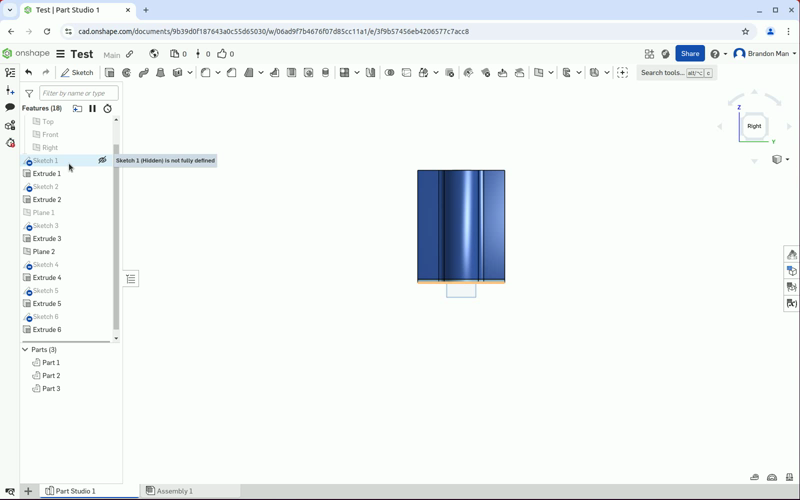
click(69, 163)
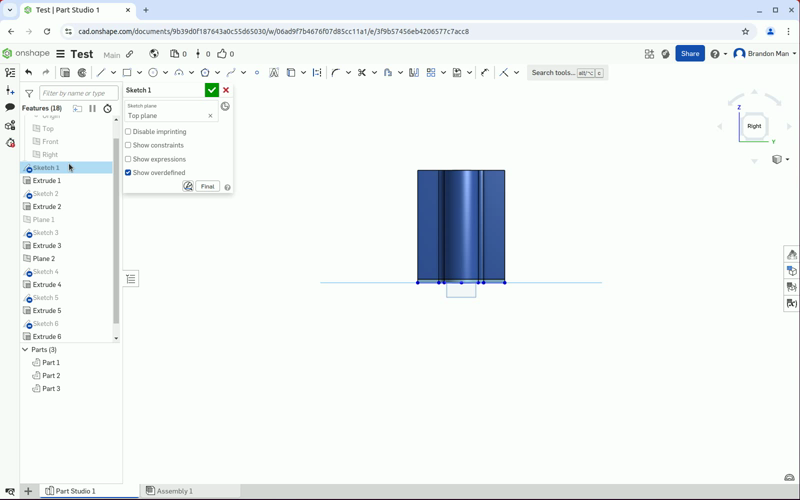
mouse_move(229, 92)
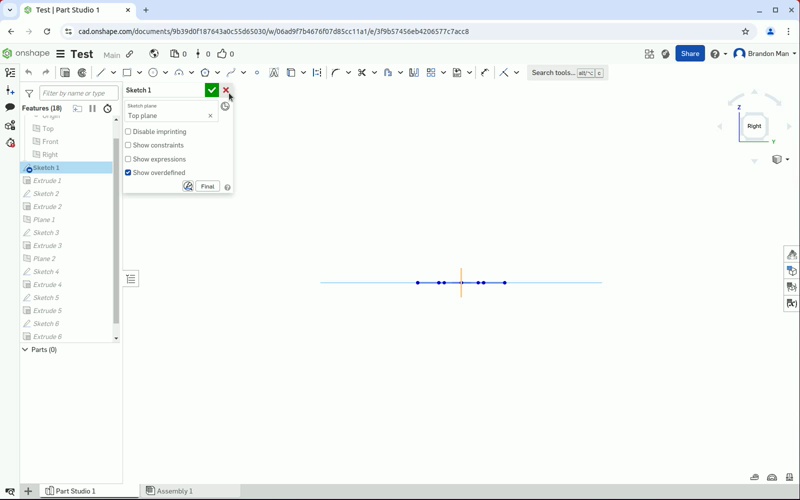
click(229, 92)
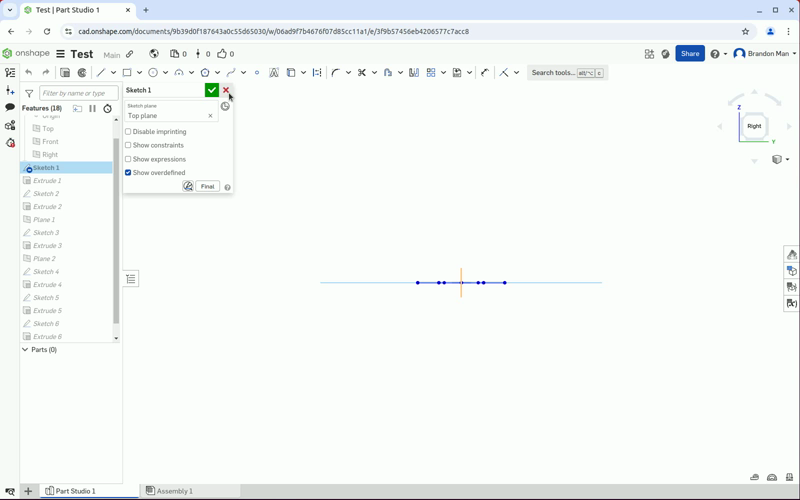
key(shift+s)
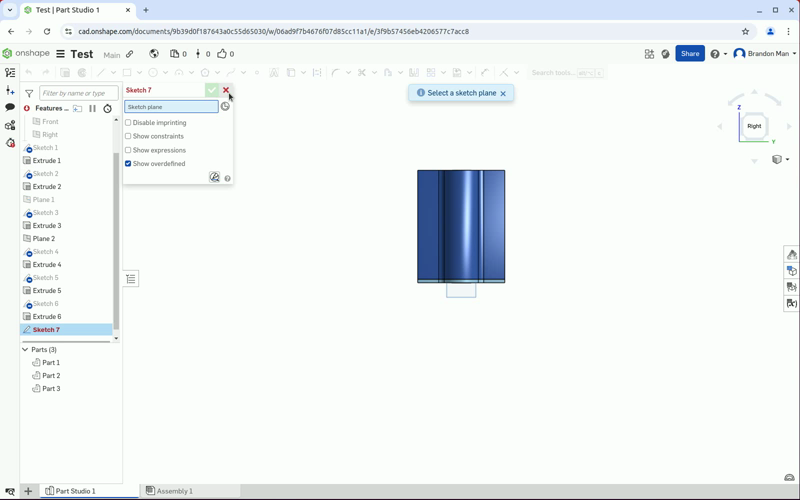
mouse_move(69, 241)
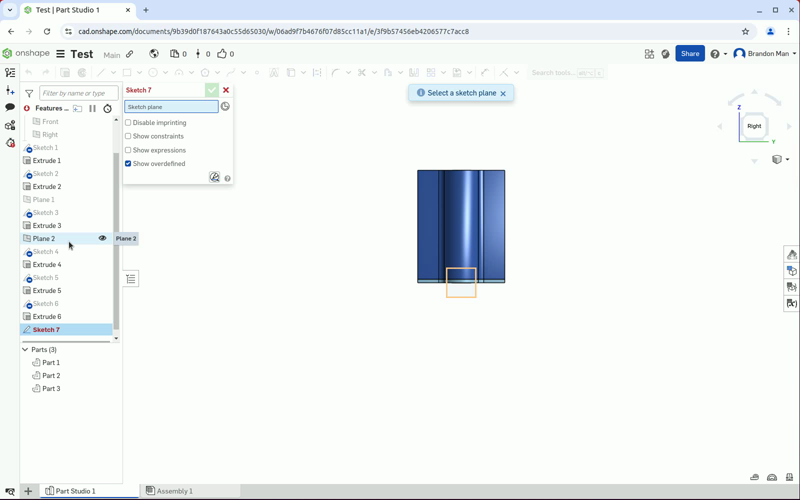
click(69, 241)
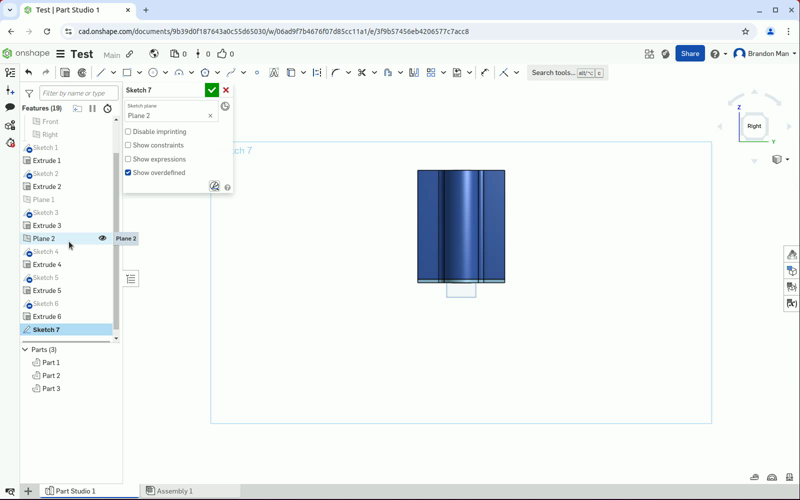
mouse_move(73, 352)
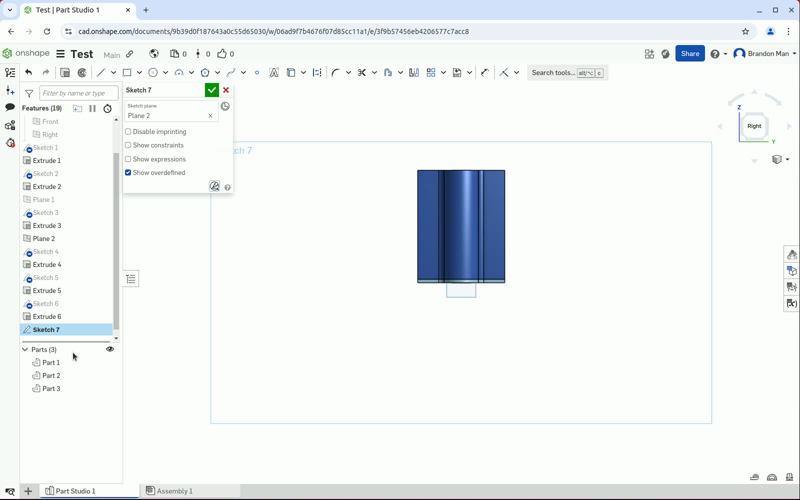
key(y)
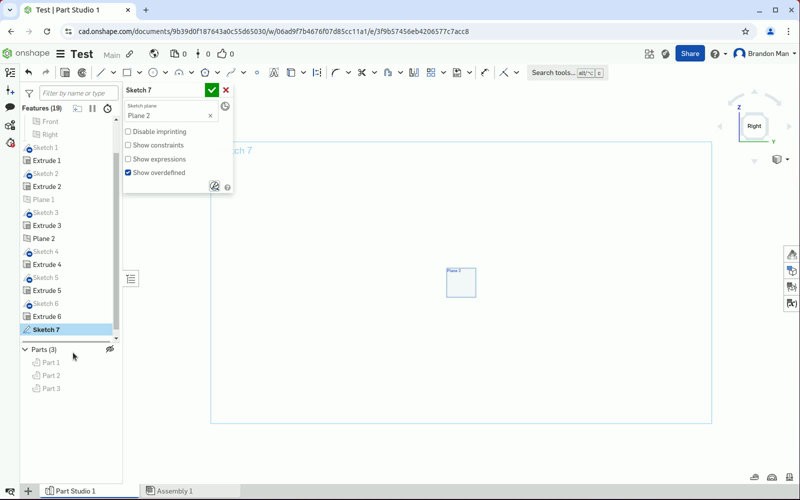
key(c)
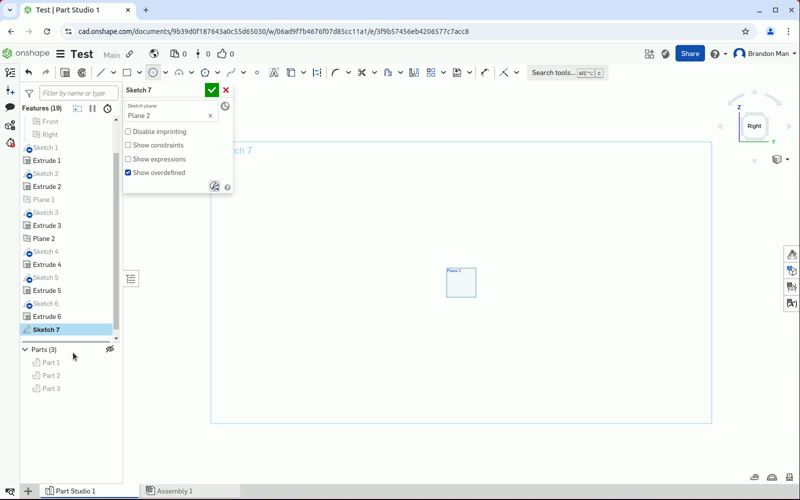
key_down(shift)
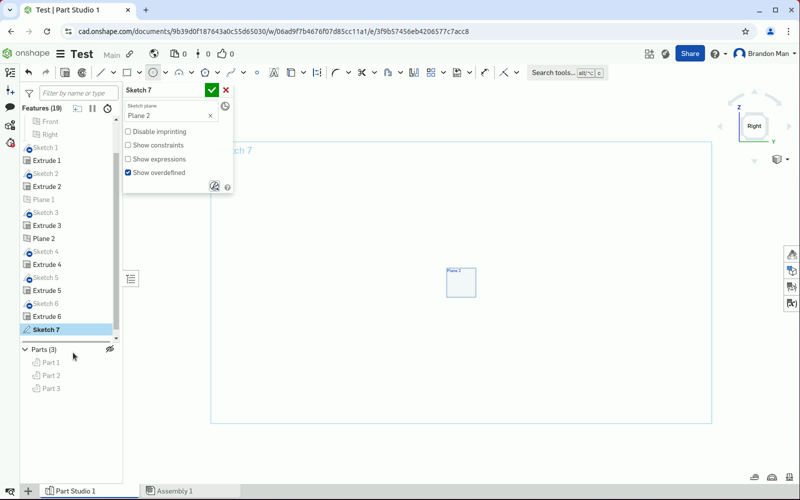
mouse_move(494, 183)
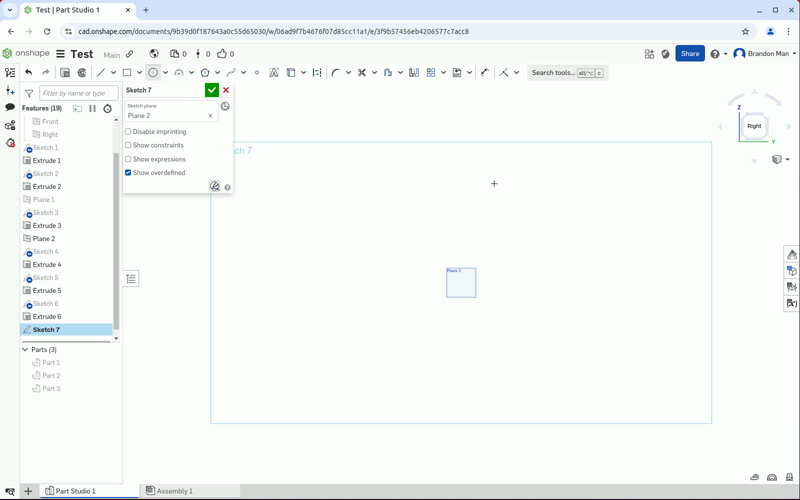
click(494, 183)
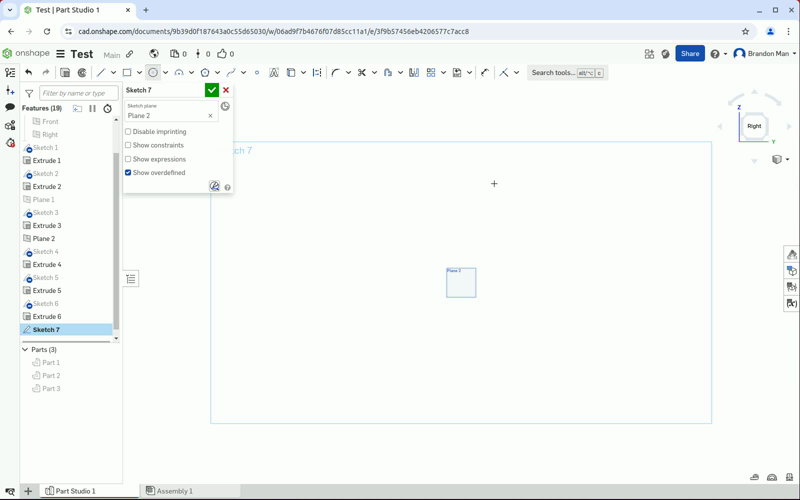
key_up(shift)
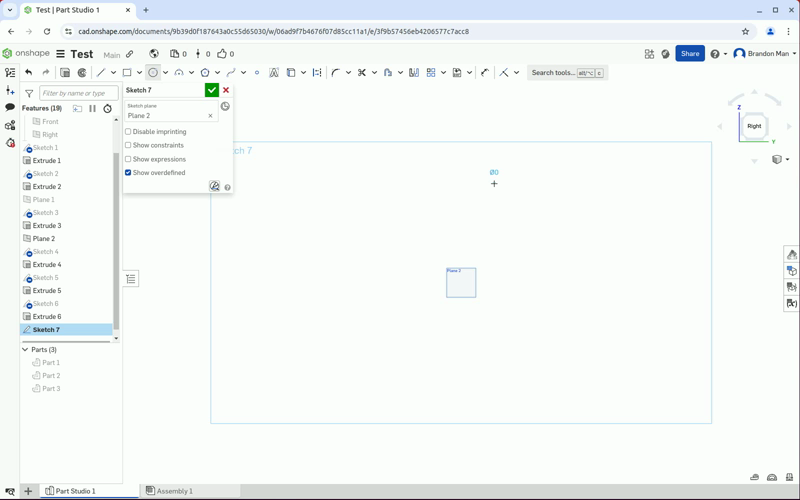
mouse_move(499, 183)
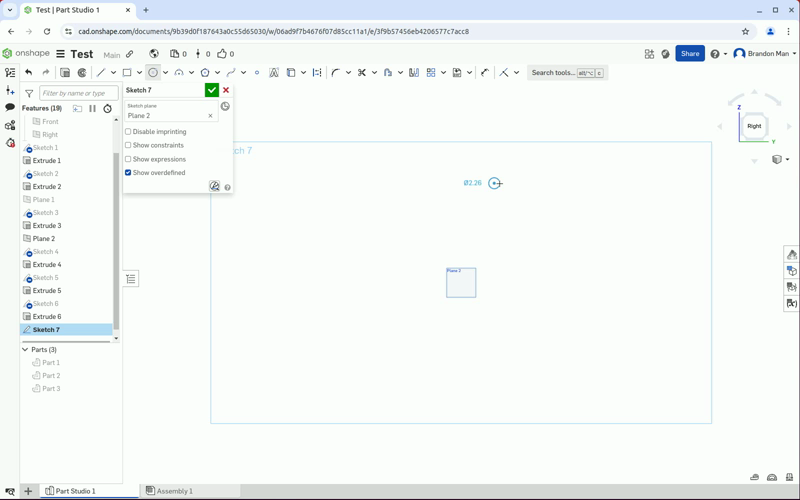
click(499, 183)
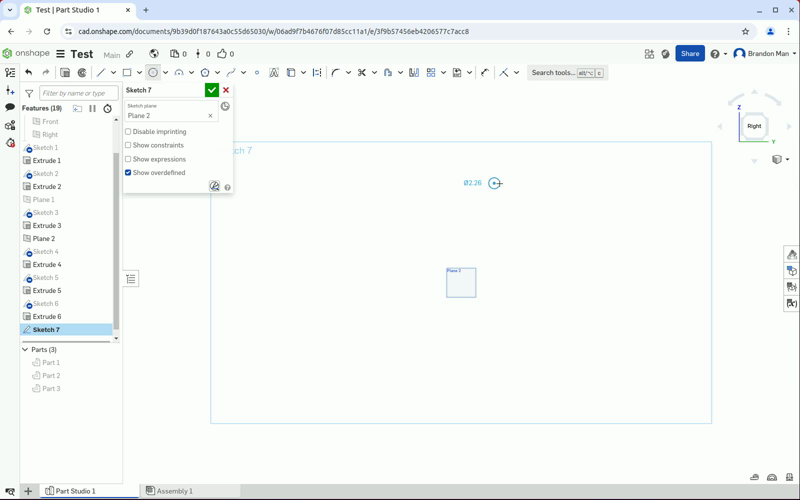
key(esc)
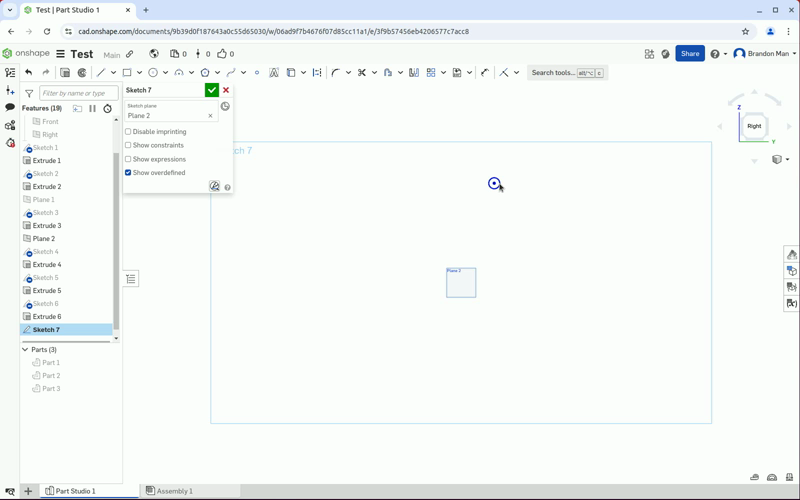
mouse_move(493, 184)
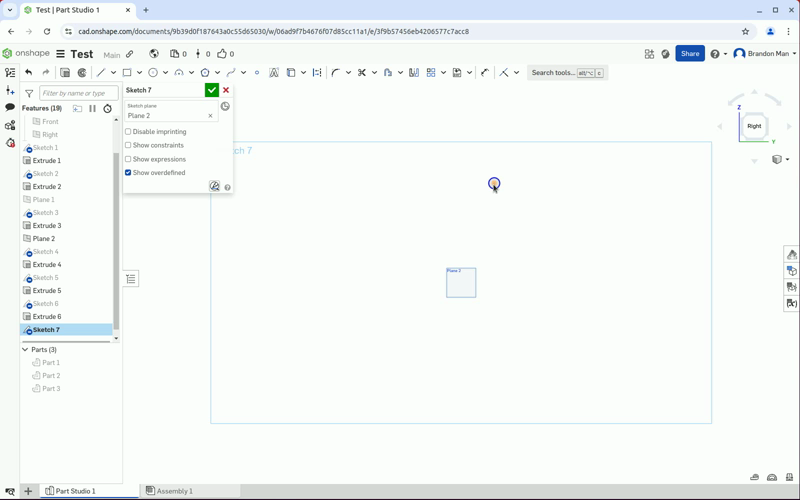
scroll(6)
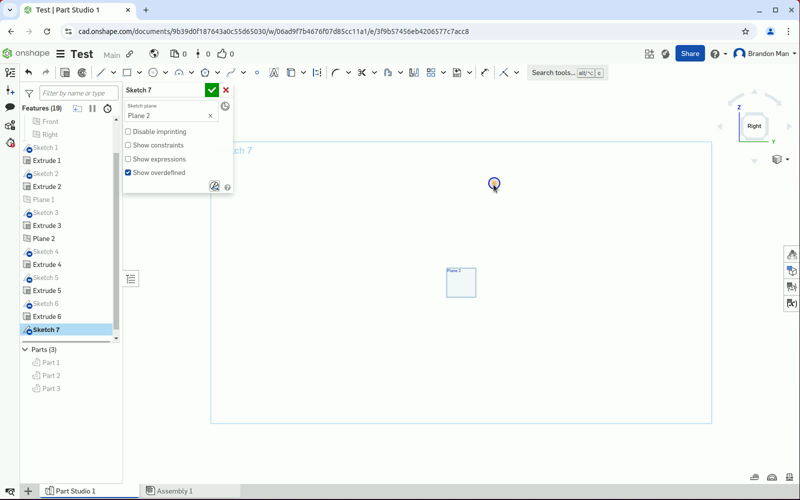
scroll(6)
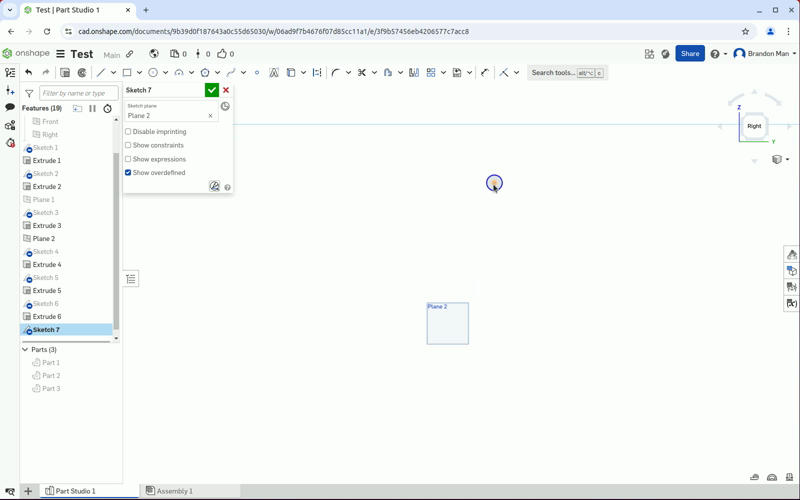
scroll(6)
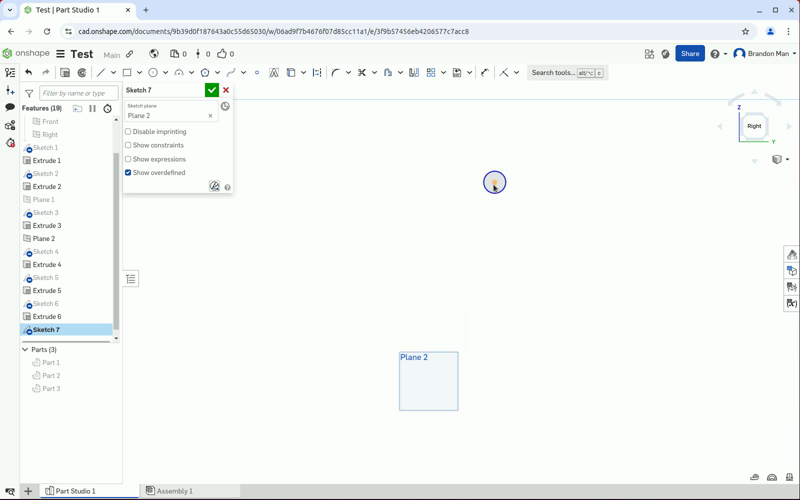
scroll(6)
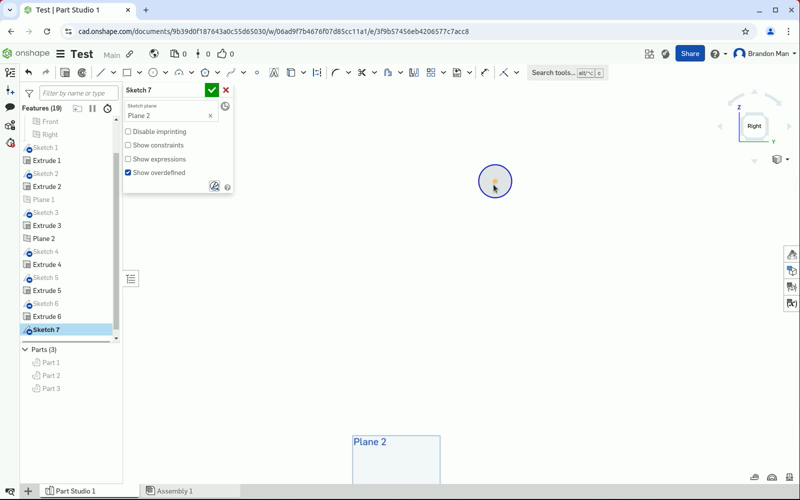
scroll(6)
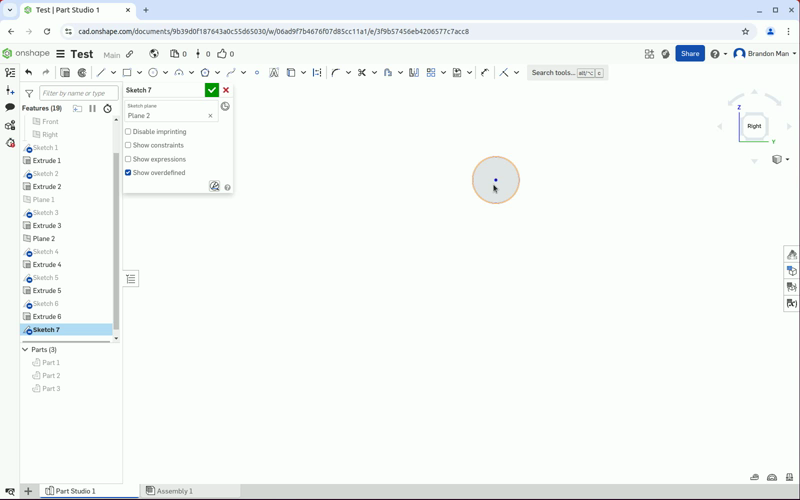
scroll(6)
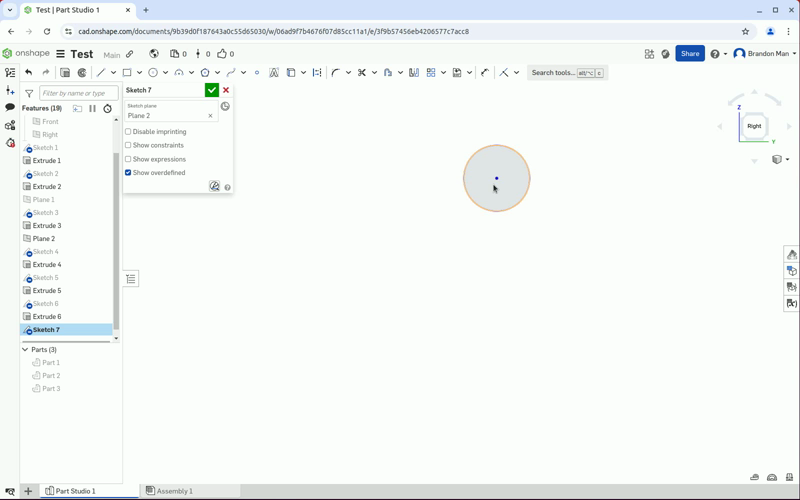
scroll(6)
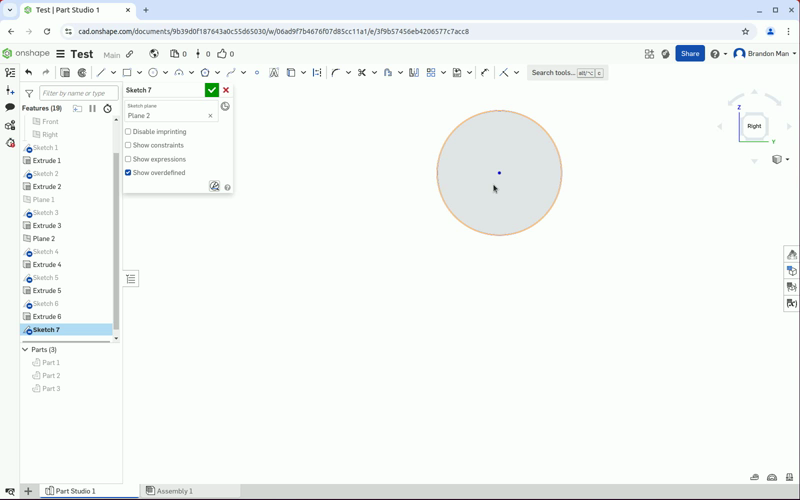
click(493, 184)
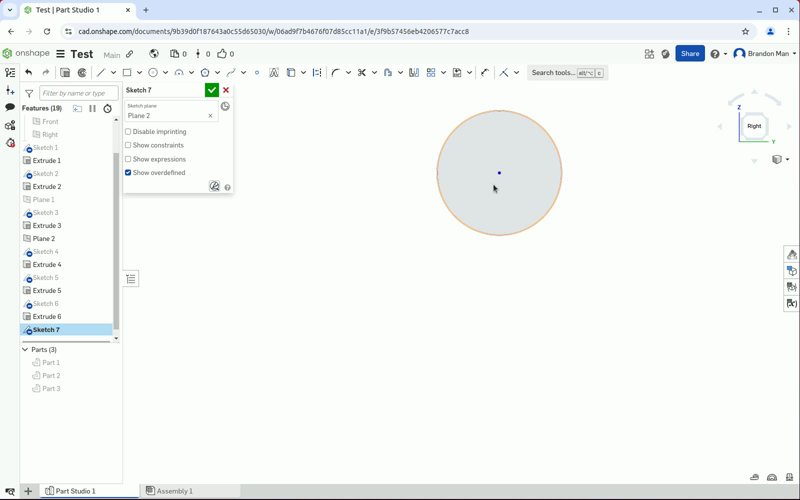
scroll(-6)
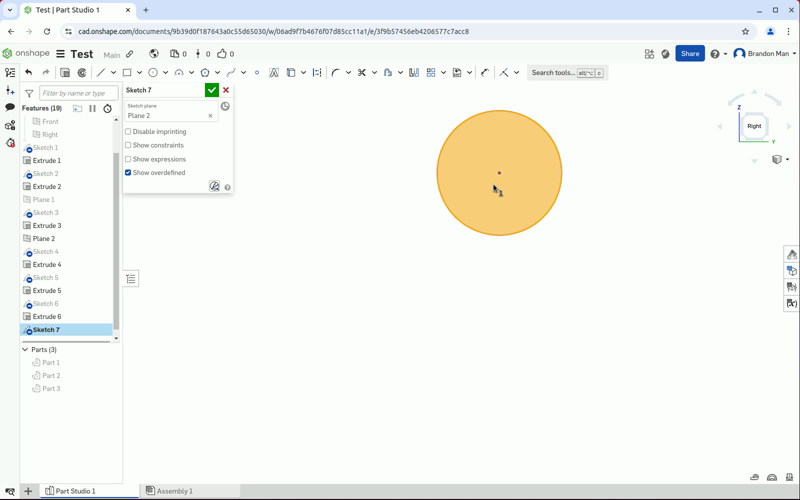
scroll(-6)
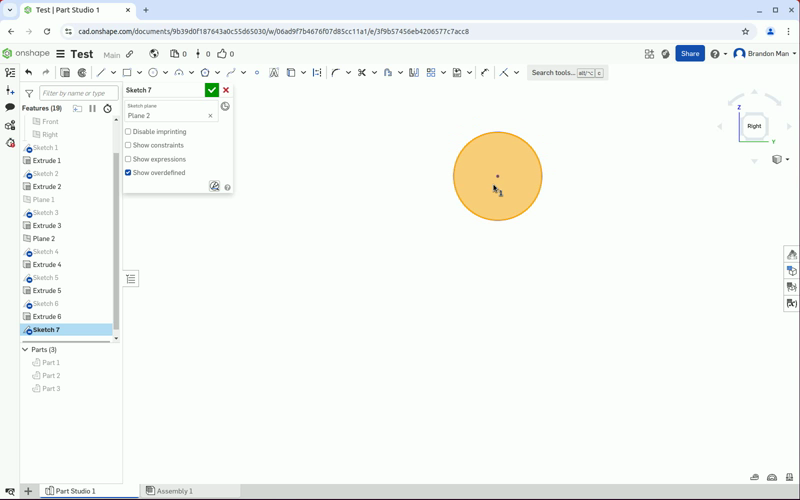
scroll(-6)
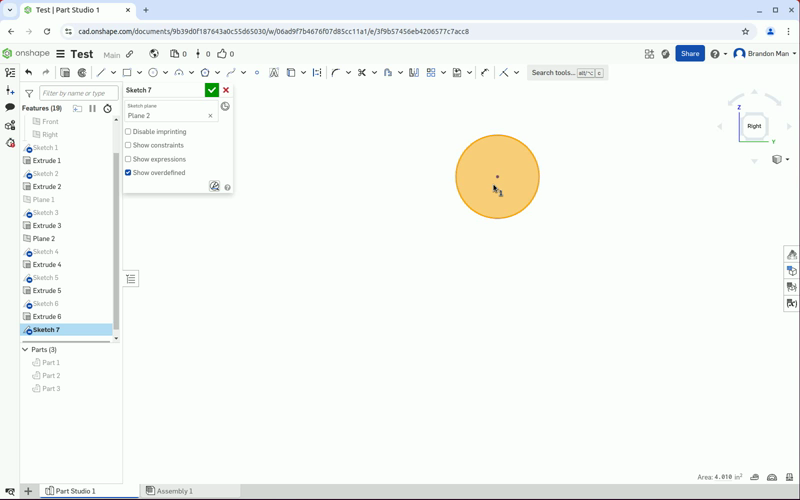
scroll(-6)
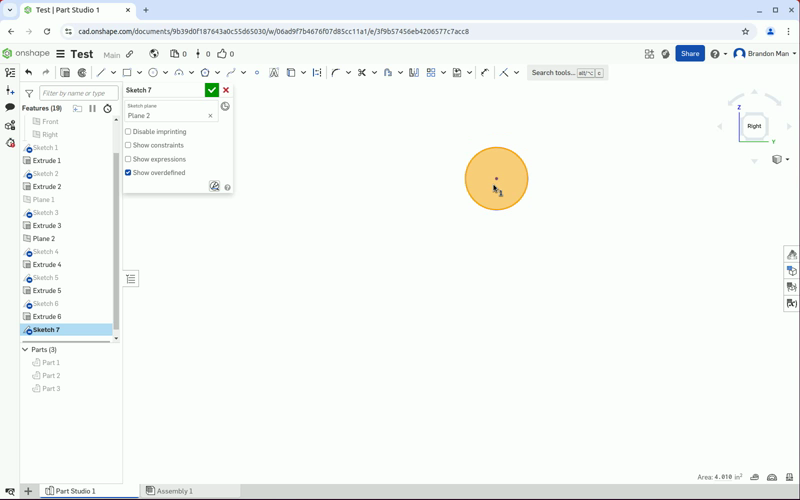
scroll(-6)
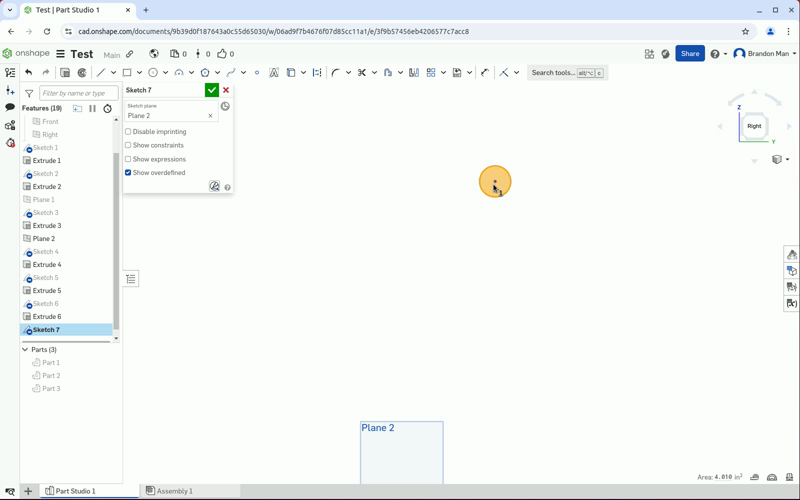
scroll(-6)
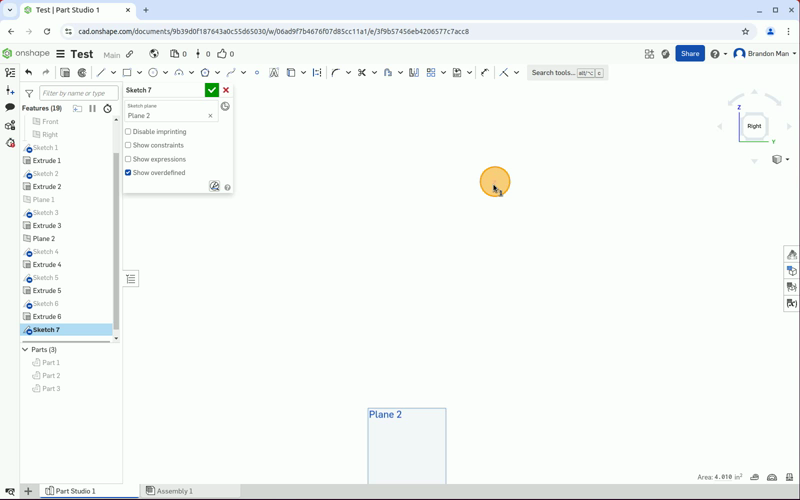
scroll(-6)
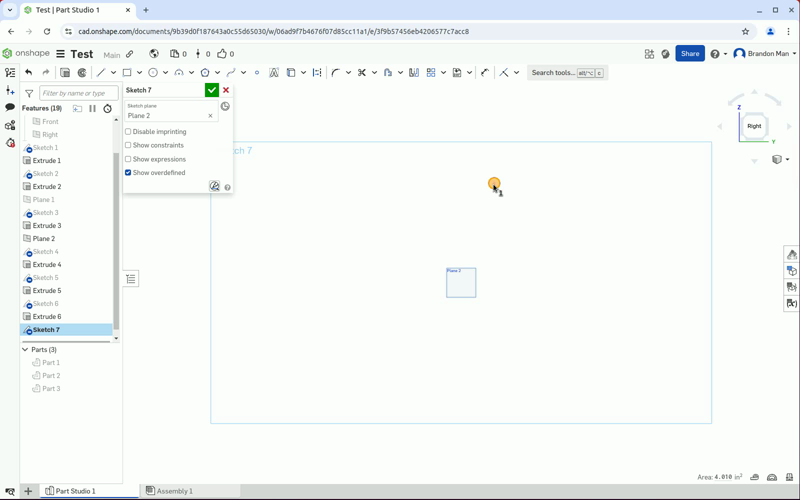
mouse_move(73, 352)
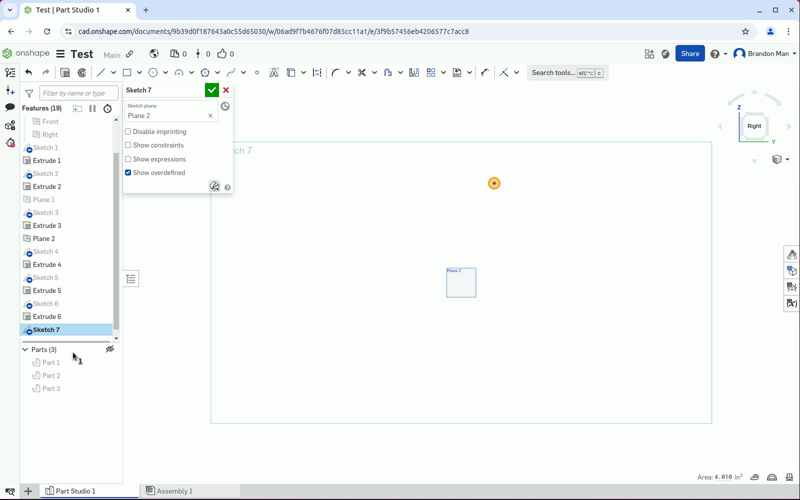
key(shift+y)
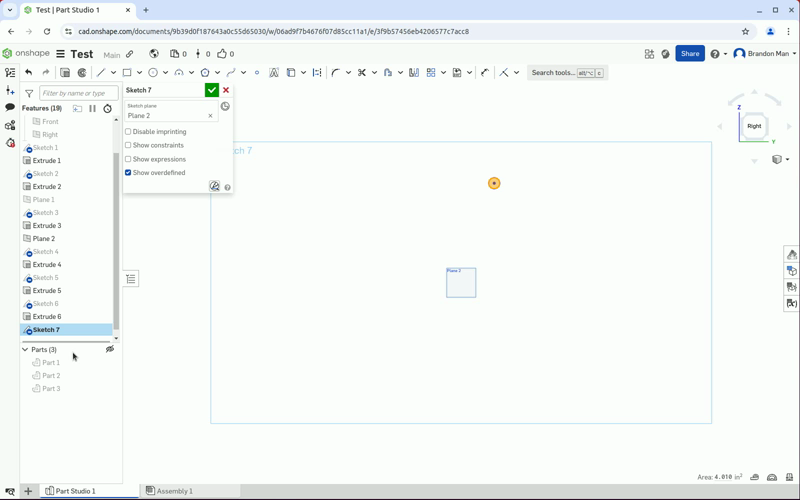
key(shift+e)
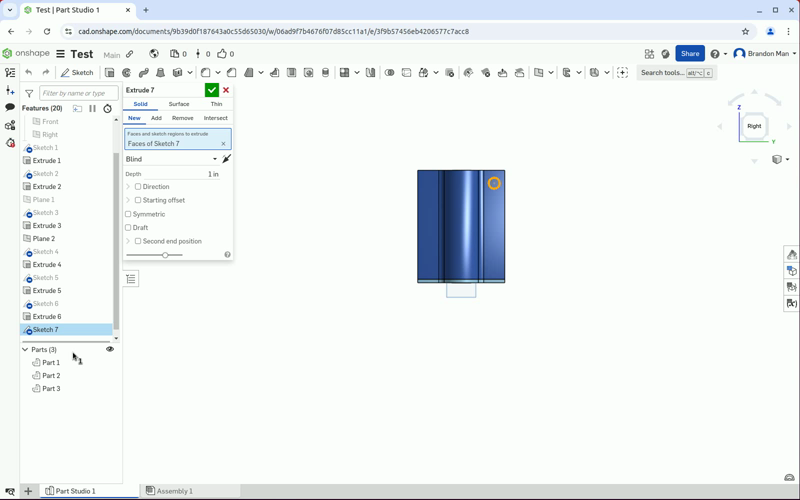
mouse_move(143, 106)
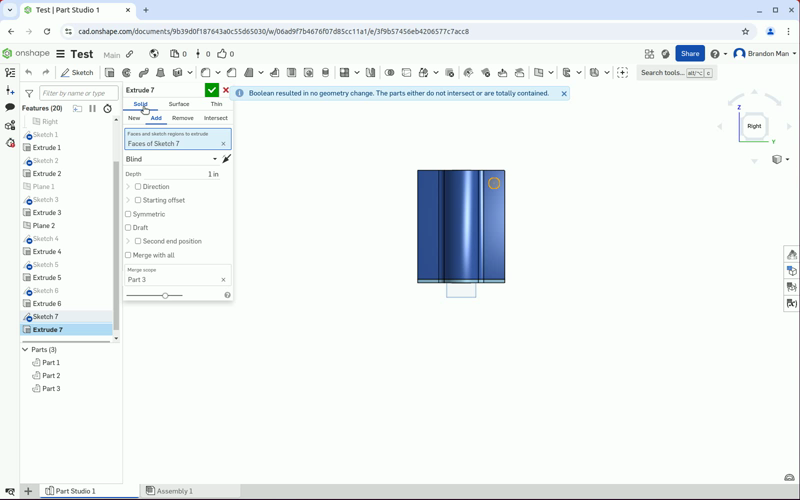
click(143, 106)
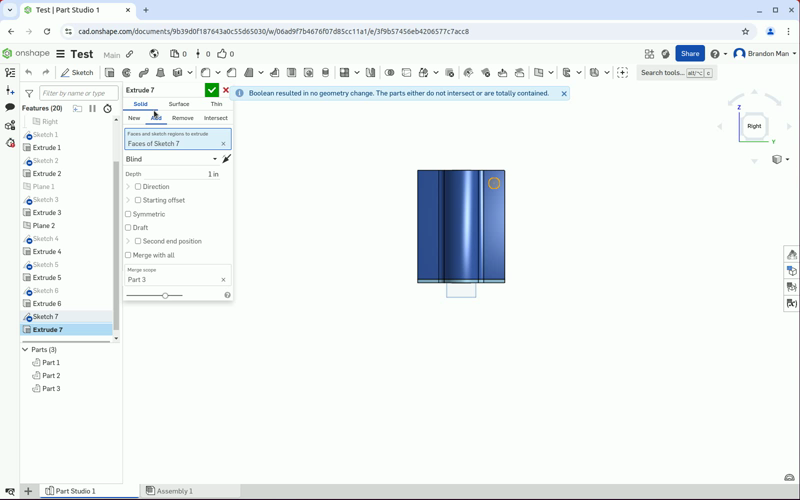
mouse_move(186, 120)
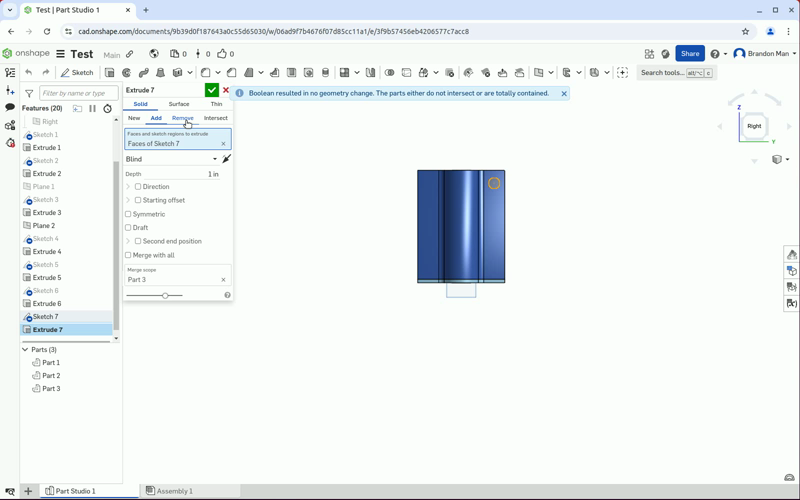
click(186, 120)
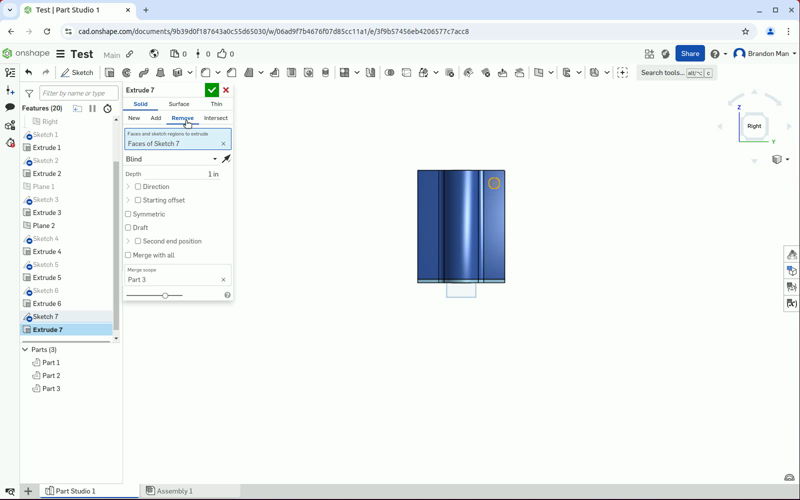
key(tab, 4)
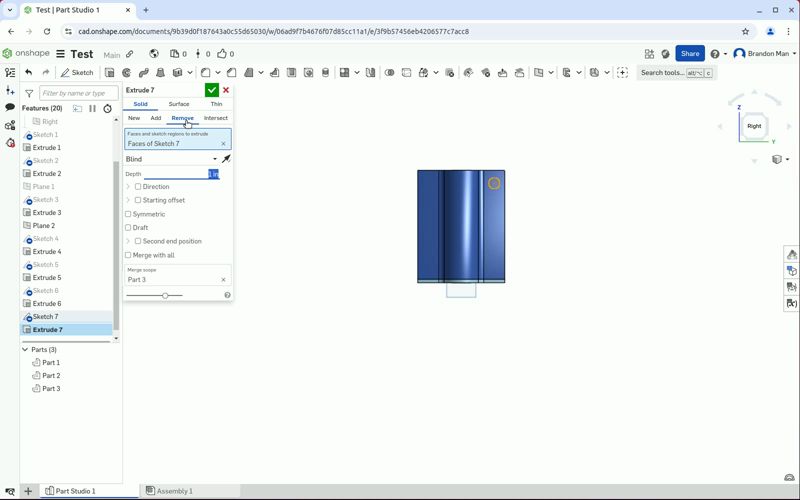
text(3.851)
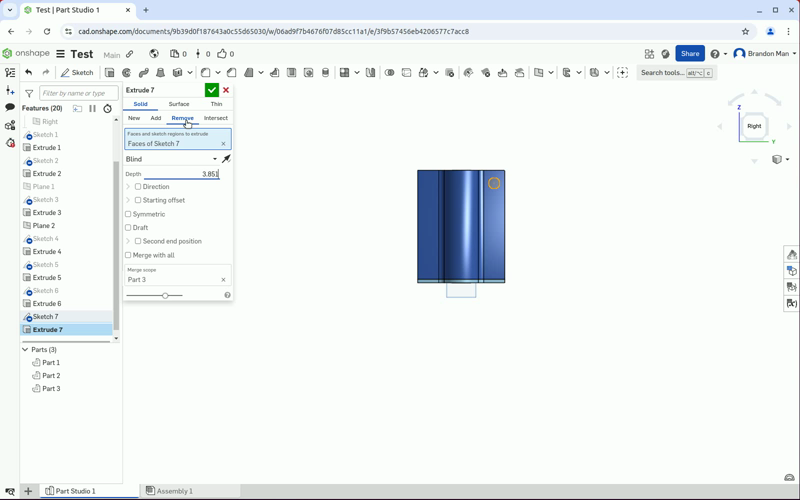
key(tab, 6)
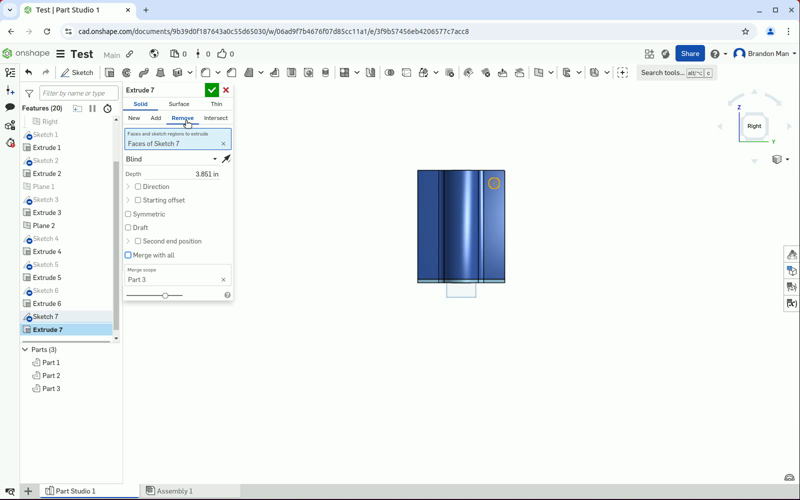
key(space)
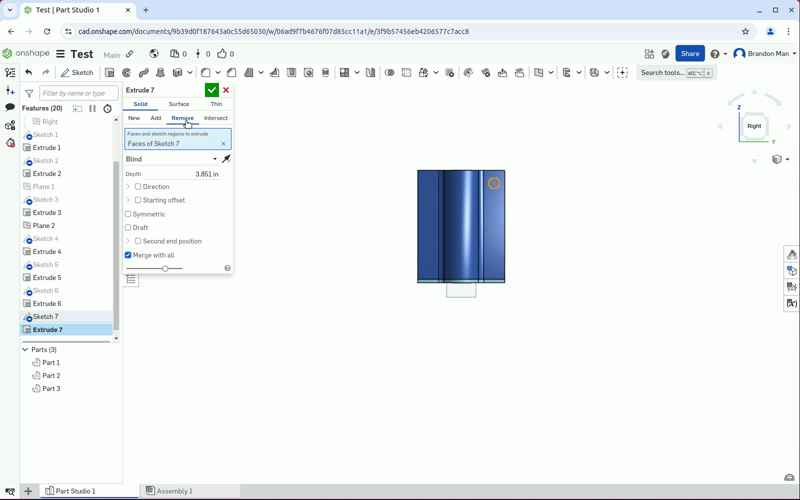
key(enter)
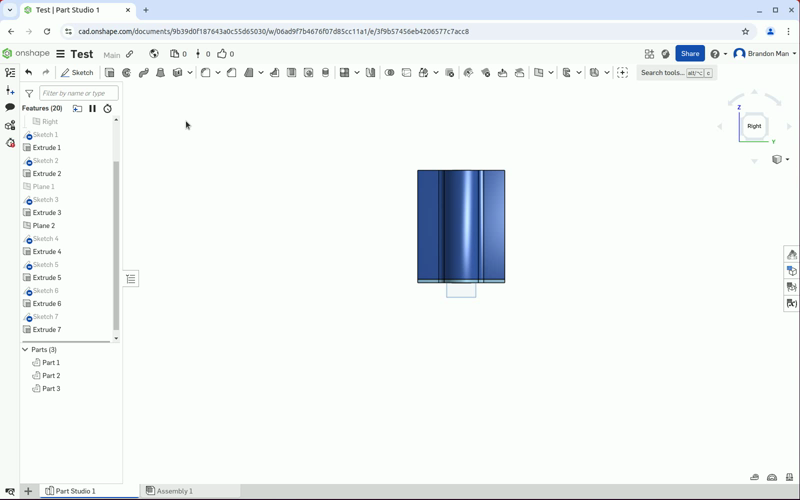
key(shift+h)
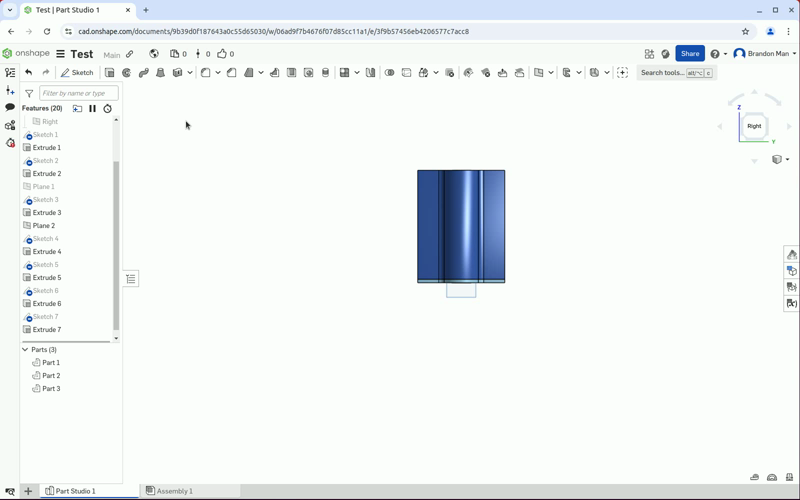
key(shift+h)
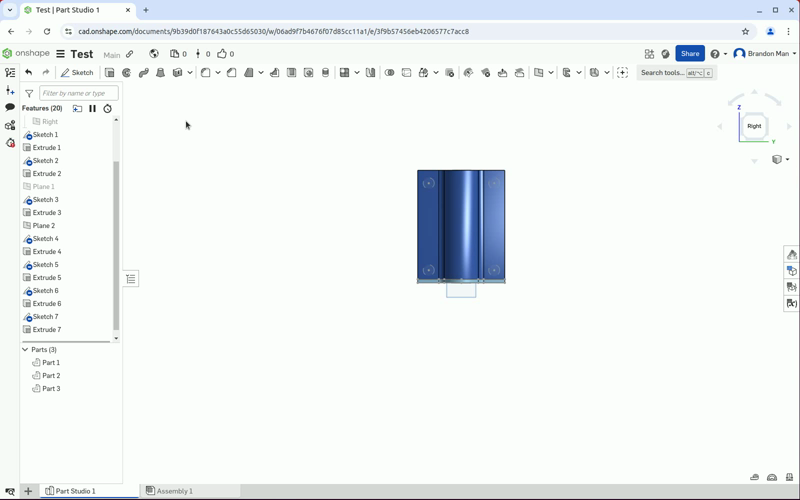
key(shift+7)
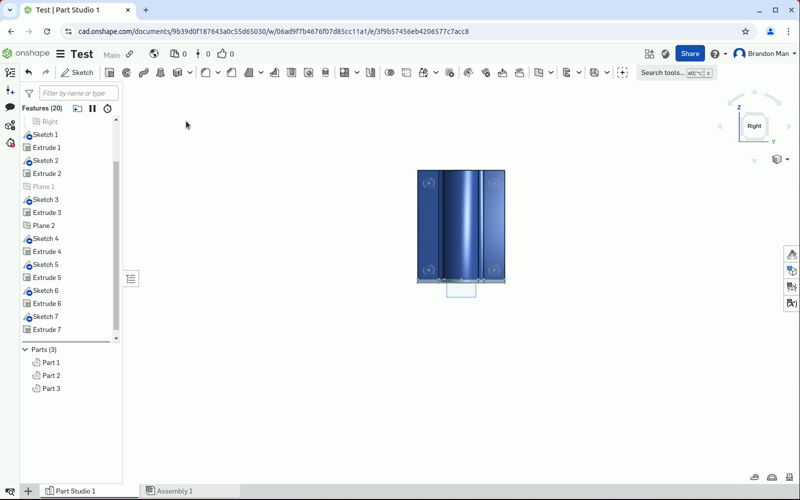
key(right, 2)
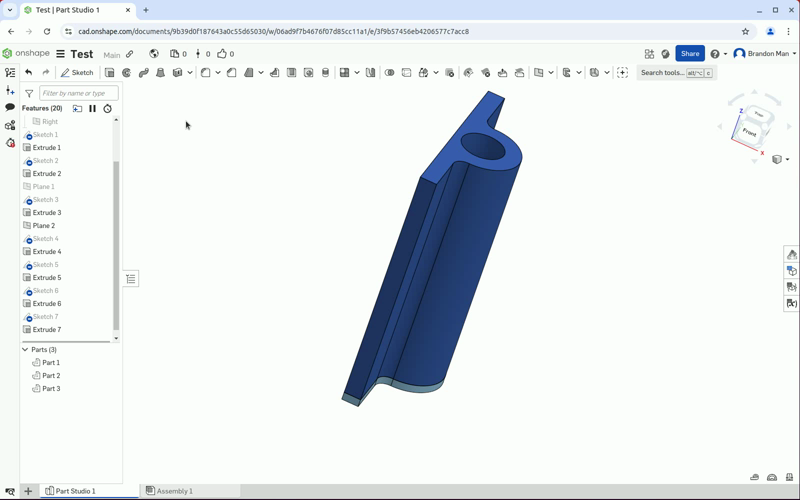
key(down, 2)
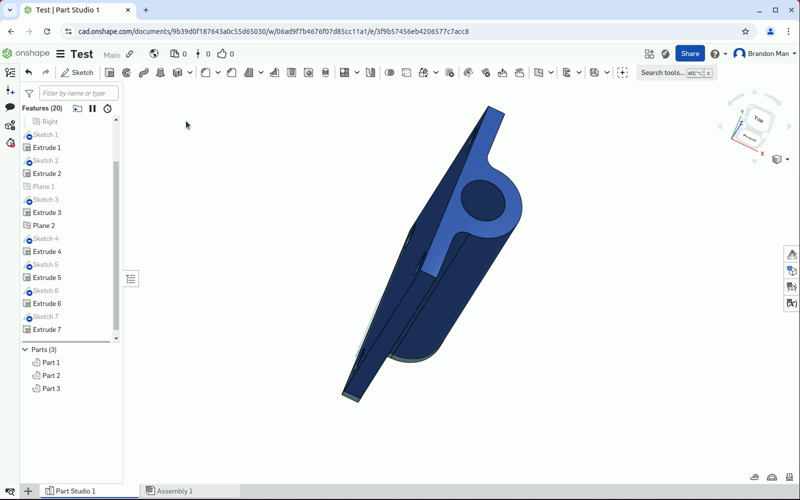
key(up, 2)
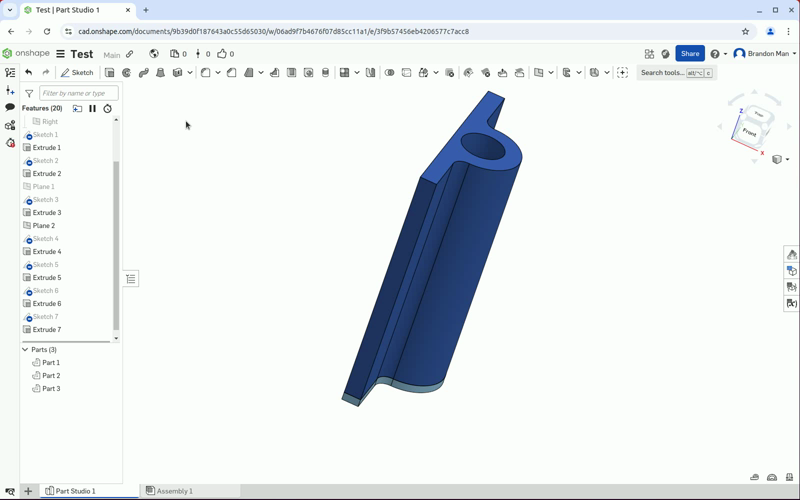
key(left, 2)
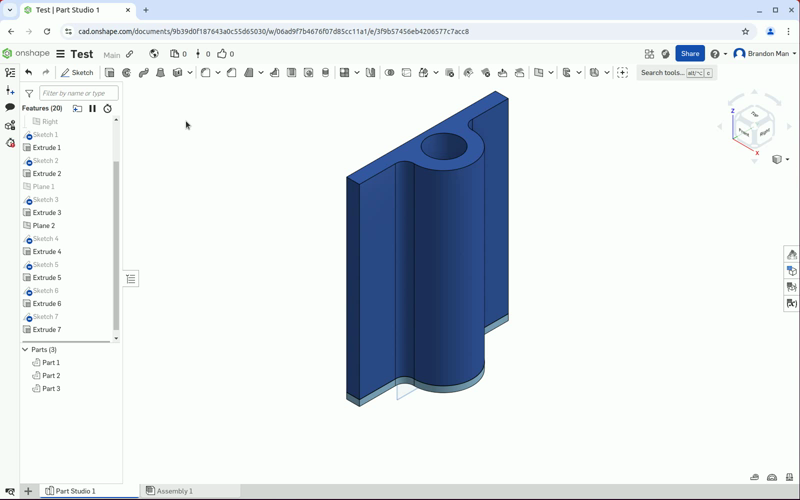
mouse_move(69, 137)
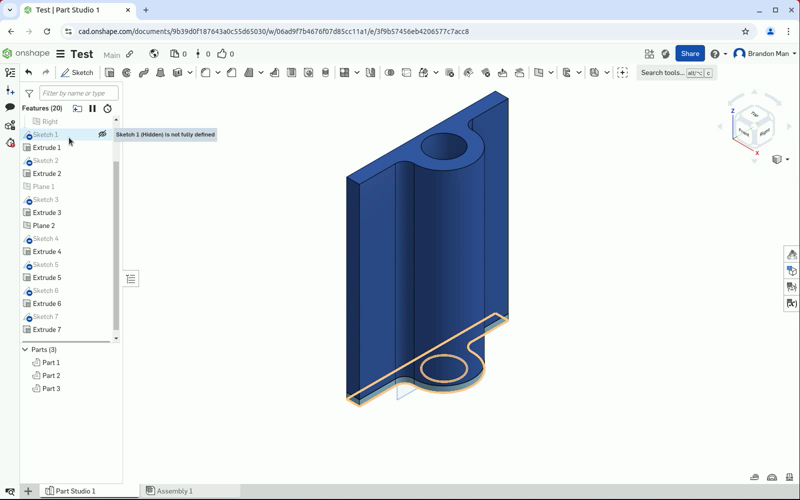
click(69, 137)